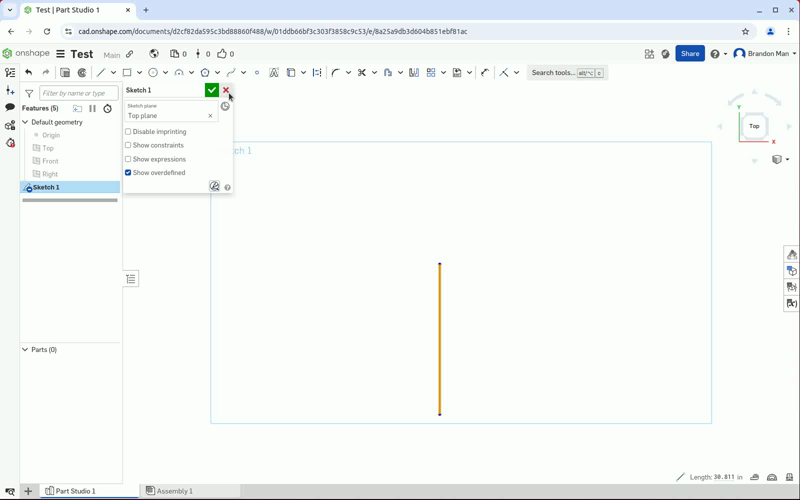
key(shift+h)
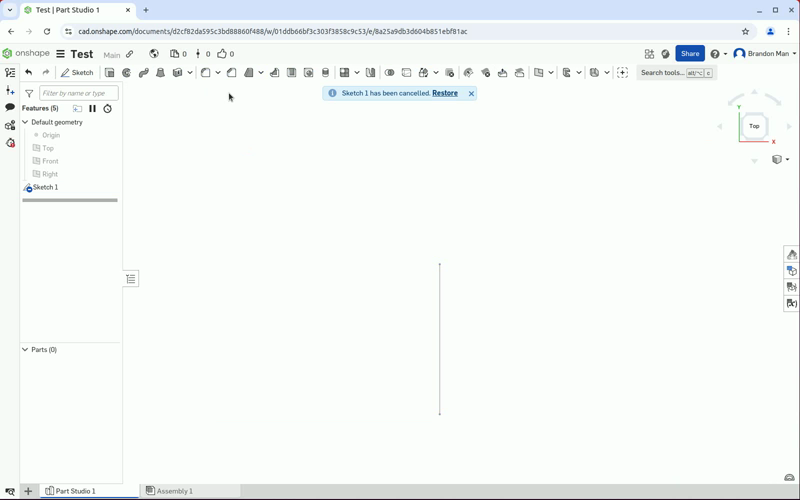
key(shift+s)
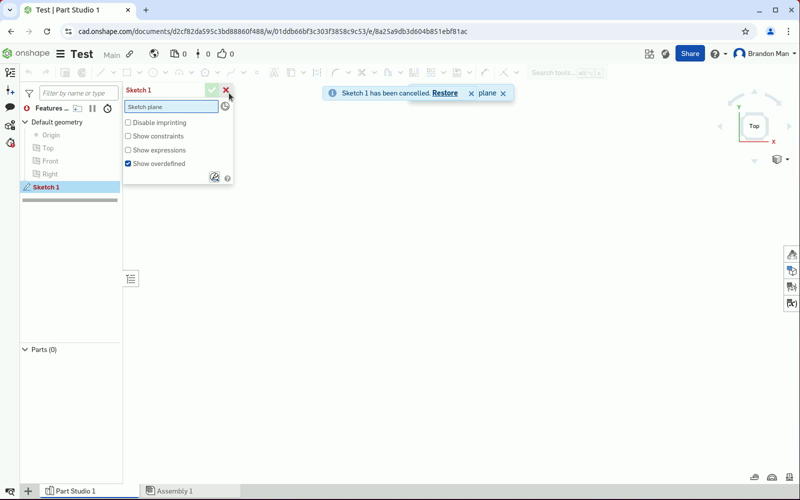
mouse_move(73, 150)
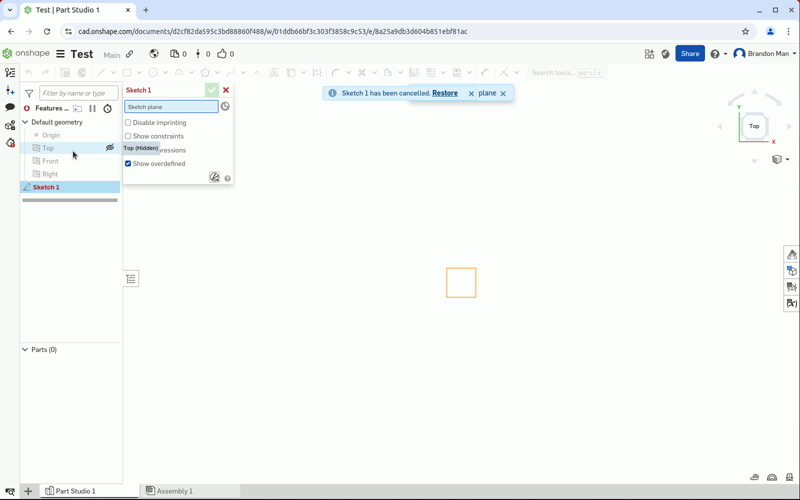
click(73, 150)
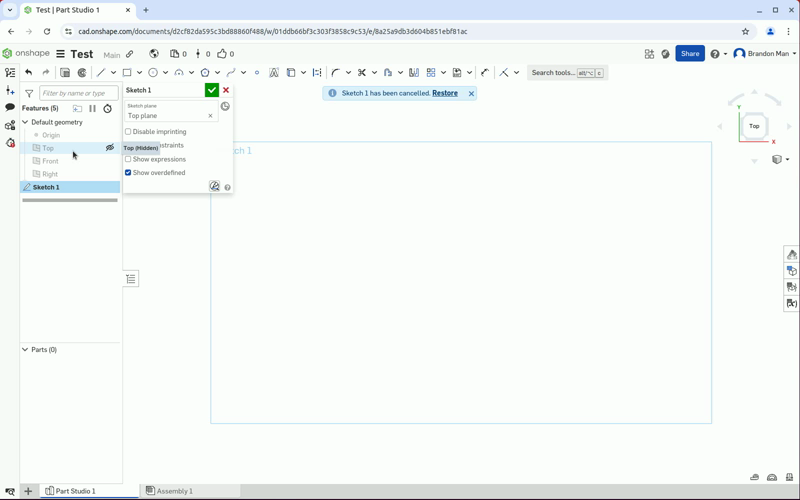
mouse_move(73, 352)
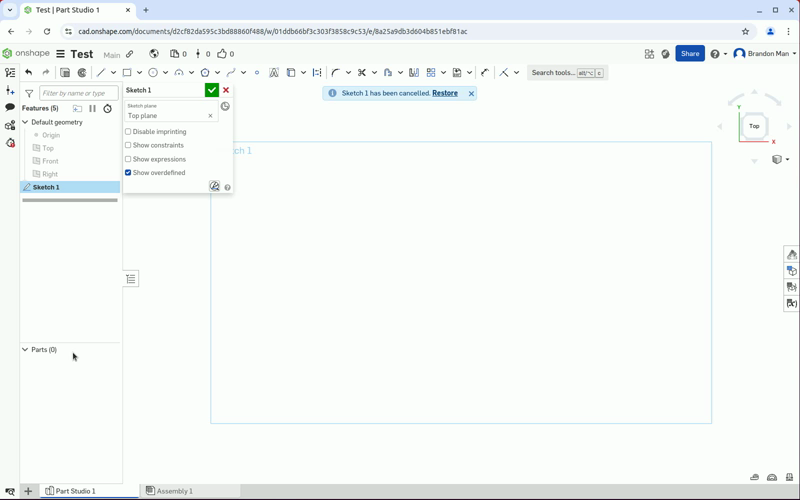
key(y)
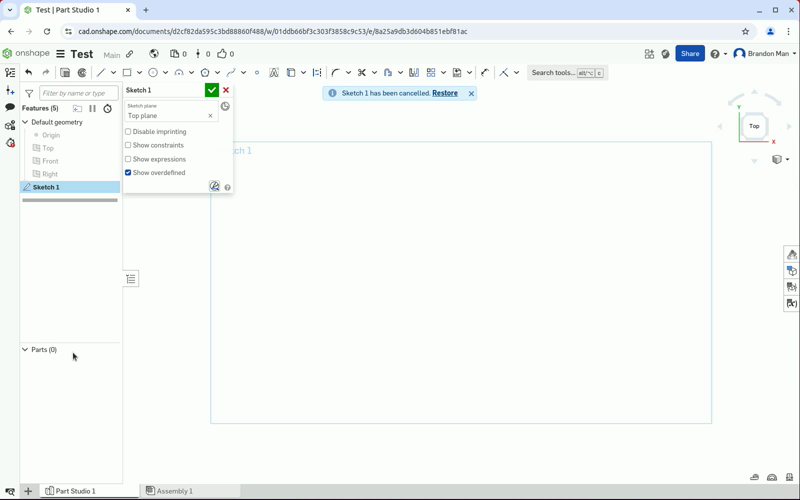
key(l)
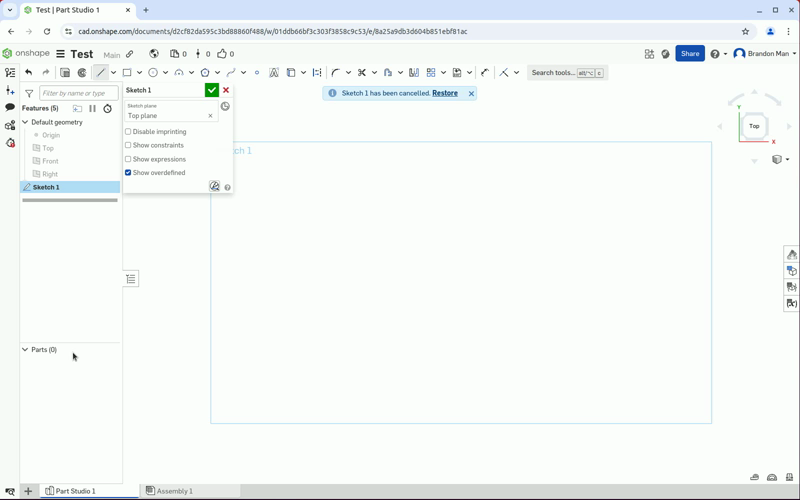
key_down(shift)
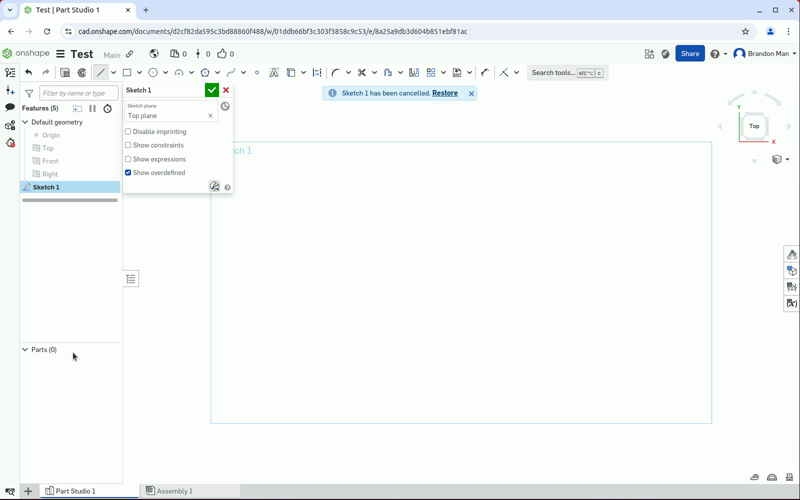
mouse_move(348, 282)
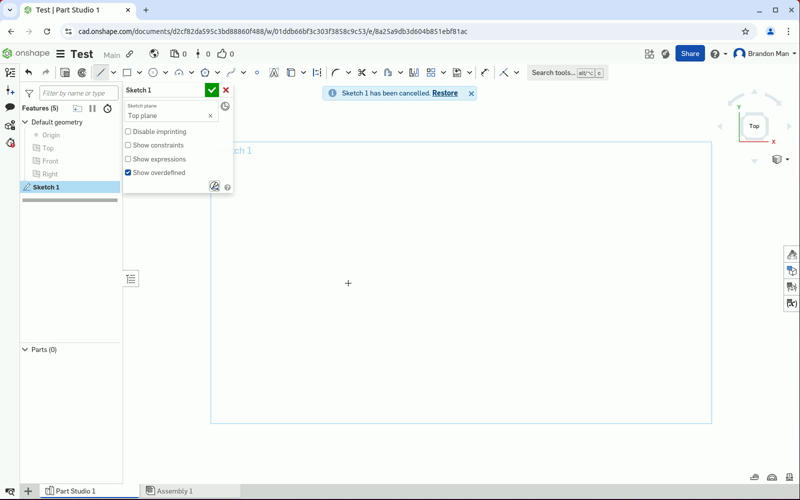
click(348, 282)
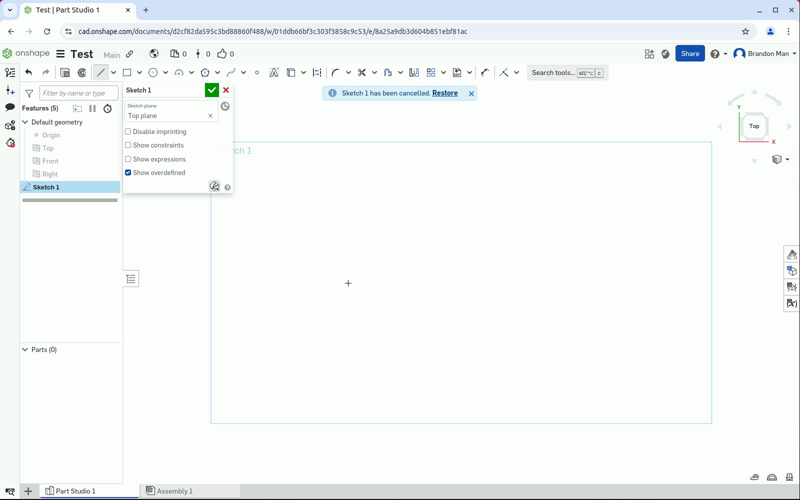
key_up(shift)
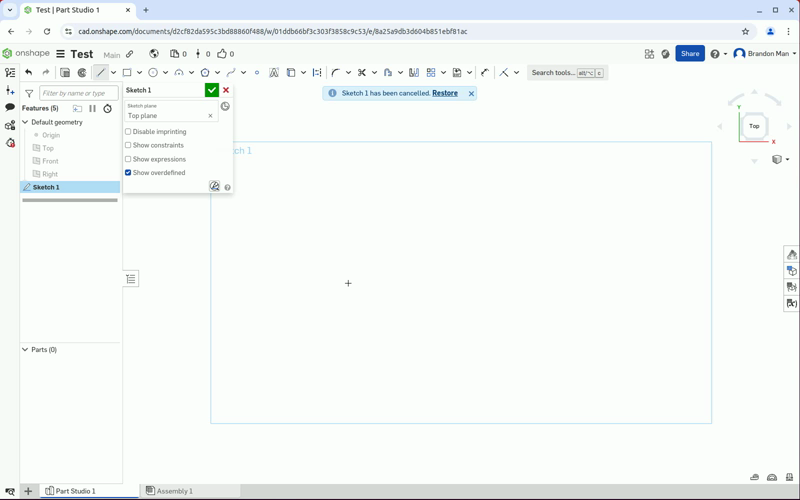
key_down(shift)
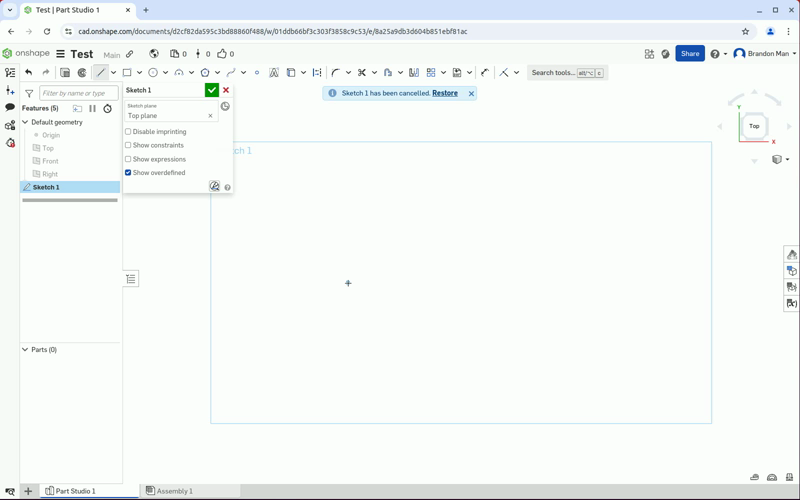
mouse_move(572, 282)
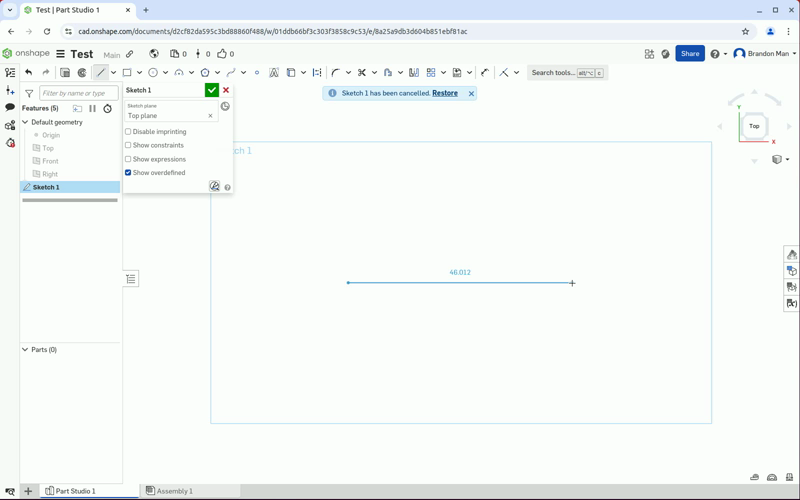
click(572, 282)
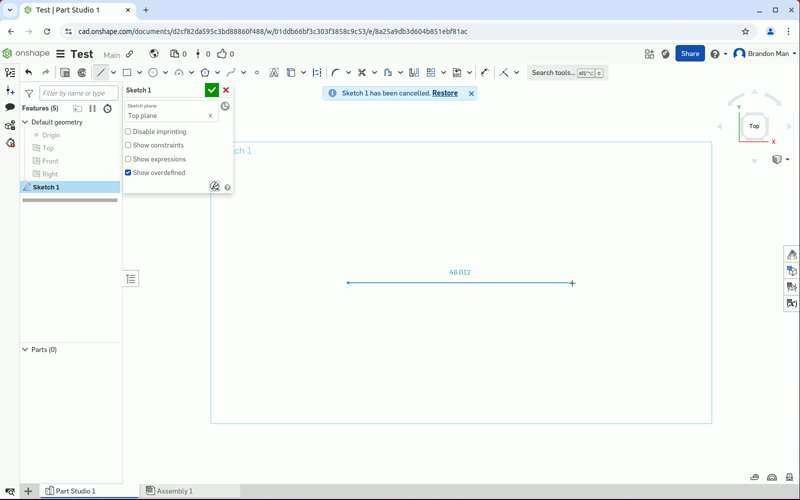
key_up(shift)
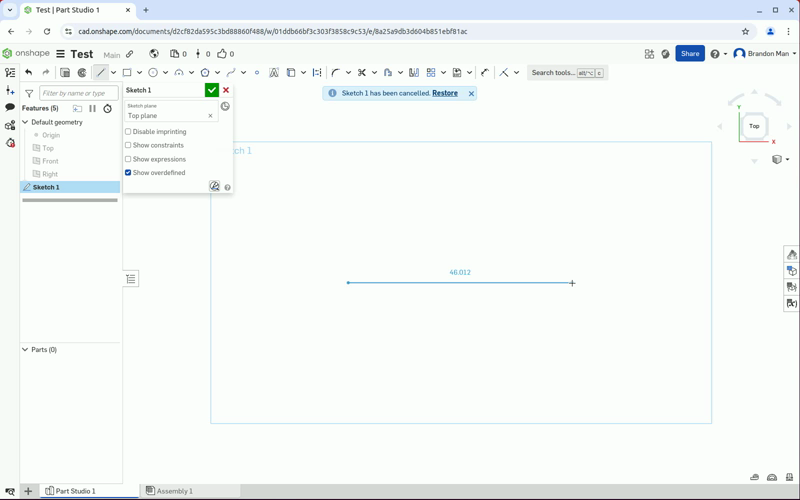
key_down(shift)
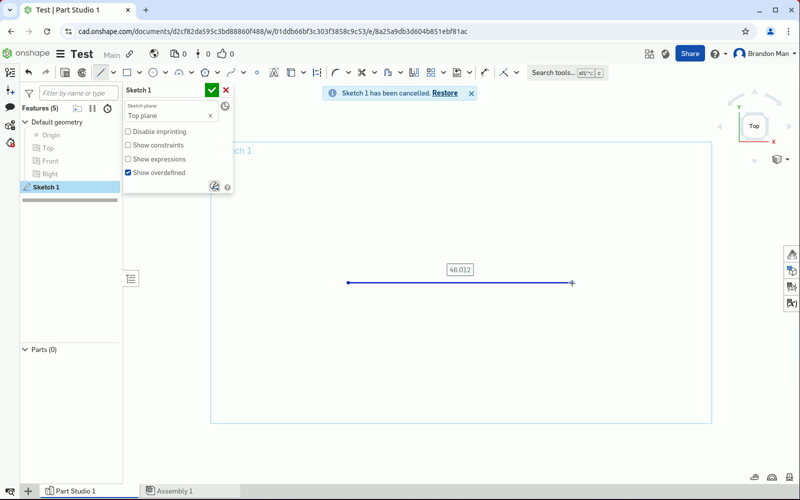
mouse_move(589, 282)
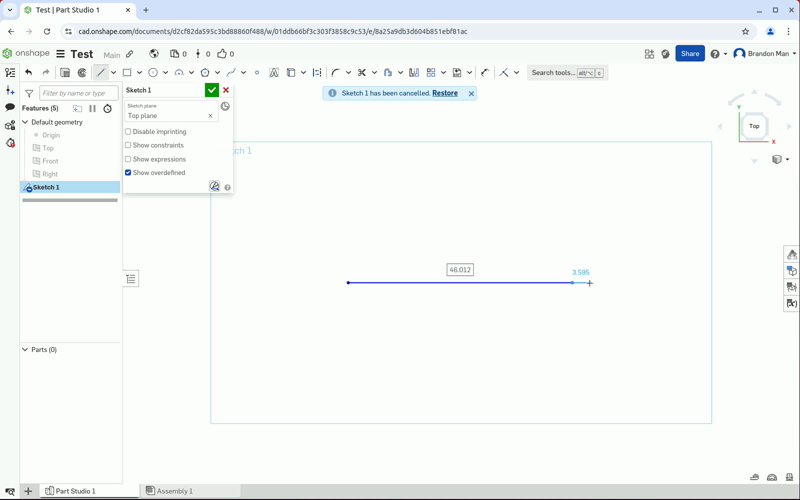
mouse_move(572, 280)
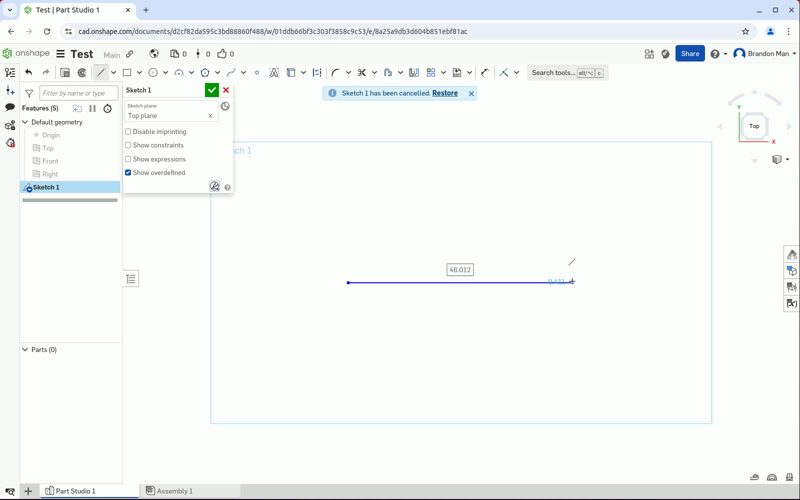
scroll(6)
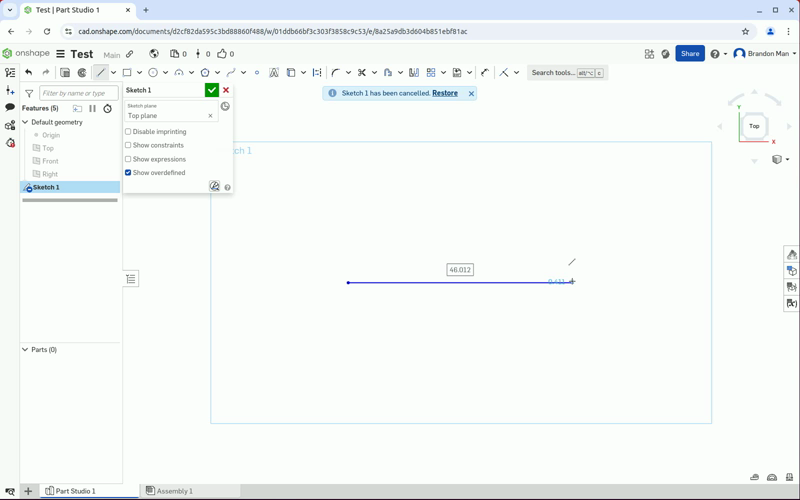
scroll(6)
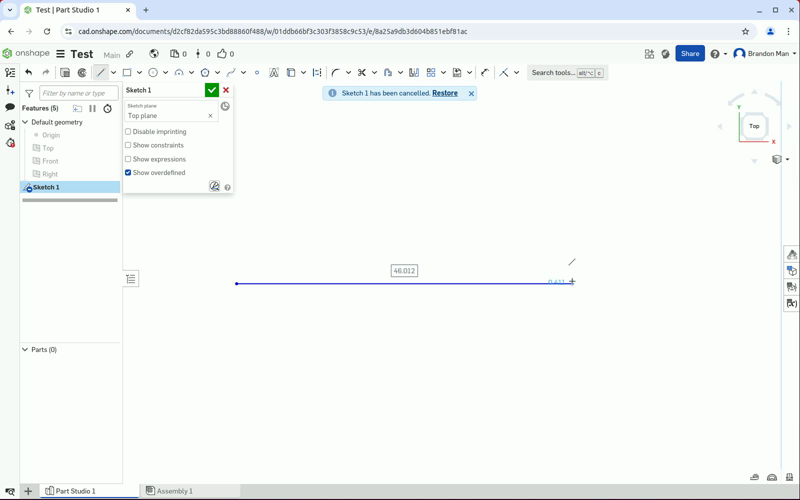
scroll(6)
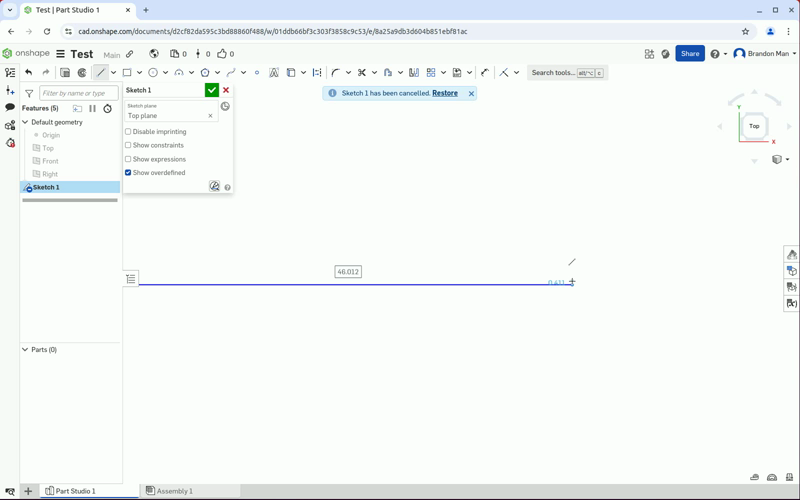
scroll(6)
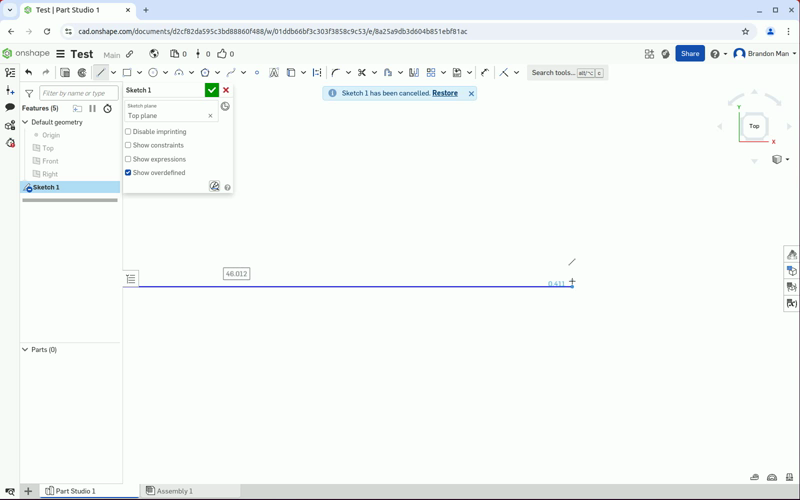
scroll(6)
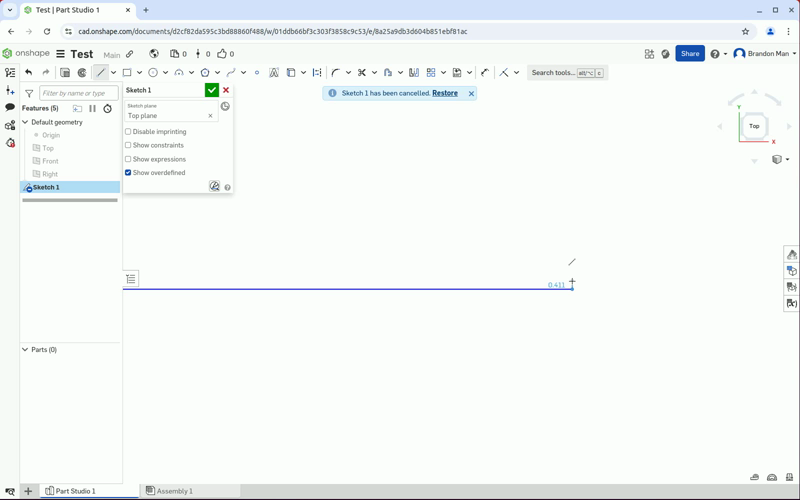
scroll(6)
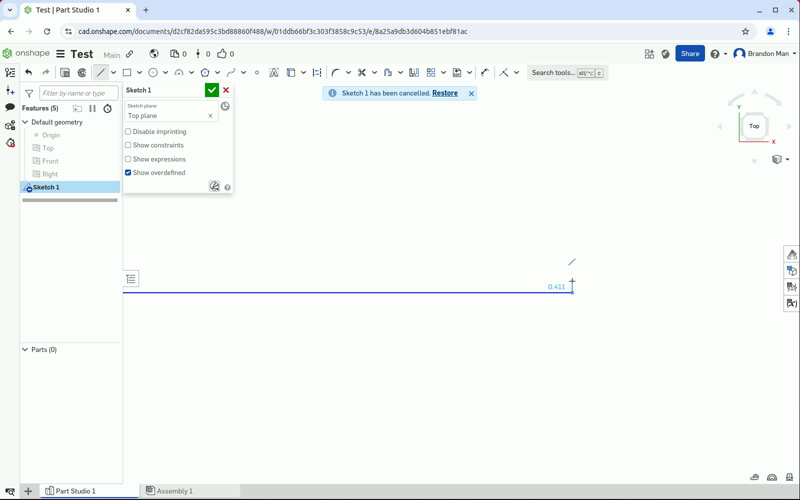
scroll(6)
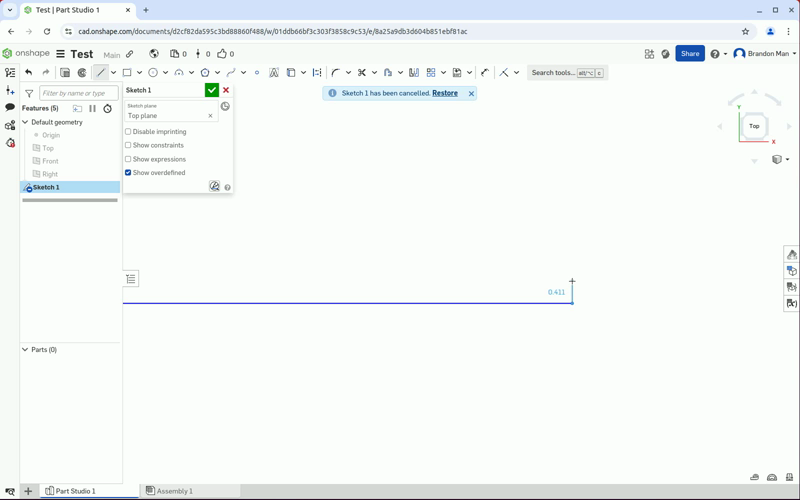
click(572, 280)
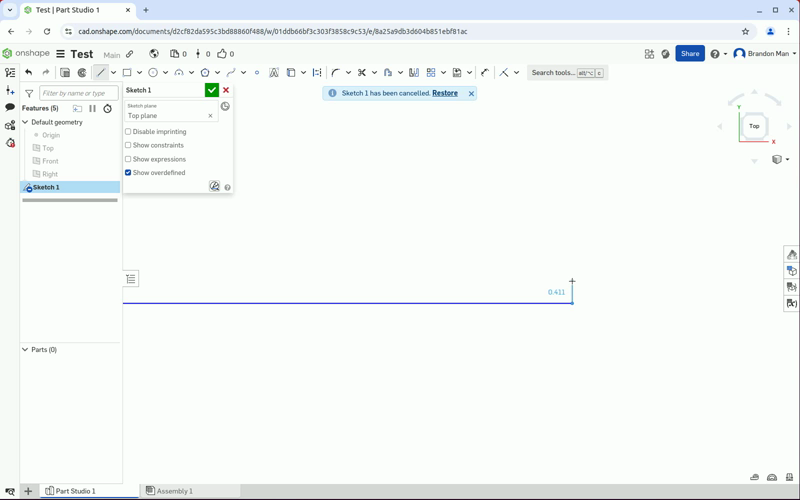
scroll(-6)
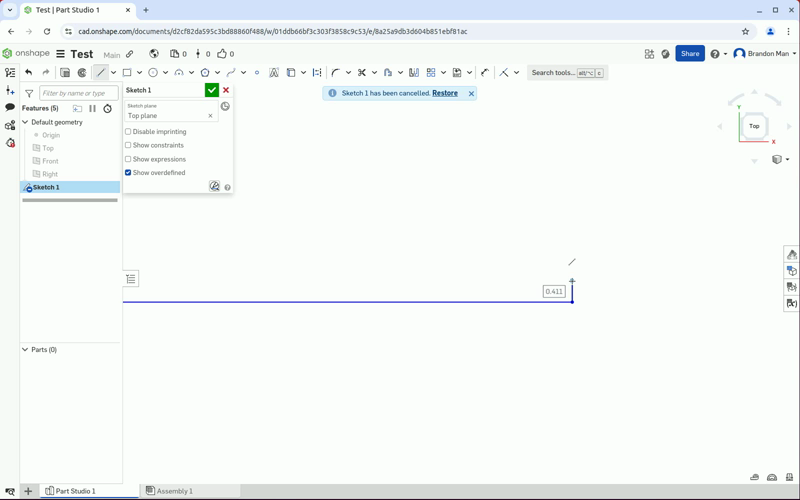
scroll(-6)
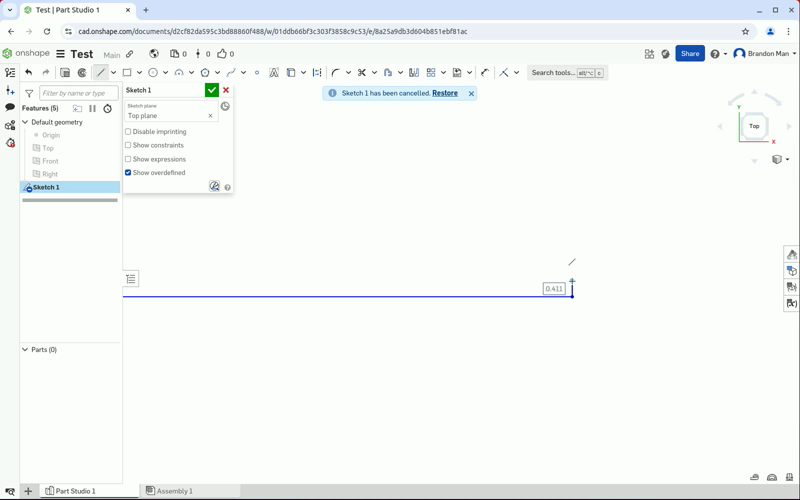
scroll(-6)
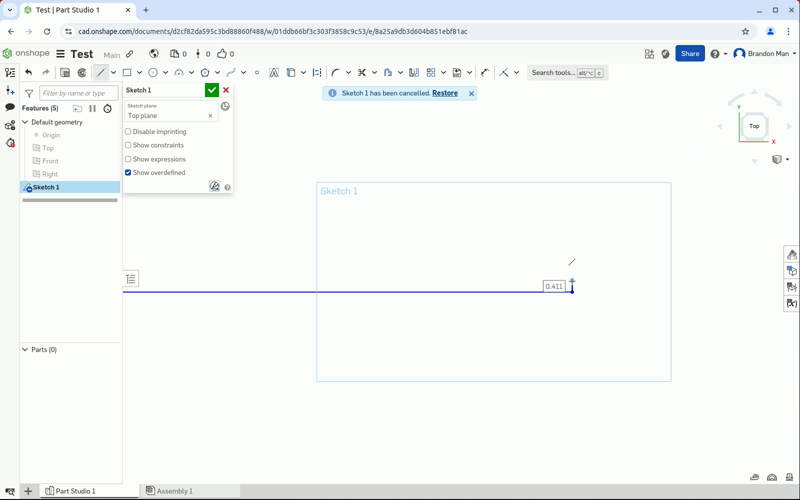
scroll(-6)
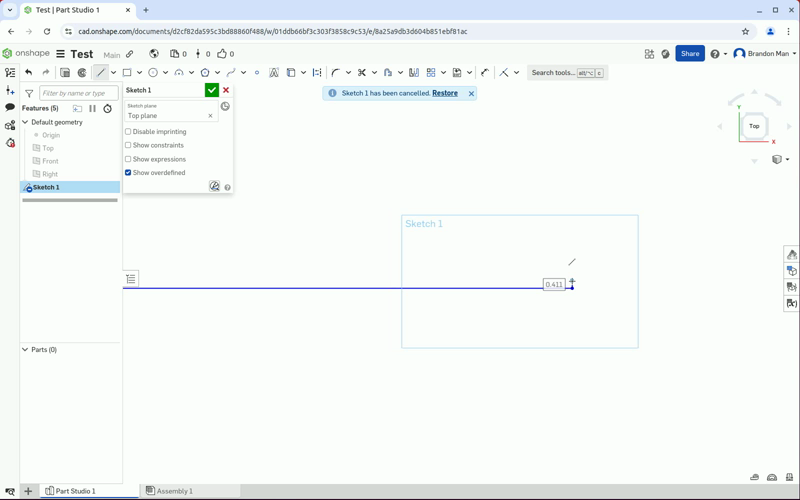
scroll(-6)
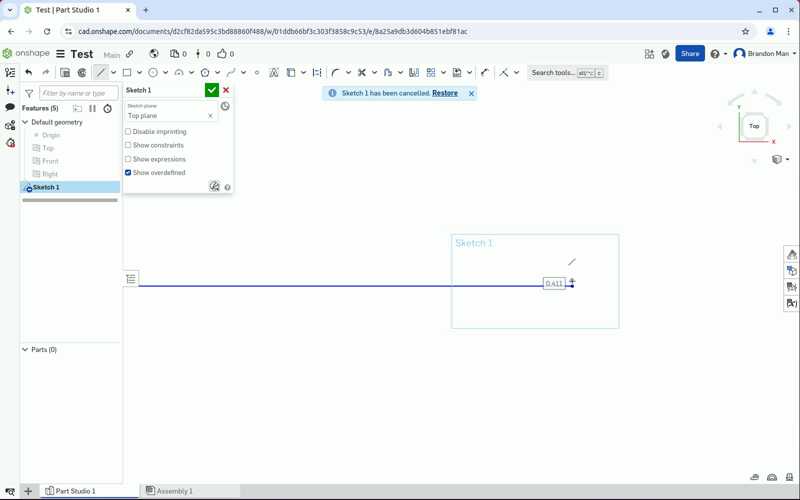
scroll(-6)
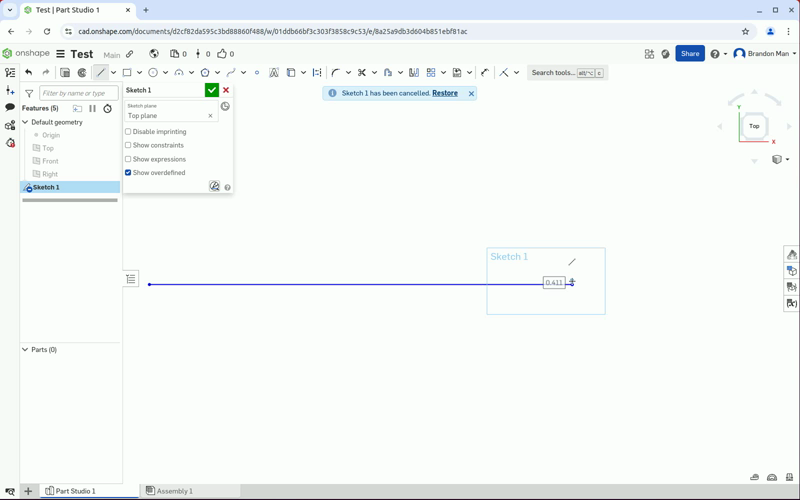
scroll(-6)
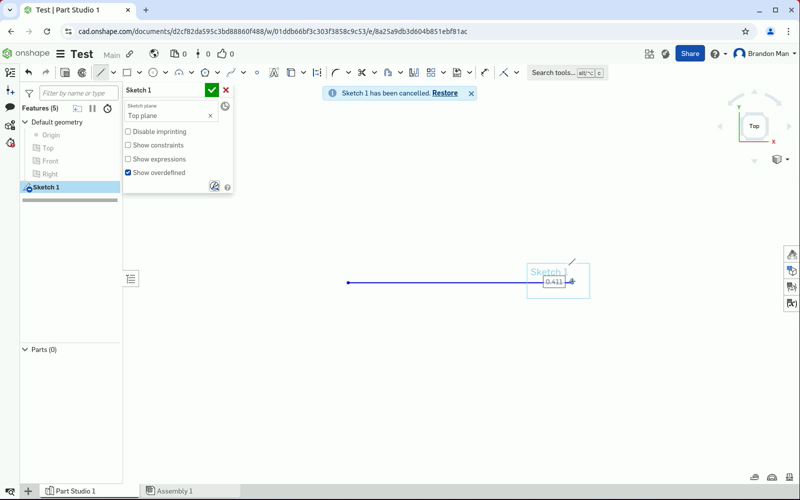
key_up(shift)
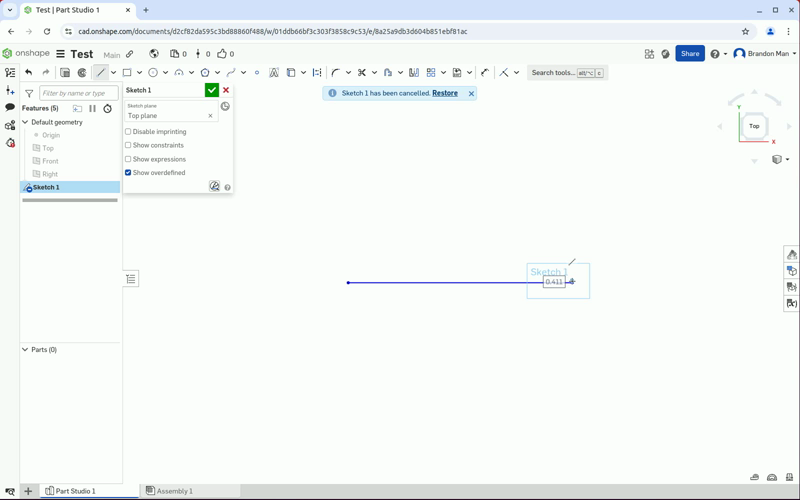
key_down(shift)
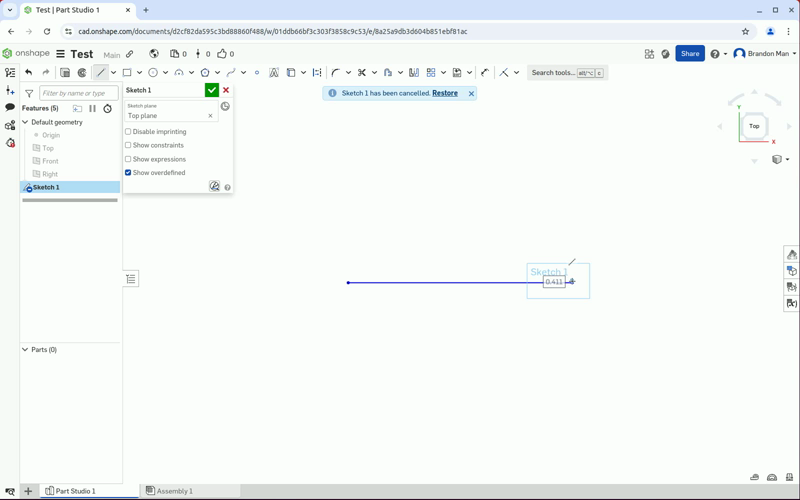
mouse_move(348, 280)
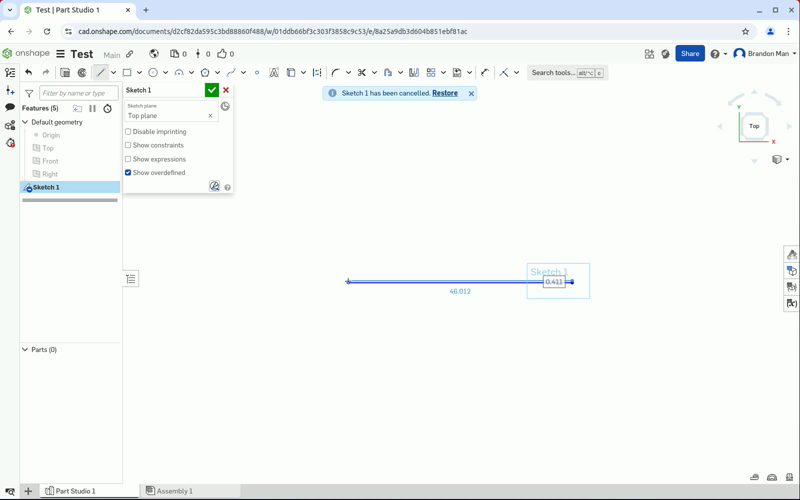
scroll(6)
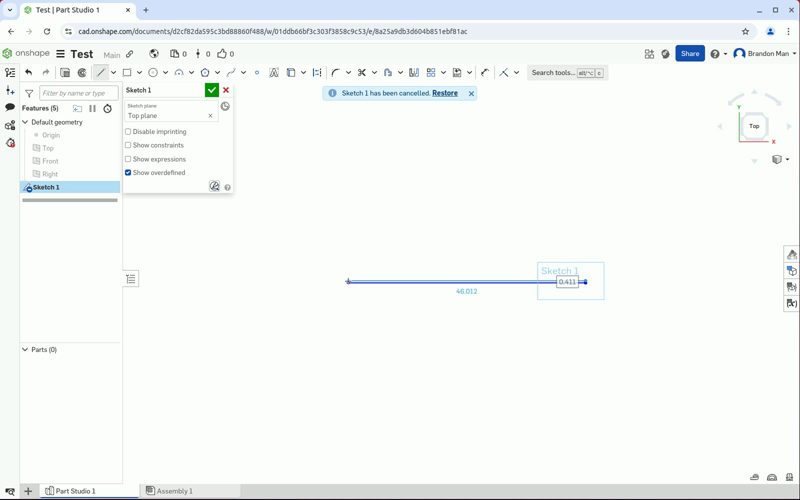
scroll(6)
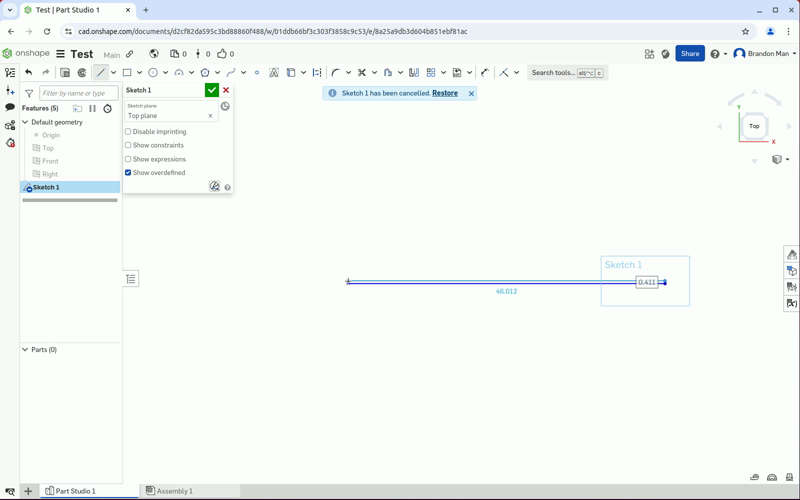
scroll(6)
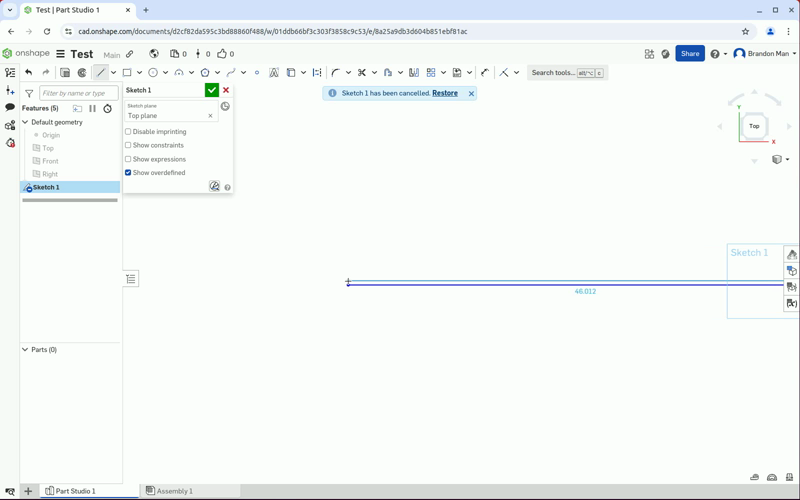
scroll(6)
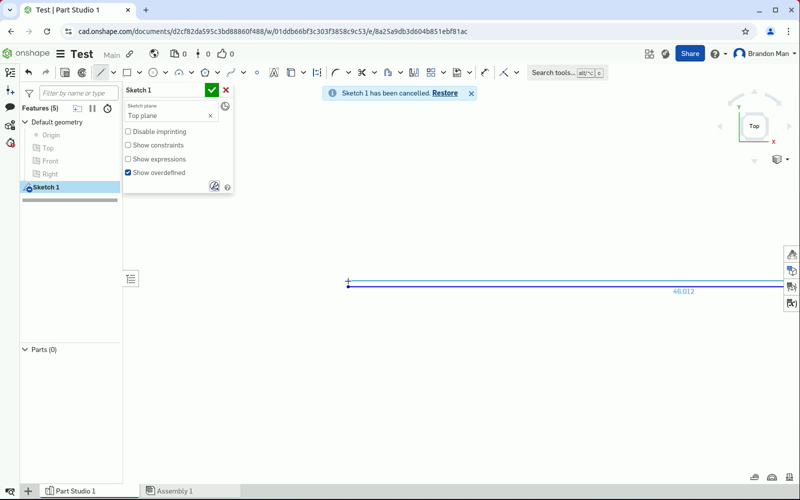
scroll(6)
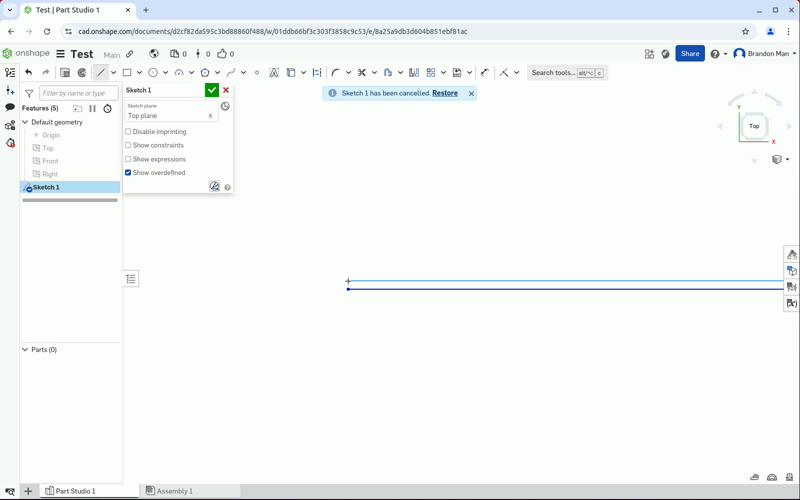
scroll(6)
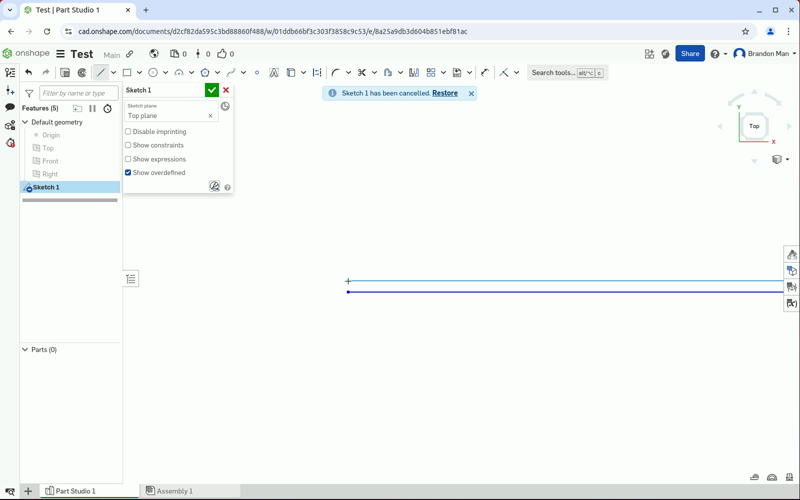
scroll(6)
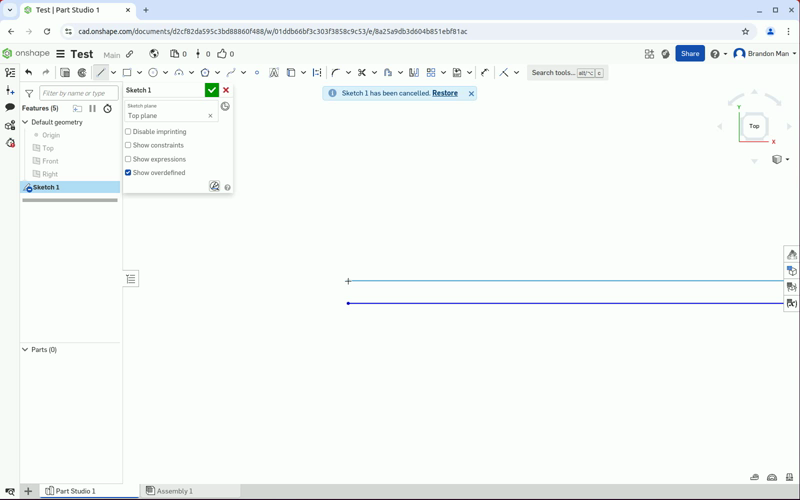
click(348, 280)
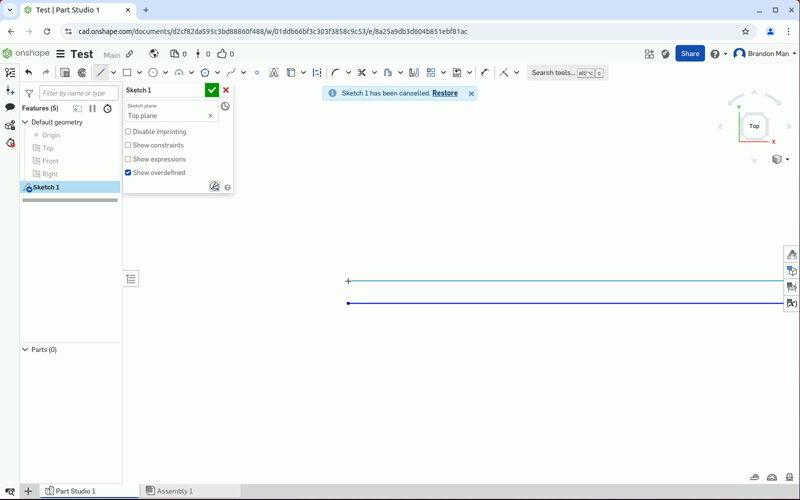
scroll(-6)
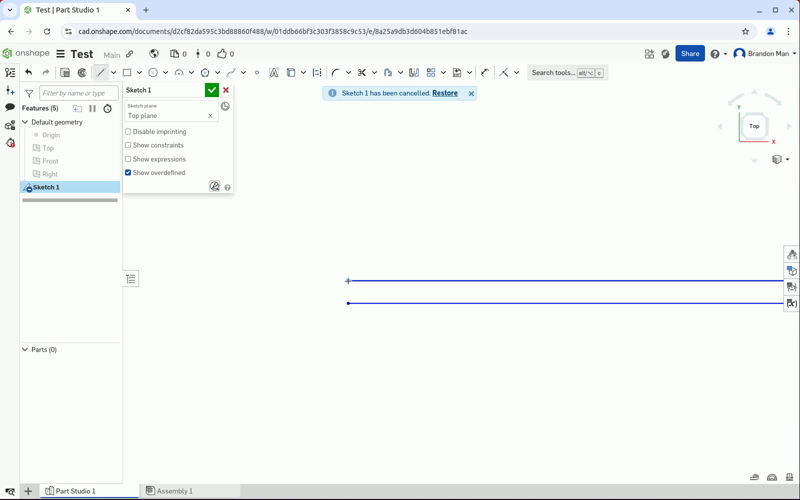
scroll(-6)
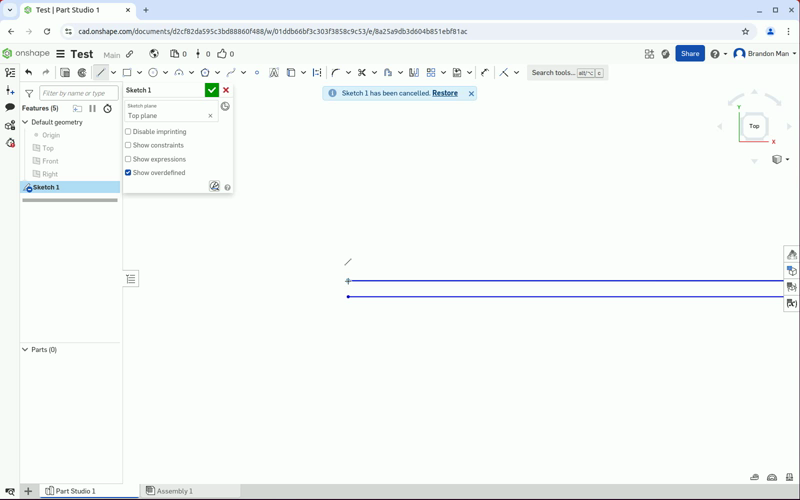
scroll(-6)
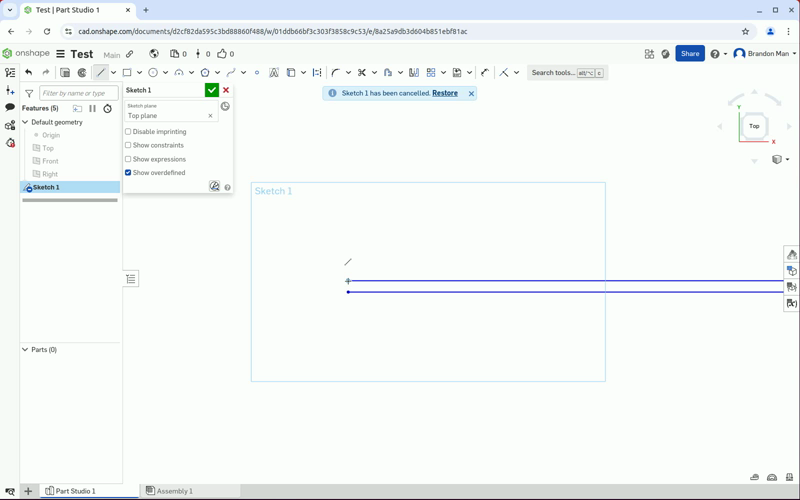
scroll(-6)
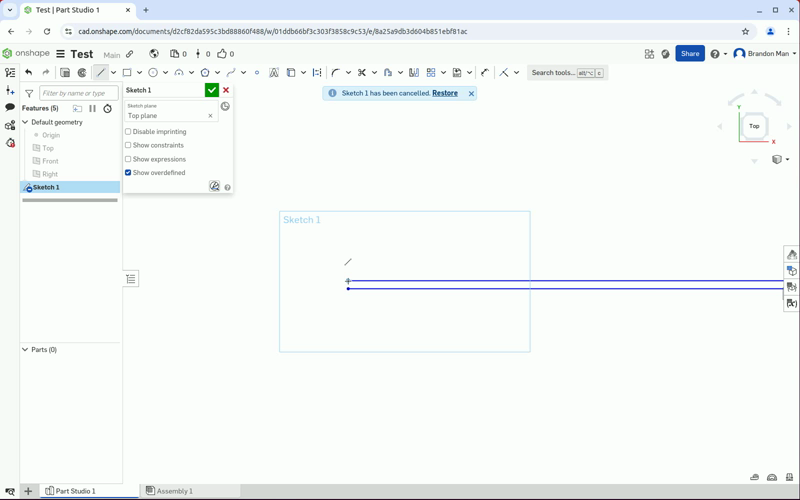
scroll(-6)
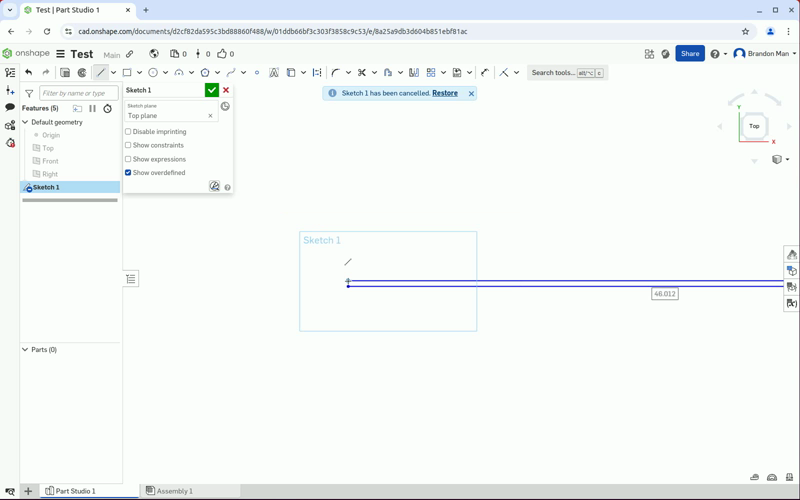
scroll(-6)
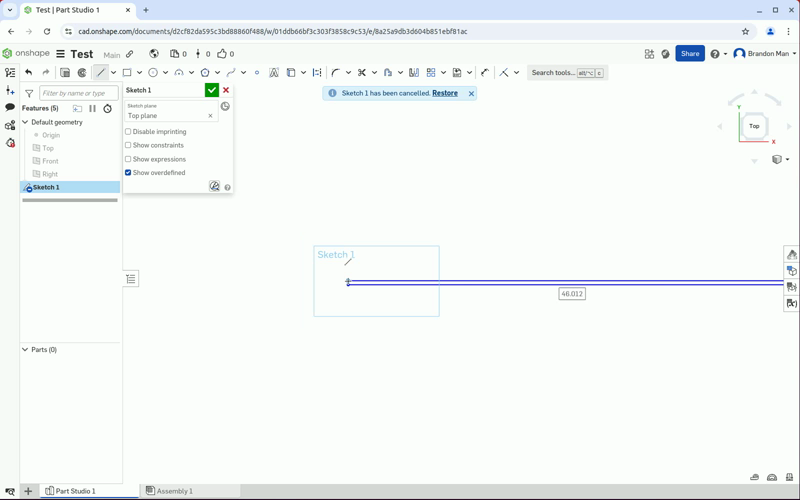
scroll(-6)
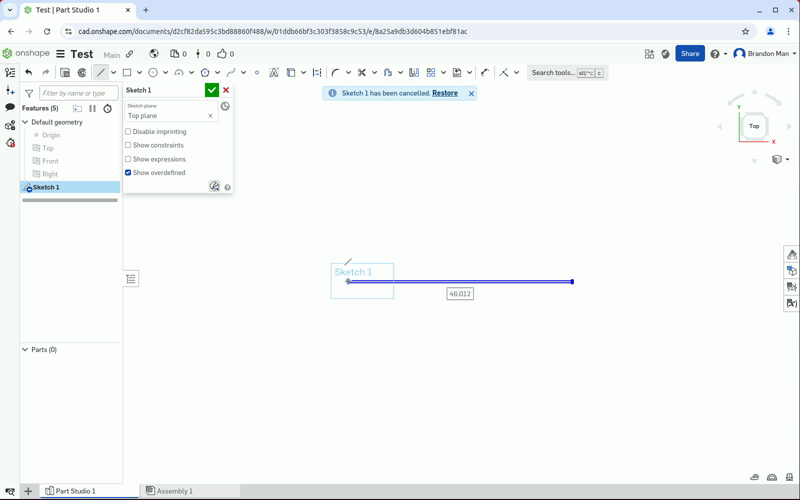
key_up(shift)
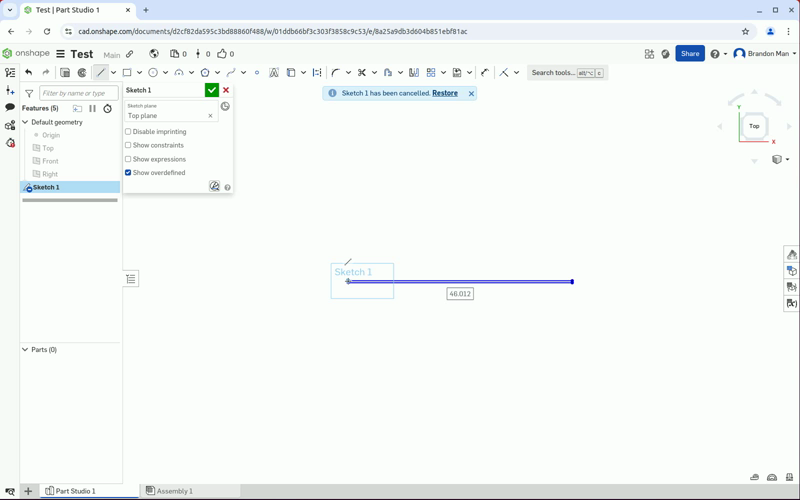
mouse_move(378, 280)
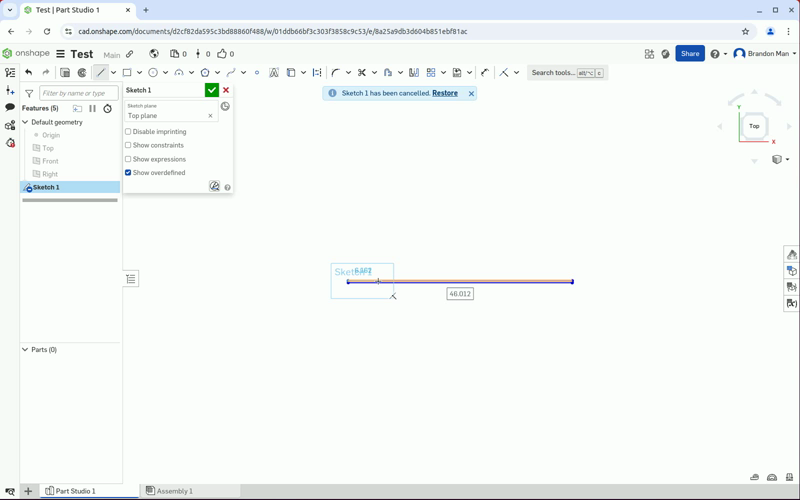
key_down(shift)
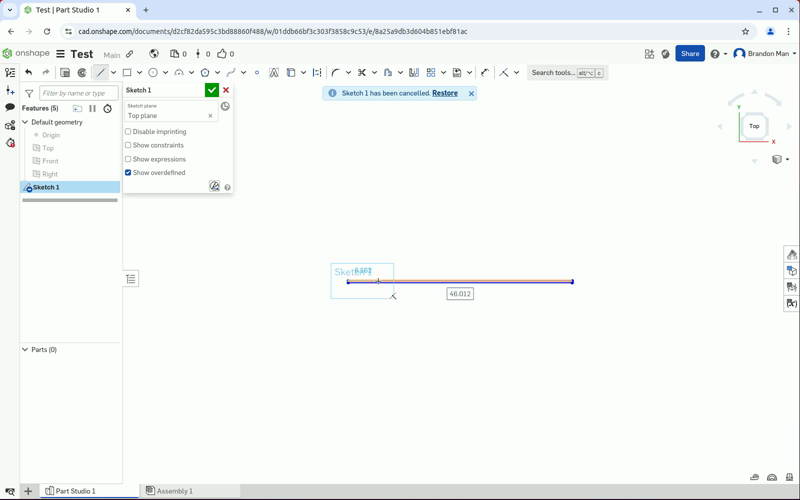
mouse_move(348, 282)
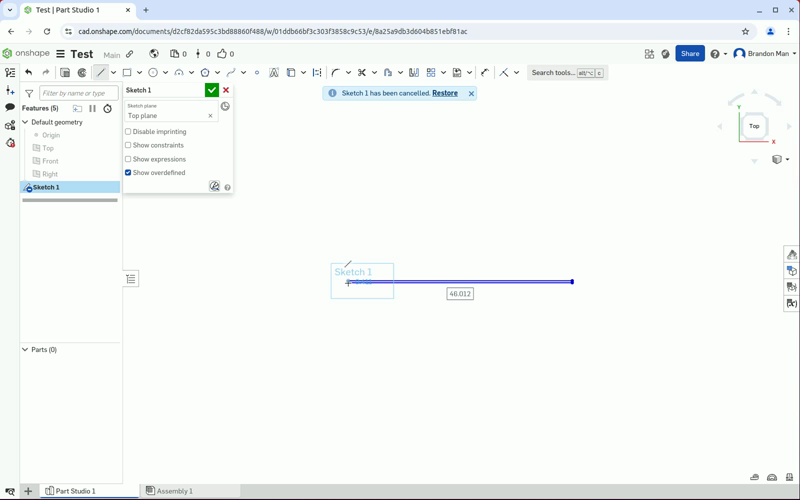
scroll(6)
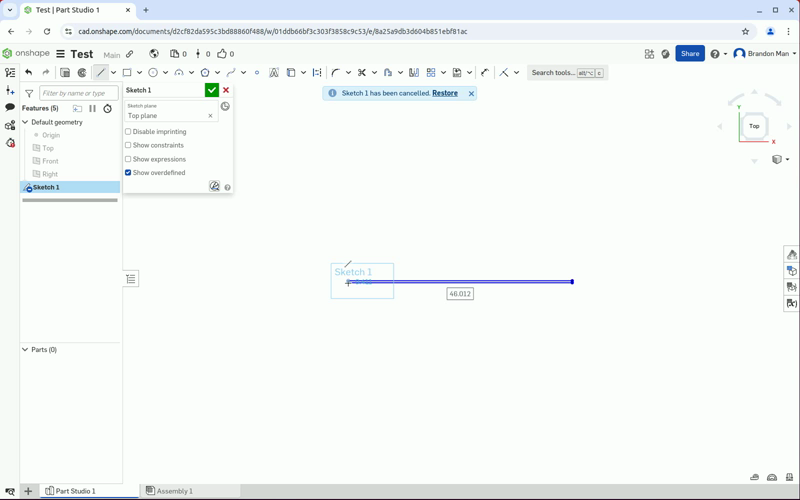
scroll(6)
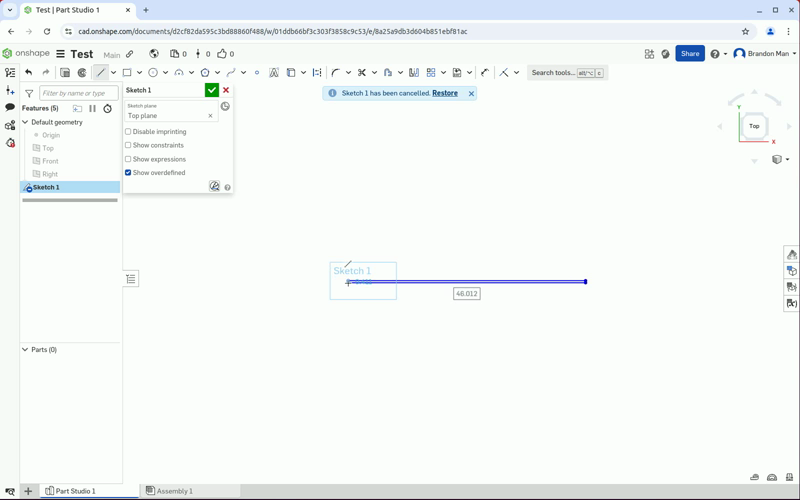
scroll(6)
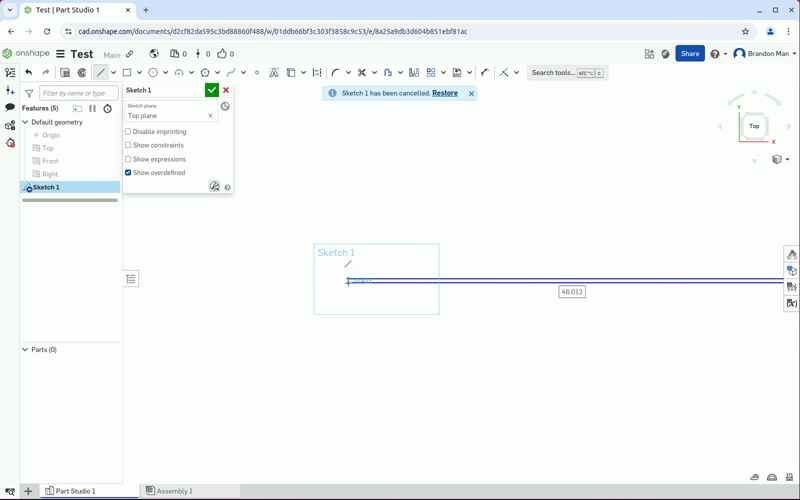
scroll(6)
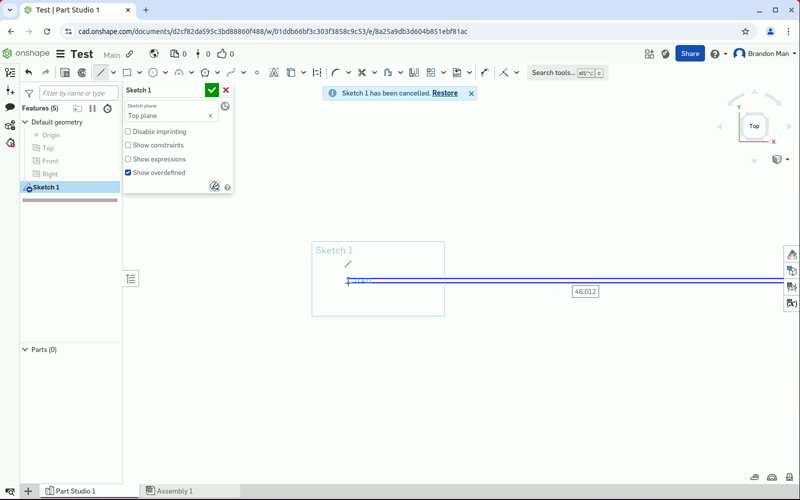
scroll(6)
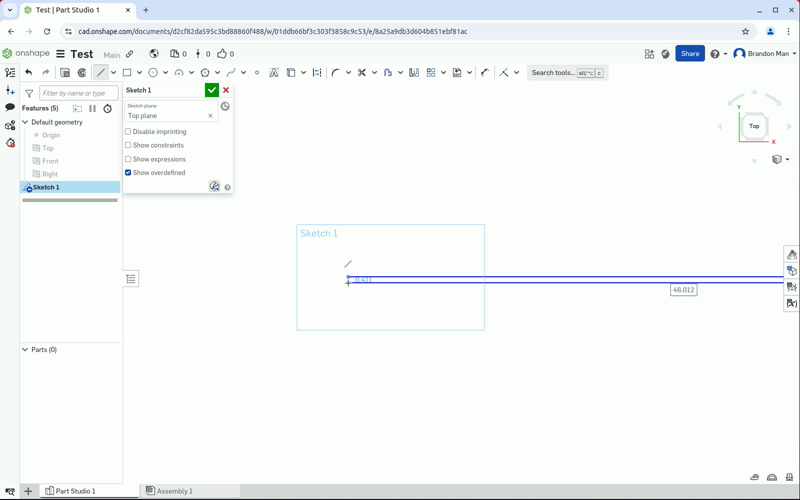
scroll(6)
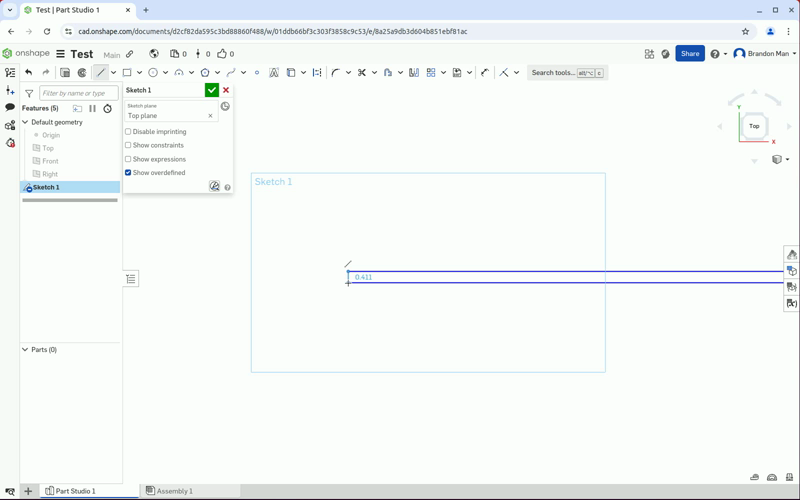
scroll(6)
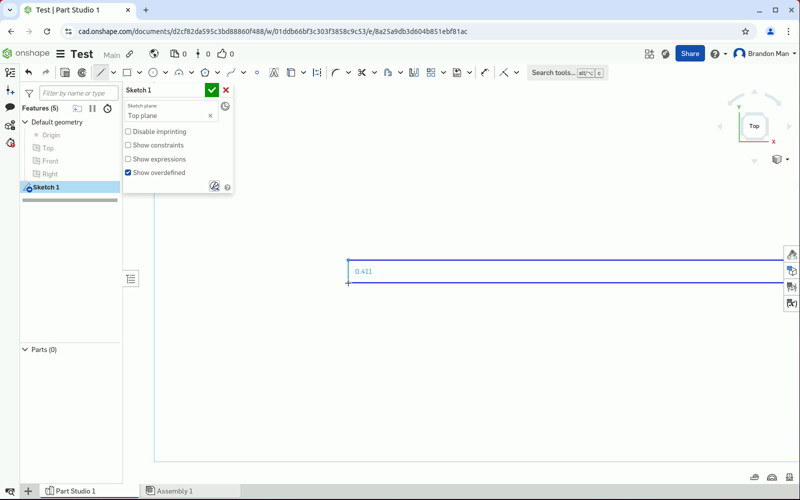
key_up(shift)
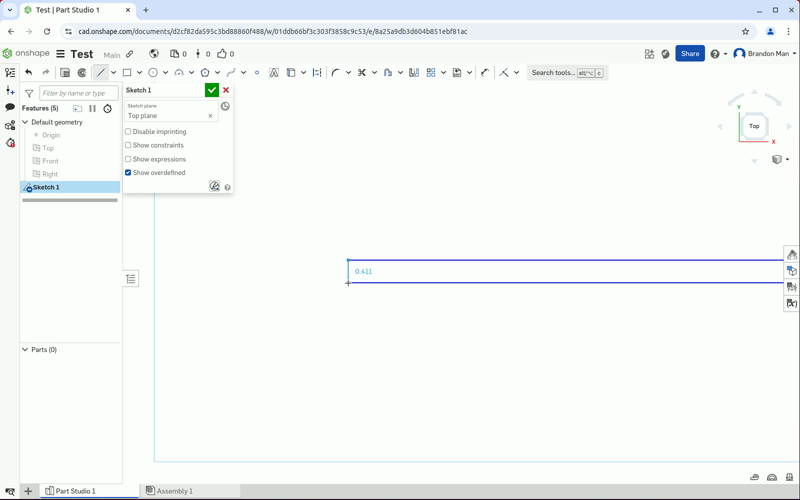
click(348, 282)
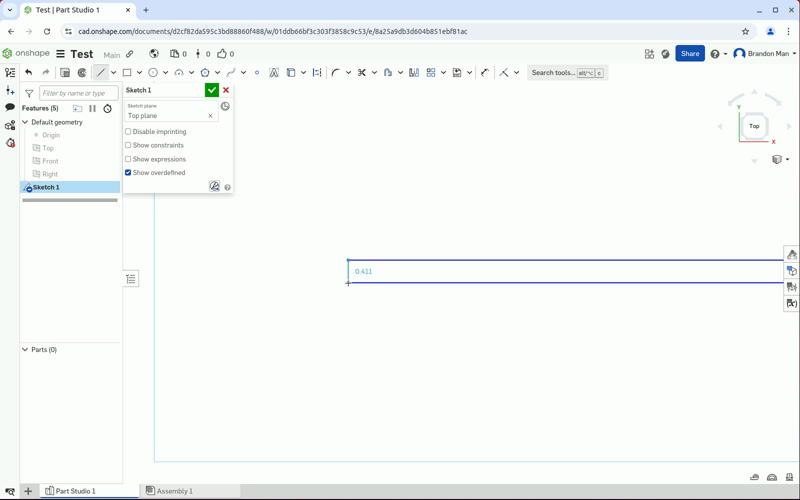
scroll(-6)
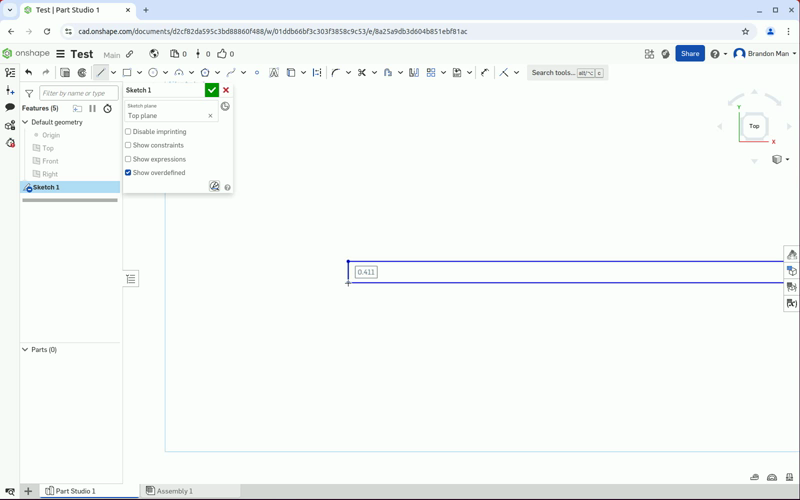
scroll(-6)
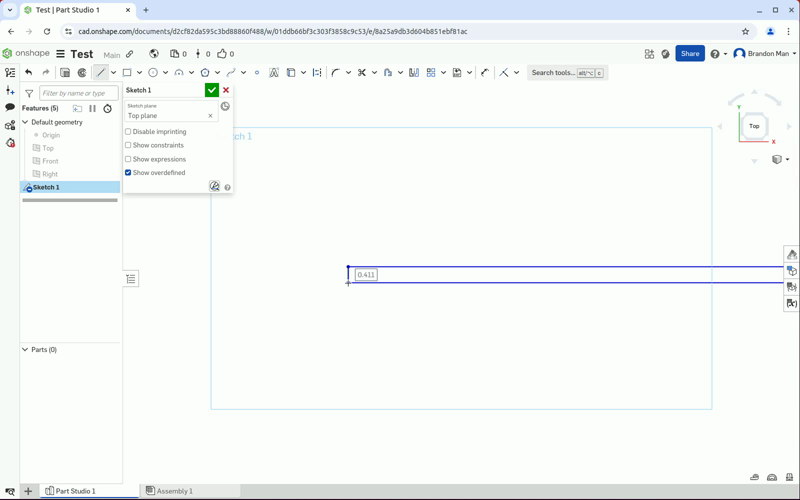
scroll(-6)
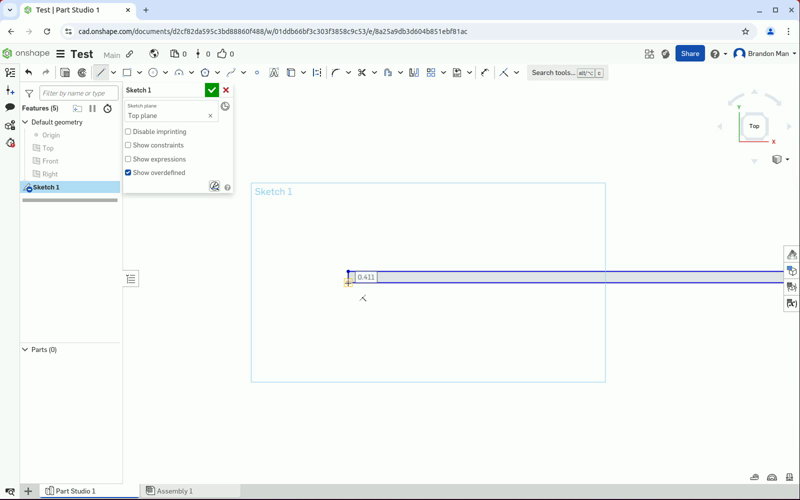
scroll(-6)
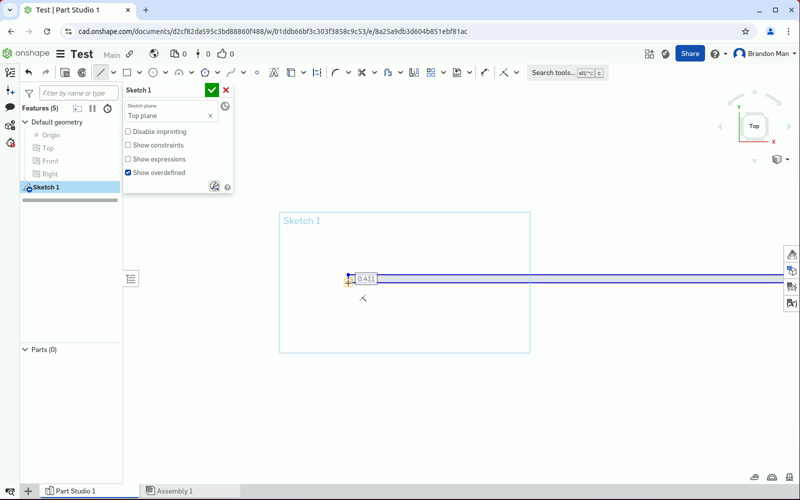
scroll(-6)
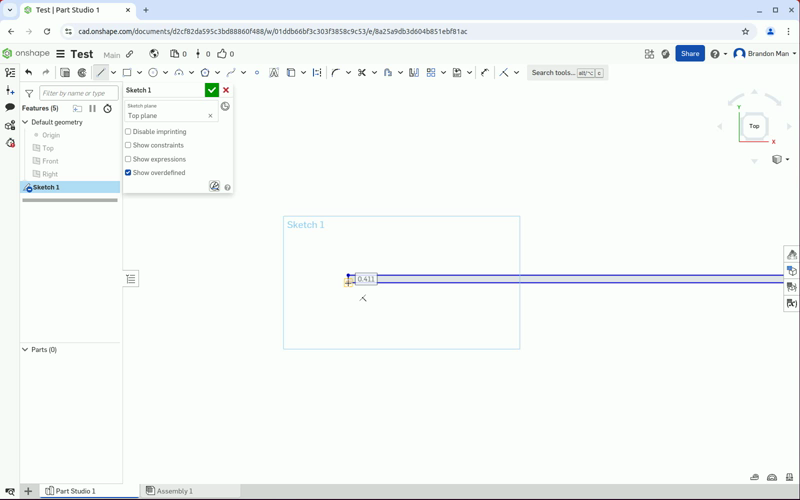
scroll(-6)
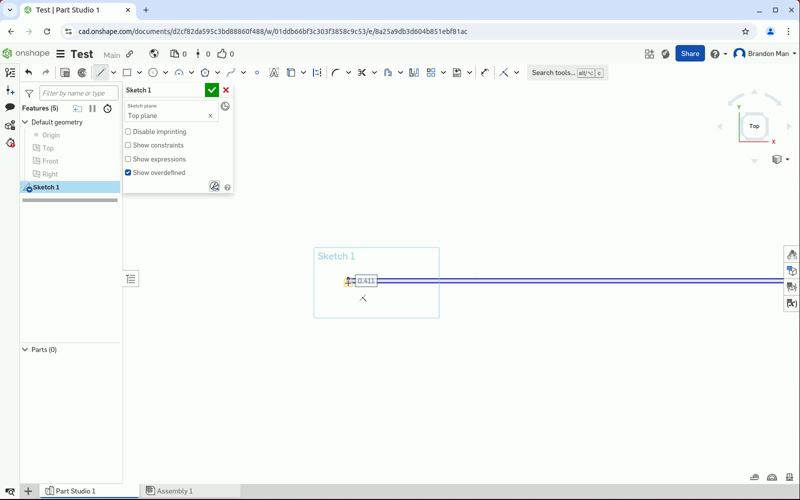
scroll(-6)
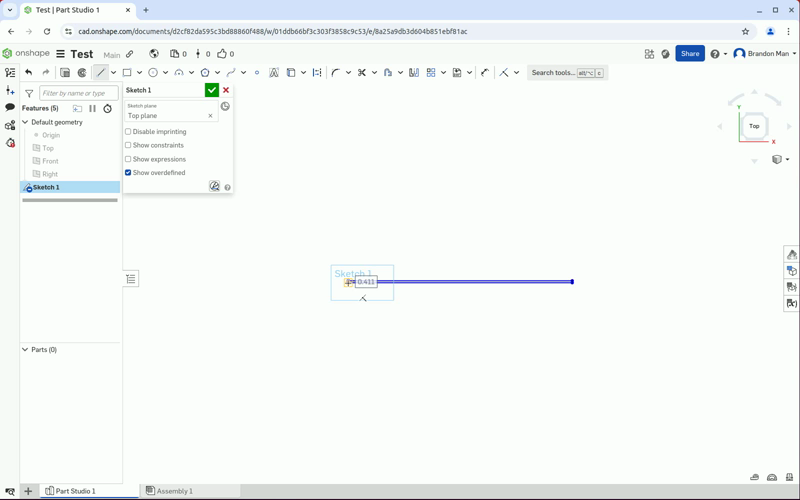
key(esc)
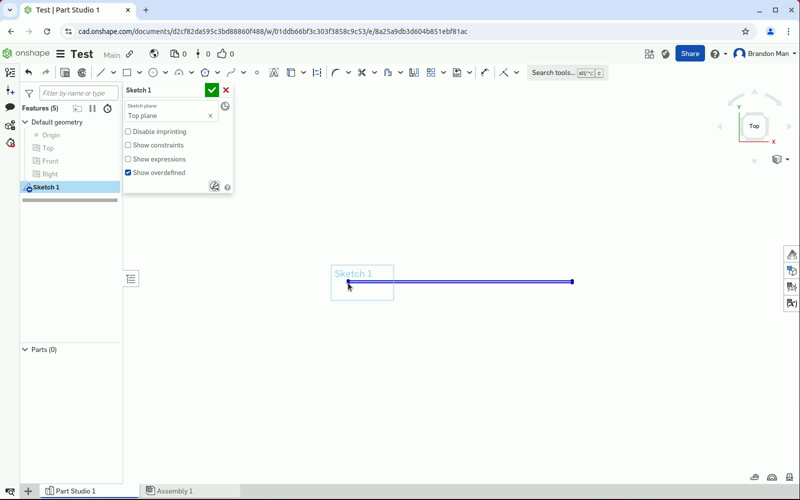
mouse_move(402, 281)
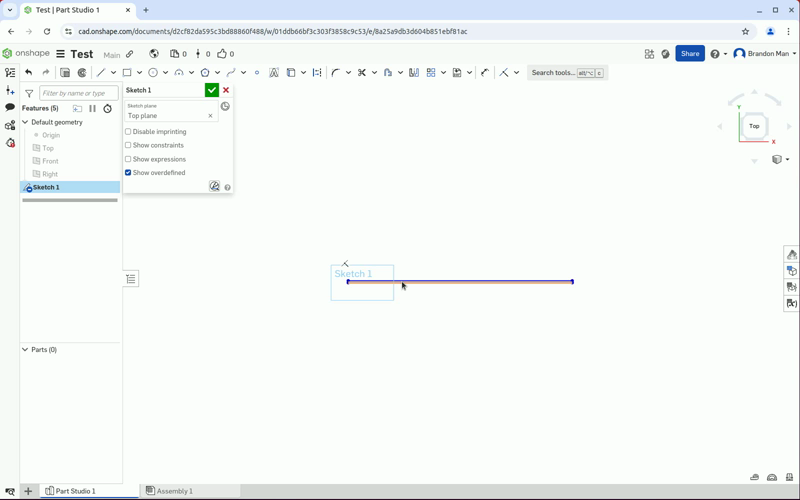
scroll(6)
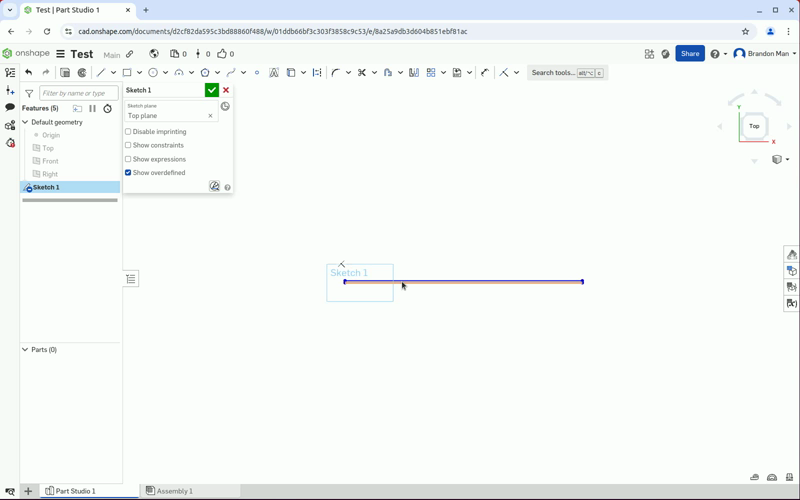
scroll(6)
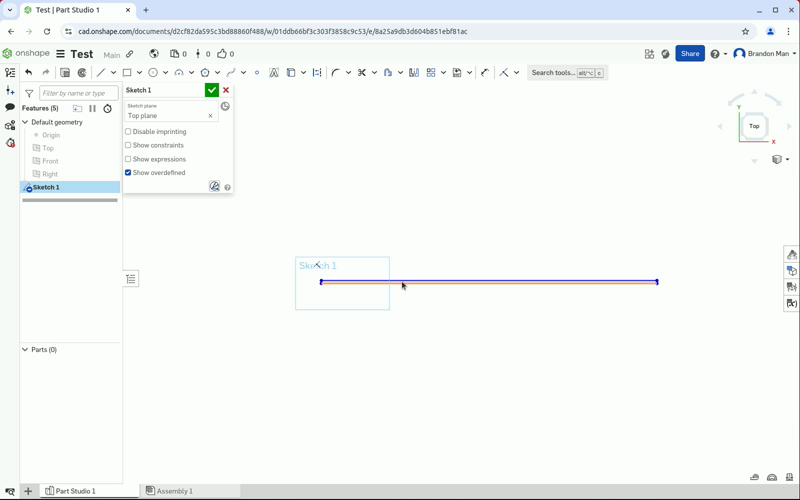
scroll(6)
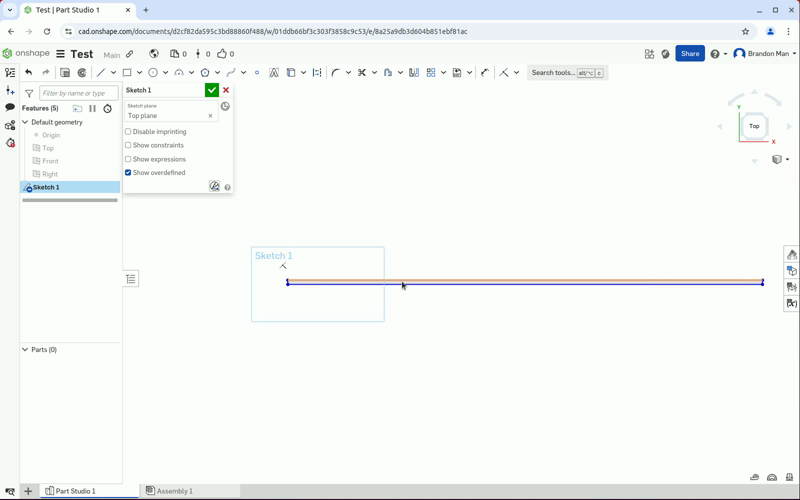
scroll(6)
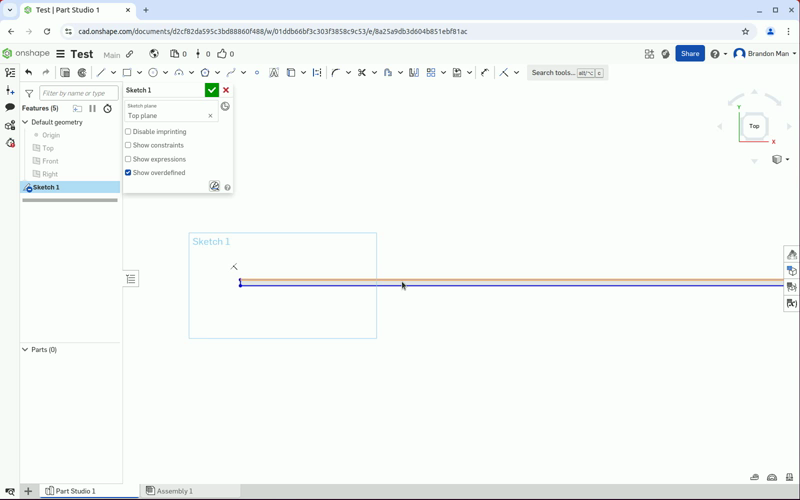
scroll(6)
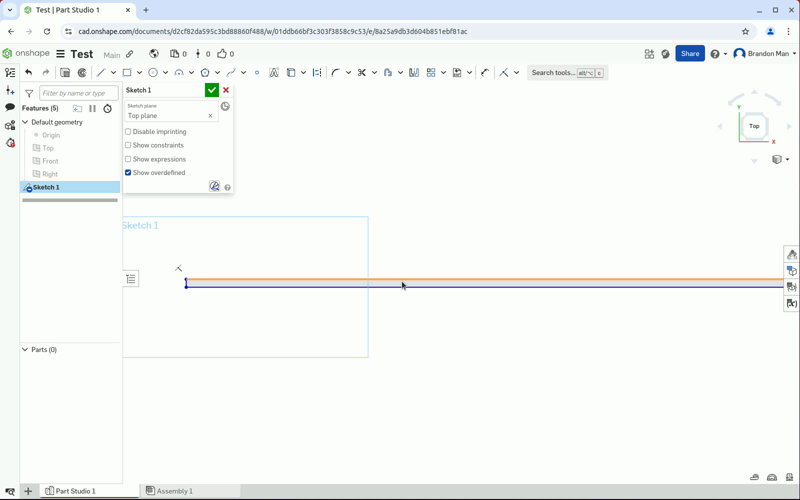
scroll(6)
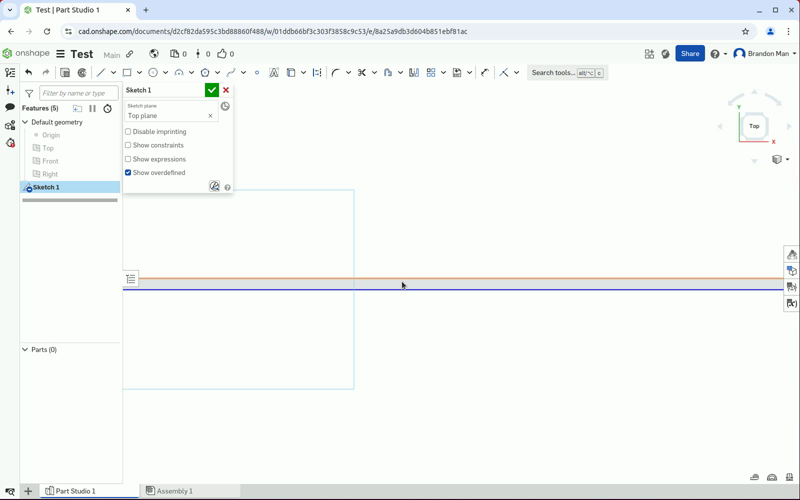
scroll(6)
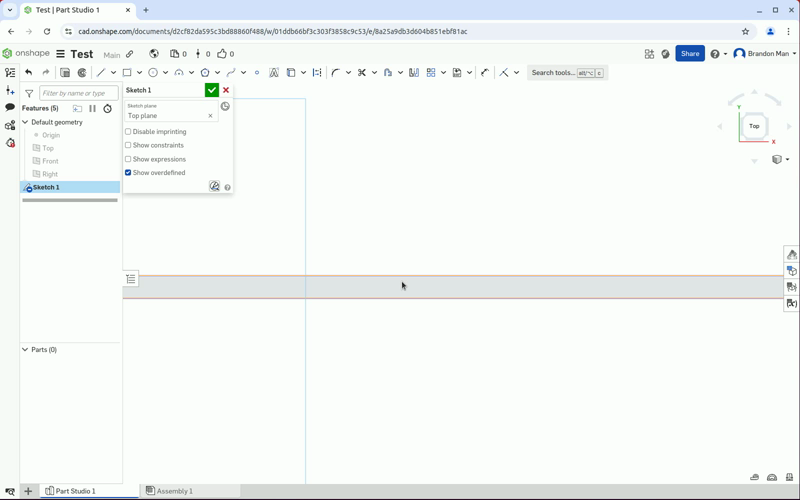
click(402, 281)
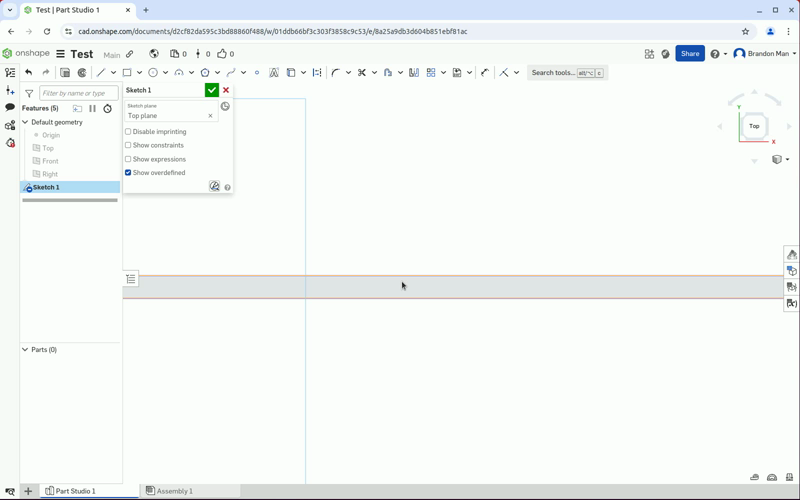
scroll(-6)
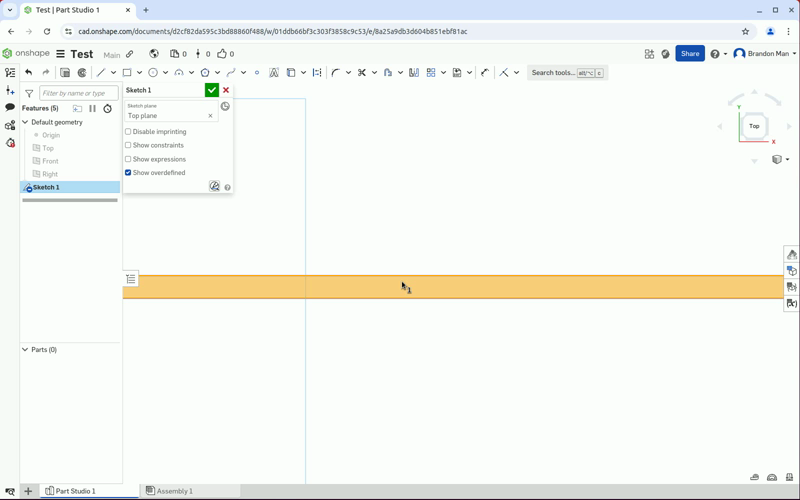
scroll(-6)
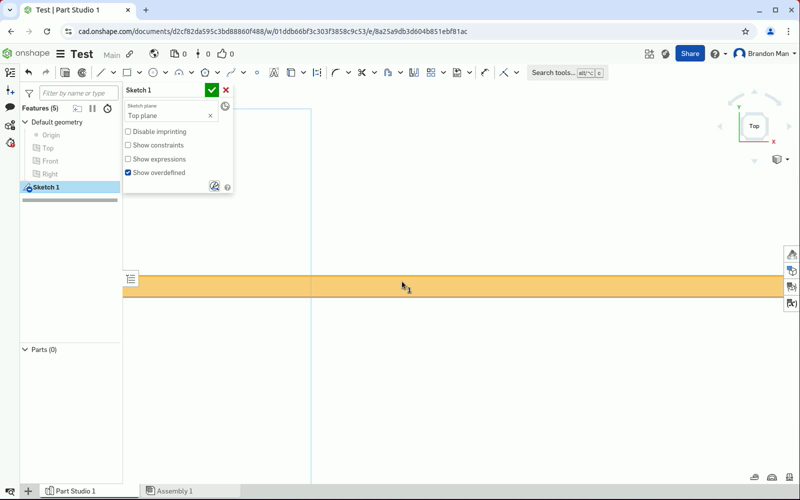
scroll(-6)
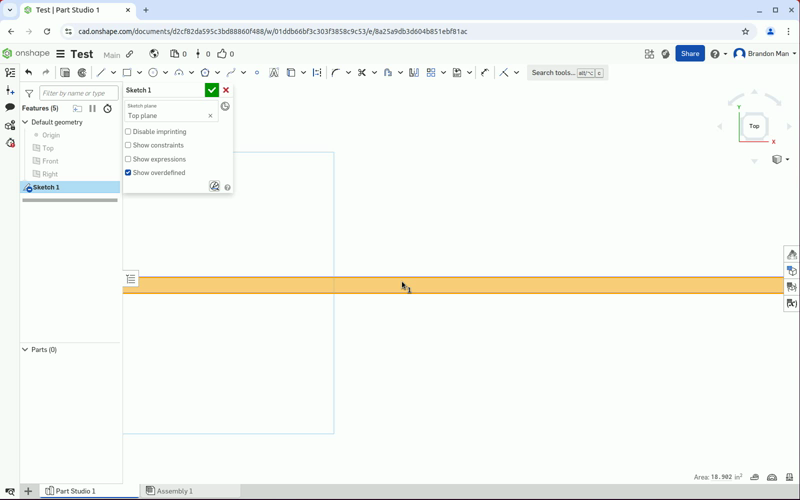
scroll(-6)
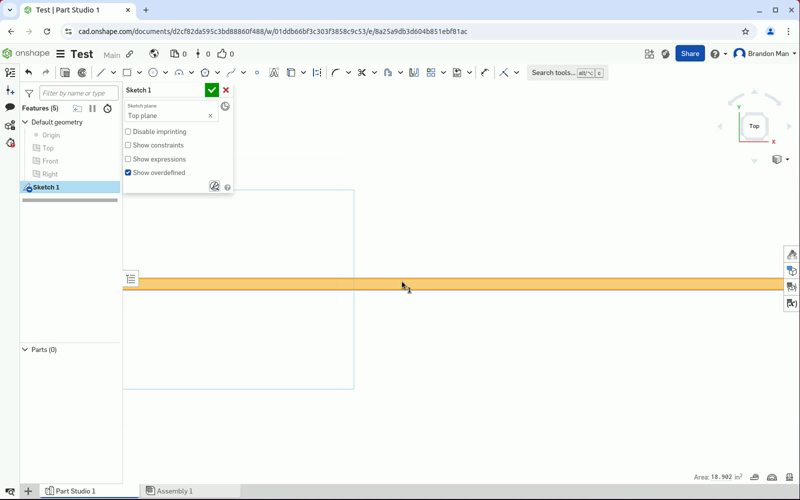
scroll(-6)
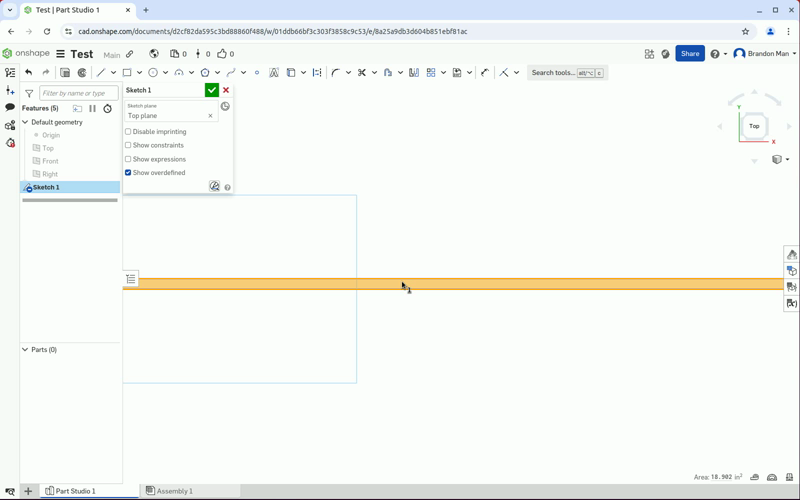
scroll(-6)
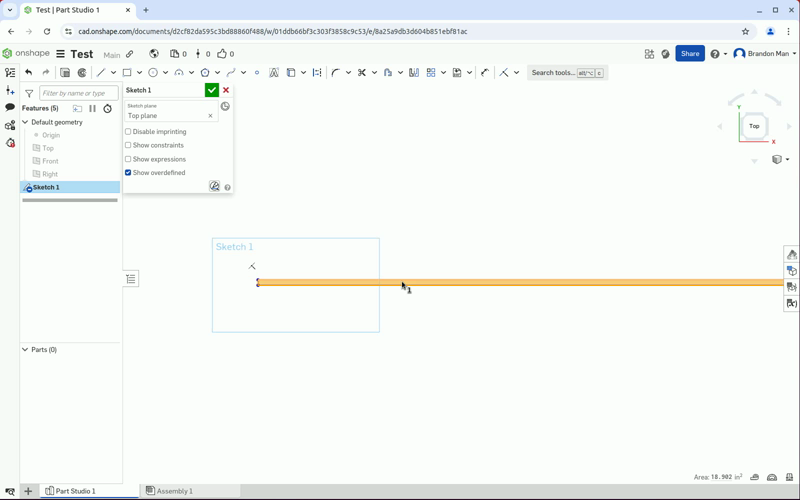
scroll(-6)
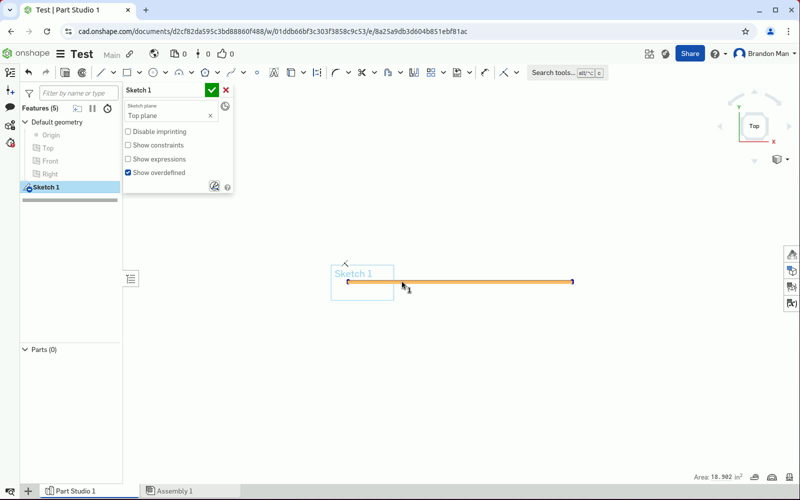
mouse_move(73, 352)
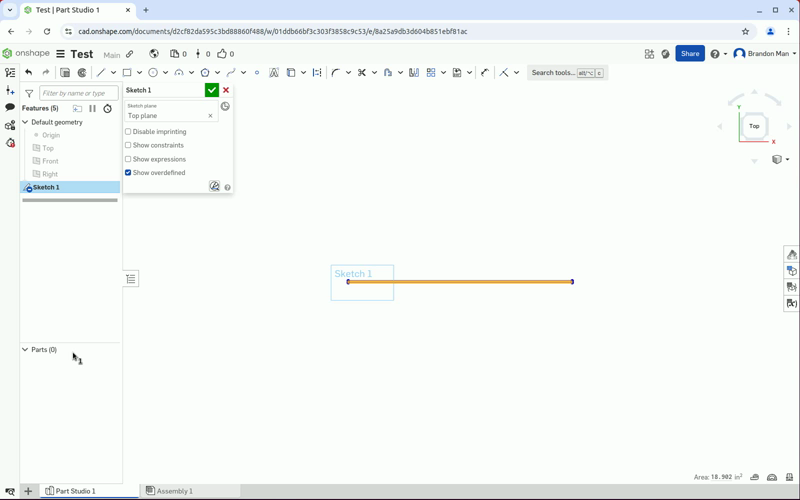
key(shift+y)
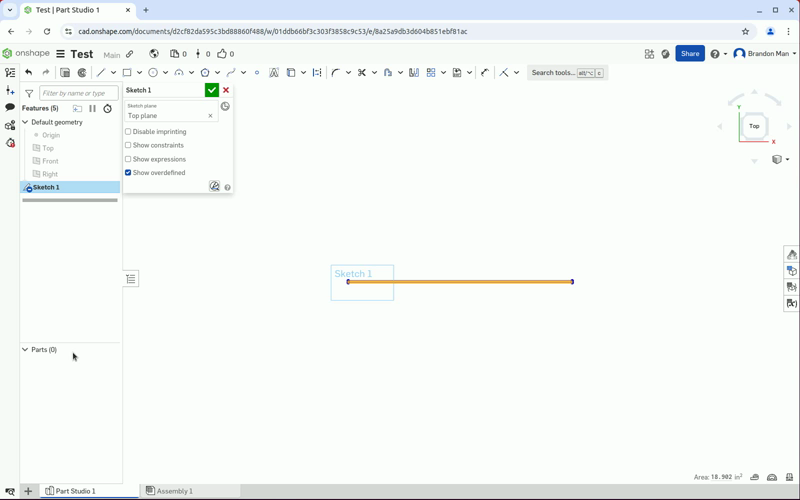
key(shift+e)
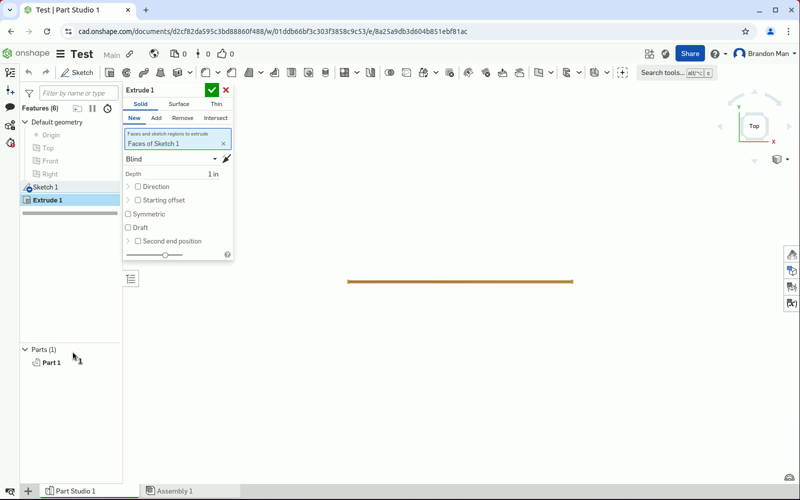
mouse_move(143, 106)
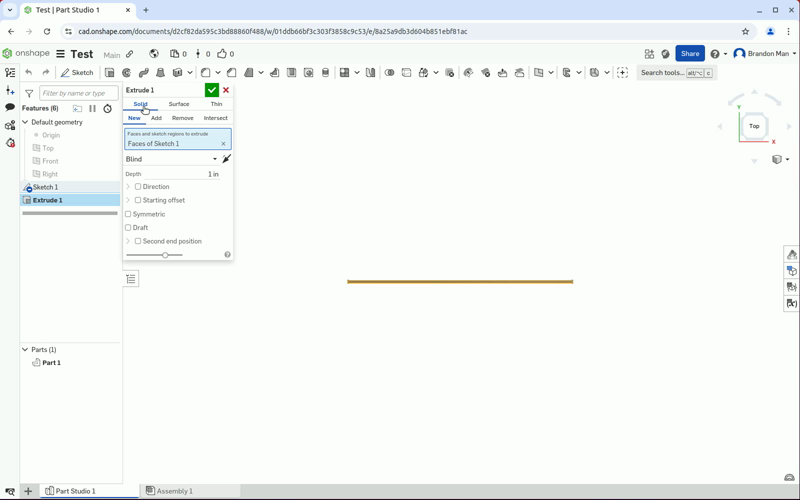
click(143, 106)
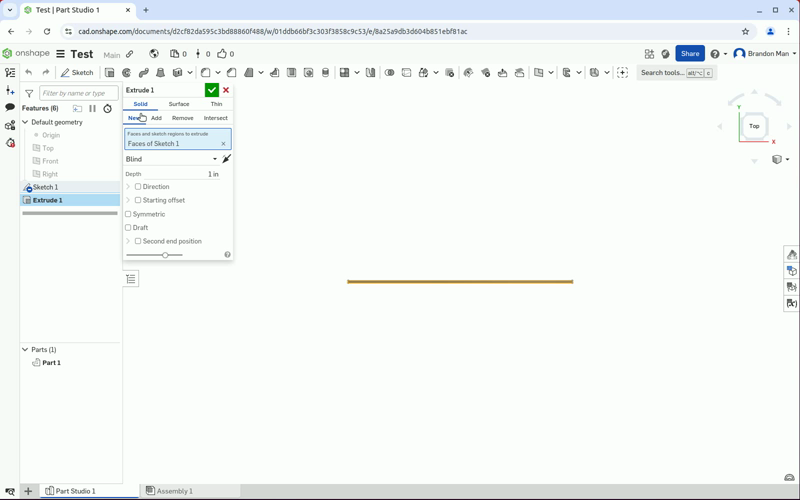
mouse_move(137, 120)
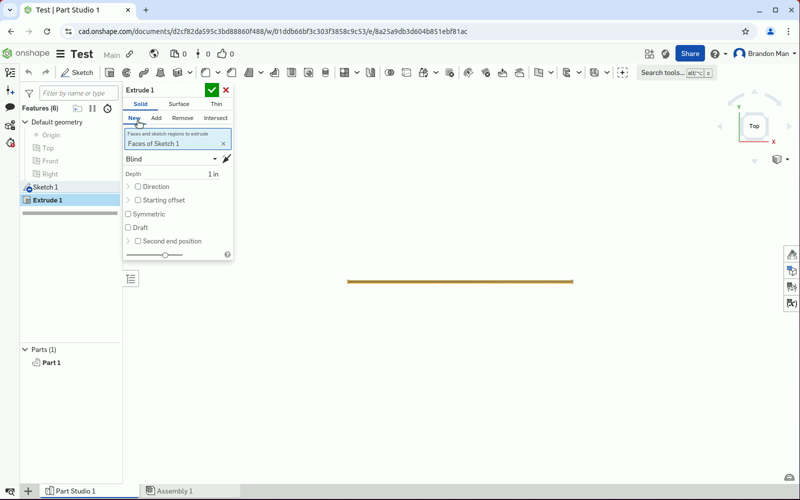
click(137, 120)
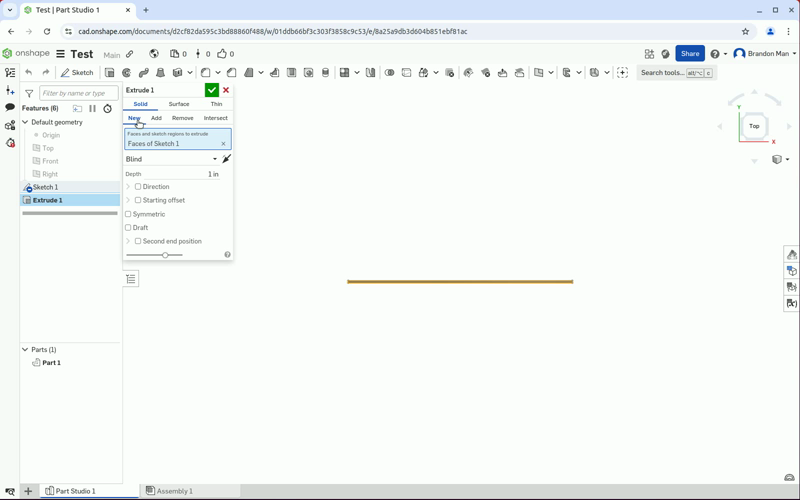
key(tab, 4)
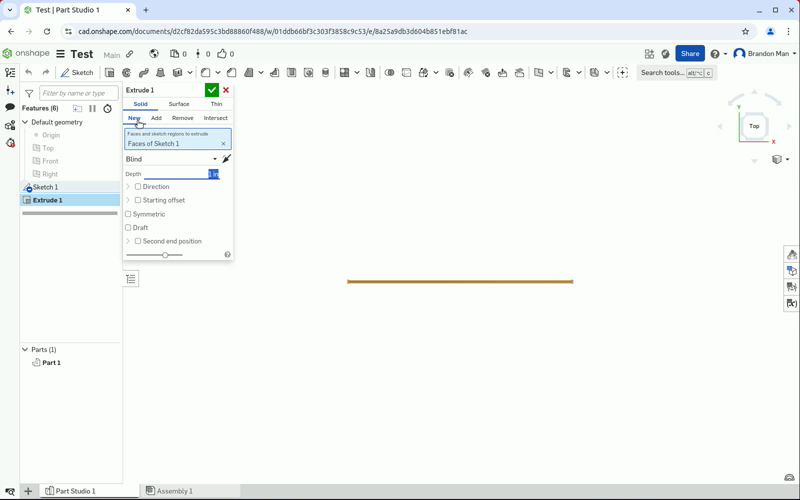
text(0.241)
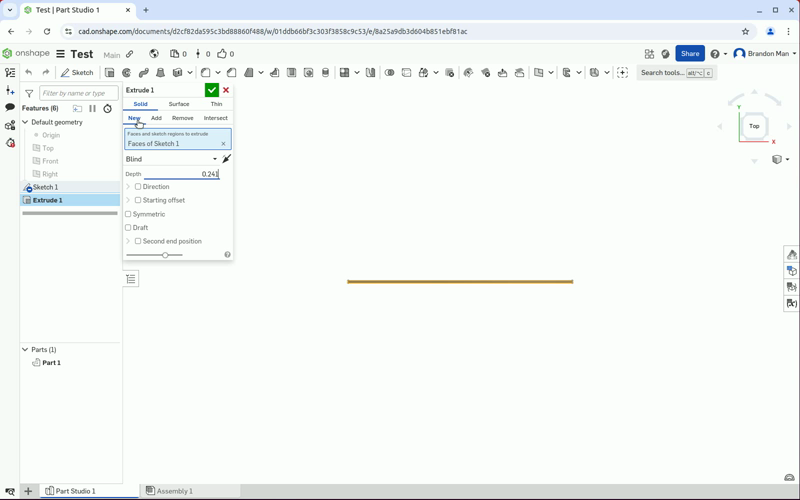
key(enter)
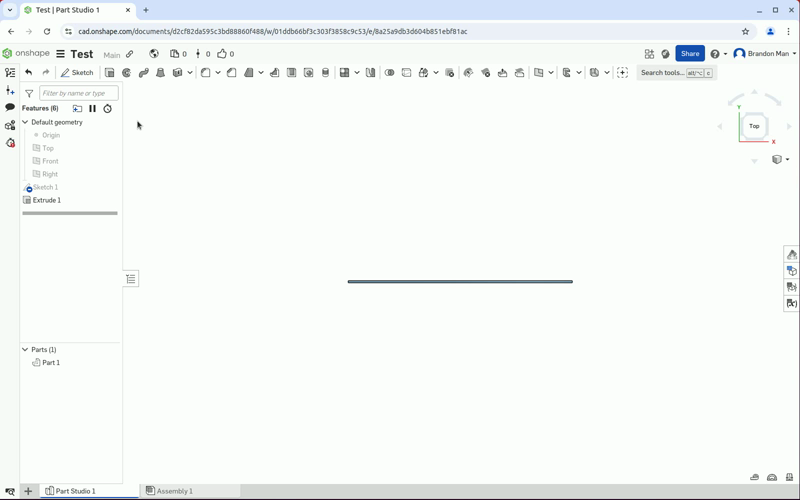
key(shift+h)
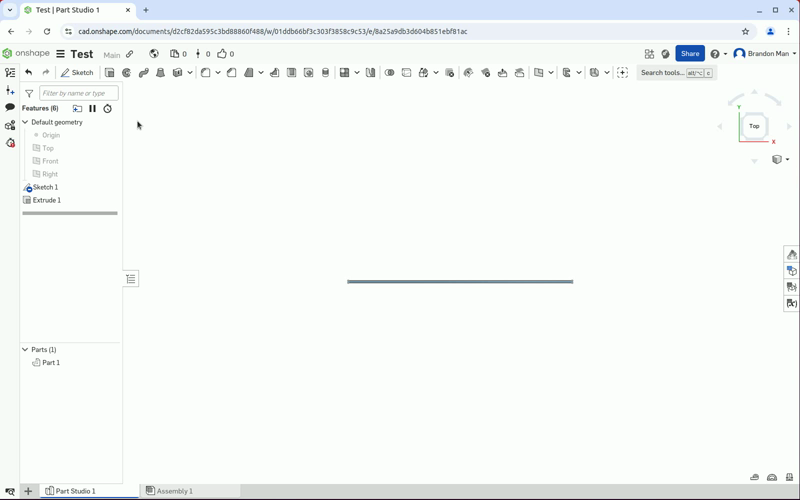
key(shift+h)
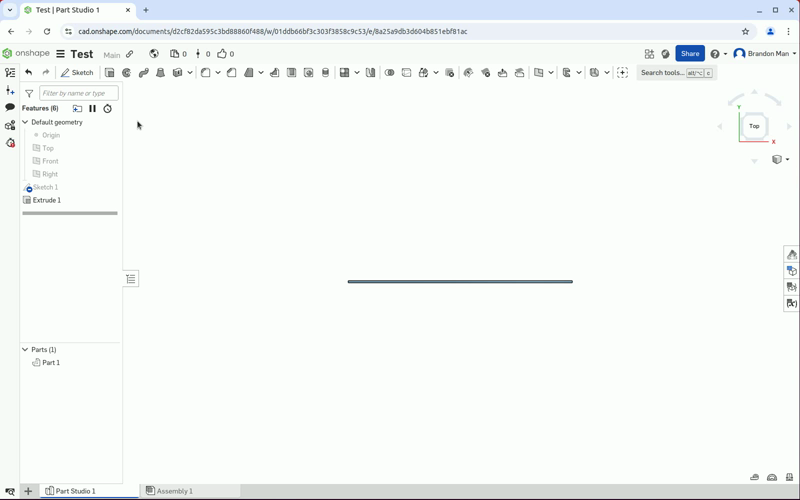
mouse_move(73, 189)
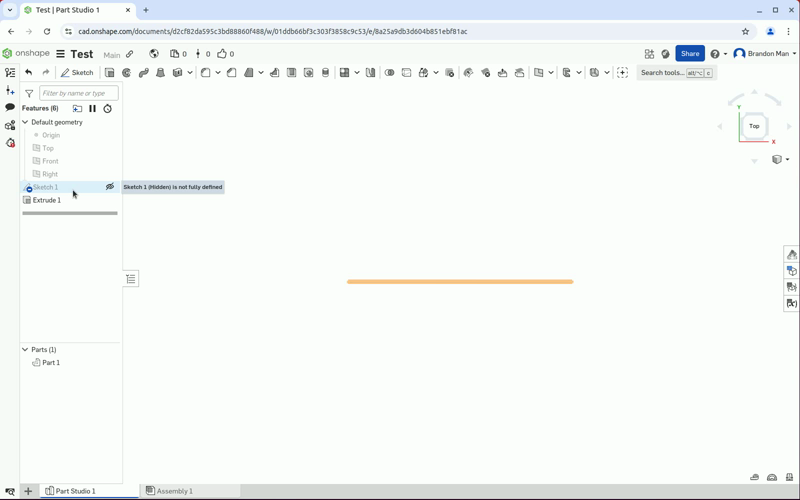
click(73, 189)
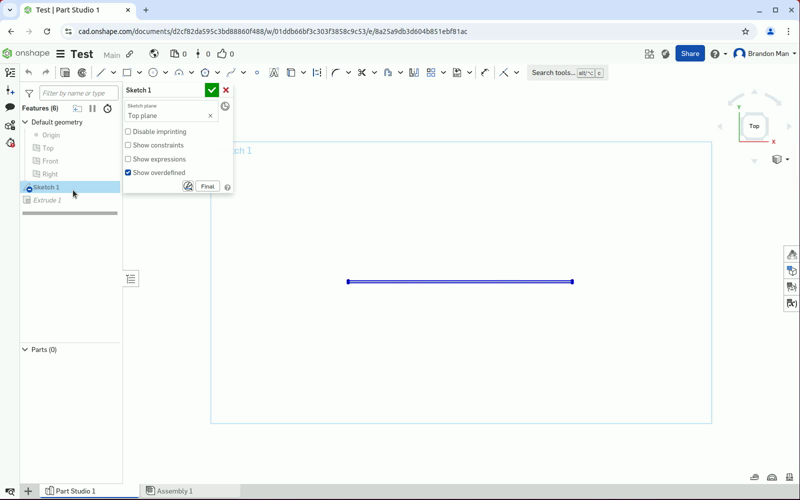
mouse_move(229, 92)
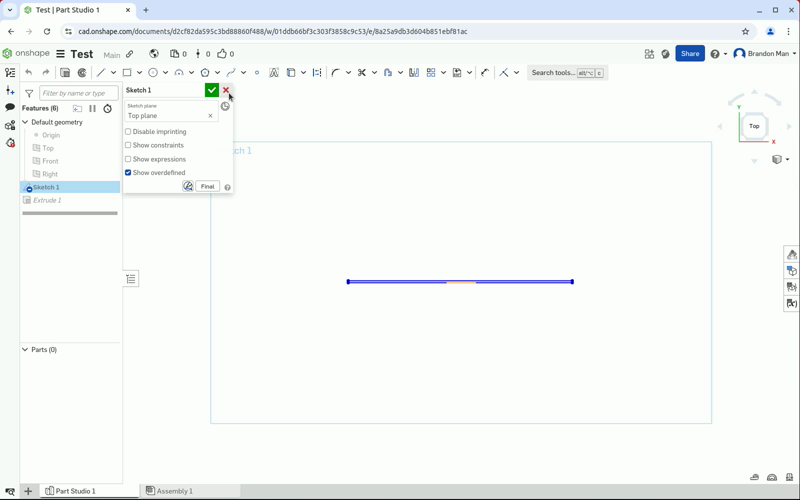
click(229, 92)
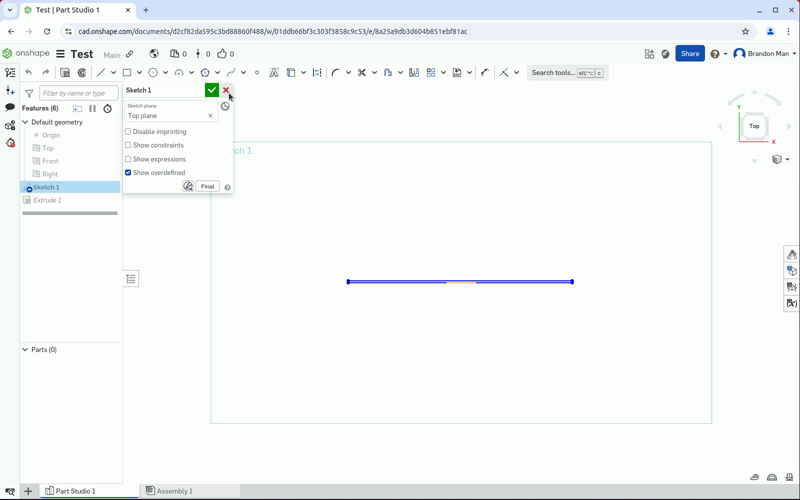
key(shift+s)
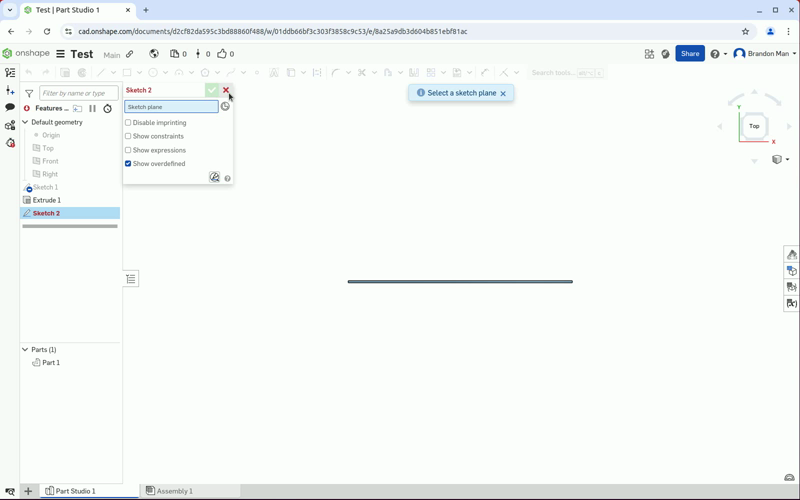
mouse_move(73, 150)
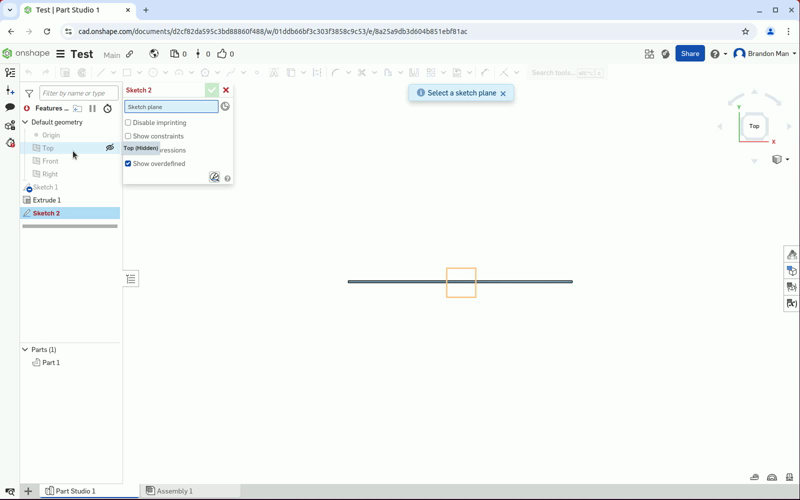
click(73, 150)
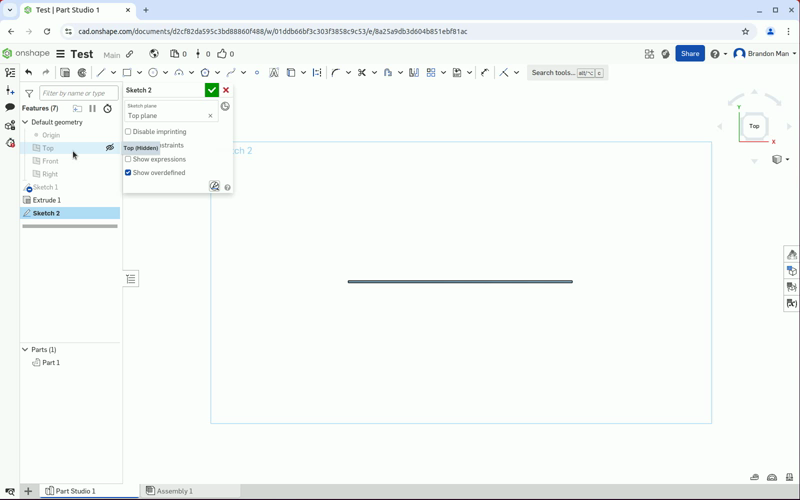
mouse_move(73, 352)
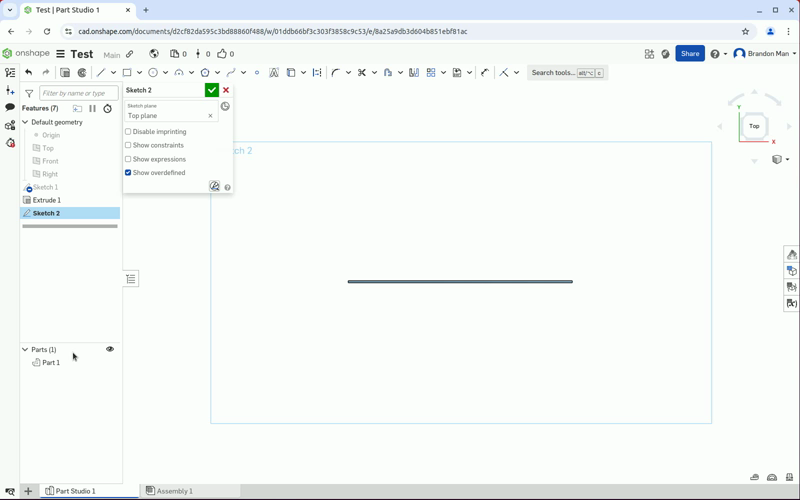
key(y)
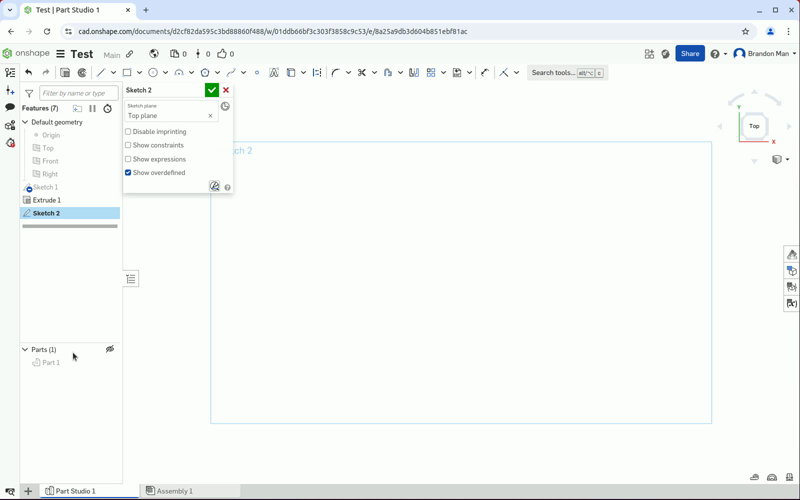
key(l)
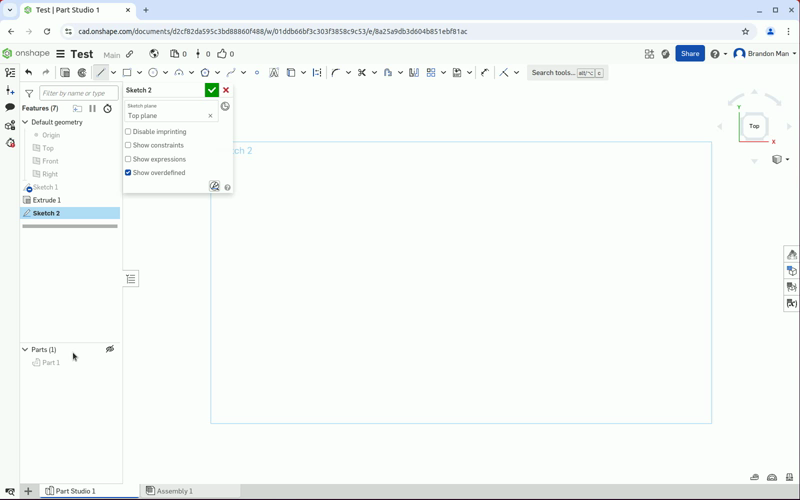
key_down(shift)
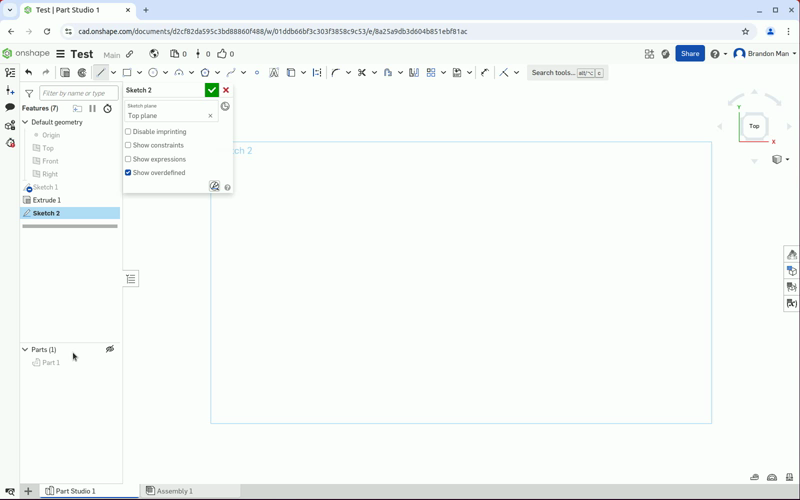
mouse_move(458, 282)
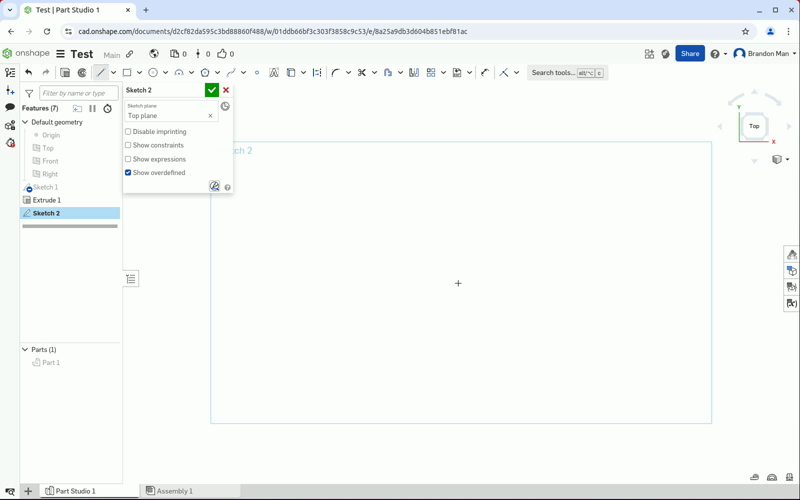
click(458, 282)
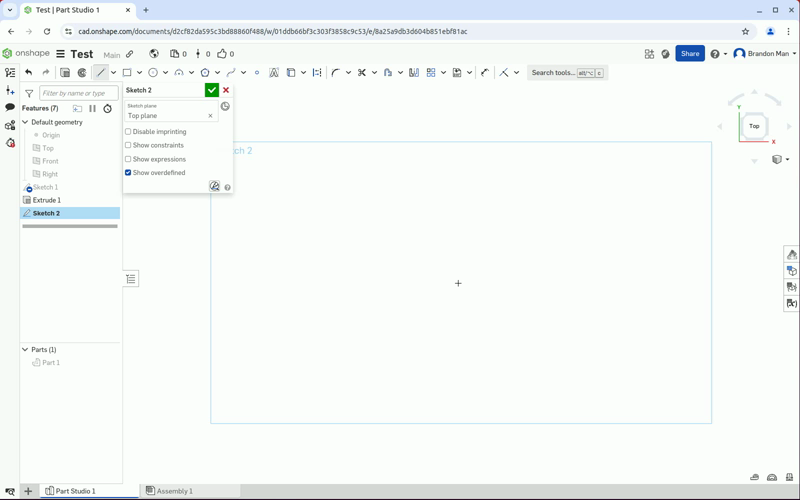
key_up(shift)
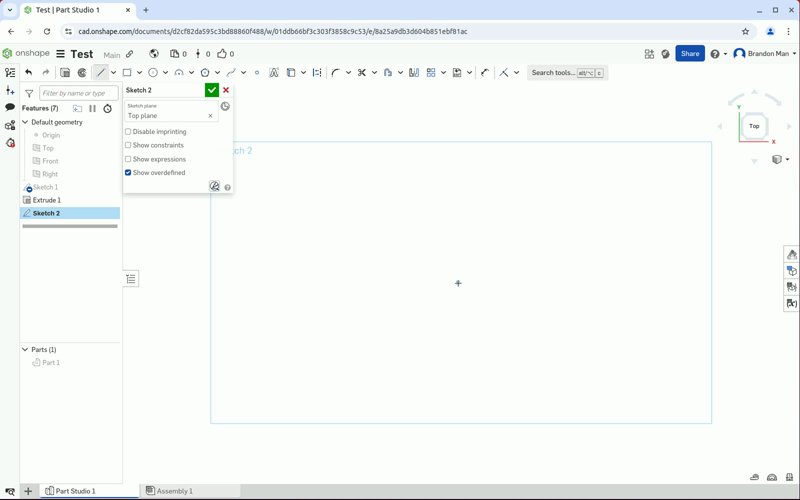
key_down(shift)
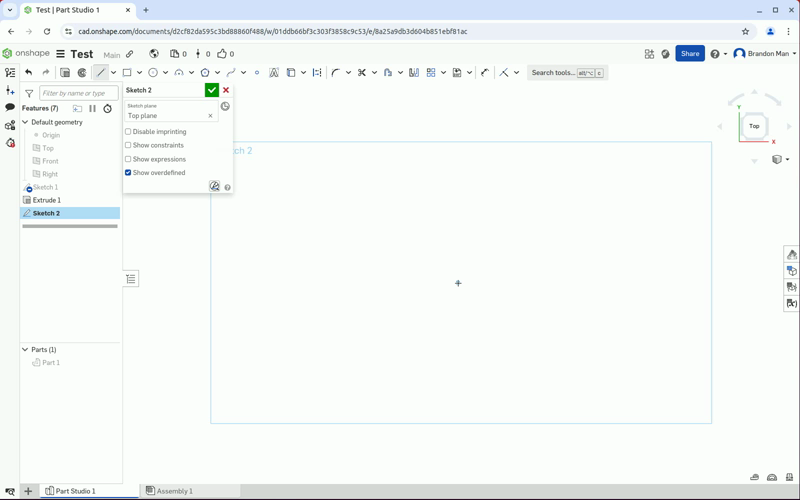
mouse_move(488, 282)
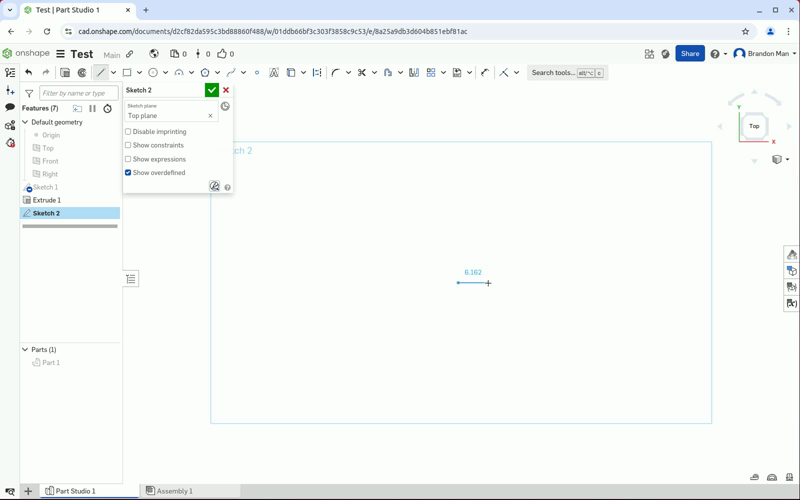
mouse_move(463, 282)
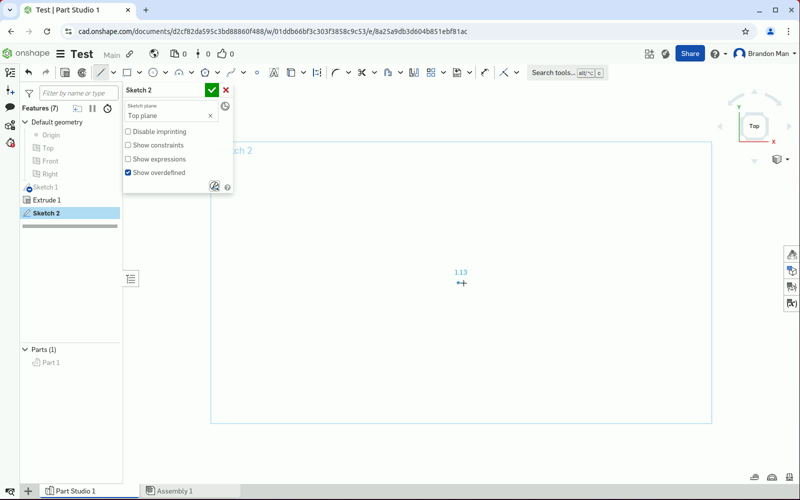
scroll(6)
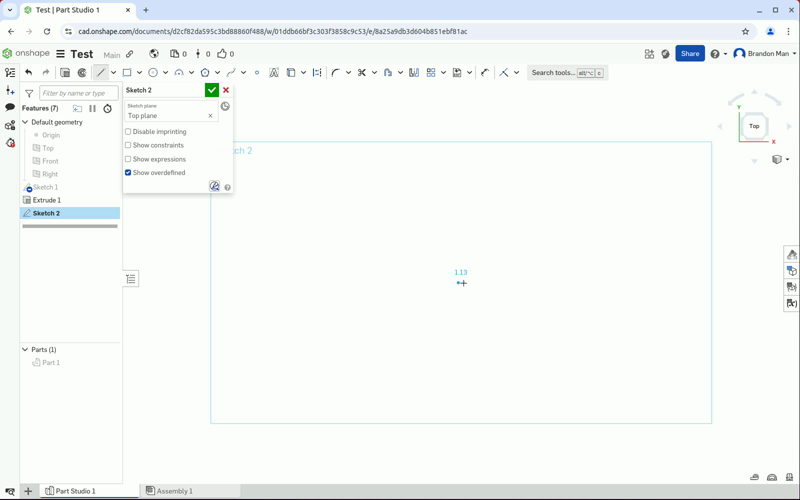
scroll(6)
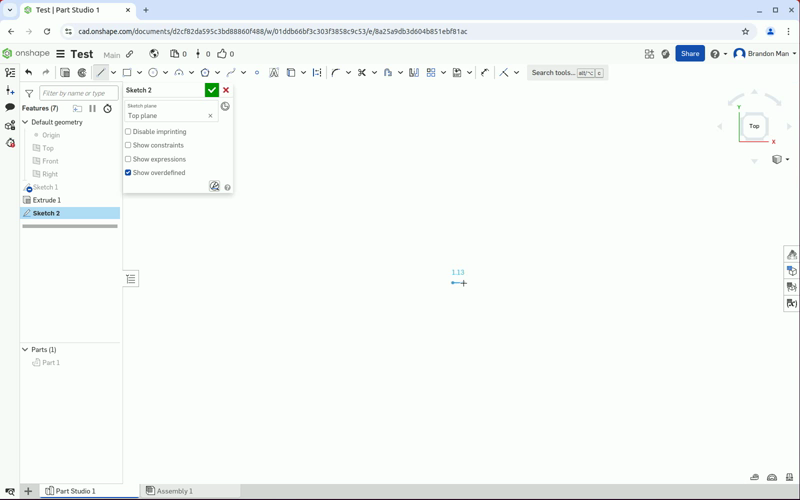
scroll(6)
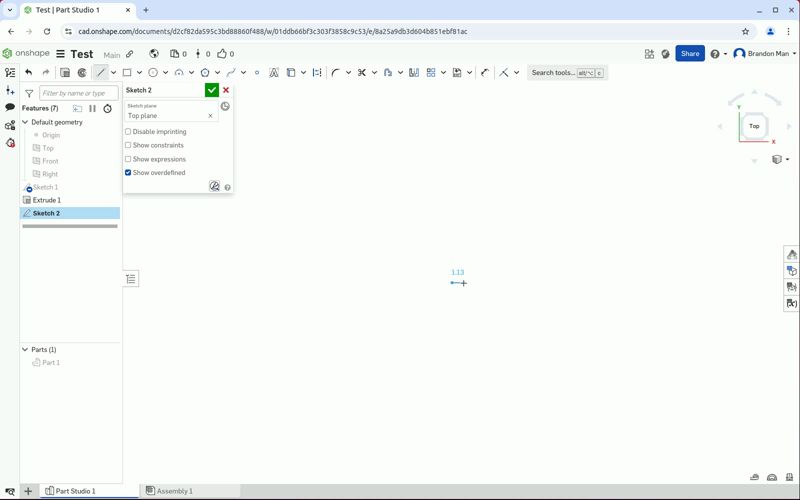
scroll(6)
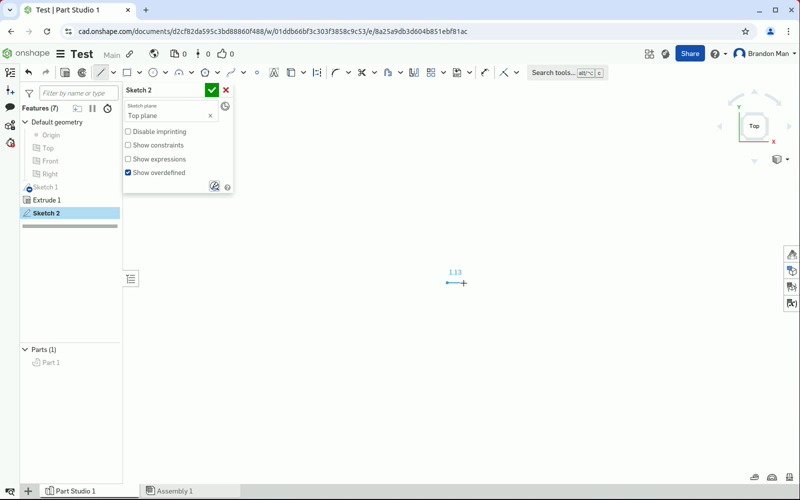
scroll(6)
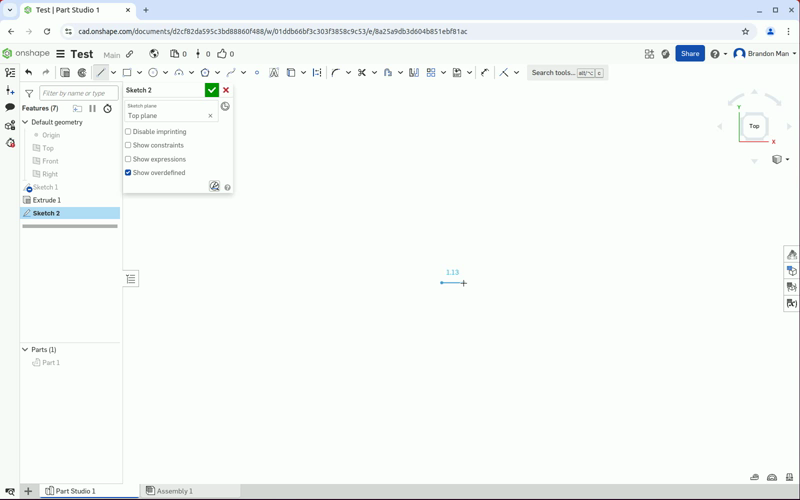
scroll(6)
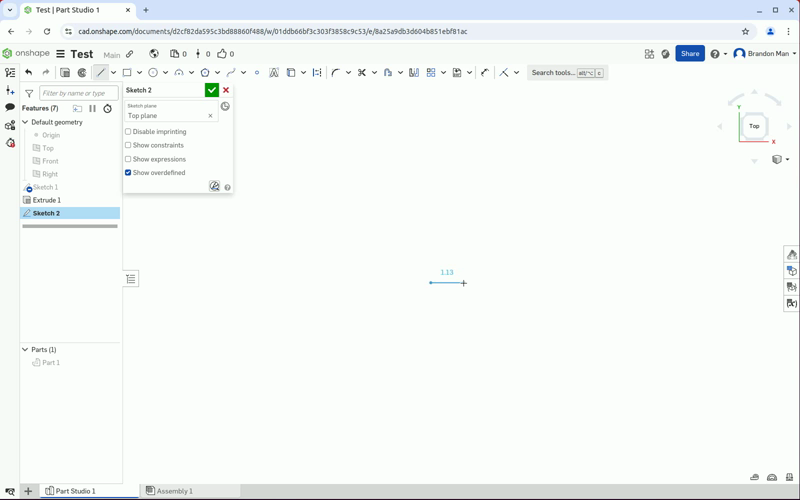
scroll(6)
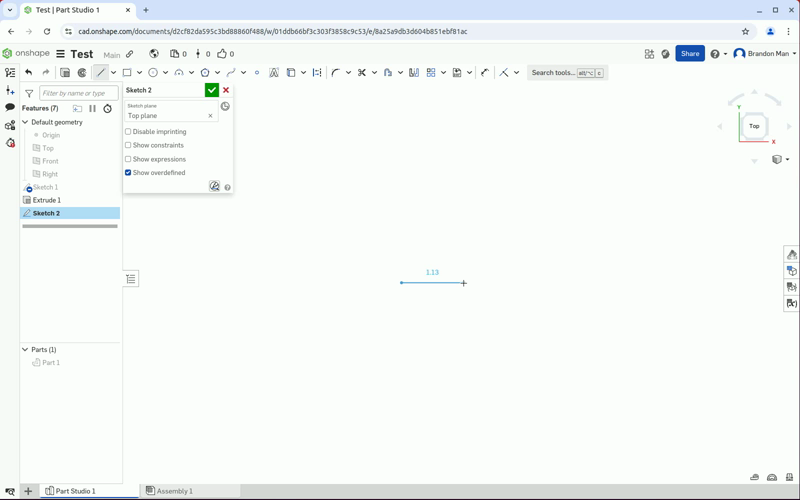
click(463, 282)
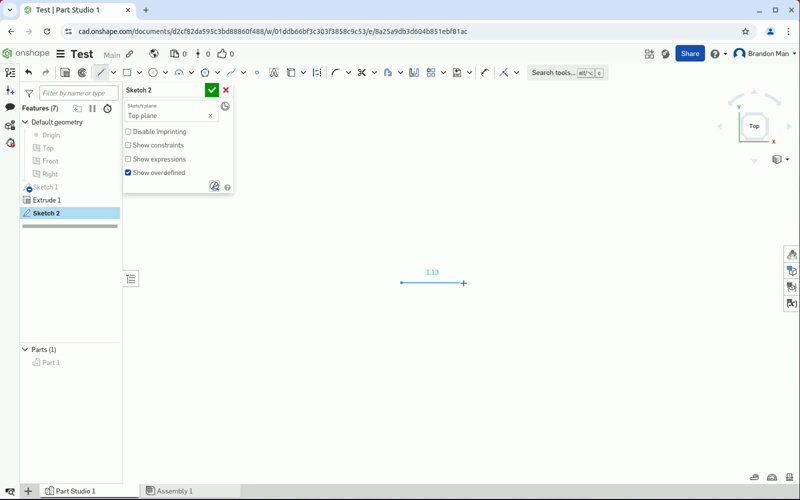
scroll(-6)
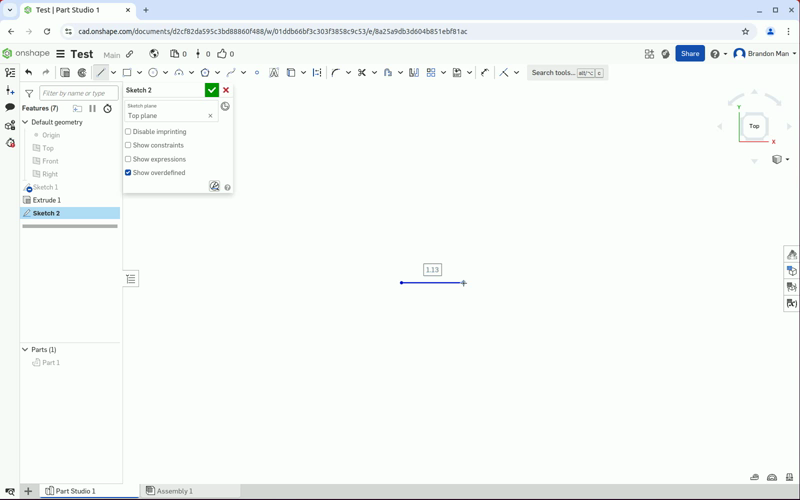
scroll(-6)
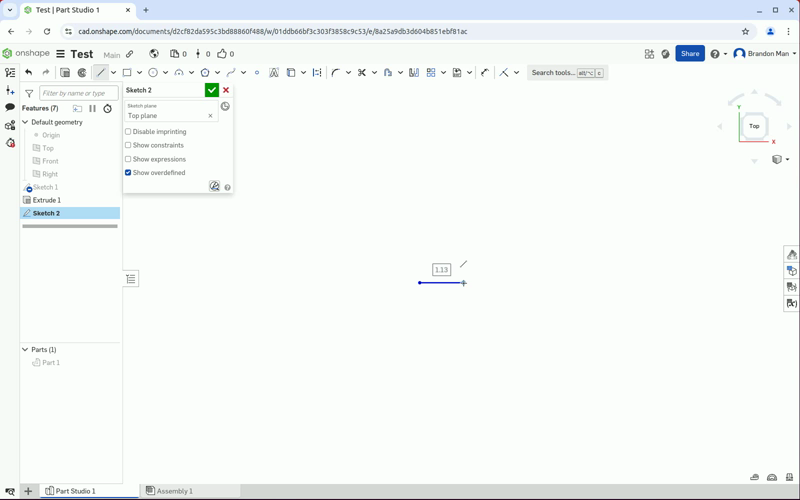
scroll(-6)
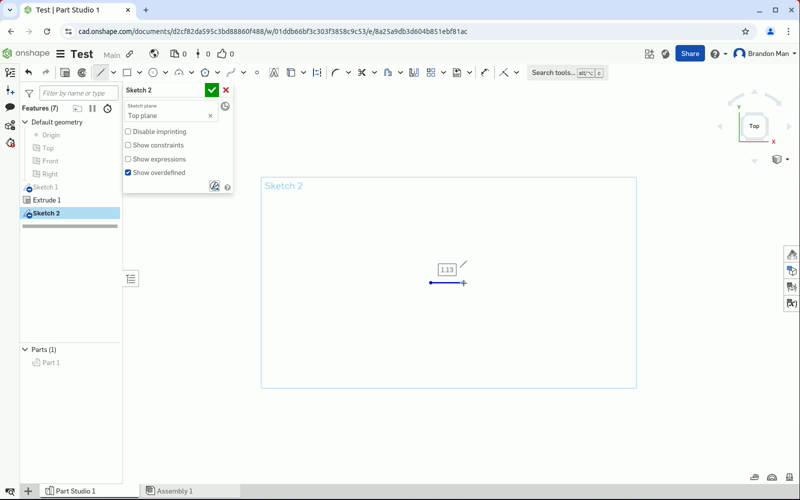
scroll(-6)
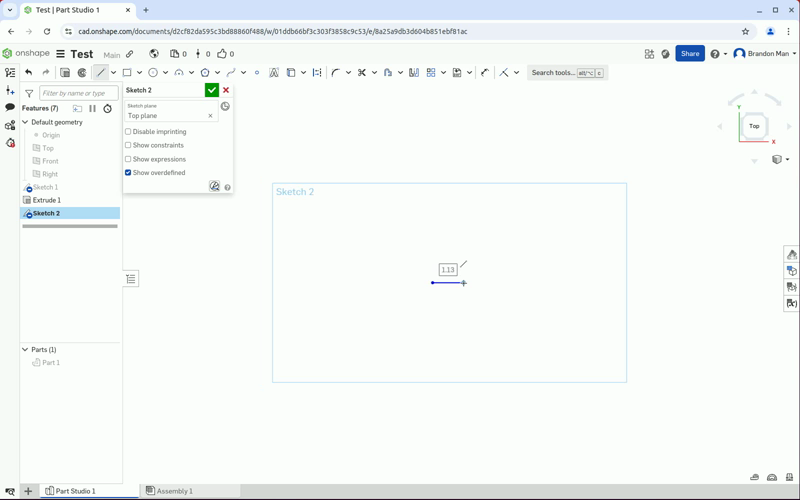
scroll(-6)
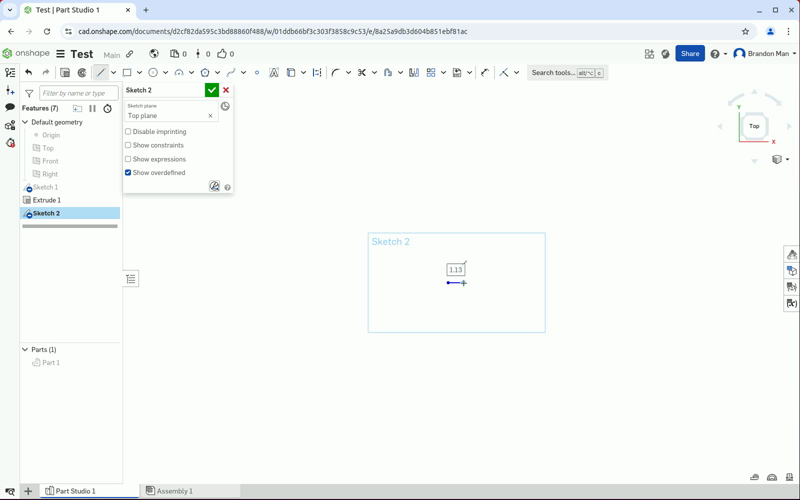
scroll(-6)
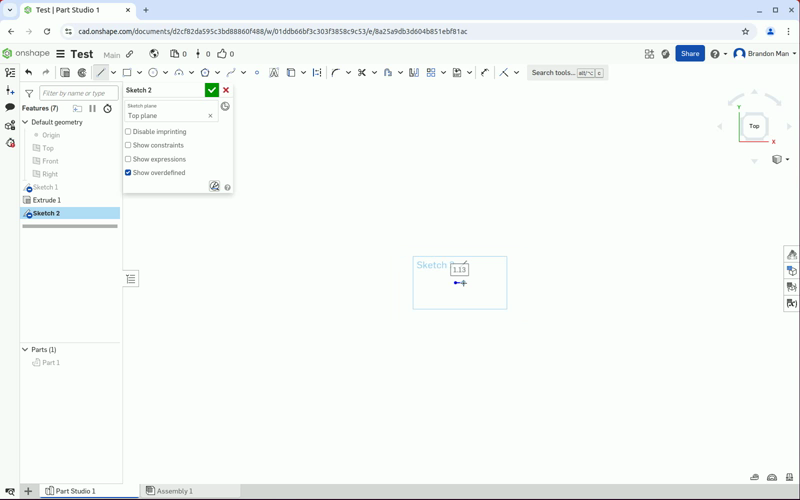
scroll(-6)
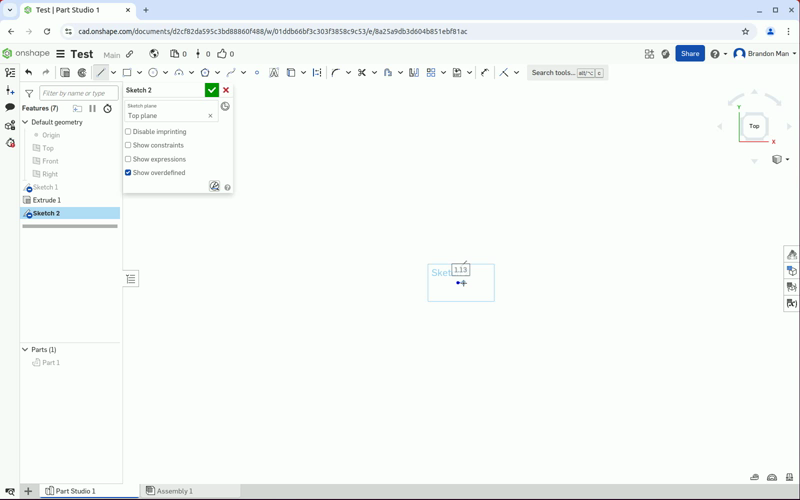
key_up(shift)
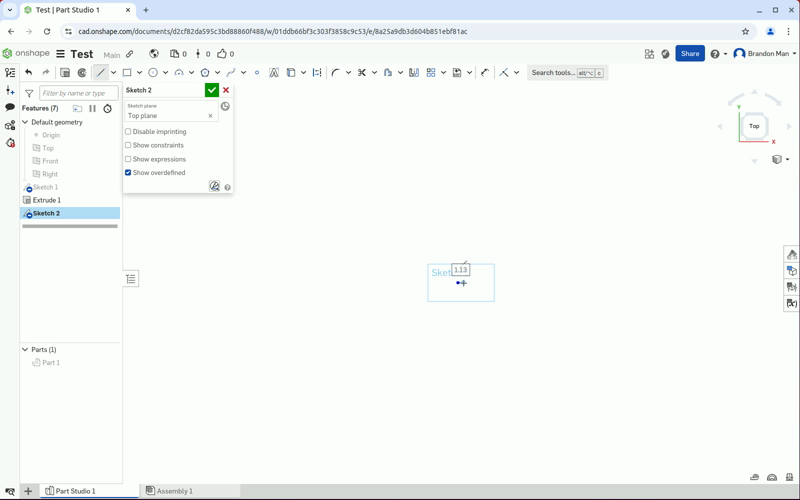
key_down(shift)
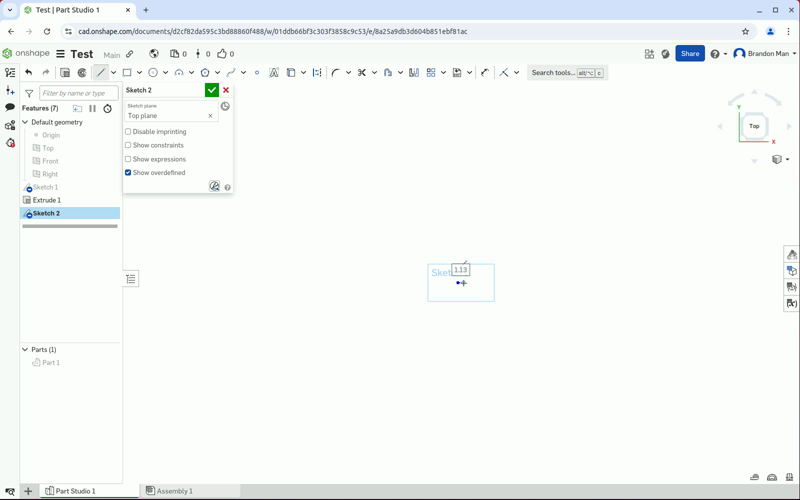
mouse_move(493, 282)
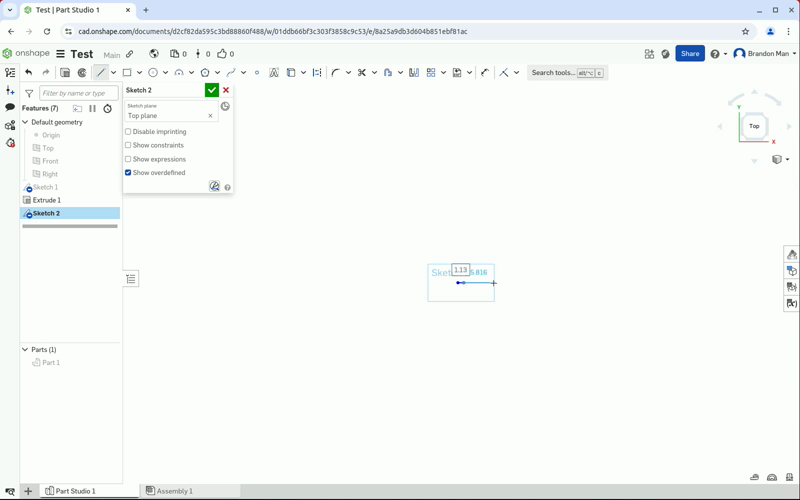
mouse_move(463, 240)
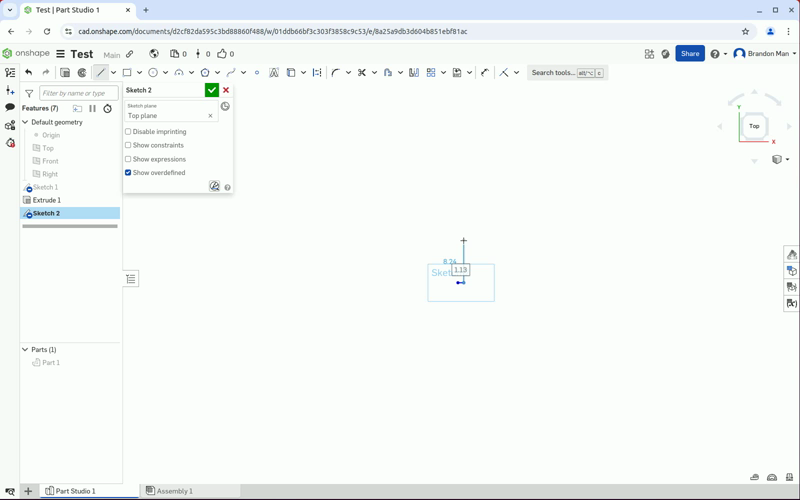
click(463, 240)
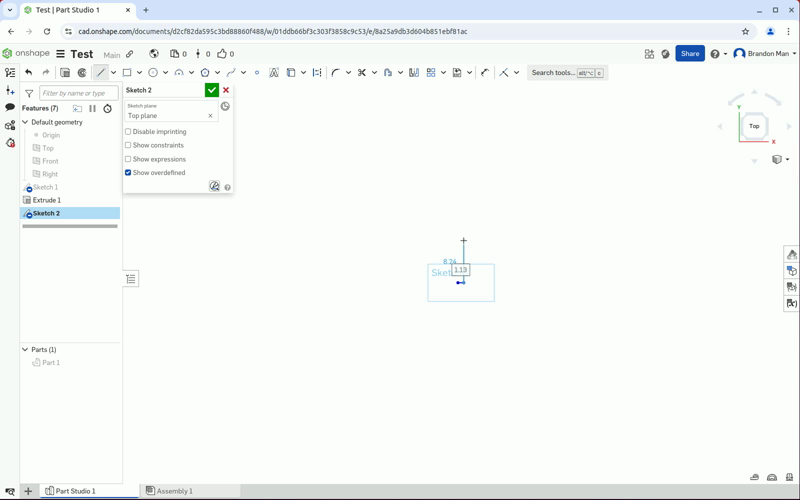
key_up(shift)
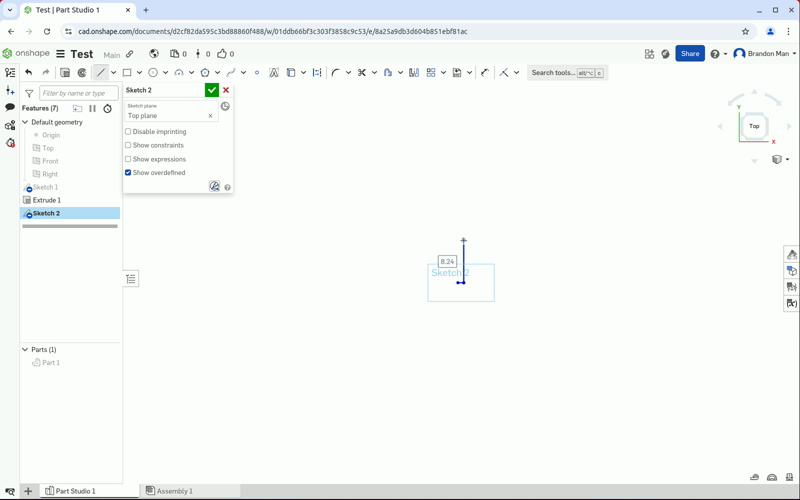
key_down(shift)
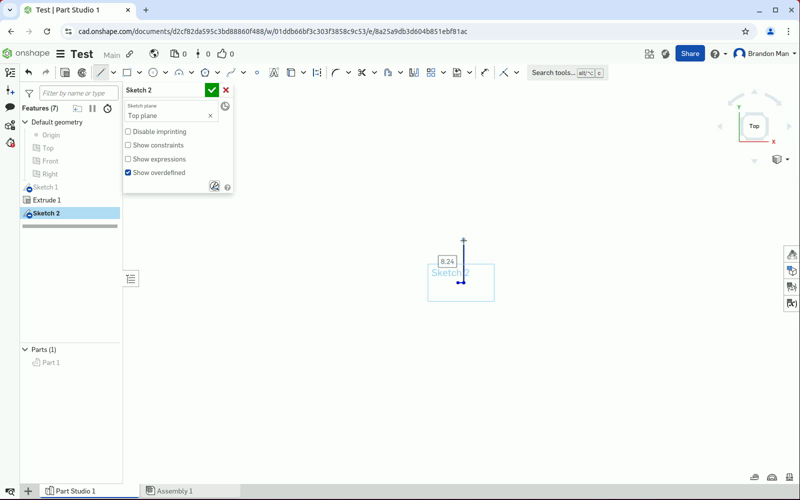
mouse_move(493, 240)
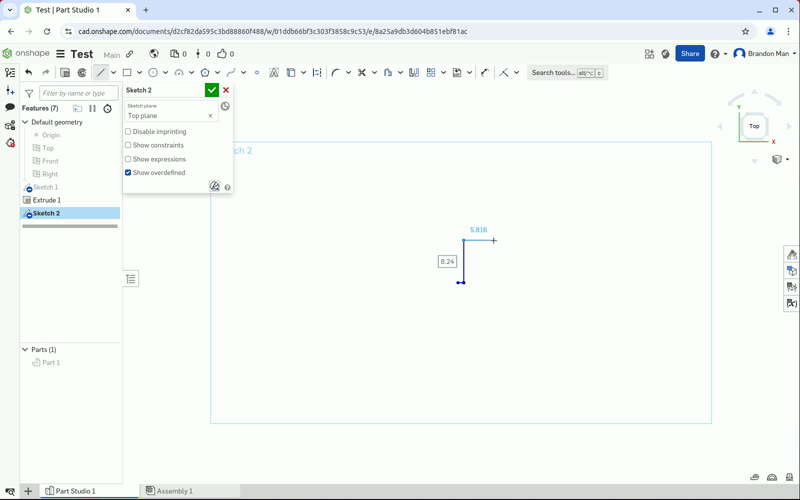
mouse_move(458, 240)
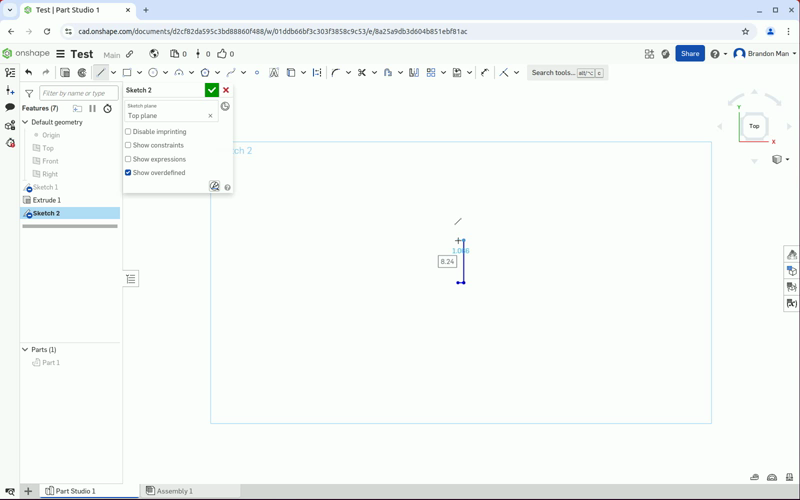
scroll(6)
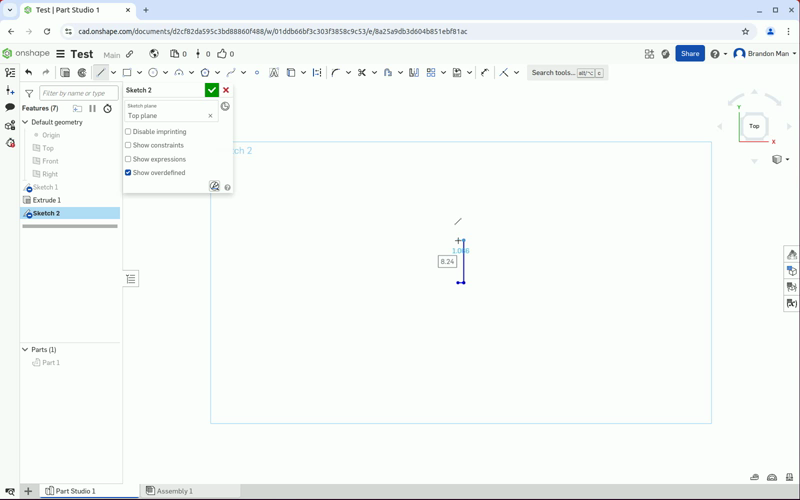
scroll(6)
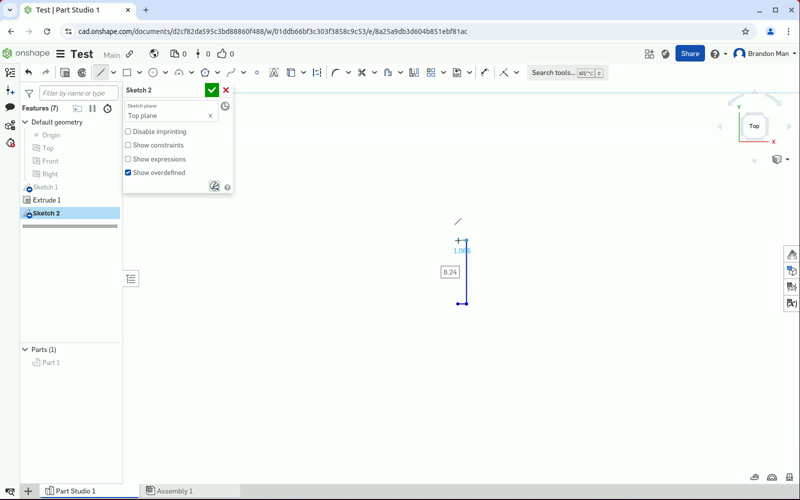
scroll(6)
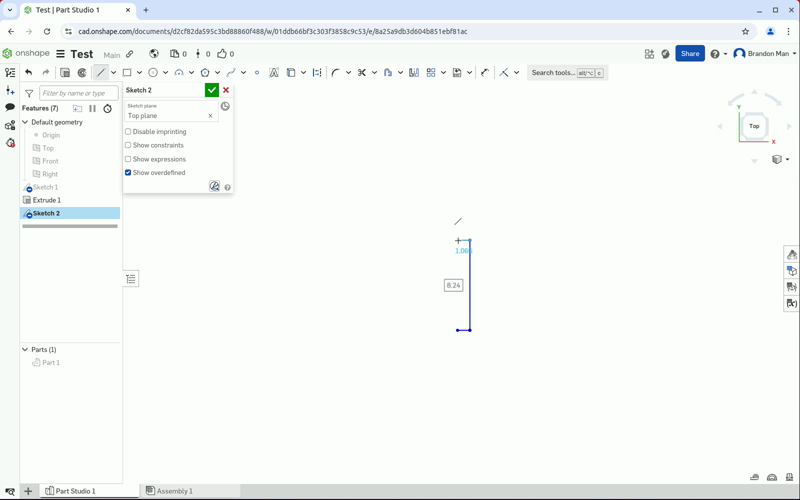
scroll(6)
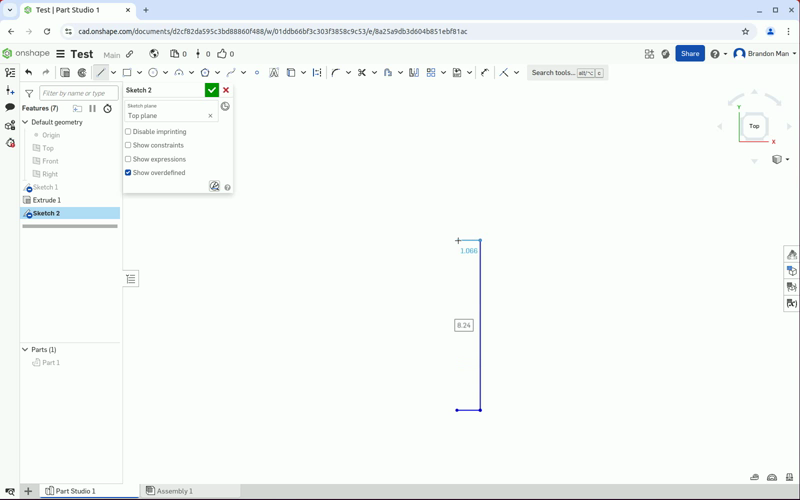
scroll(6)
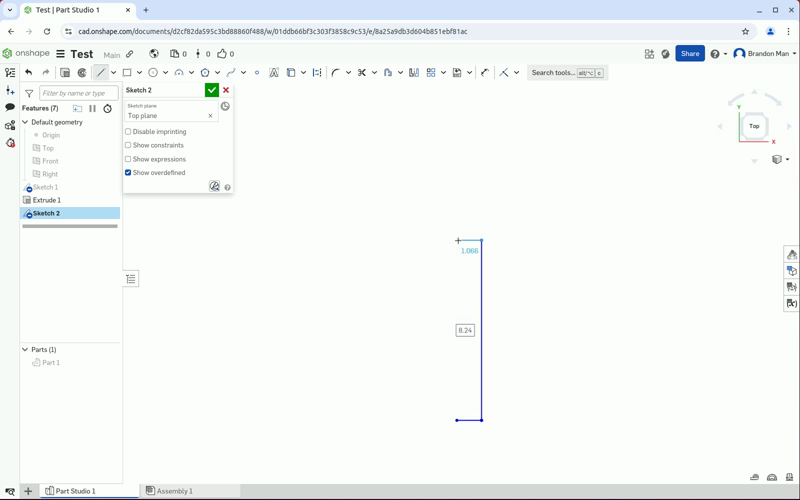
scroll(6)
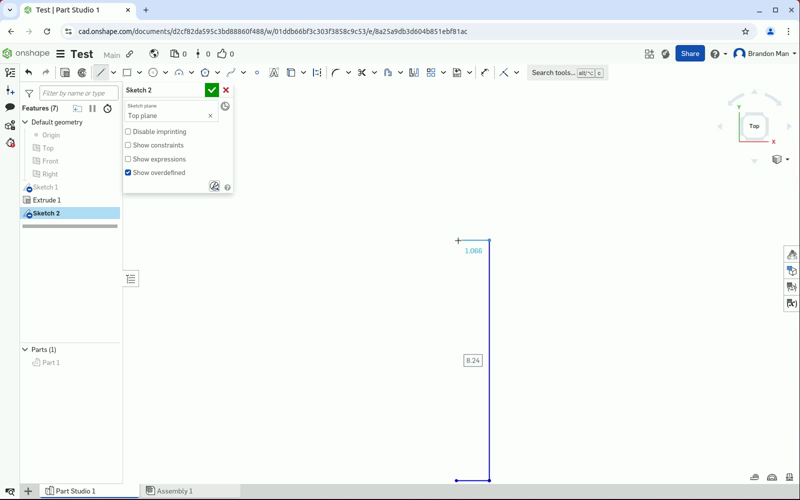
scroll(6)
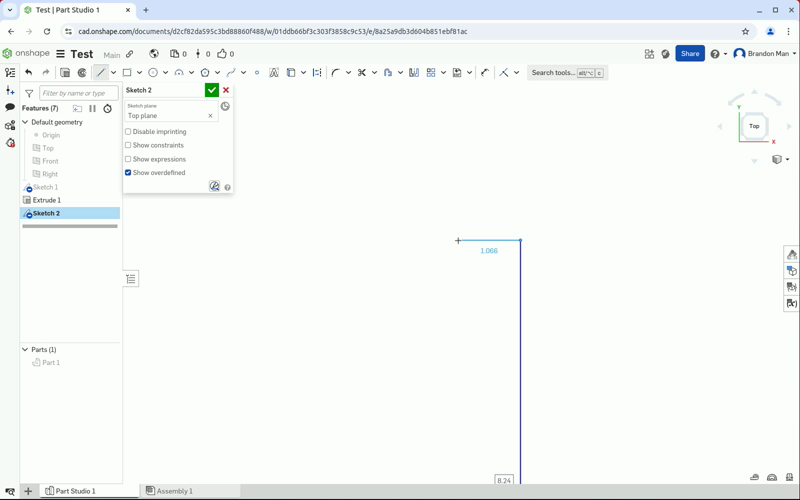
click(458, 240)
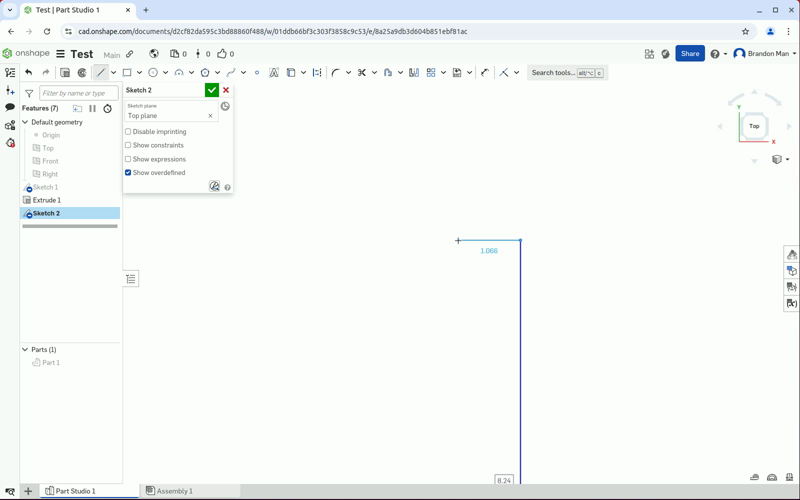
scroll(-6)
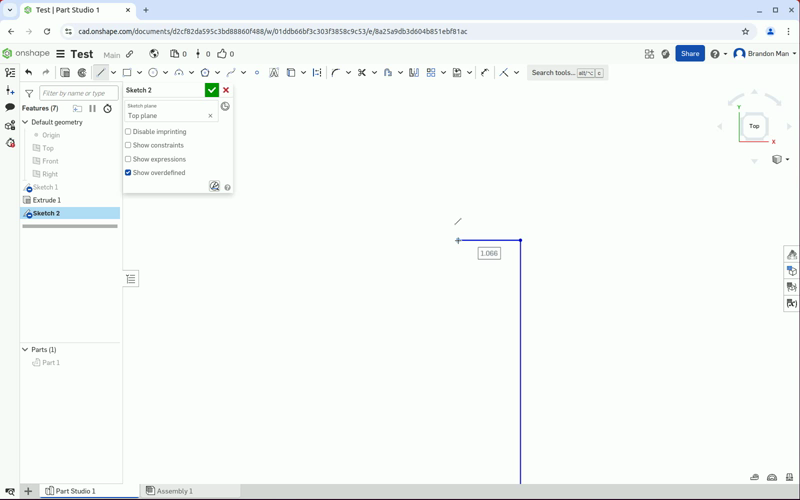
scroll(-6)
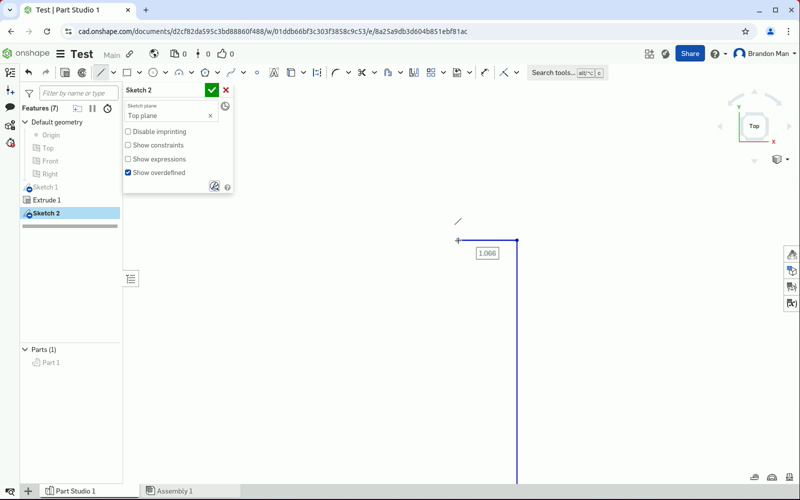
scroll(-6)
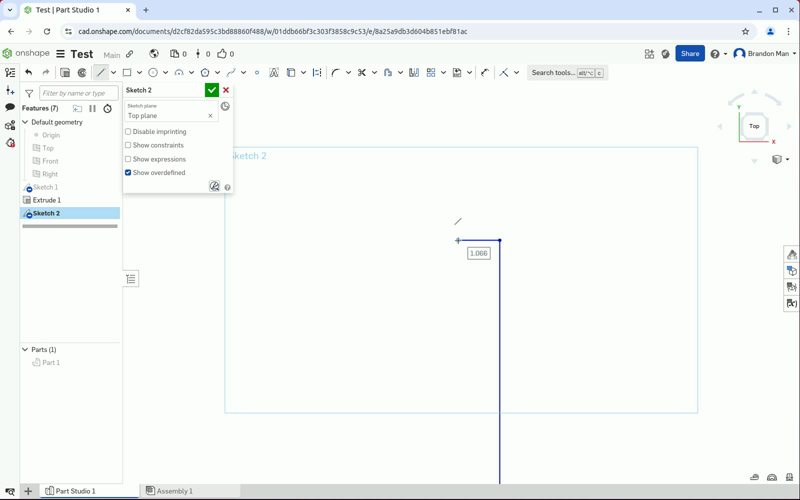
scroll(-6)
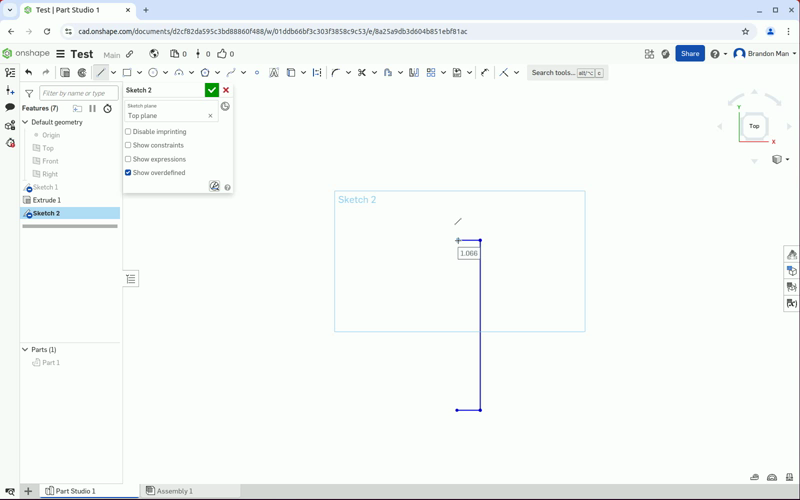
scroll(-6)
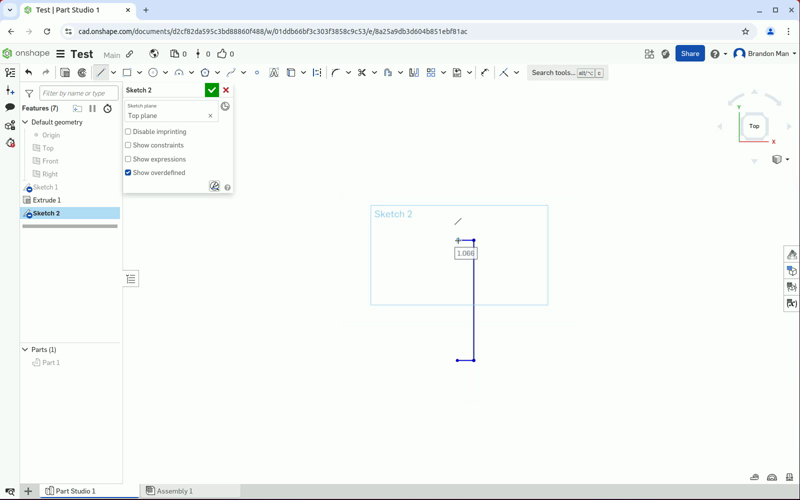
scroll(-6)
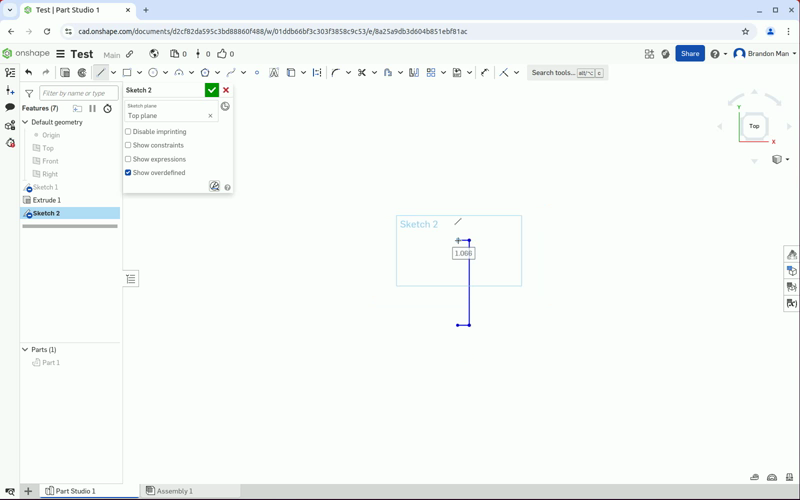
scroll(-6)
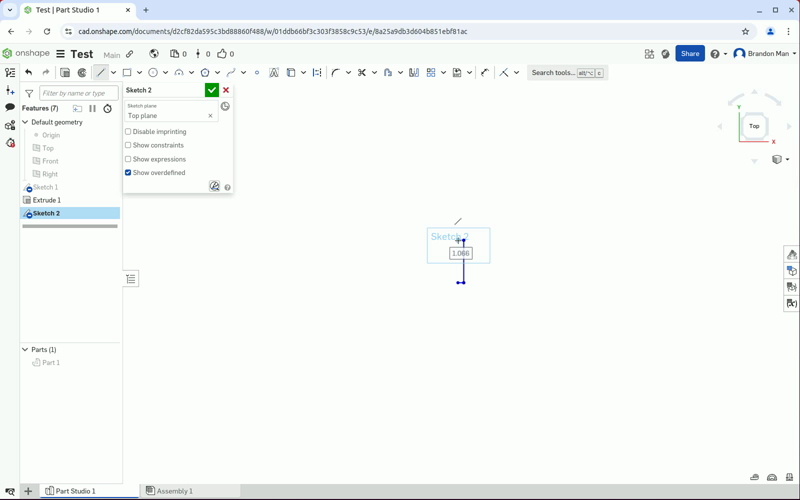
key_up(shift)
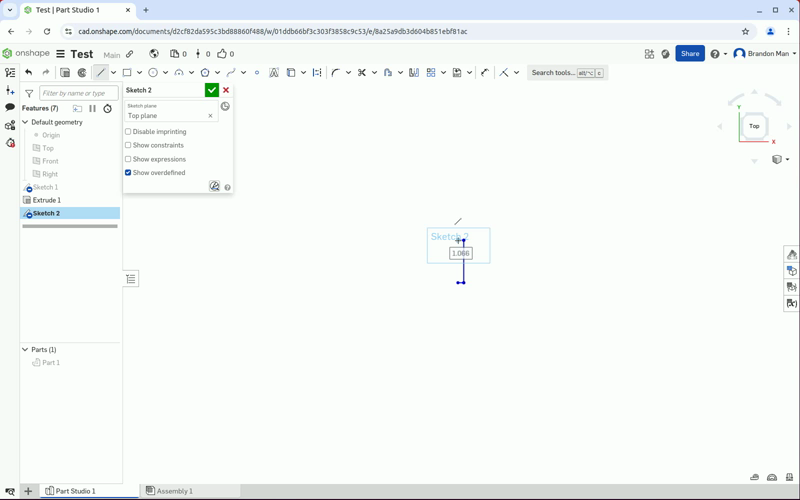
mouse_move(488, 240)
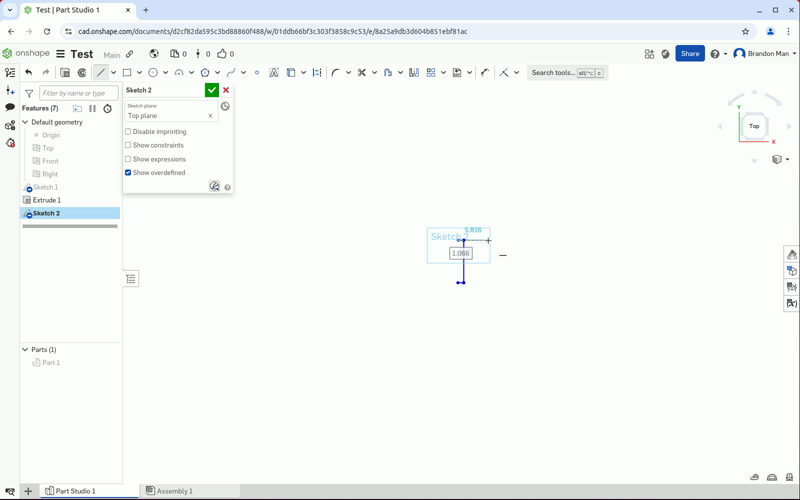
key_down(shift)
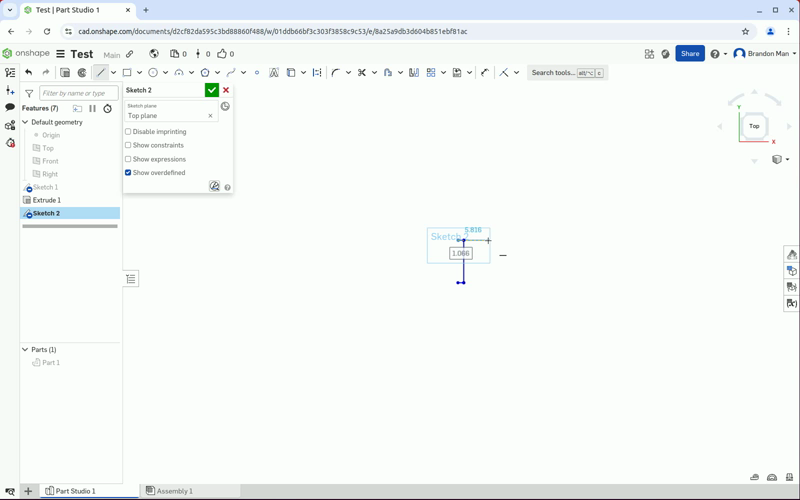
mouse_move(458, 282)
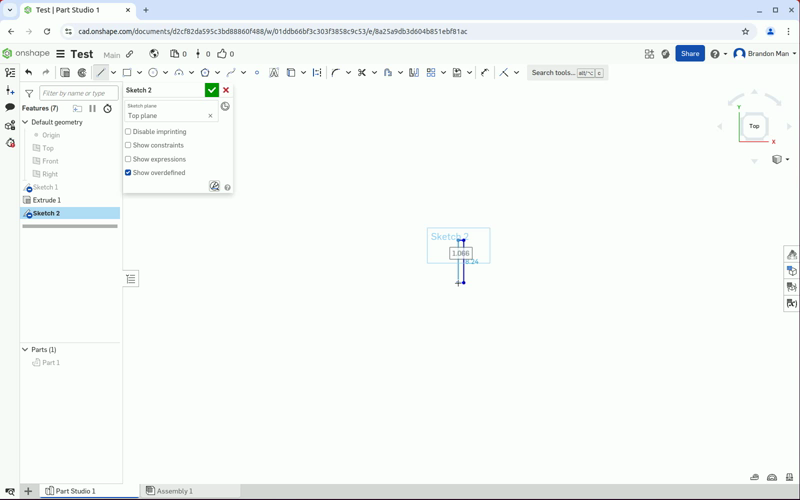
key_up(shift)
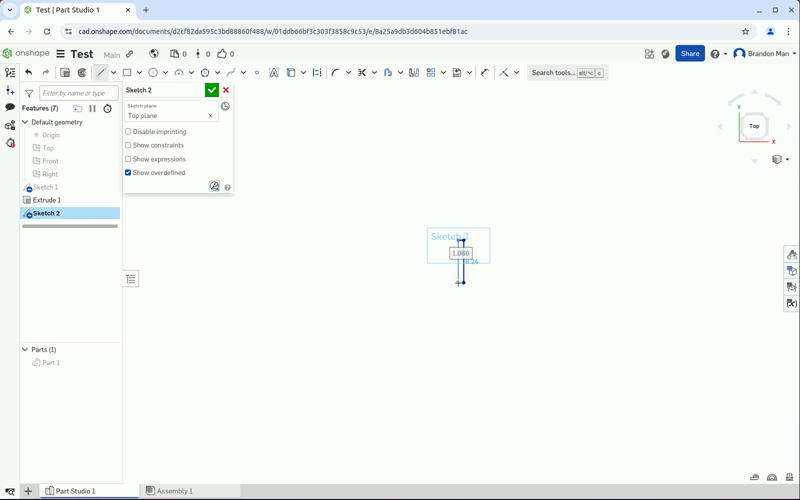
click(458, 282)
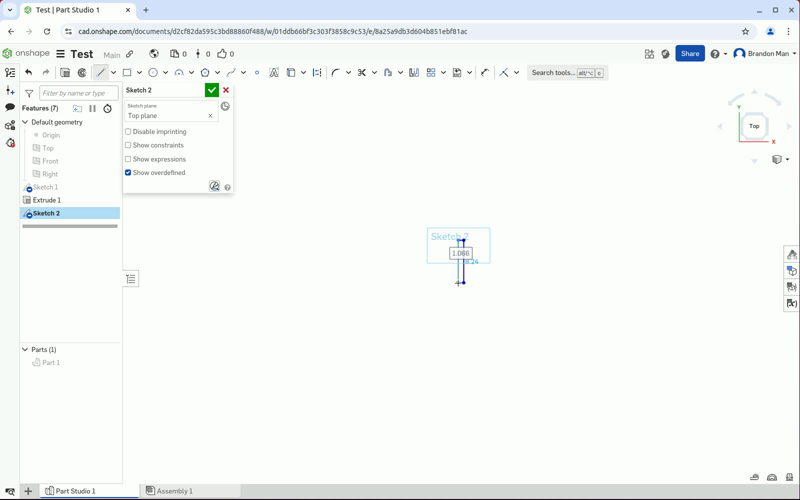
key(esc)
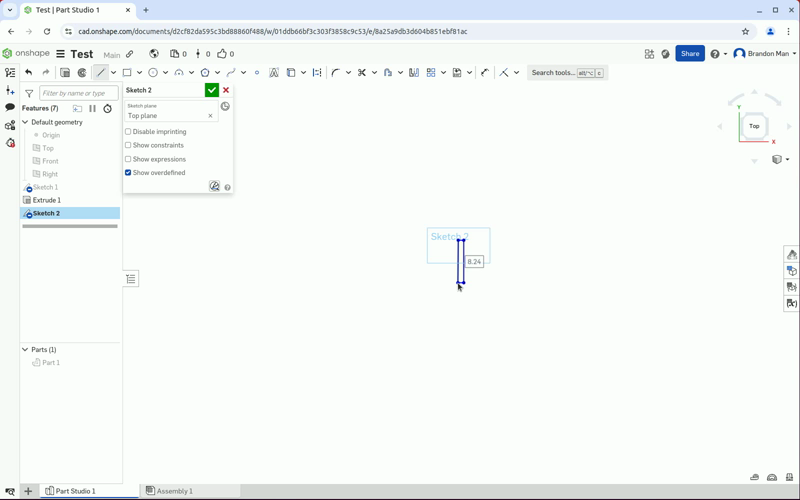
mouse_move(462, 268)
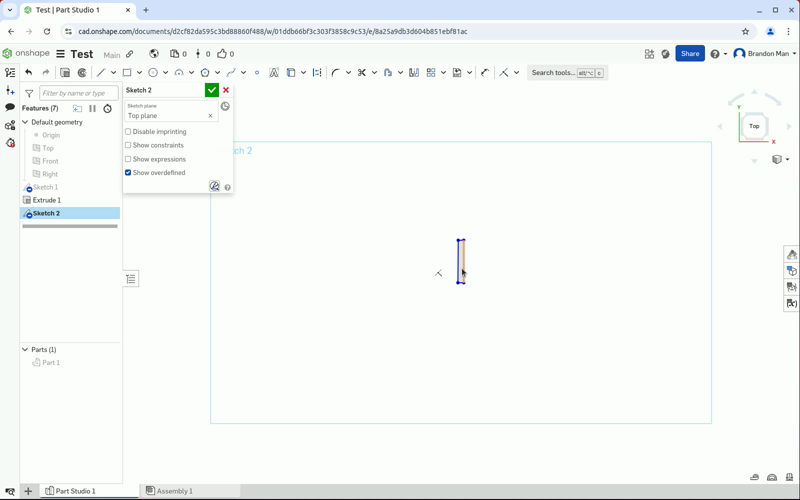
scroll(6)
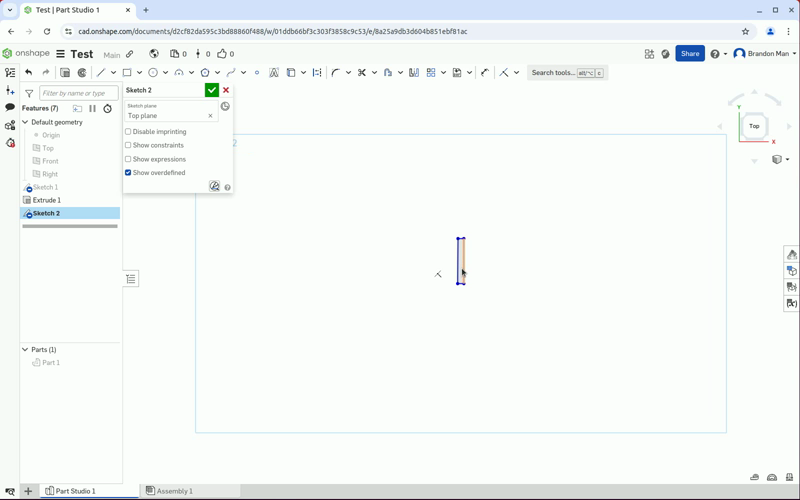
scroll(6)
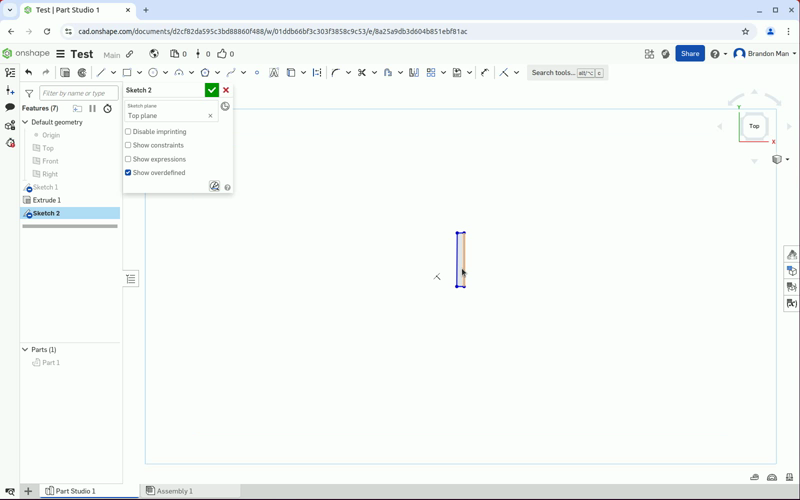
scroll(6)
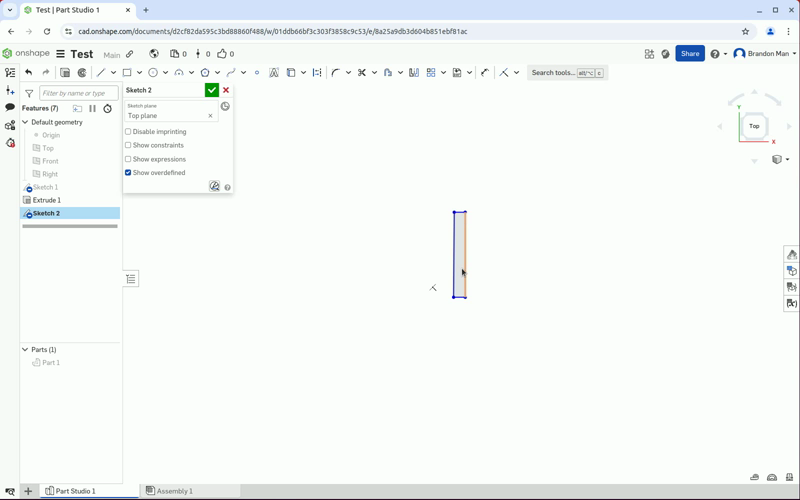
scroll(6)
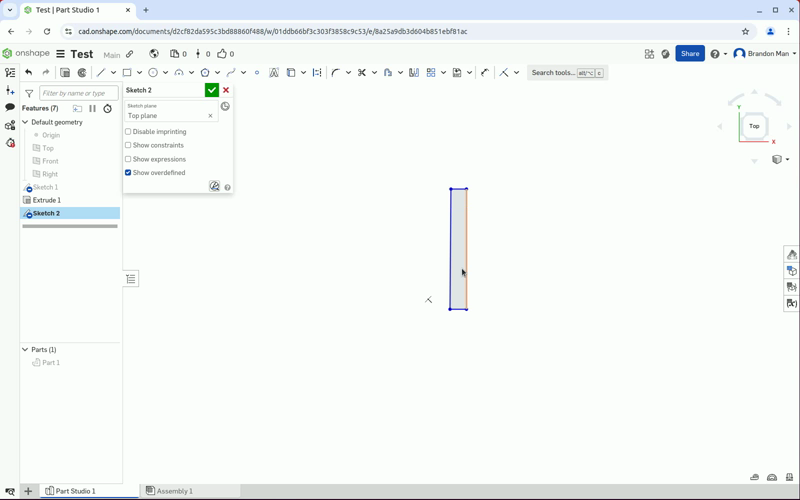
scroll(6)
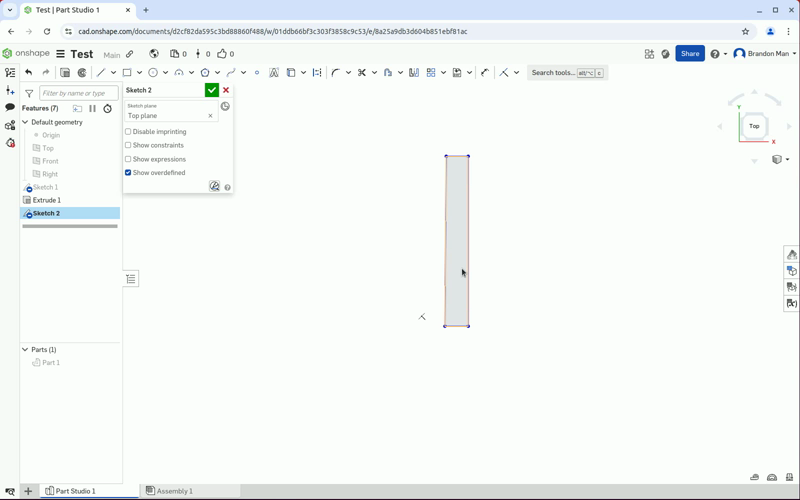
scroll(6)
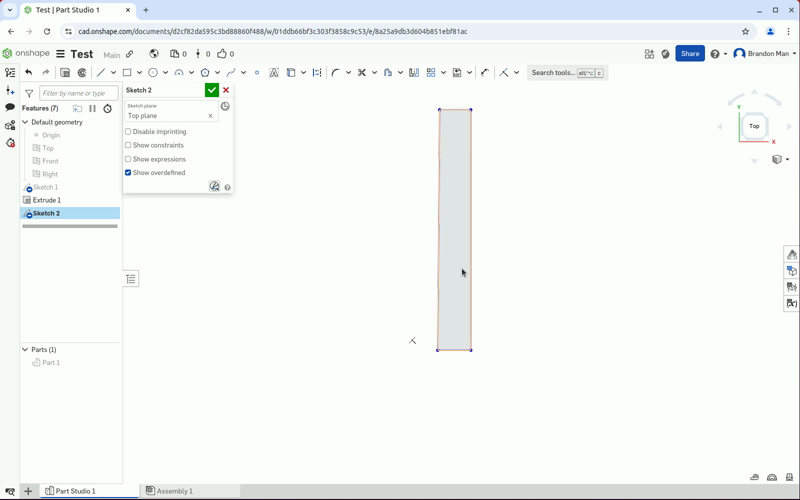
scroll(6)
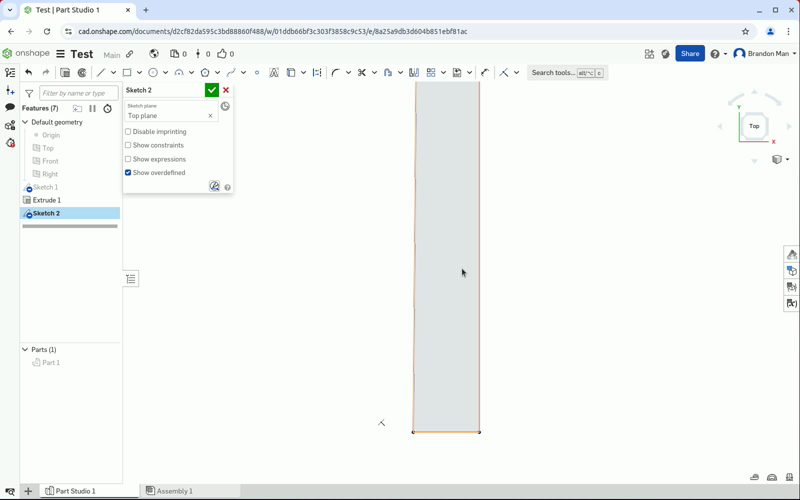
click(462, 268)
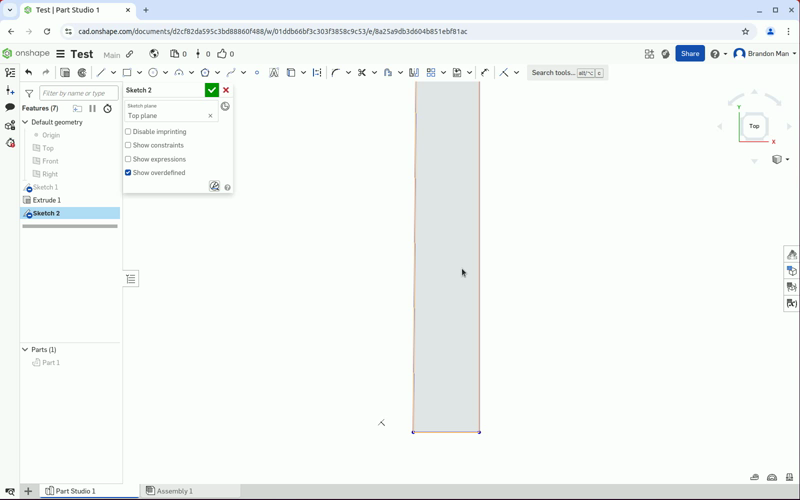
scroll(-6)
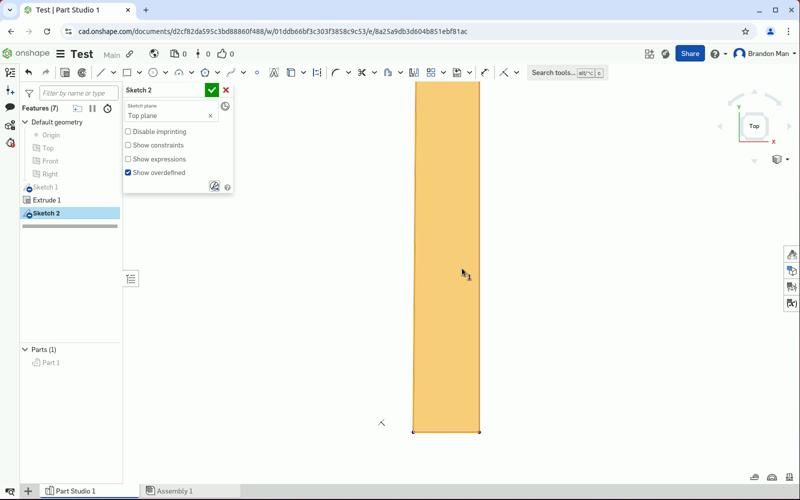
scroll(-6)
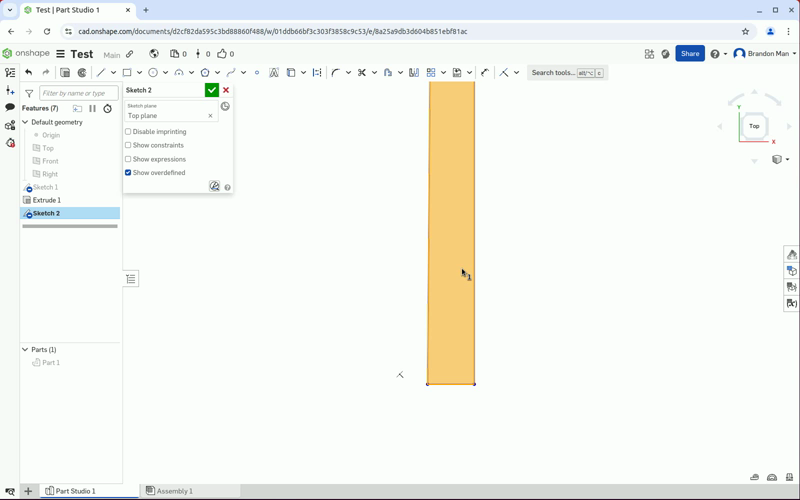
scroll(-6)
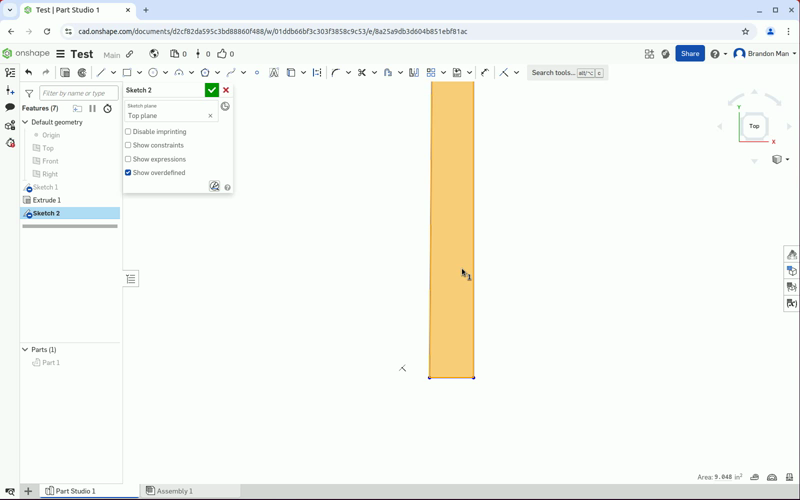
scroll(-6)
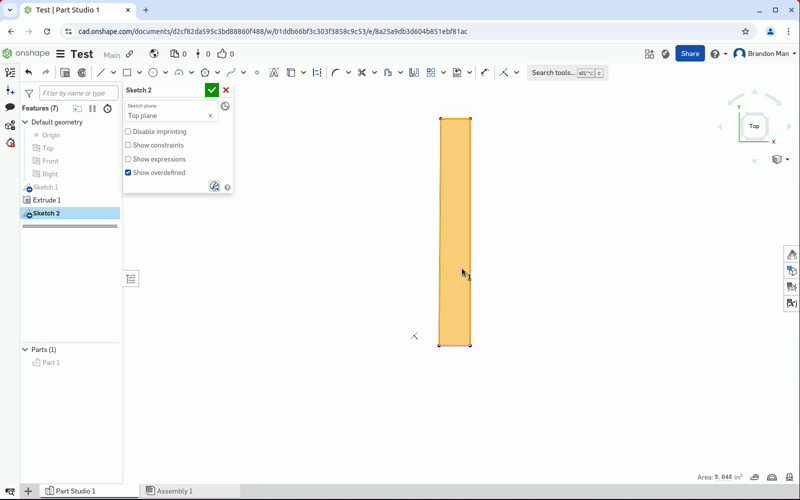
scroll(-6)
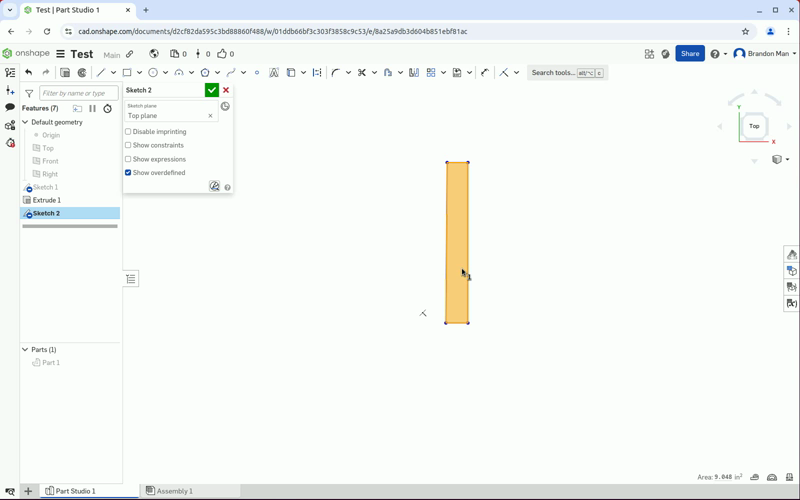
scroll(-6)
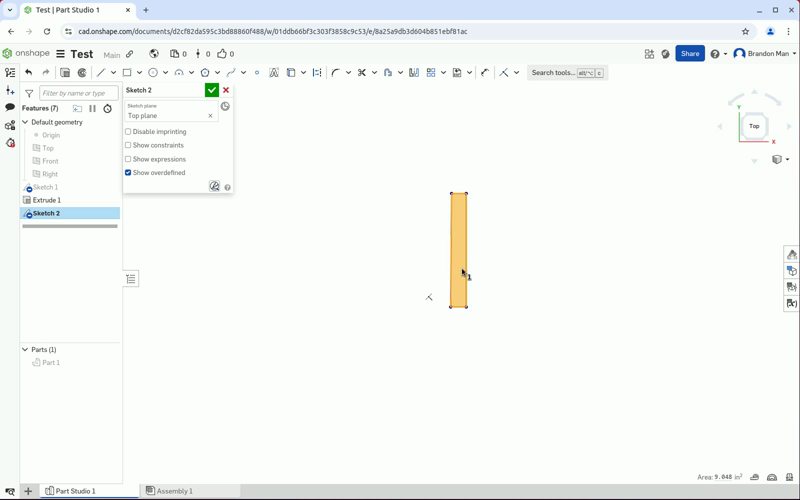
scroll(-6)
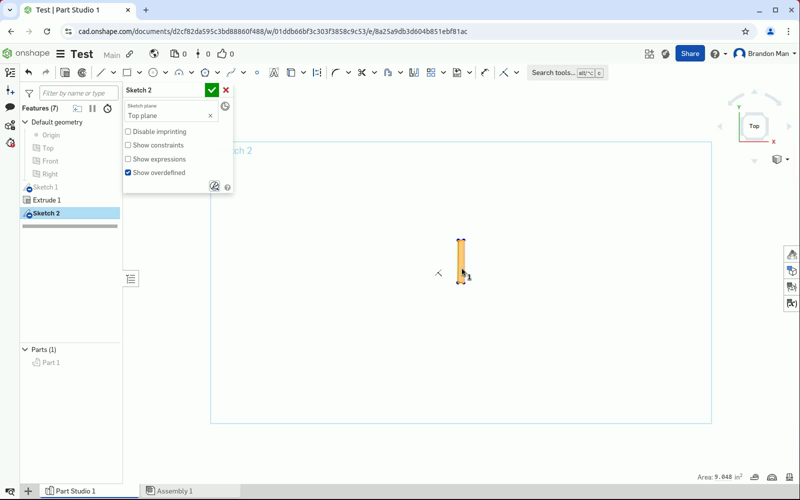
mouse_move(73, 352)
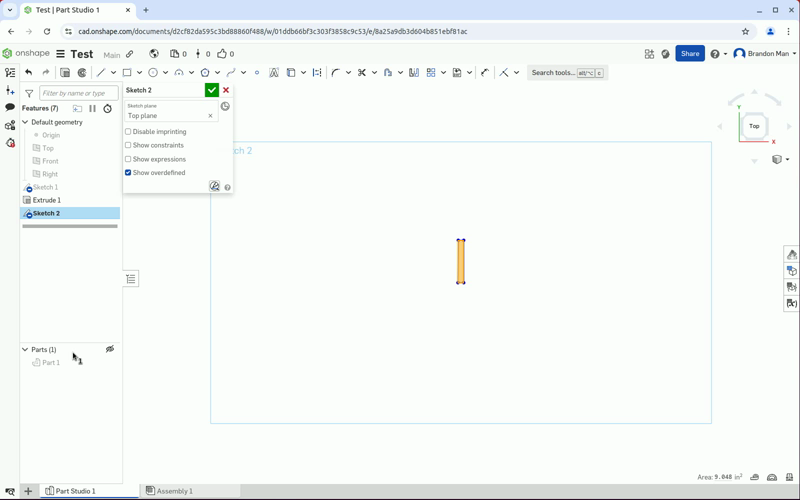
key(shift+y)
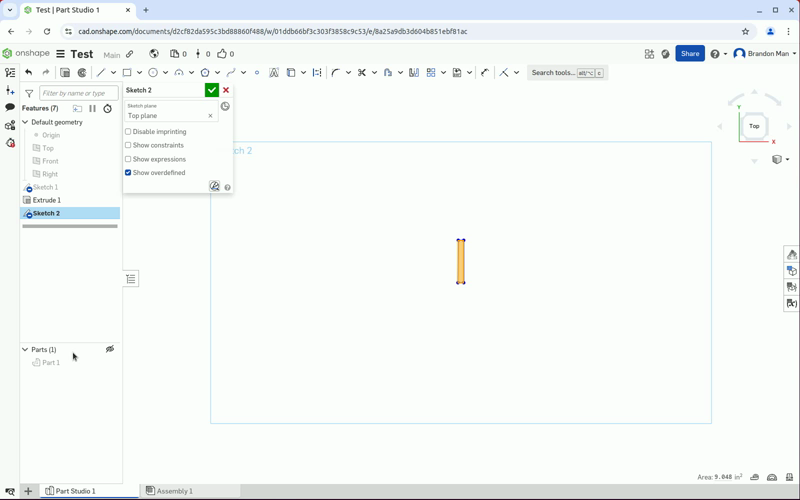
key(shift+e)
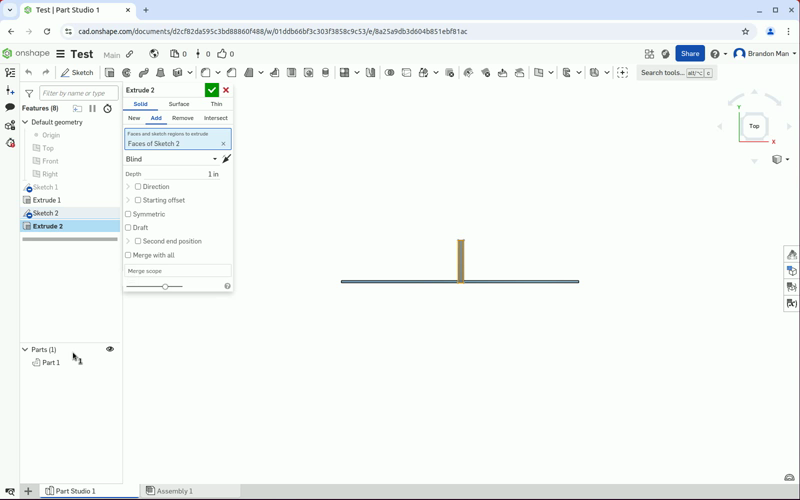
mouse_move(143, 106)
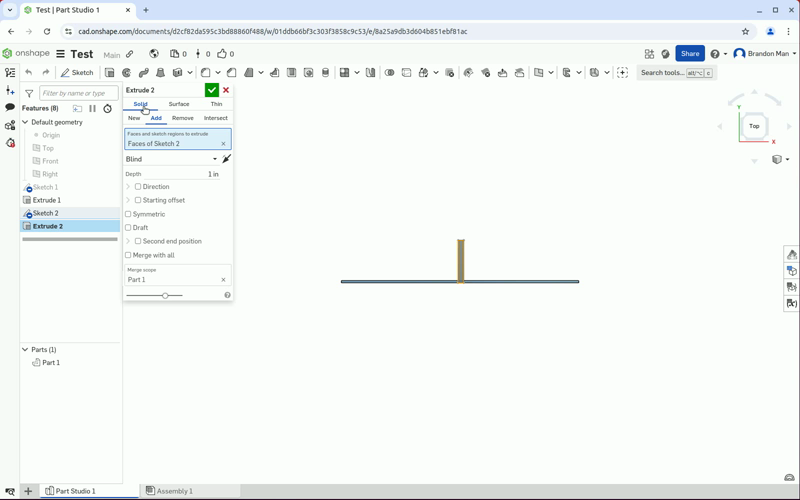
click(143, 106)
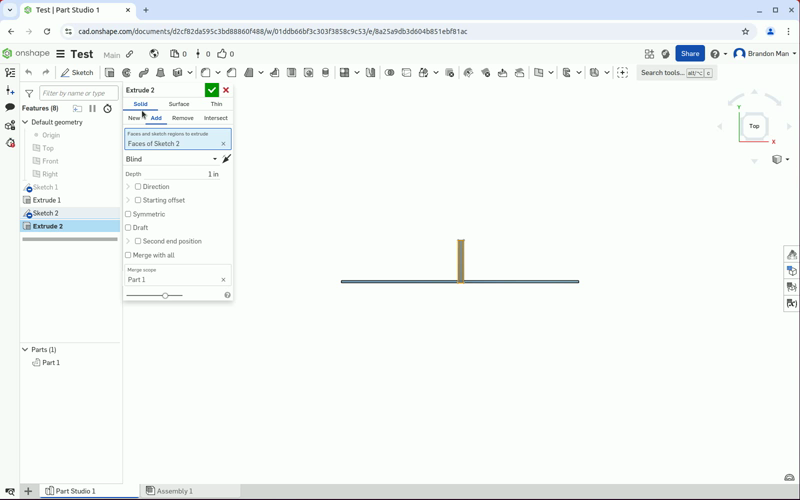
mouse_move(137, 120)
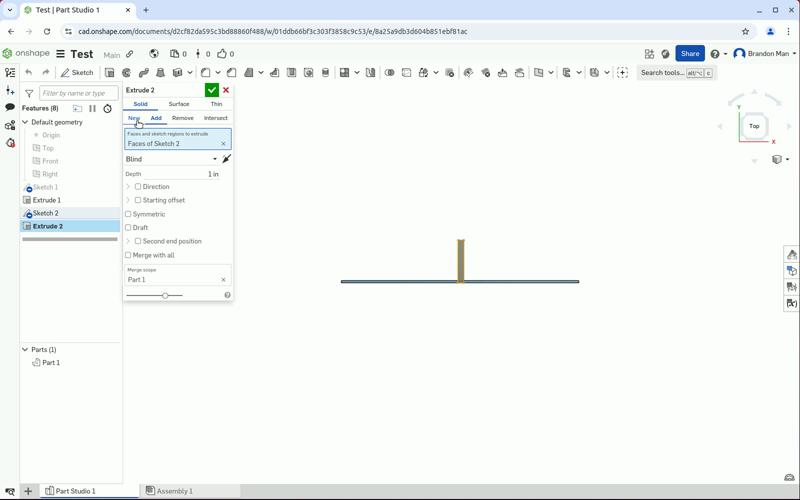
click(137, 120)
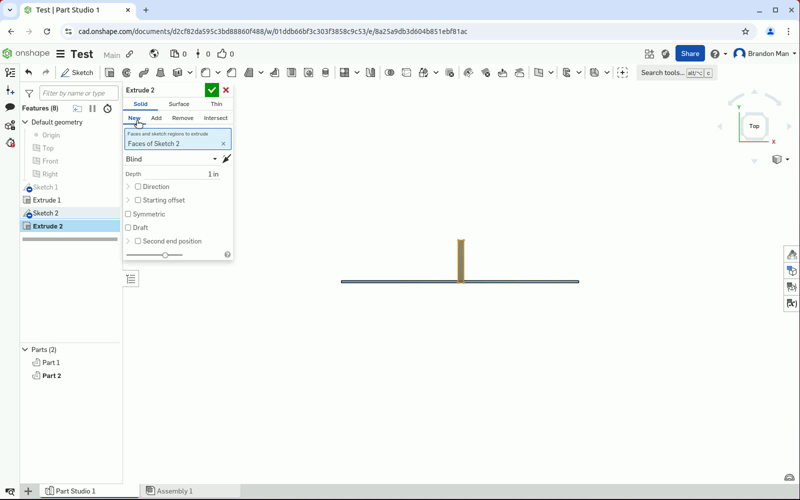
key(tab, 4)
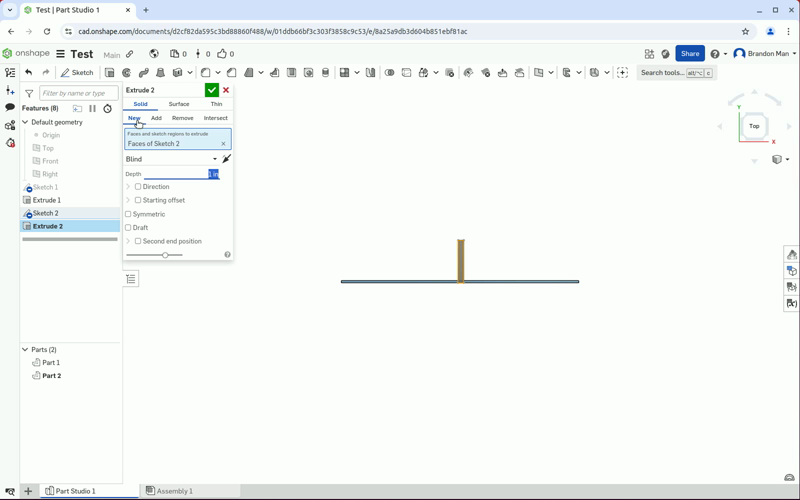
text(-0.241)
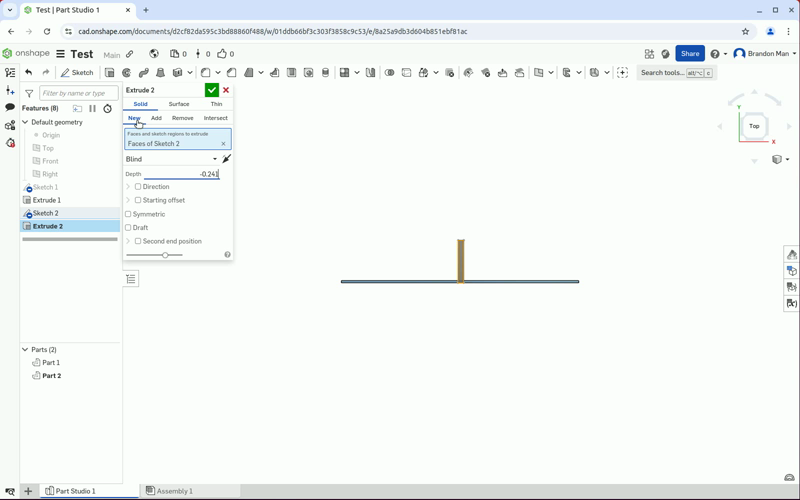
key(enter)
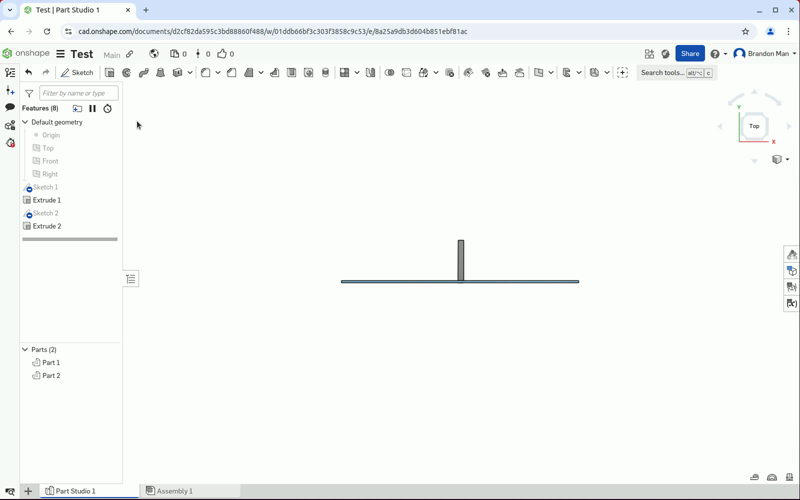
key(shift+h)
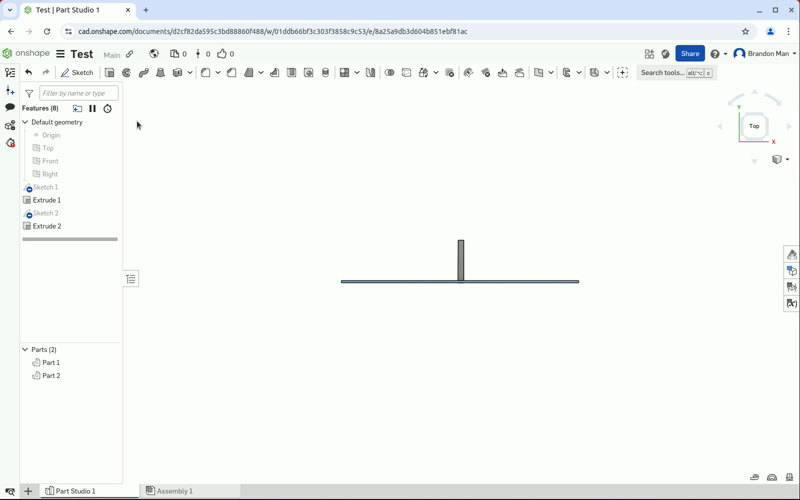
key(shift+h)
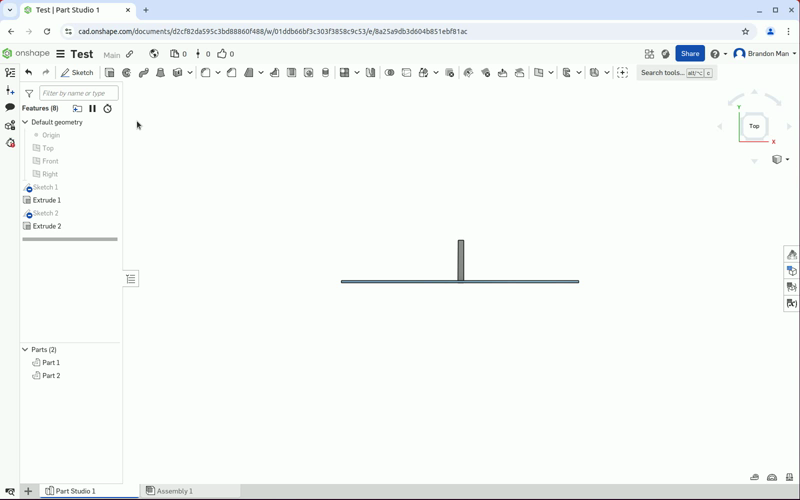
mouse_move(73, 189)
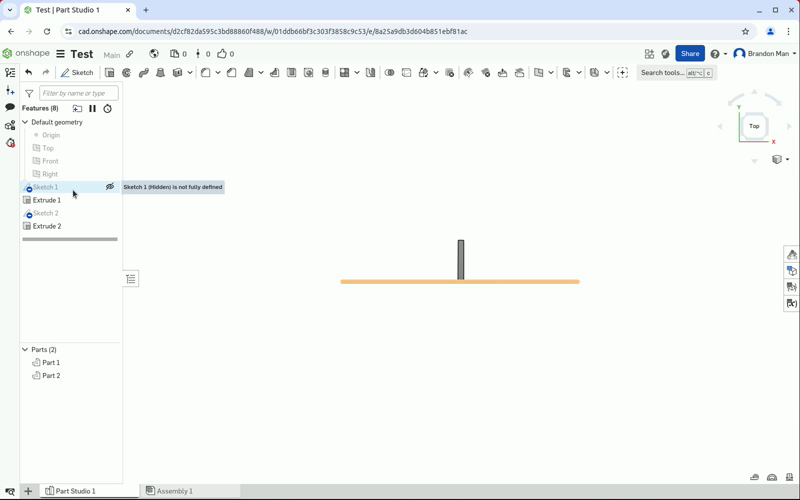
click(73, 189)
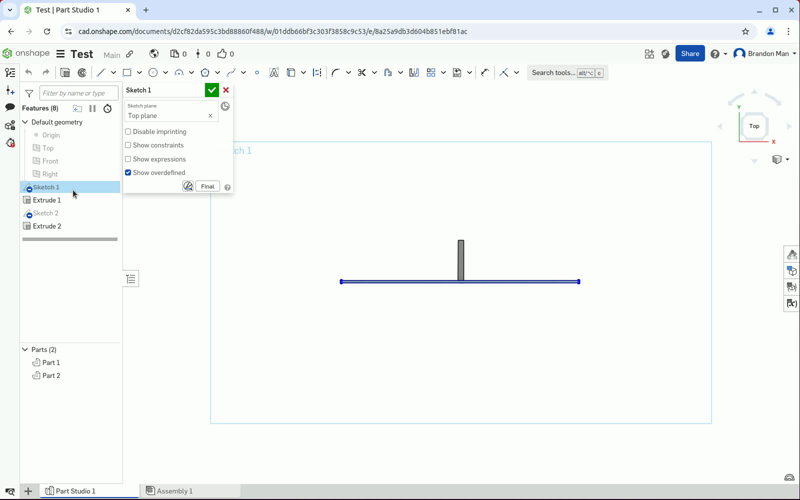
mouse_move(229, 92)
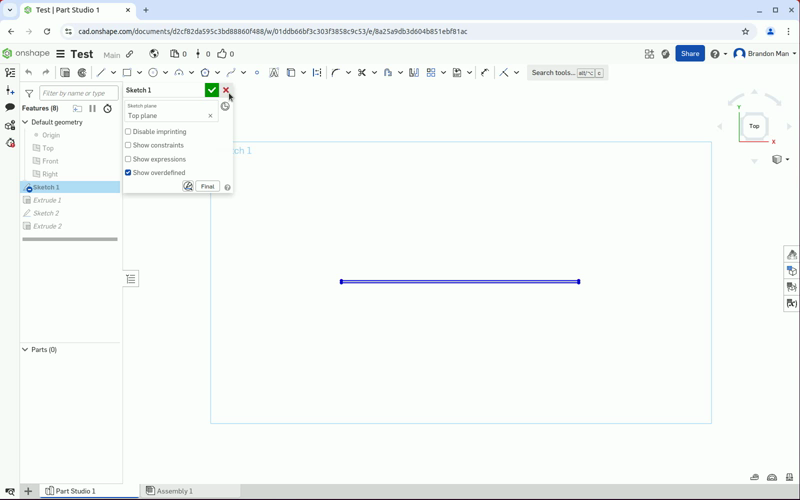
click(229, 92)
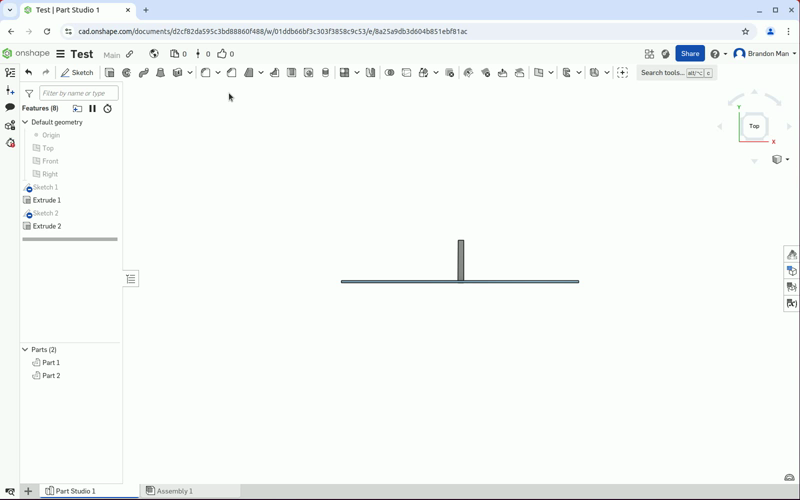
mouse_move(541, 75)
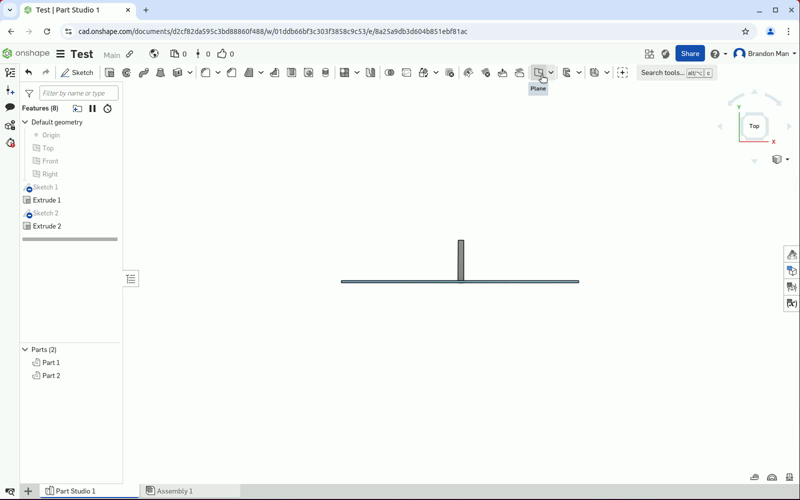
click(541, 75)
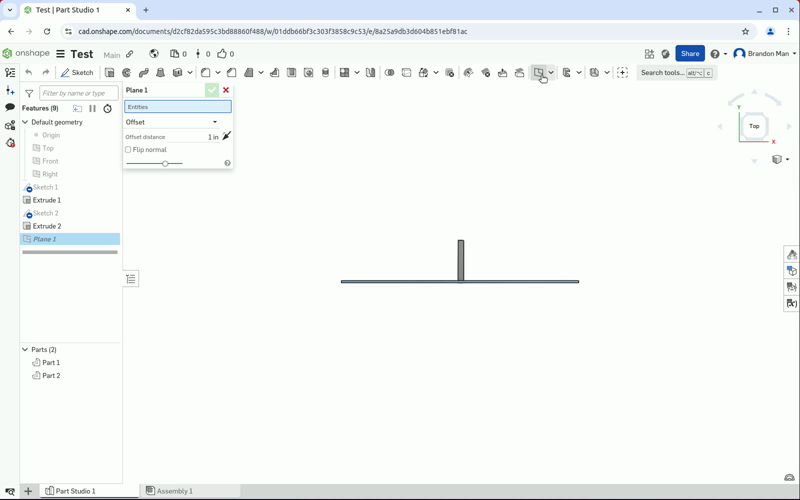
mouse_move(73, 150)
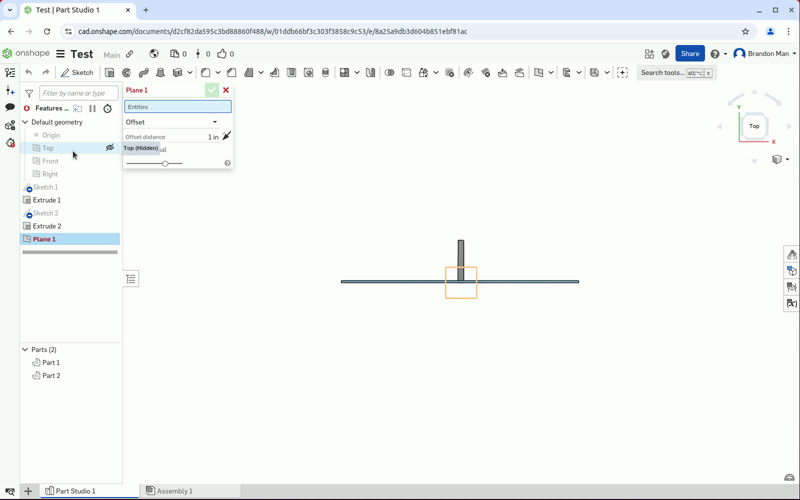
click(73, 150)
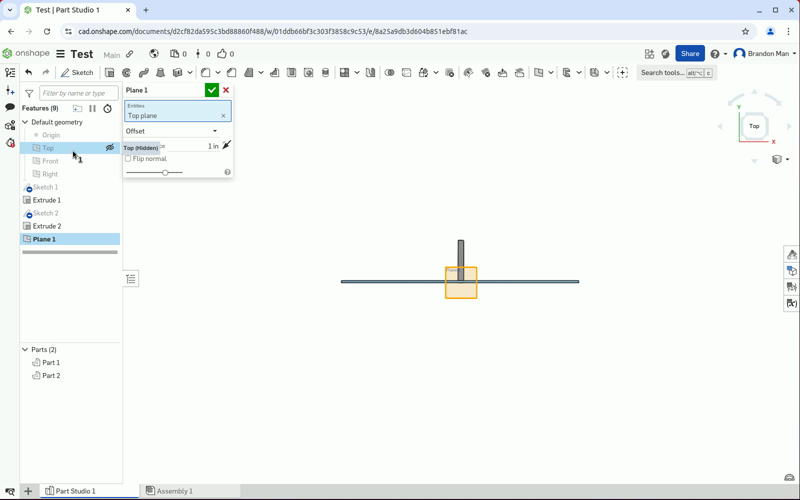
key(tab, 2)
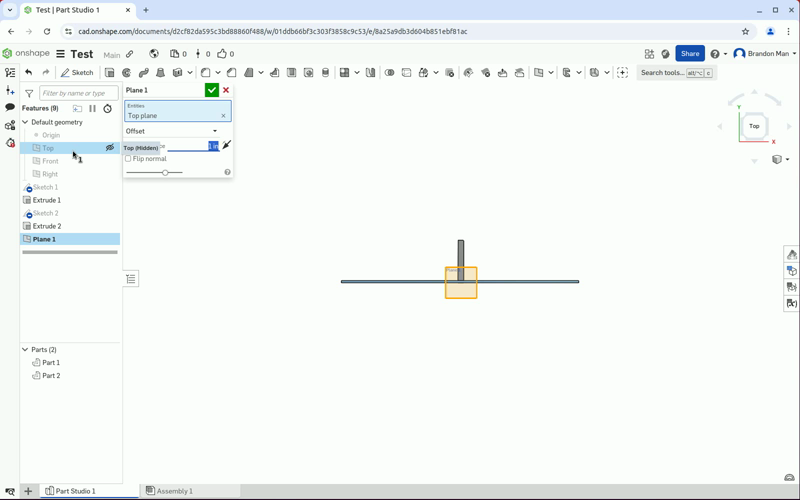
text(0.246)
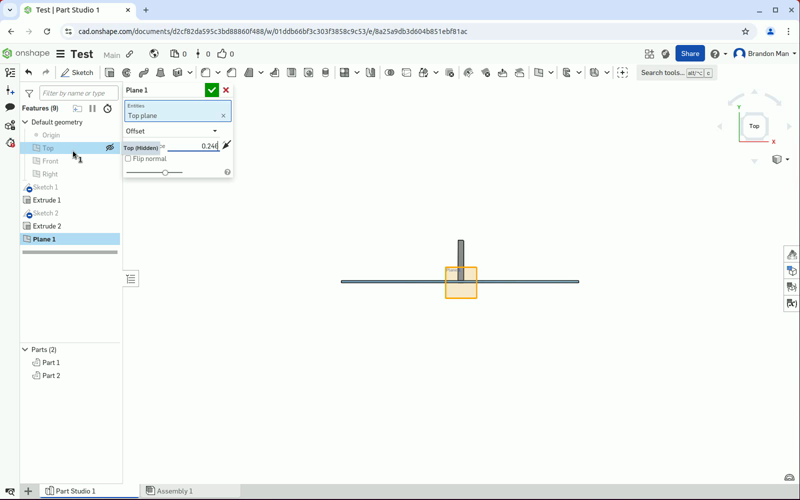
key(enter, 2)
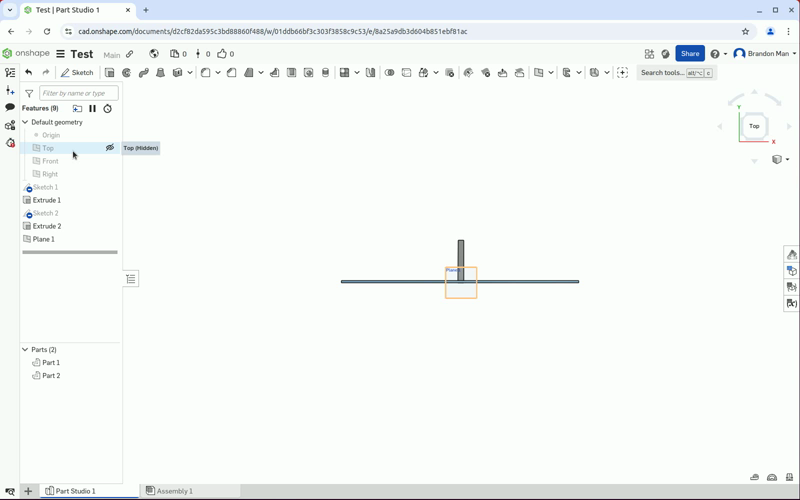
key(shift+s)
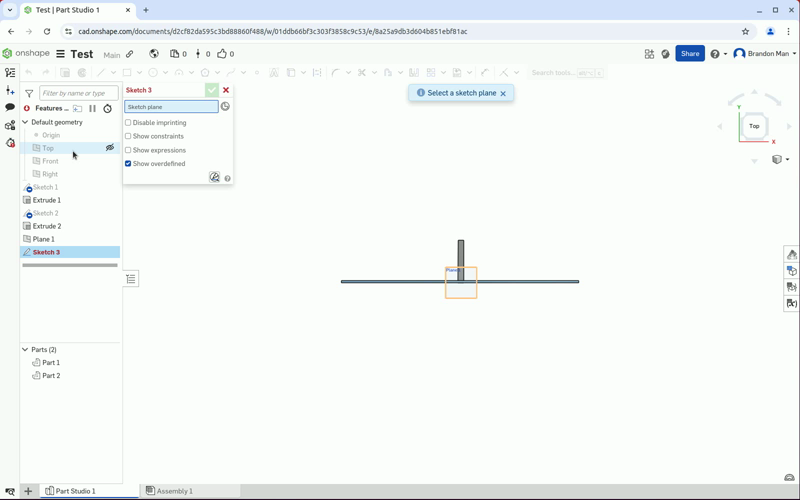
mouse_move(73, 241)
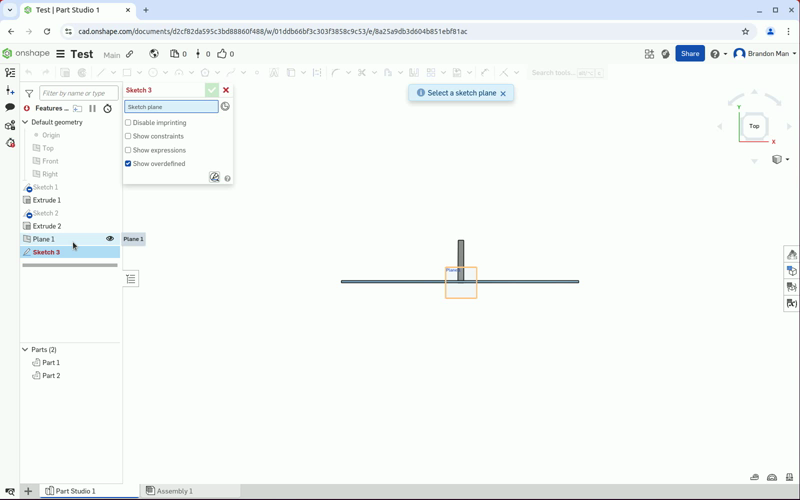
click(73, 241)
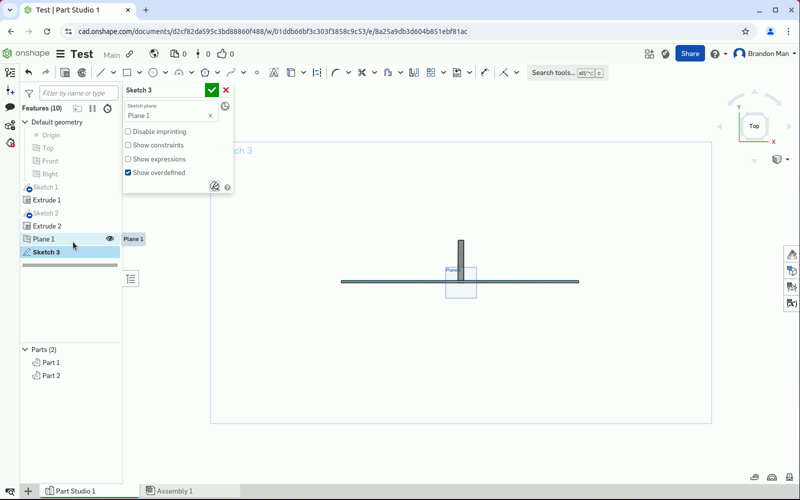
mouse_move(73, 352)
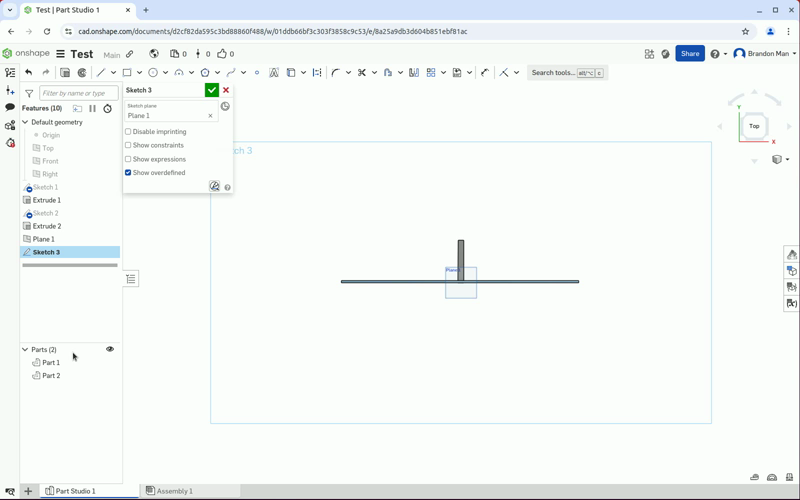
key(y)
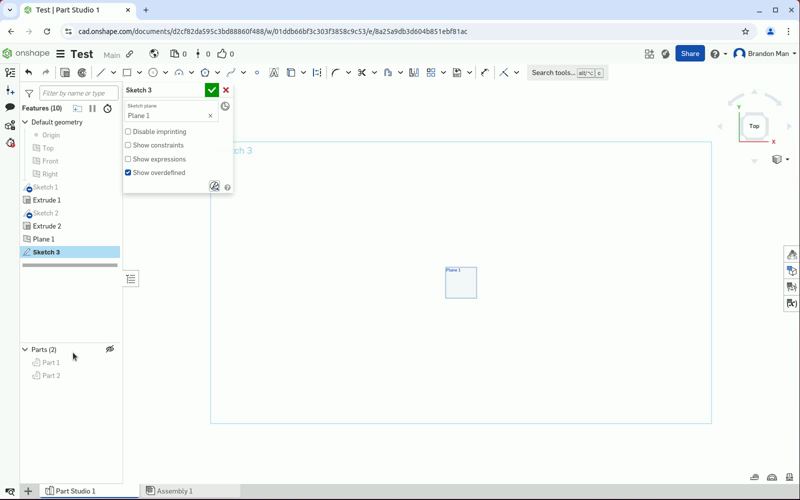
key(l)
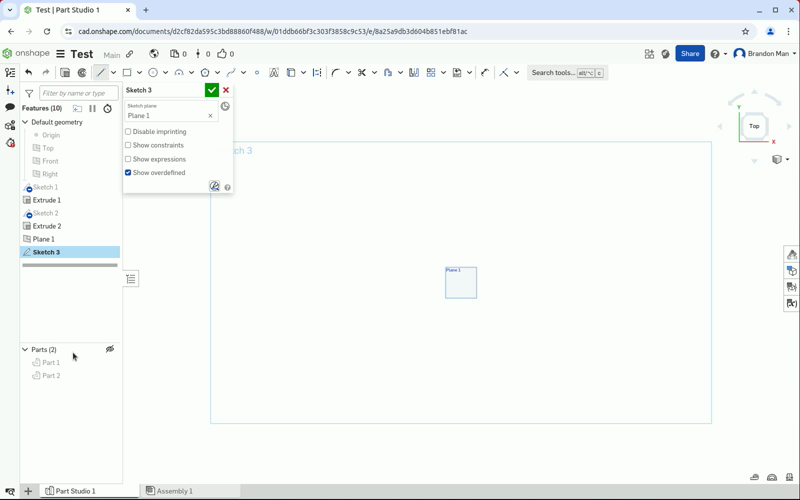
key_down(shift)
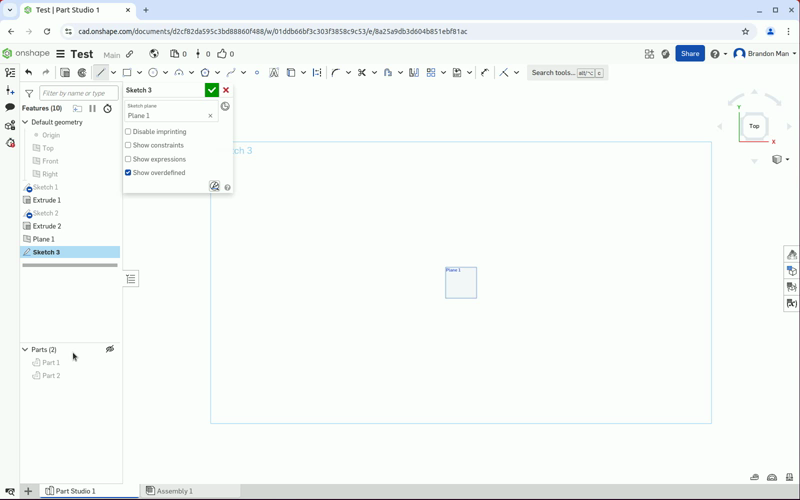
mouse_move(348, 282)
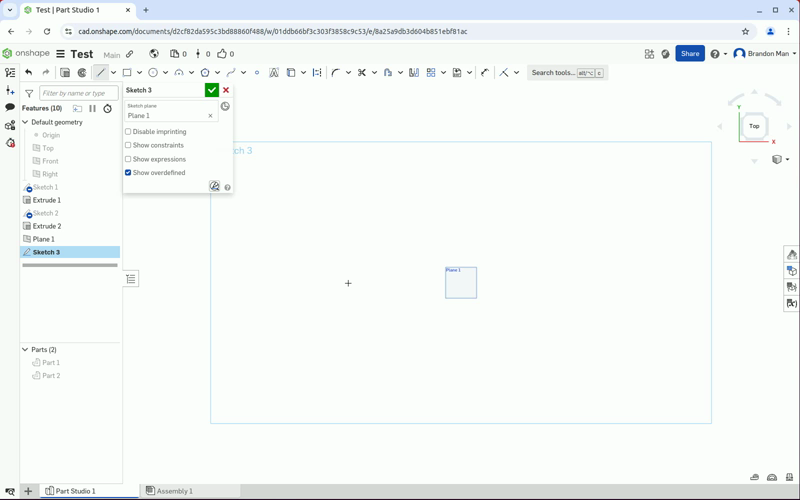
click(348, 282)
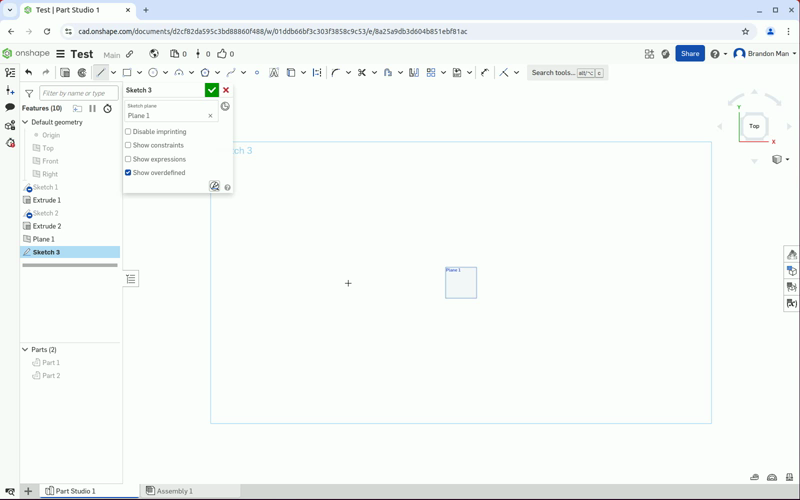
key_up(shift)
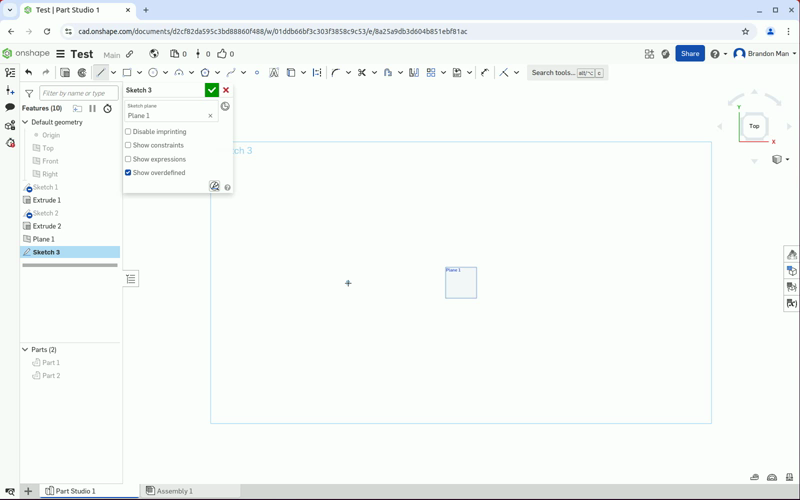
key_down(shift)
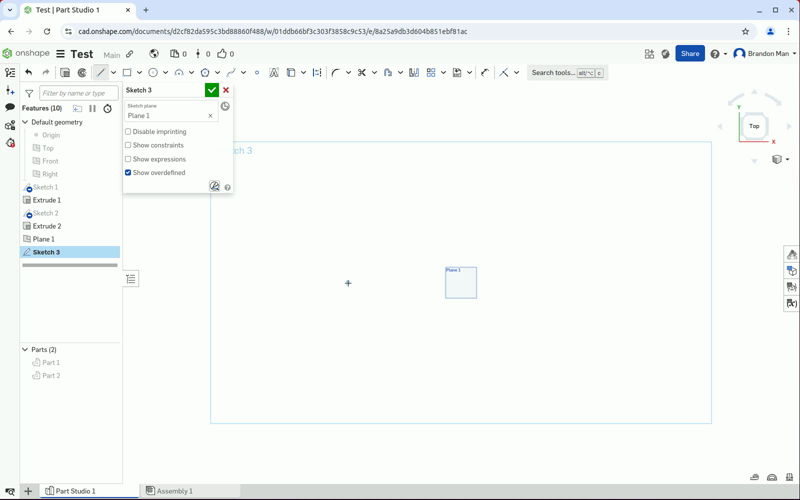
mouse_move(378, 282)
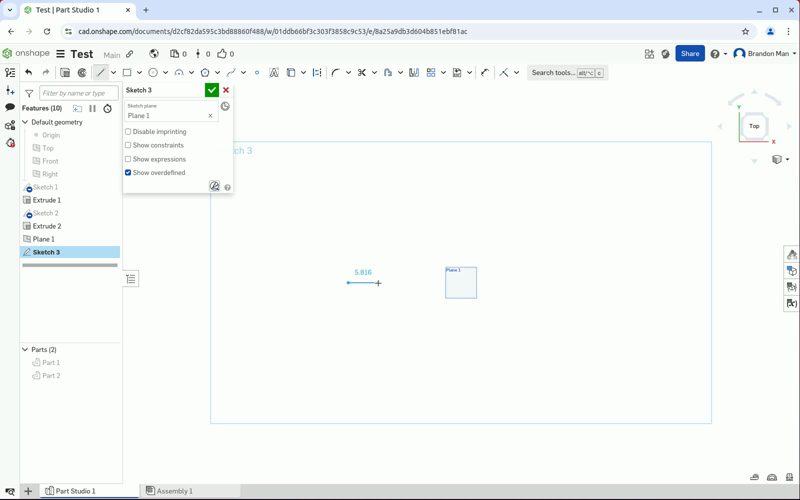
mouse_move(349, 282)
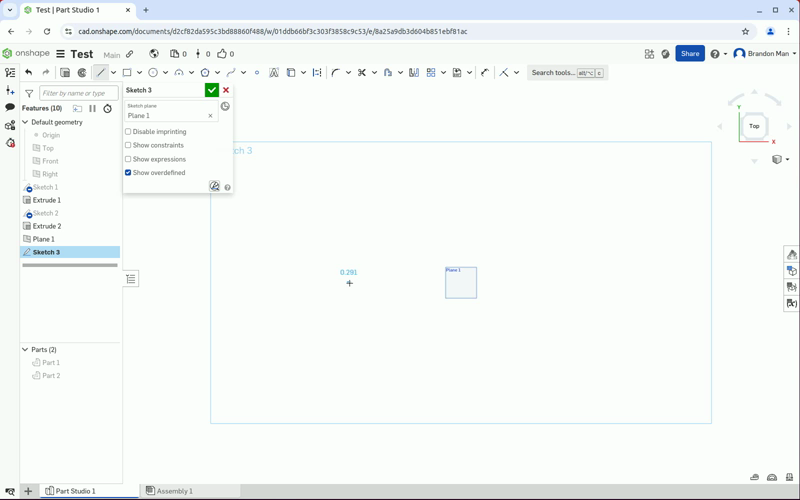
scroll(6)
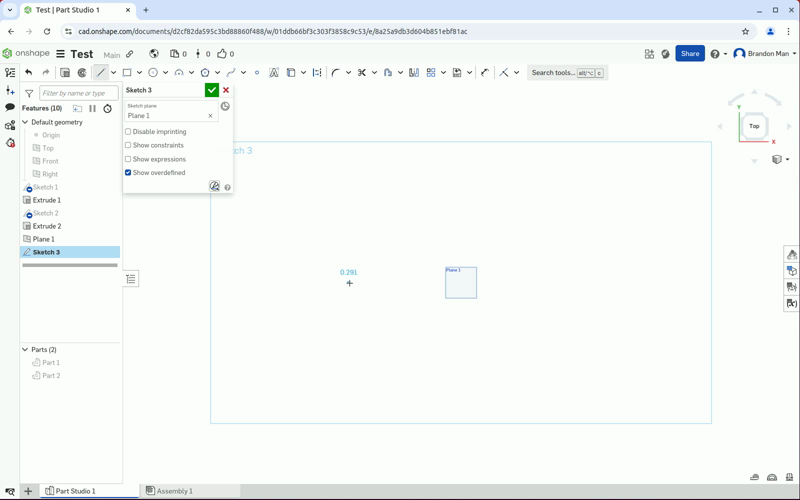
scroll(6)
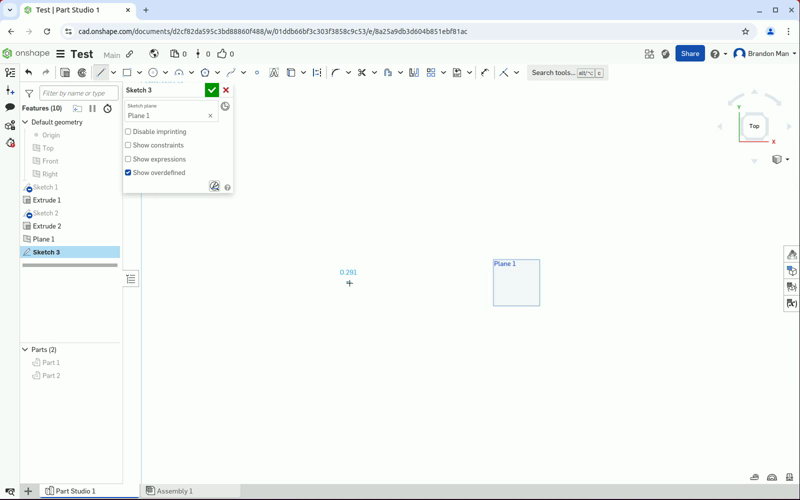
scroll(6)
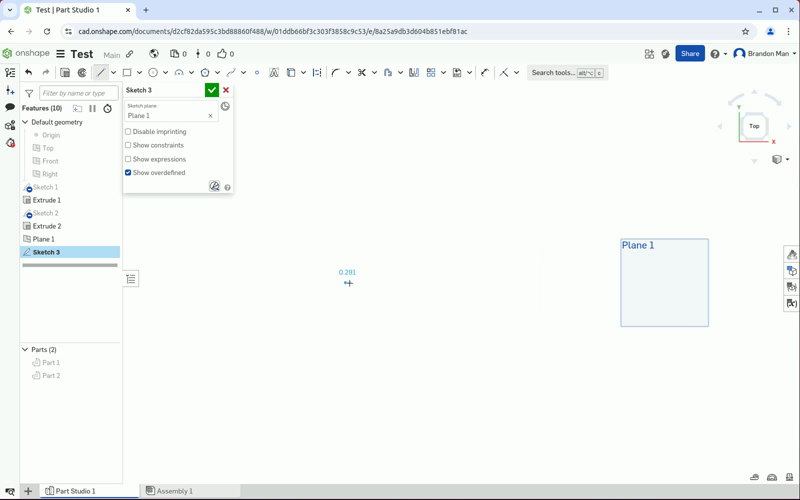
scroll(6)
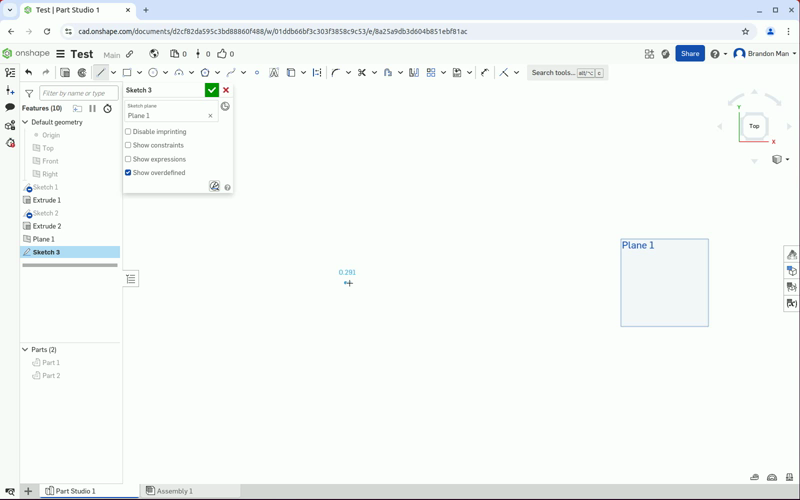
scroll(6)
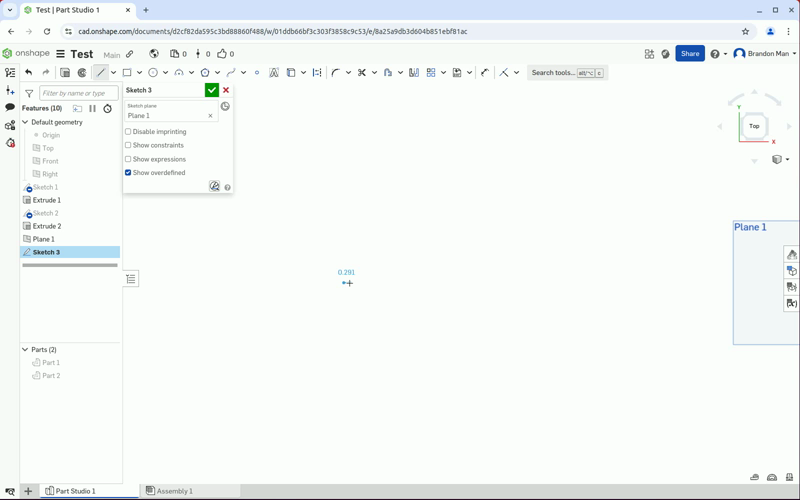
scroll(6)
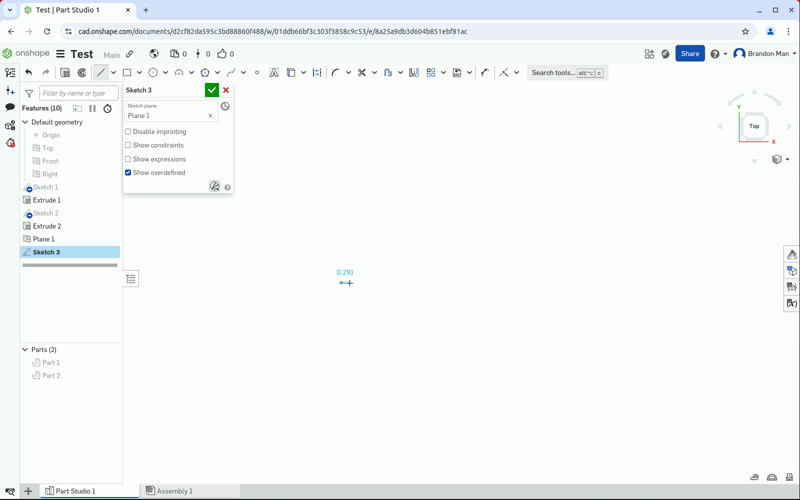
scroll(6)
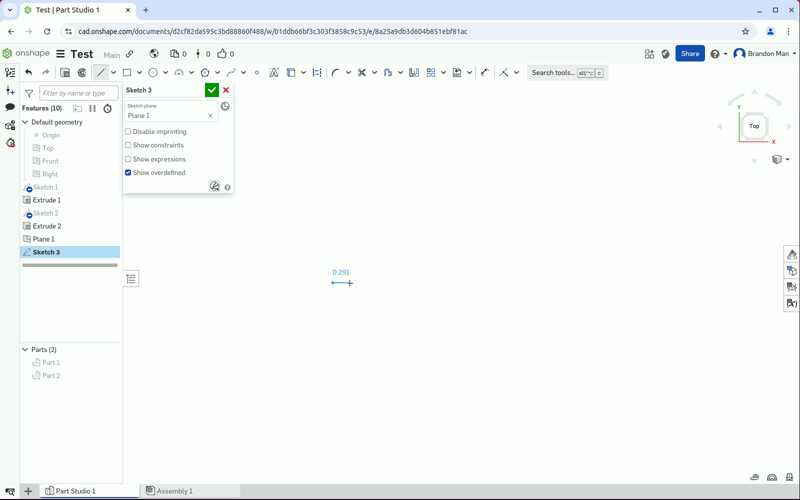
click(349, 282)
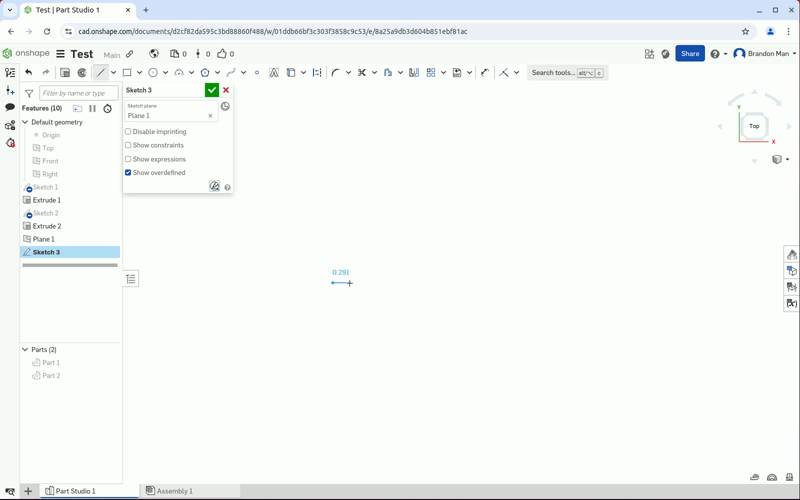
scroll(-6)
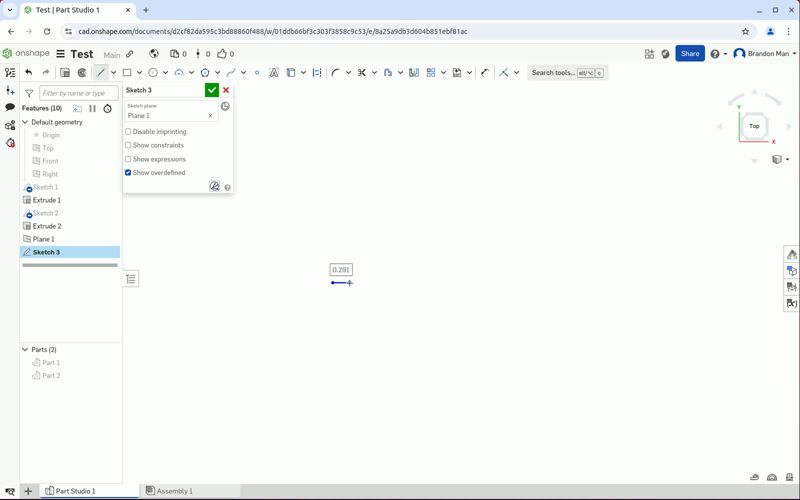
scroll(-6)
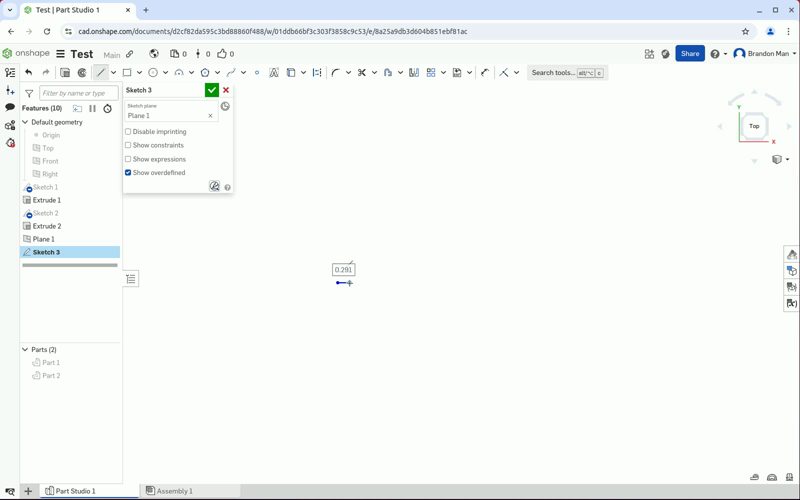
scroll(-6)
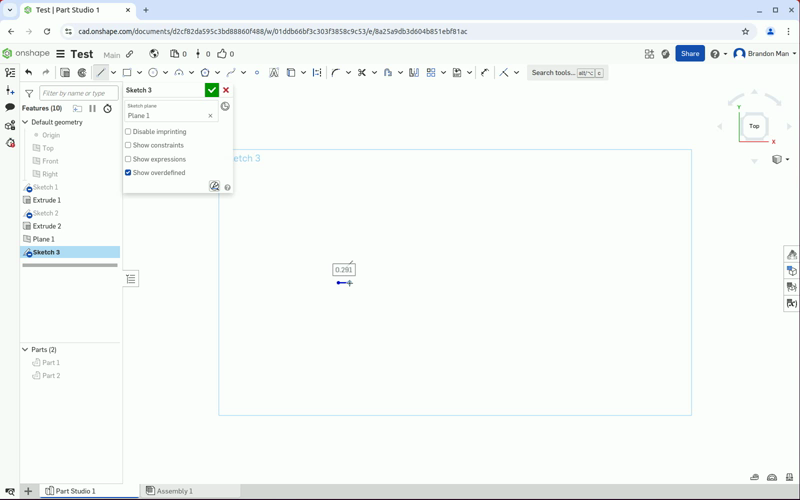
scroll(-6)
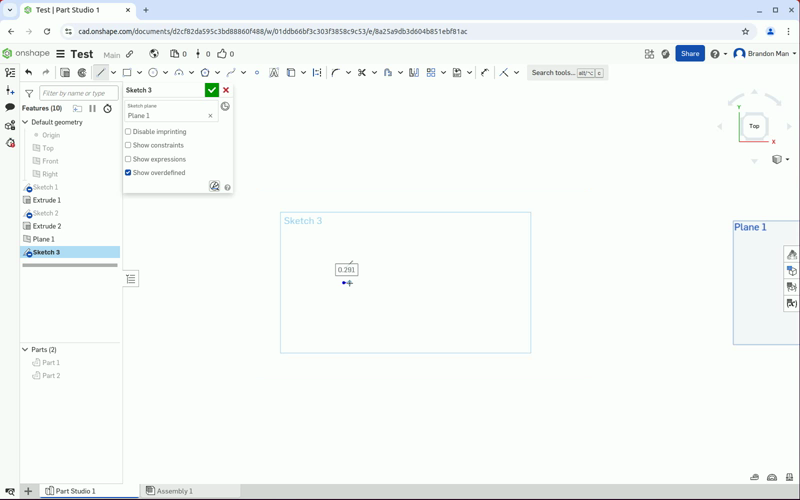
scroll(-6)
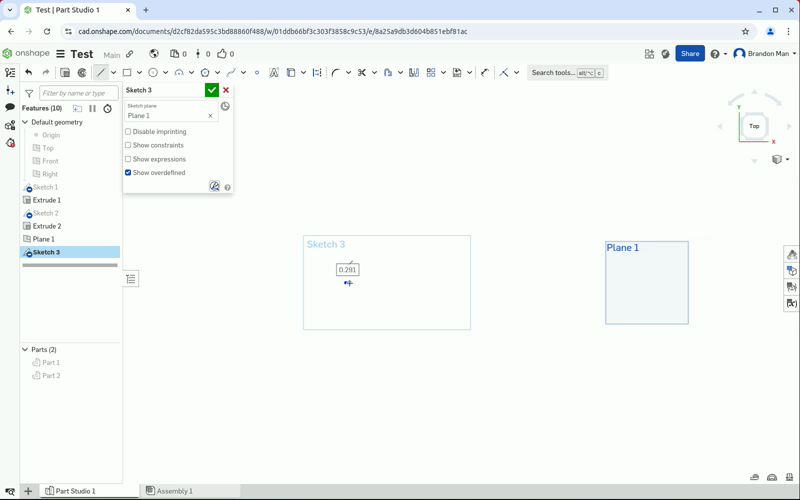
scroll(-6)
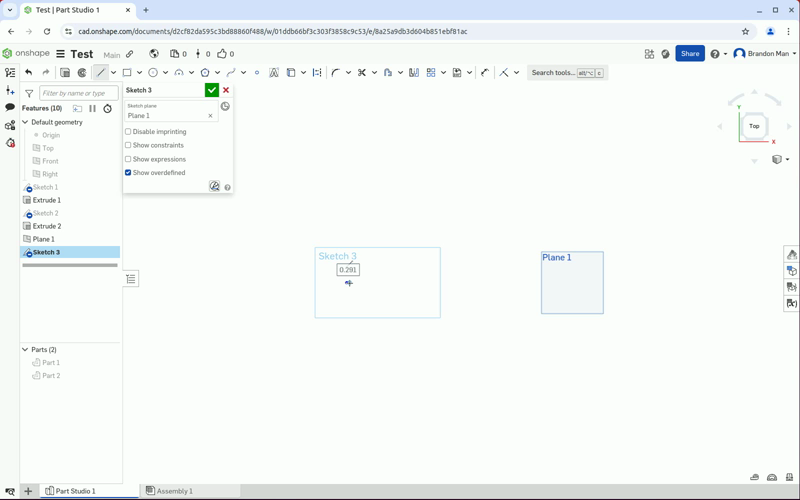
scroll(-6)
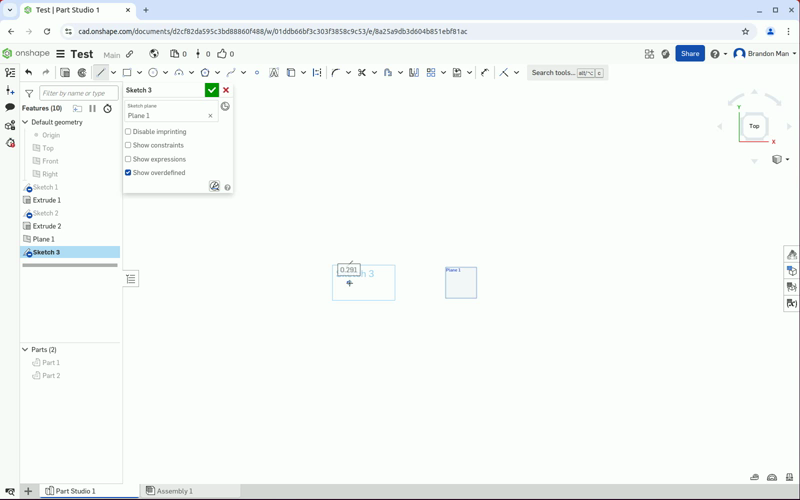
key_up(shift)
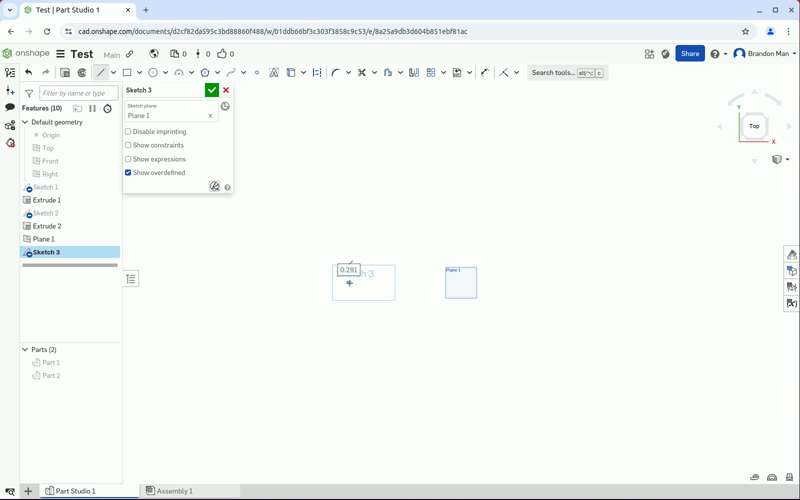
key_down(shift)
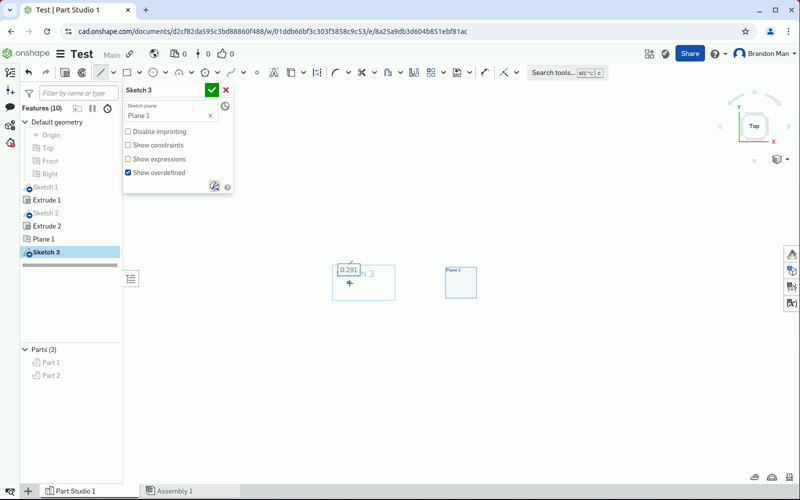
mouse_move(379, 282)
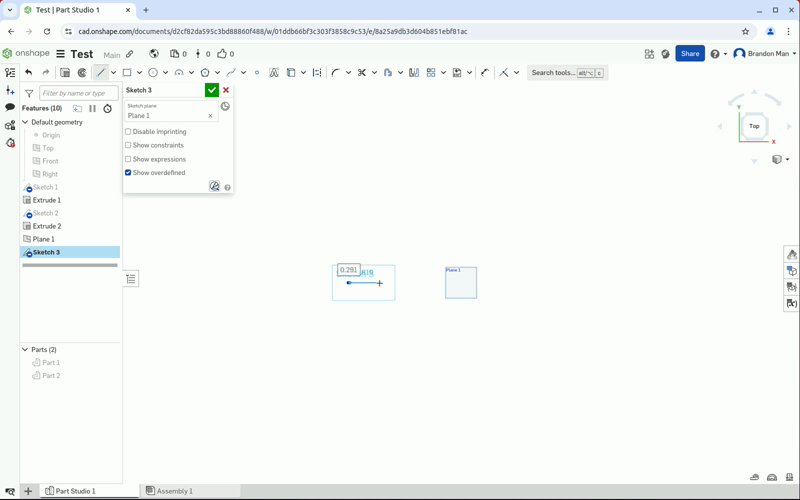
mouse_move(361, 279)
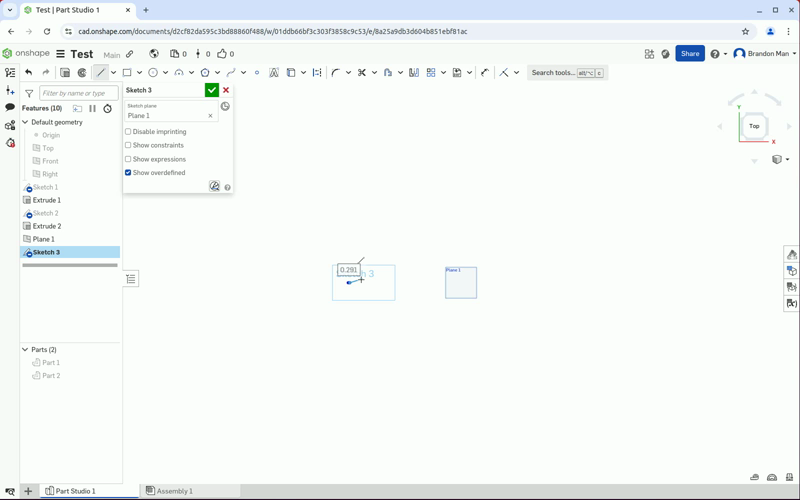
click(361, 279)
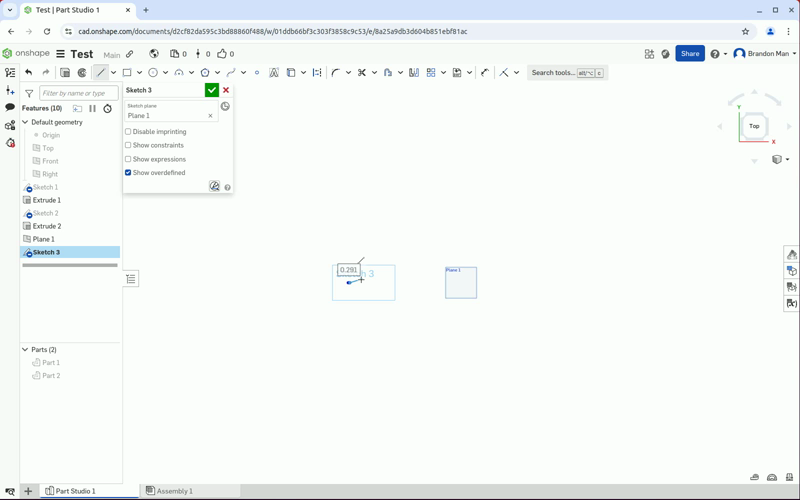
key_up(shift)
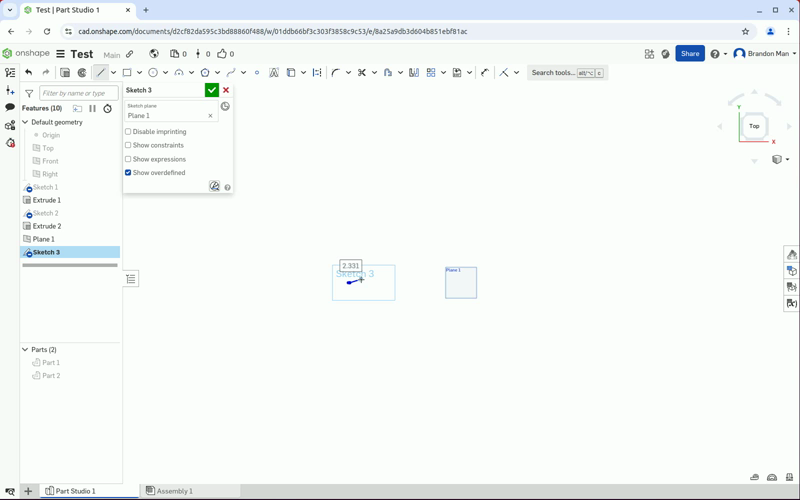
key_down(shift)
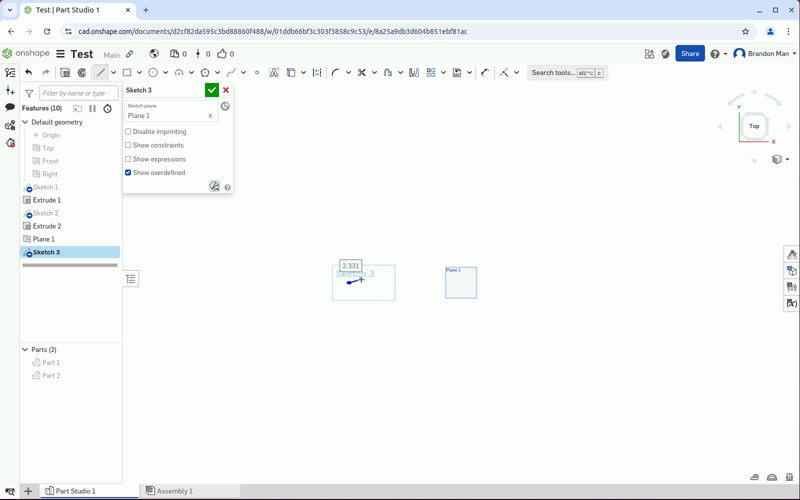
mouse_move(391, 279)
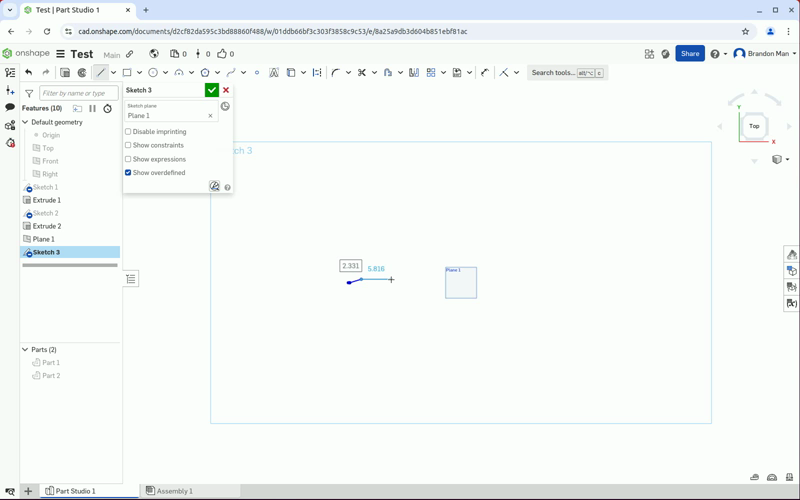
mouse_move(348, 279)
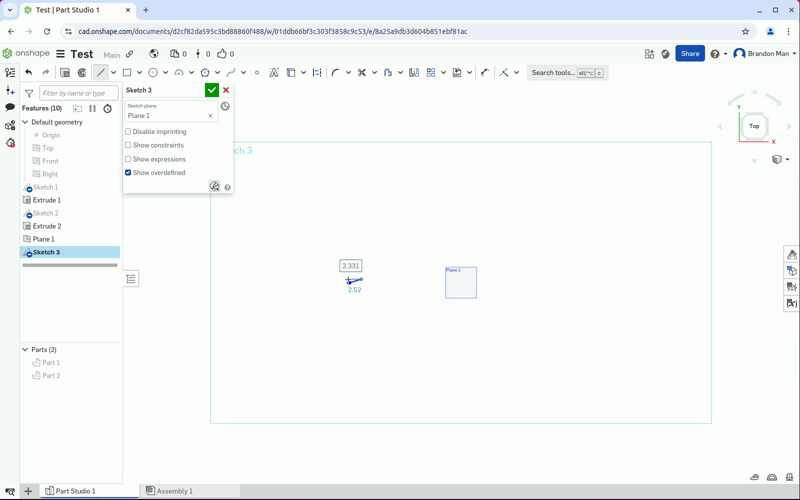
scroll(6)
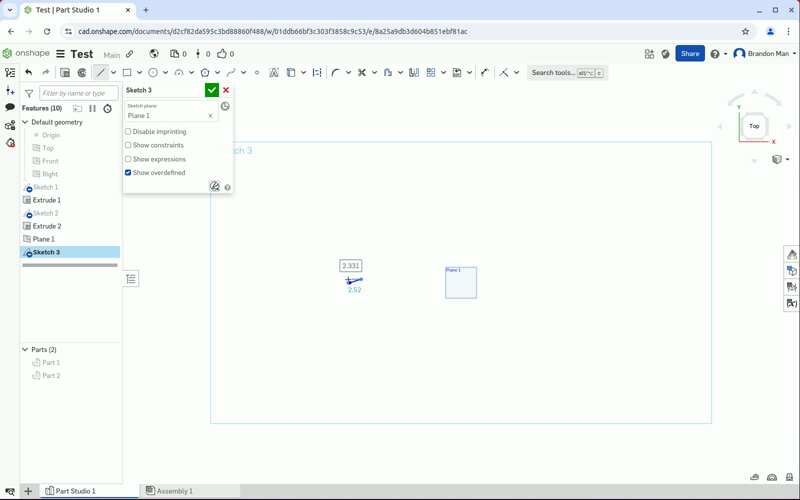
scroll(6)
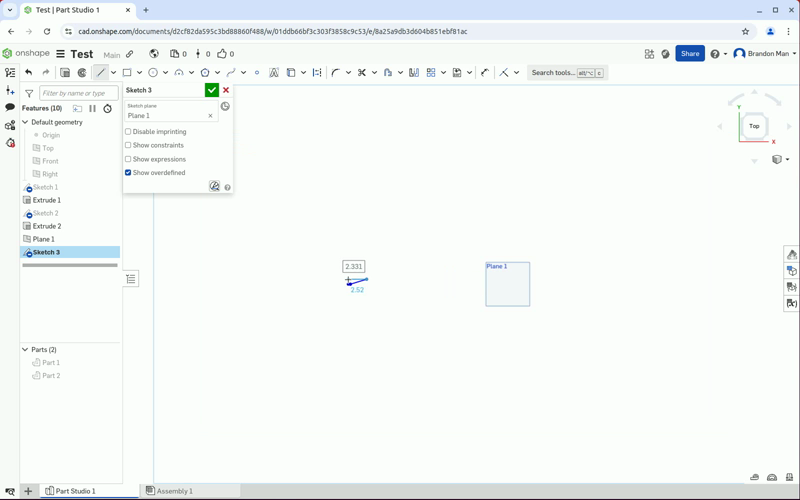
scroll(6)
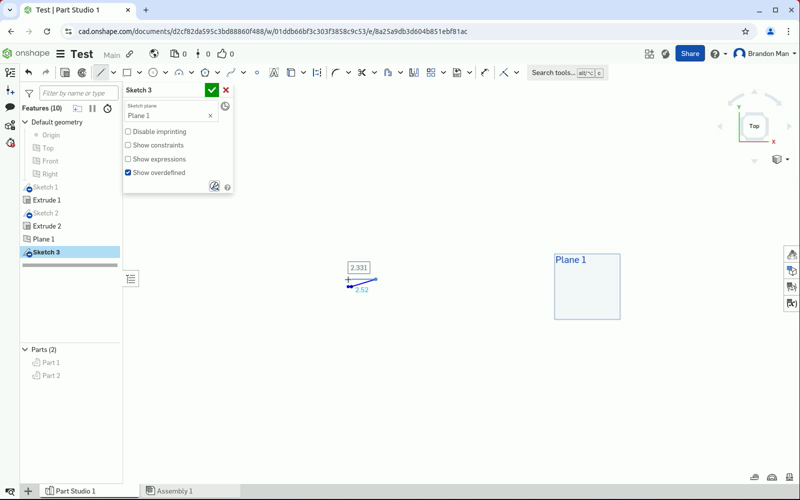
scroll(6)
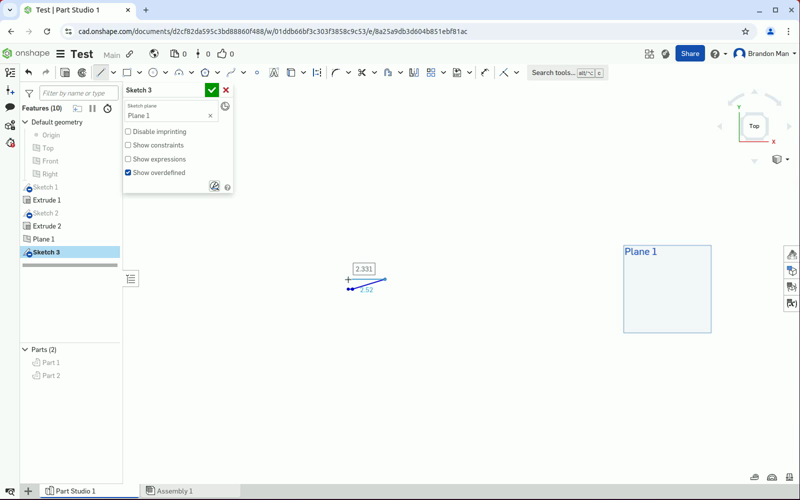
scroll(6)
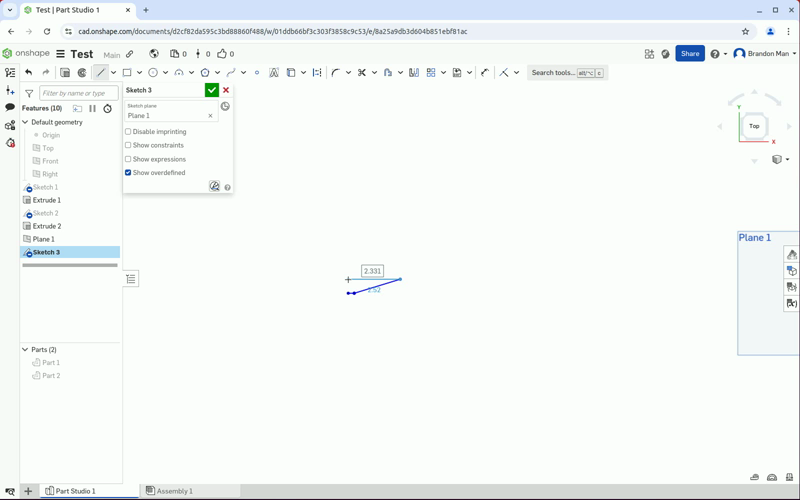
scroll(6)
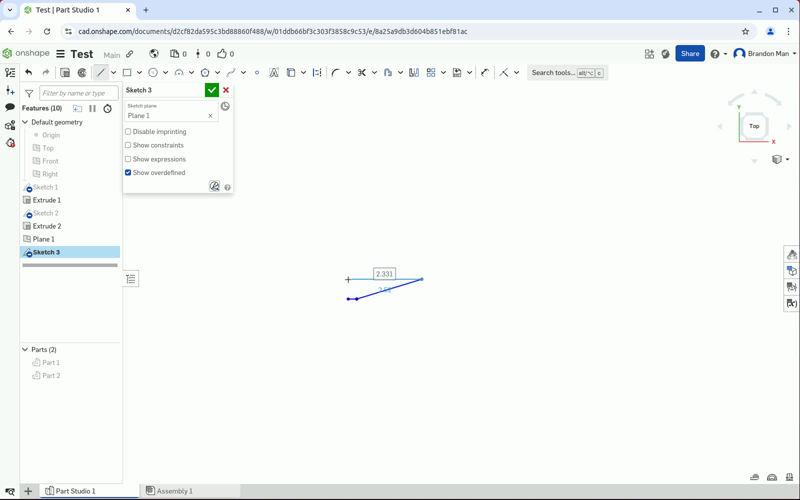
scroll(6)
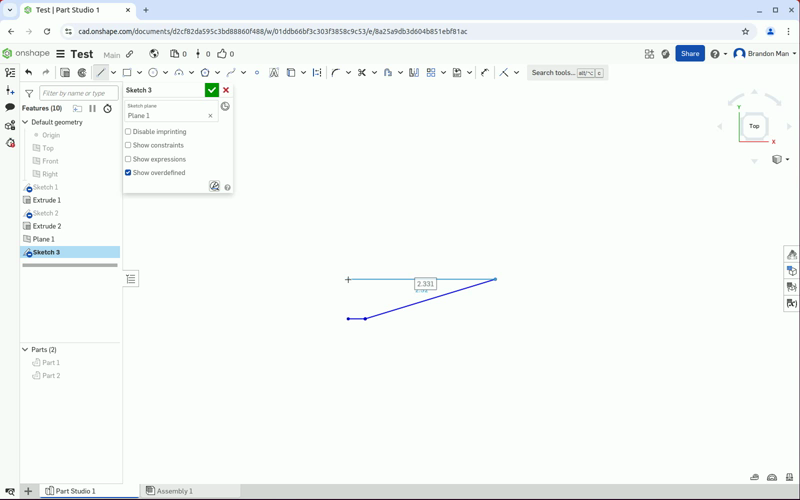
click(348, 279)
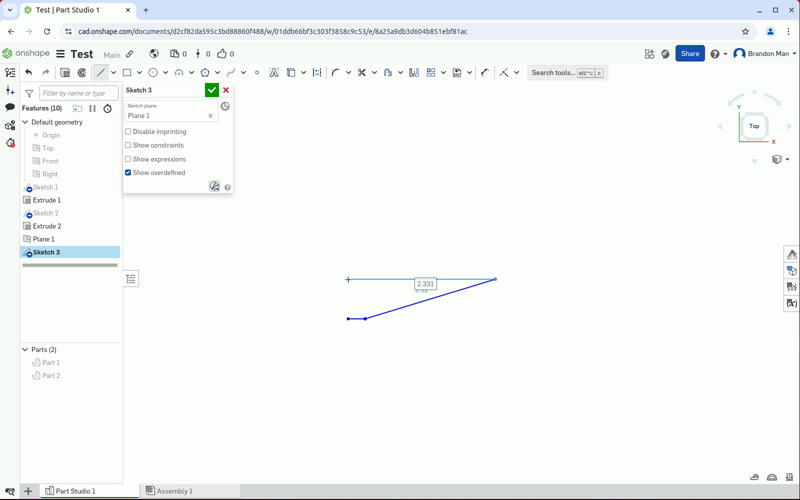
scroll(-6)
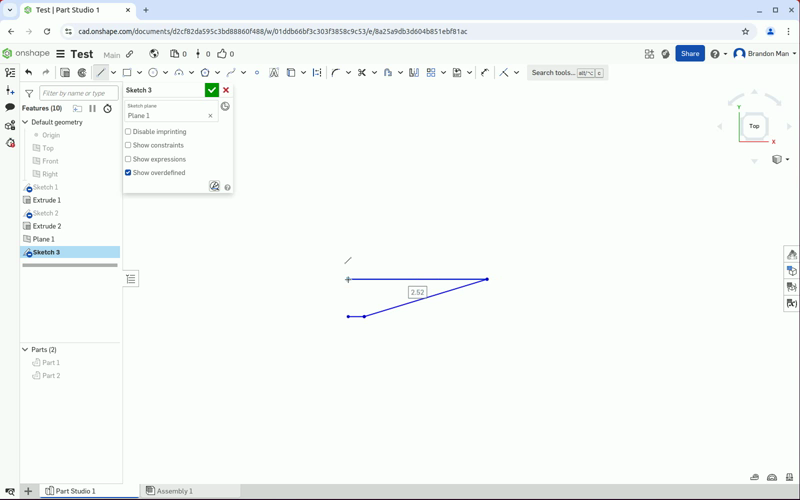
scroll(-6)
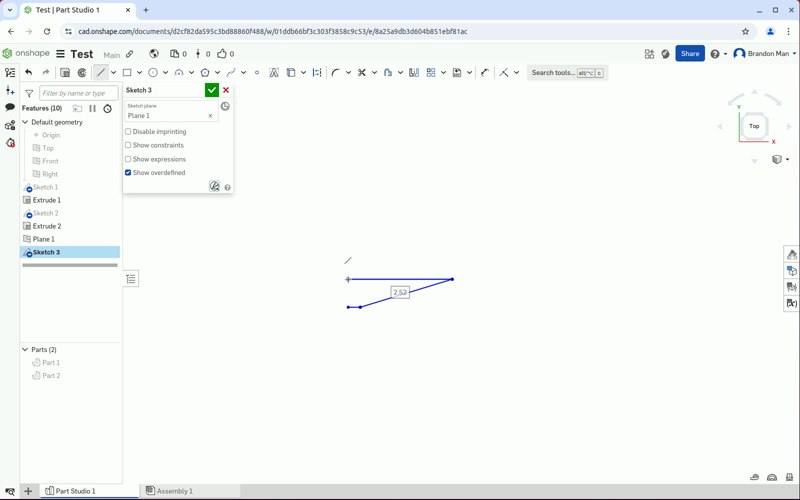
scroll(-6)
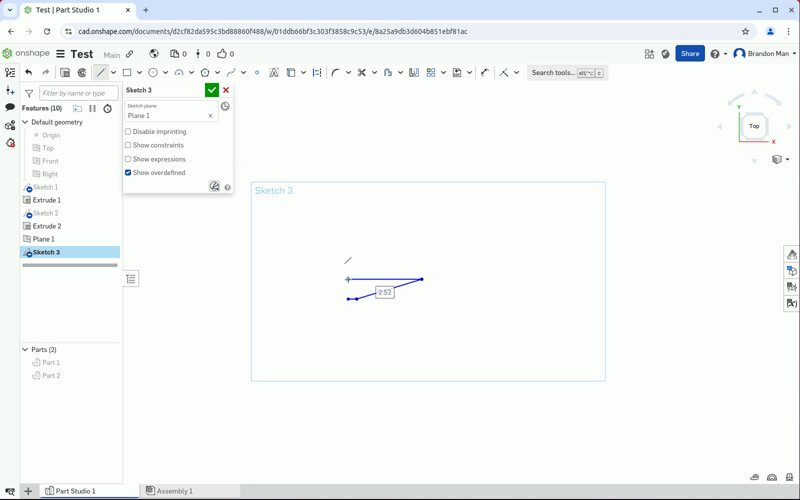
scroll(-6)
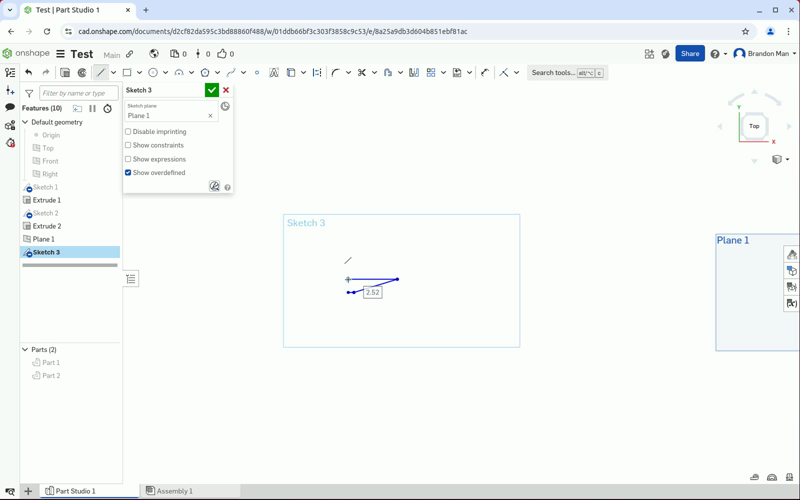
scroll(-6)
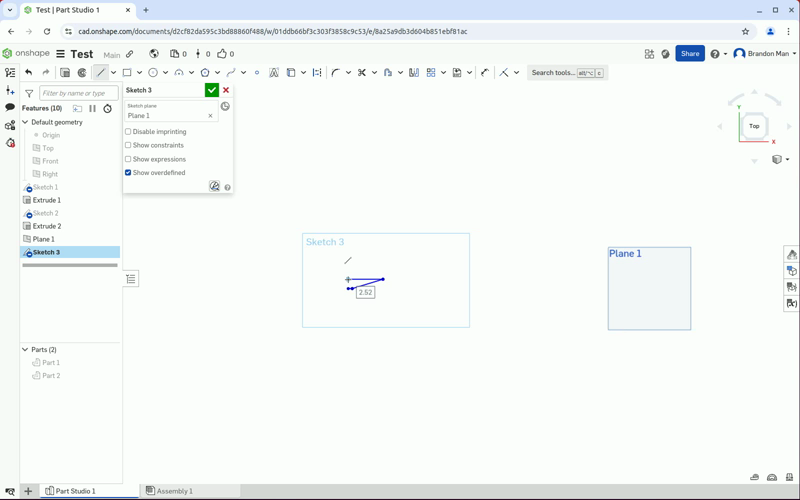
scroll(-6)
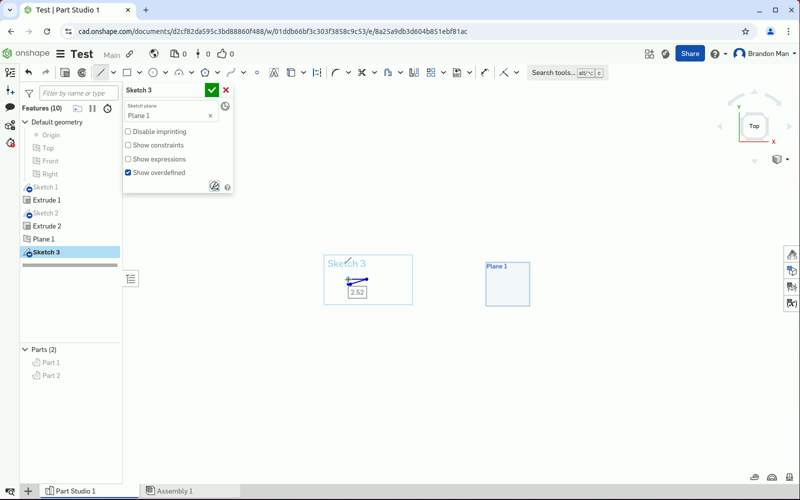
scroll(-6)
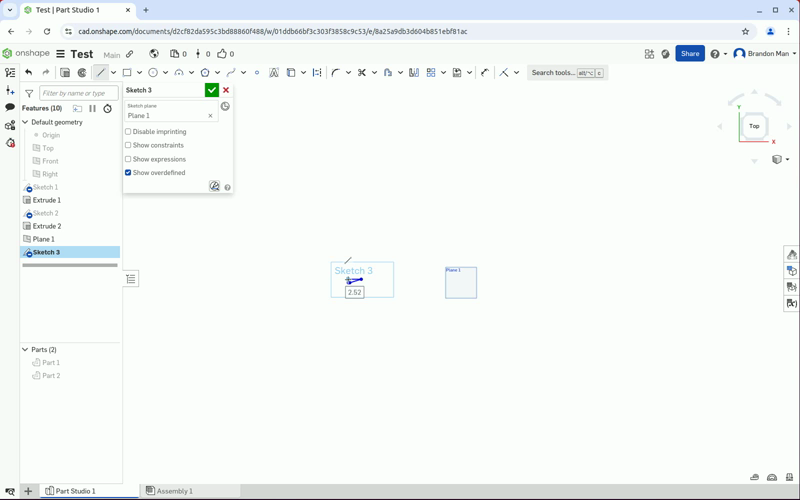
key_up(shift)
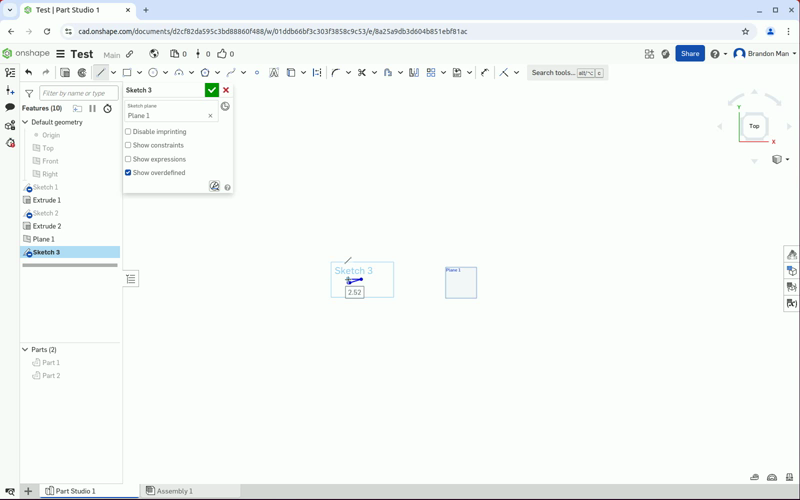
mouse_move(378, 279)
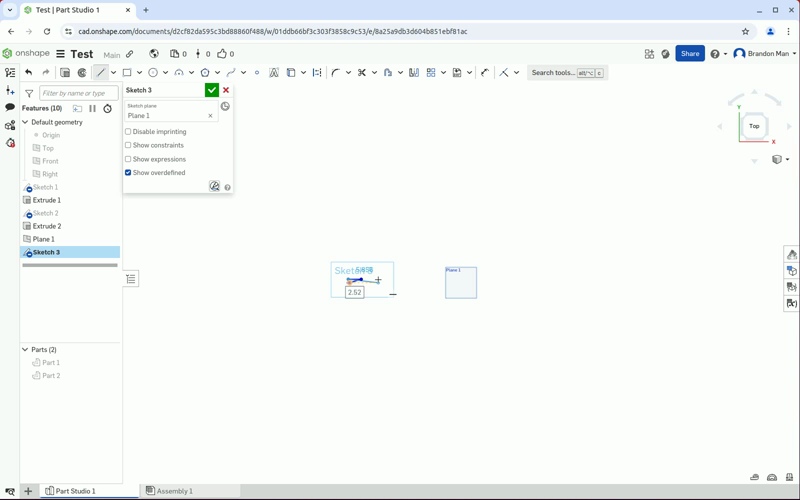
key_down(shift)
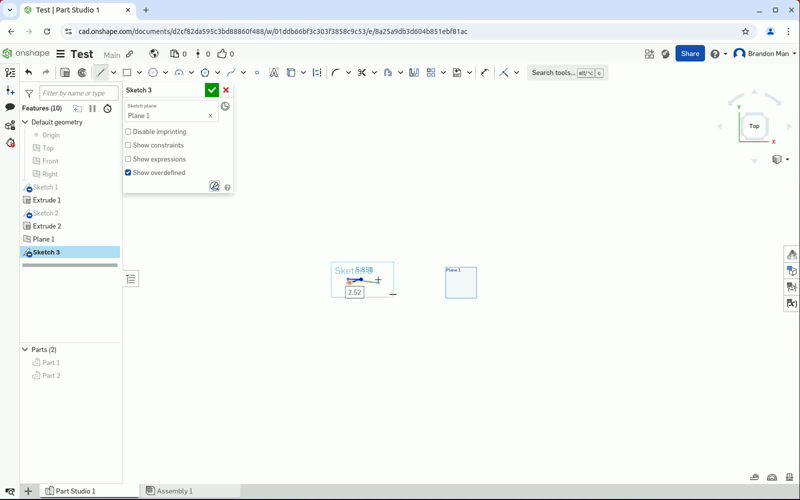
mouse_move(348, 282)
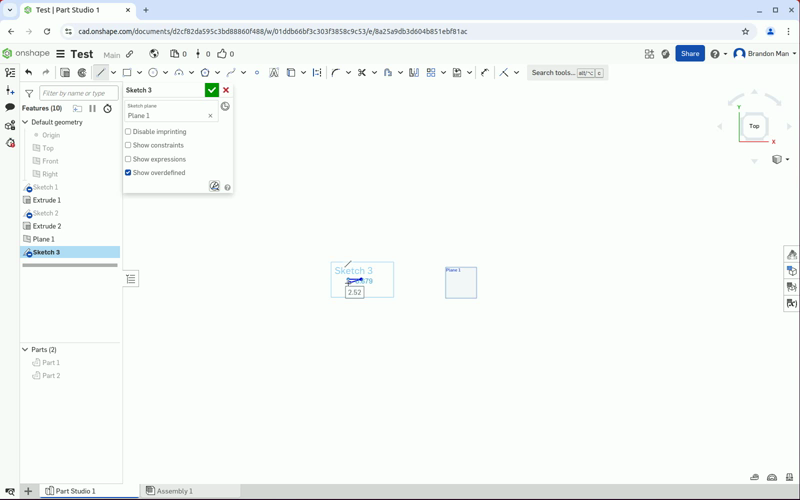
scroll(6)
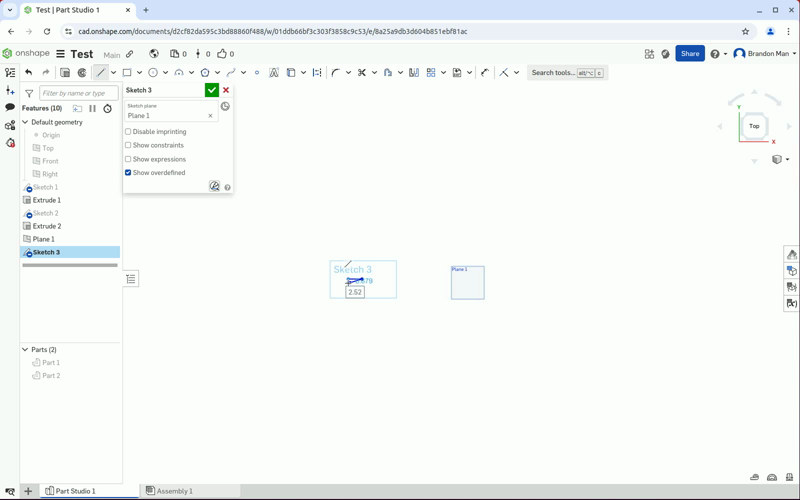
scroll(6)
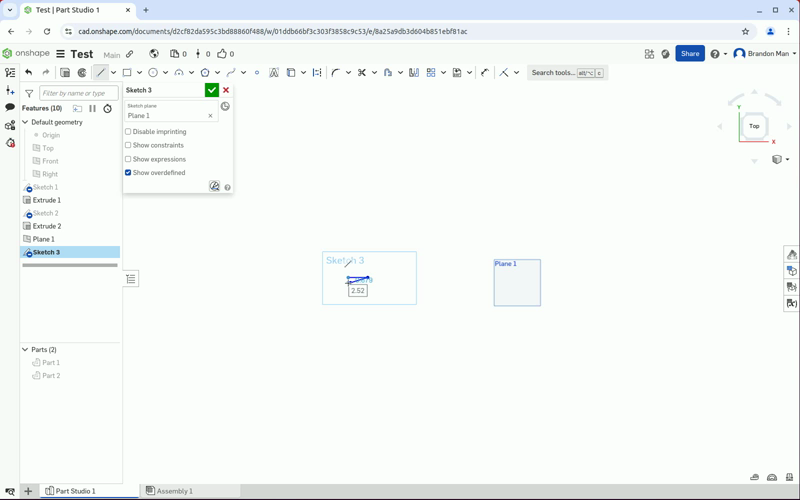
scroll(6)
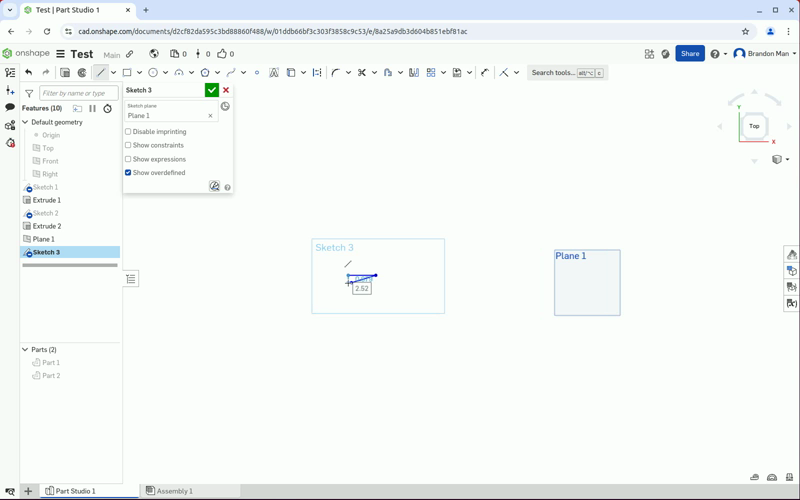
scroll(6)
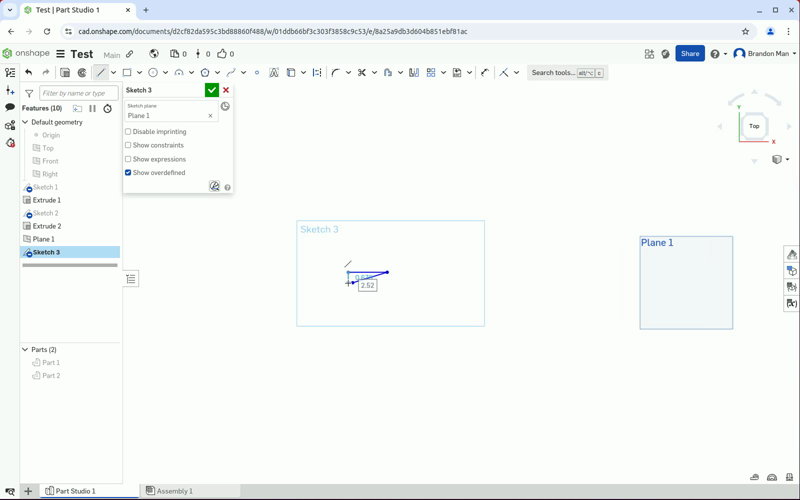
scroll(6)
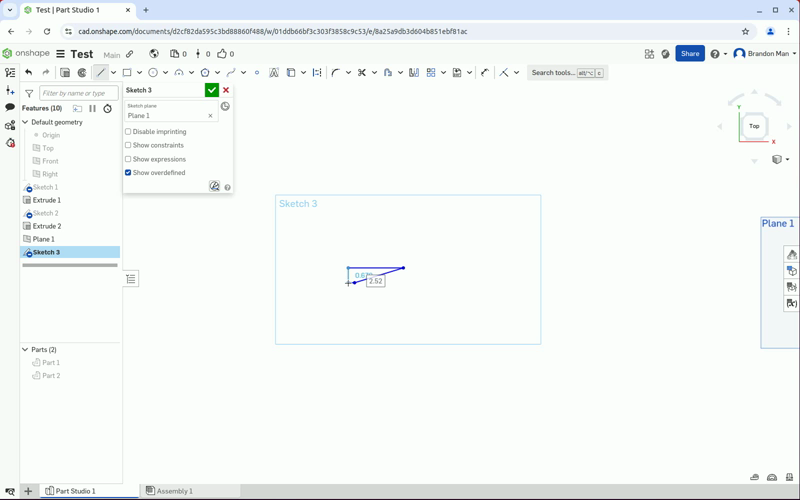
scroll(6)
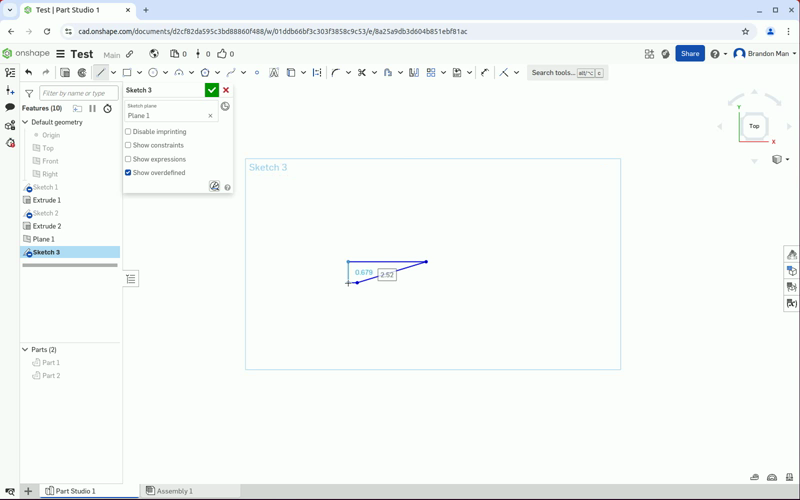
scroll(6)
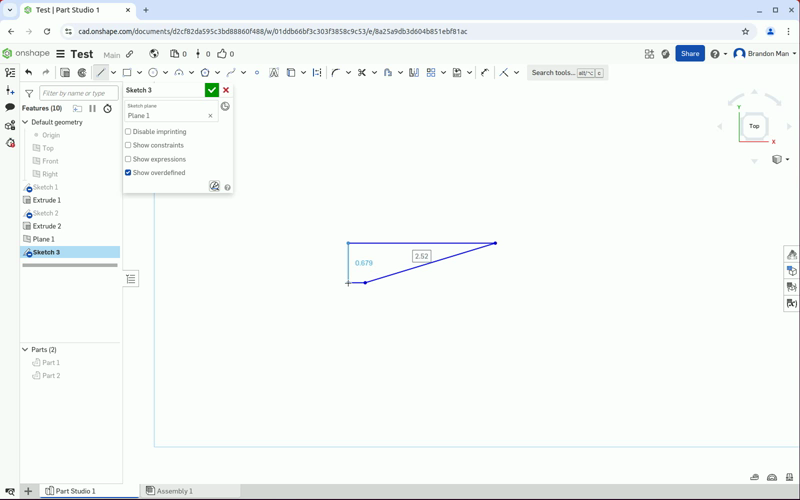
key_up(shift)
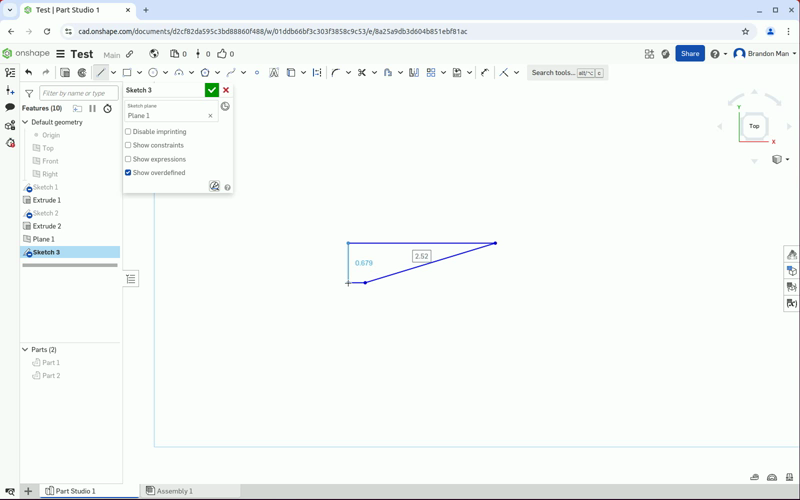
click(348, 282)
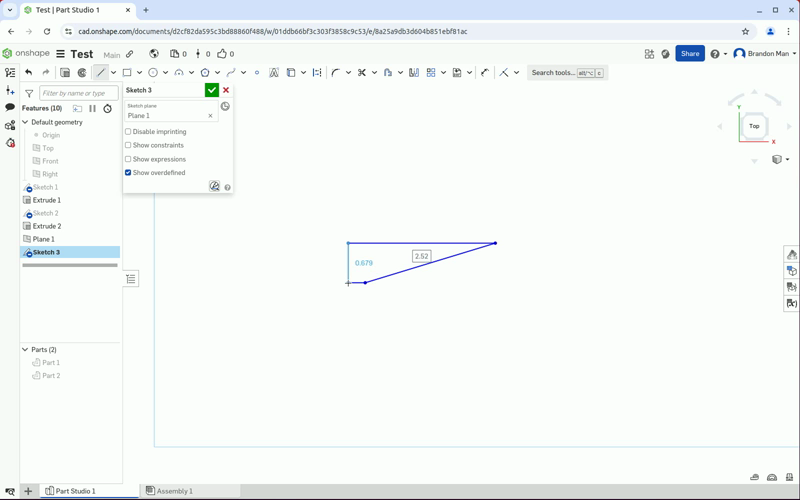
scroll(-6)
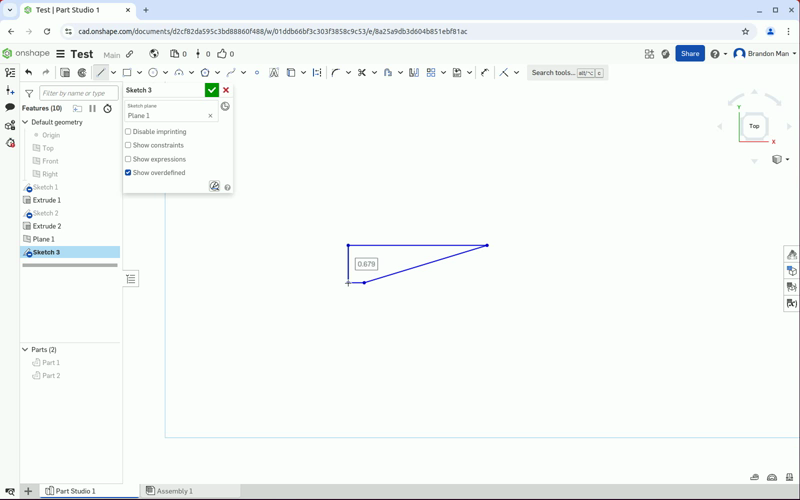
scroll(-6)
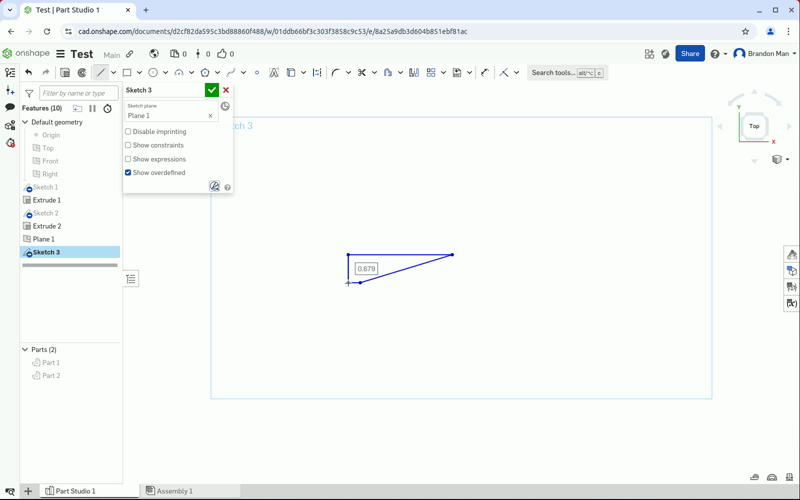
scroll(-6)
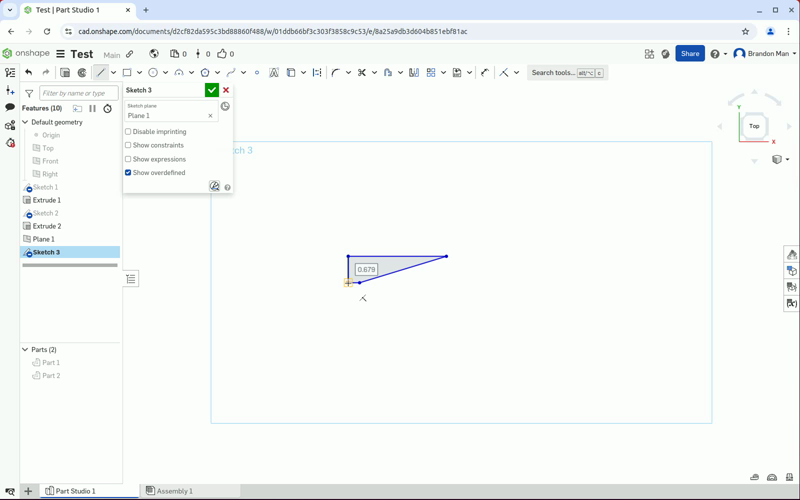
scroll(-6)
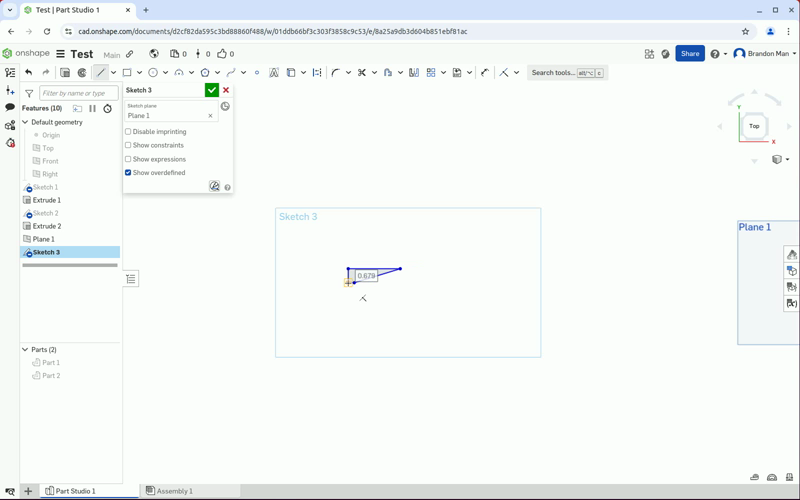
scroll(-6)
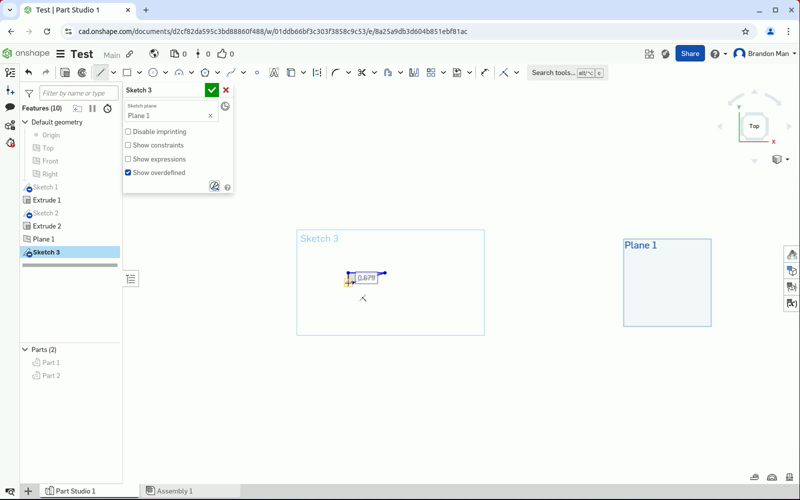
scroll(-6)
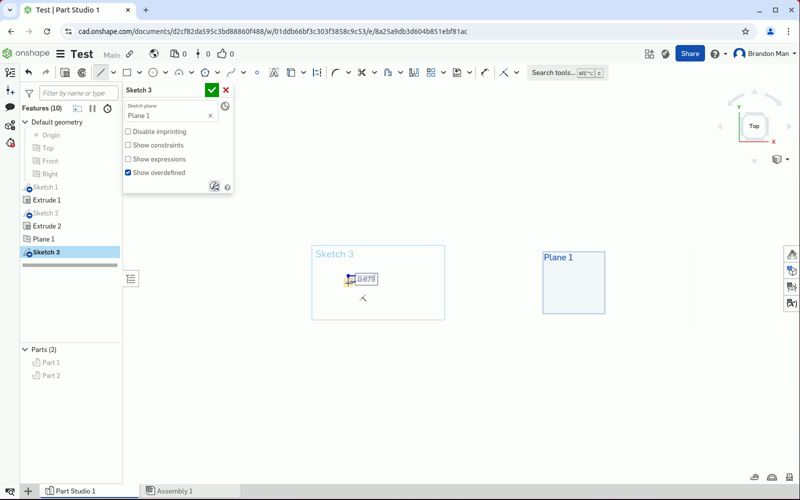
scroll(-6)
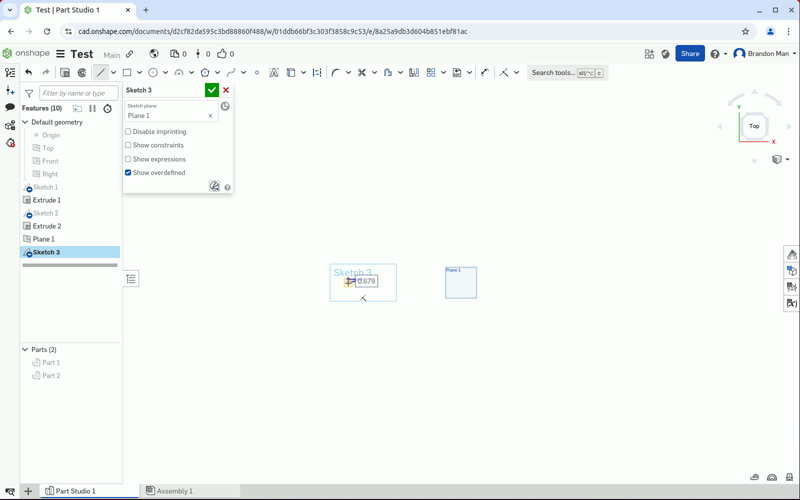
key(esc)
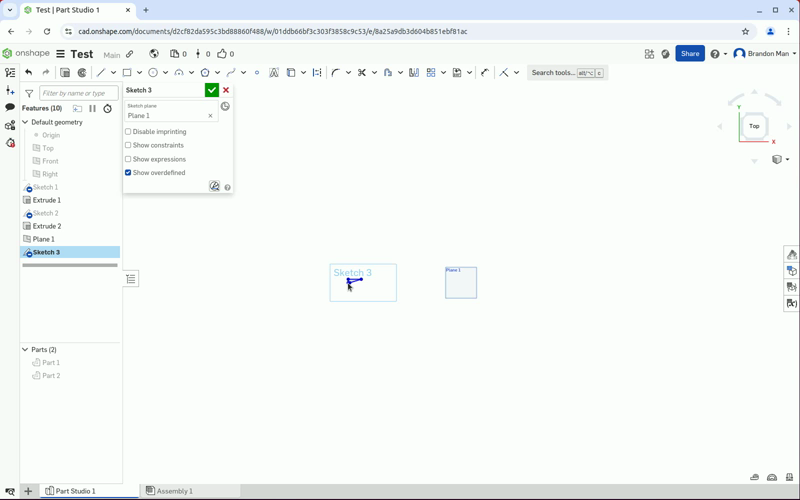
mouse_move(357, 279)
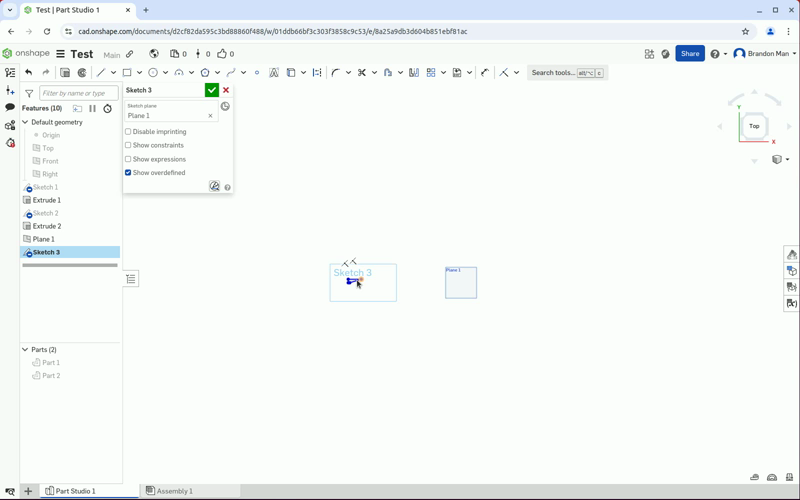
scroll(6)
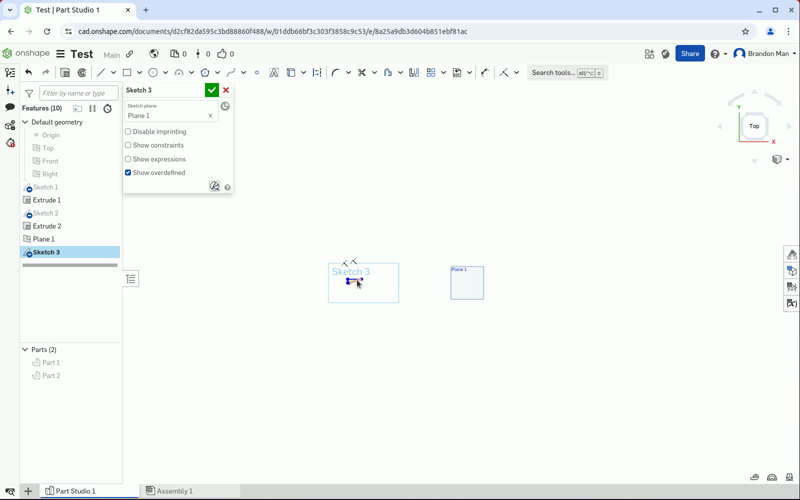
scroll(6)
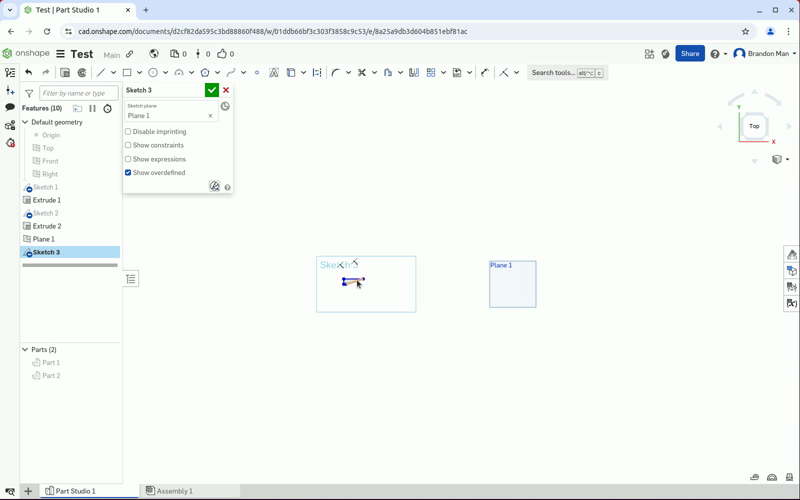
scroll(6)
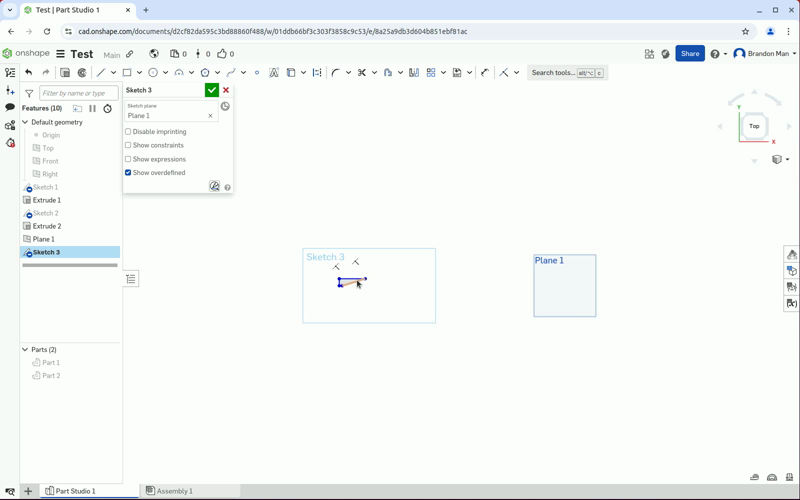
scroll(6)
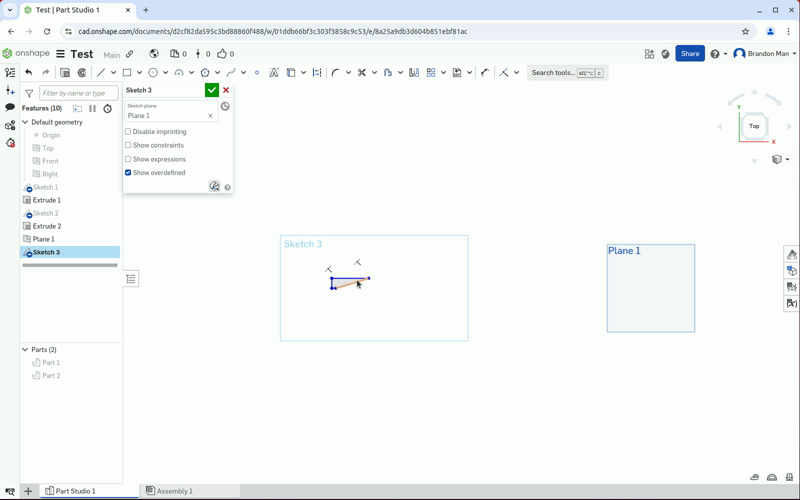
scroll(6)
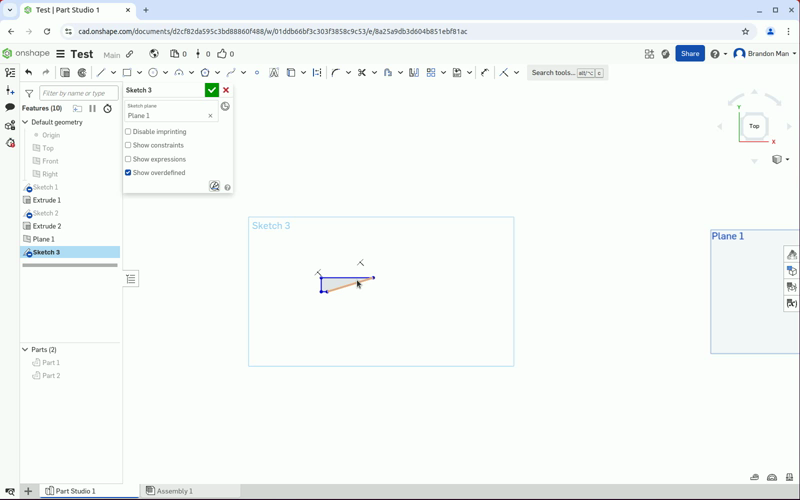
scroll(6)
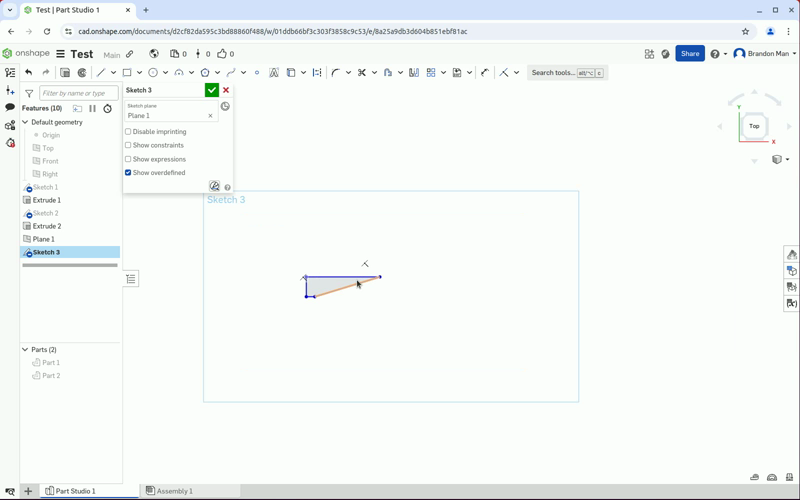
scroll(6)
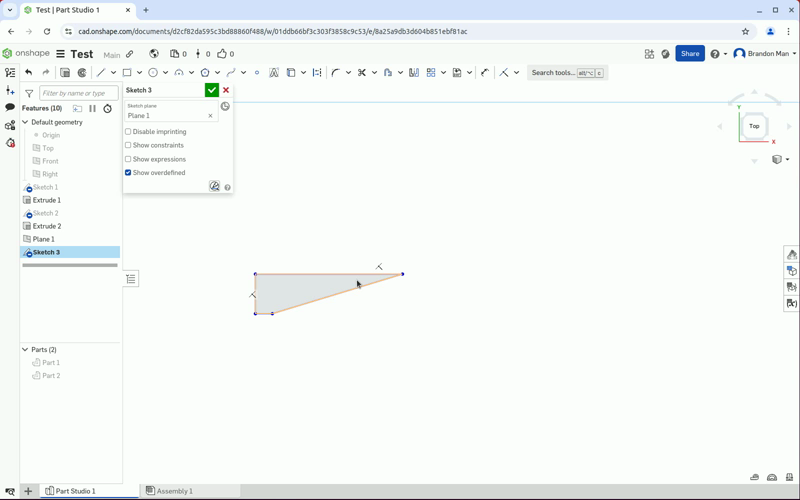
click(357, 279)
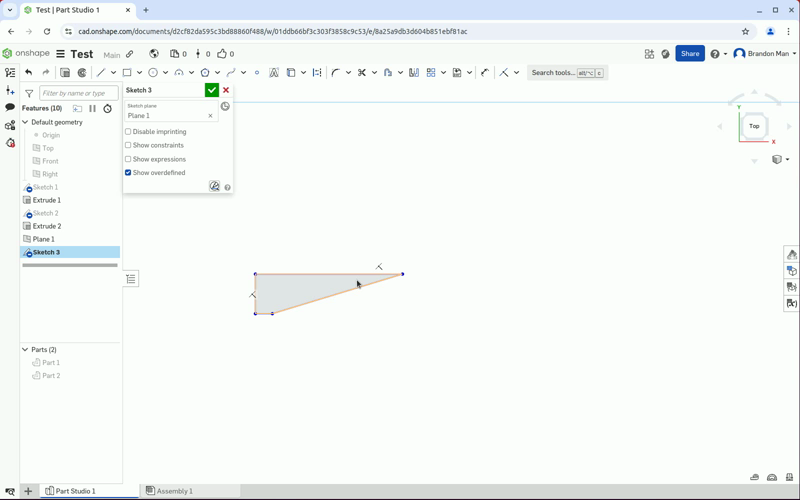
scroll(-6)
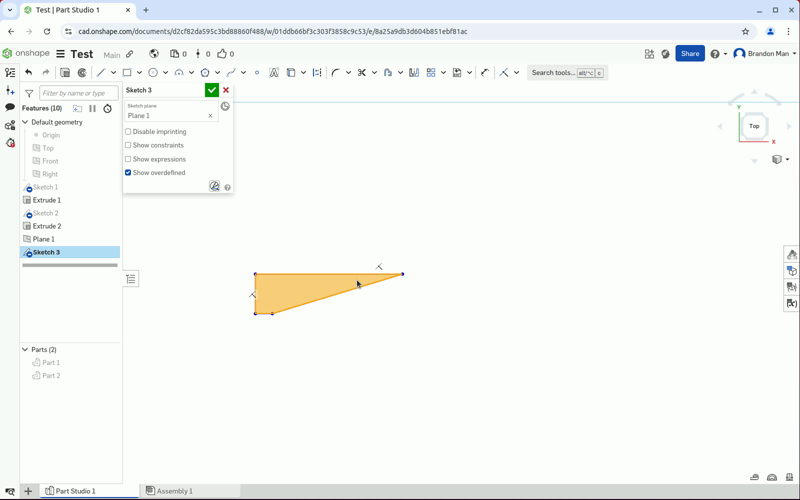
scroll(-6)
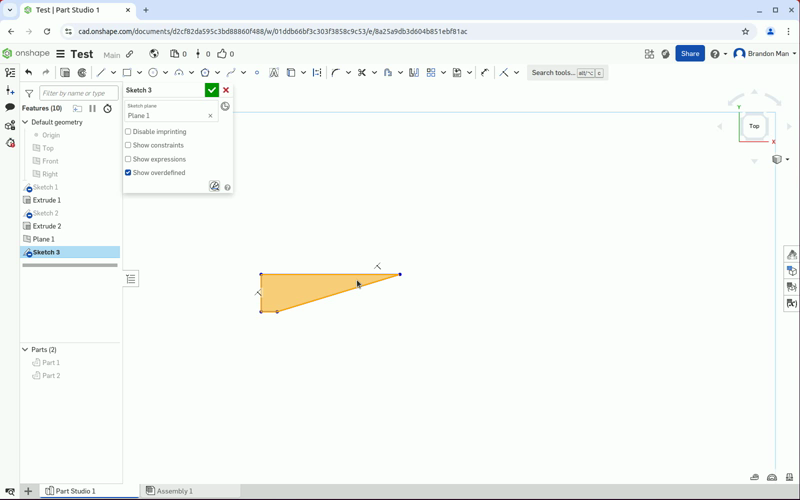
scroll(-6)
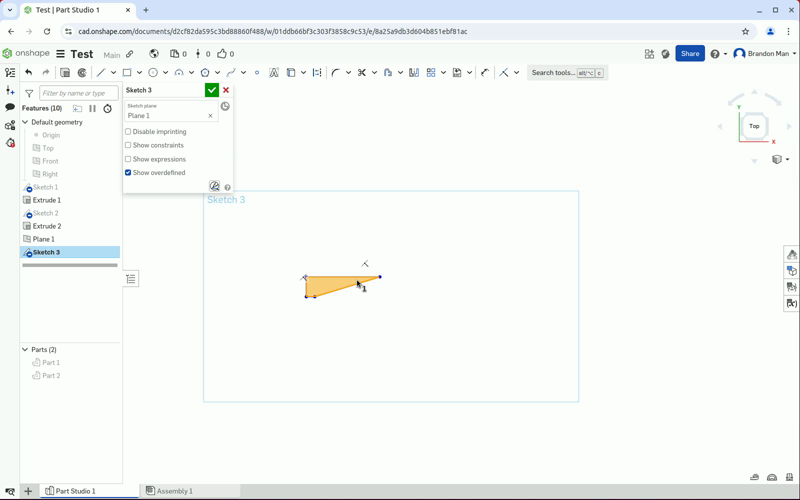
scroll(-6)
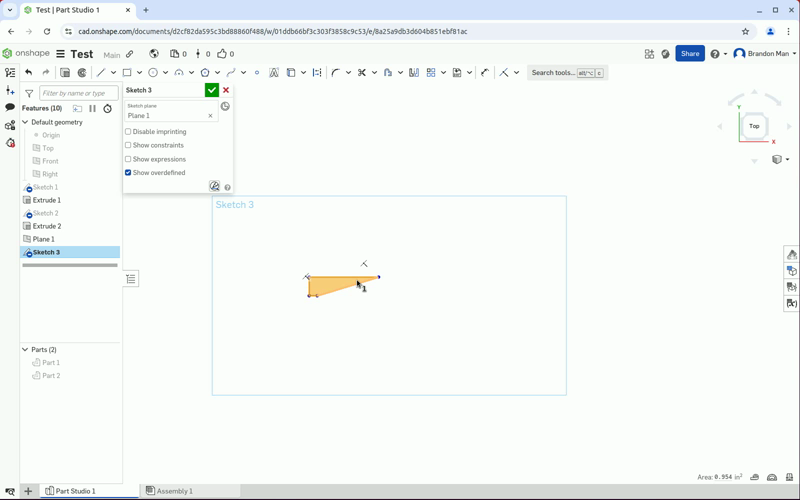
scroll(-6)
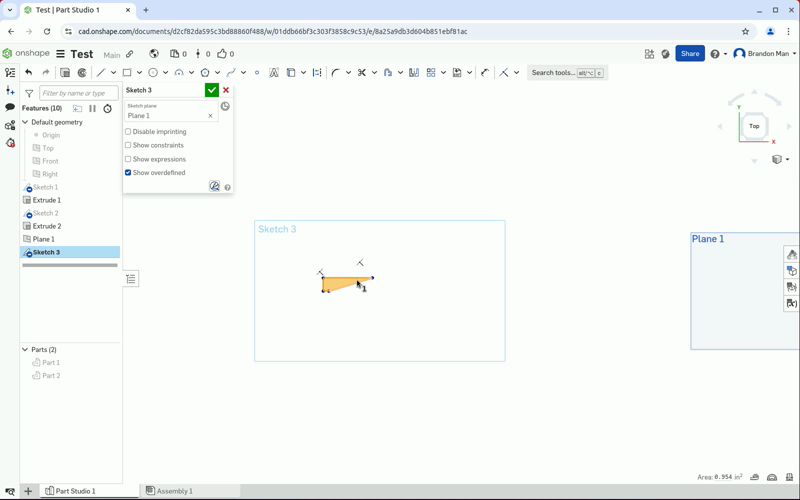
scroll(-6)
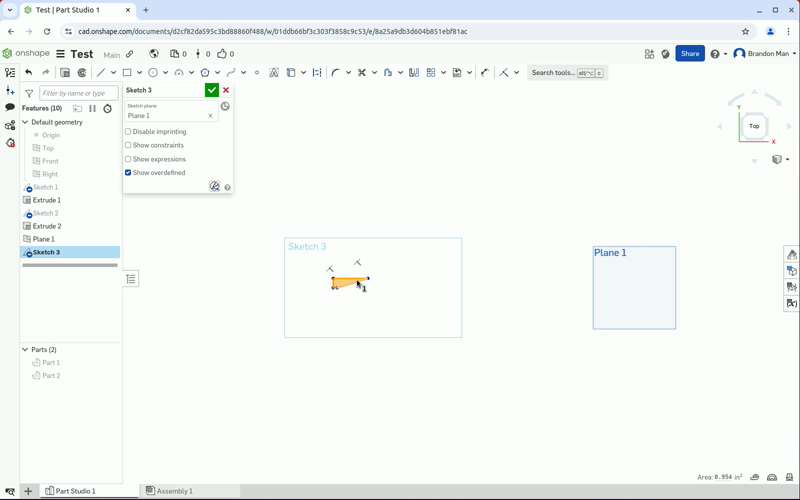
scroll(-6)
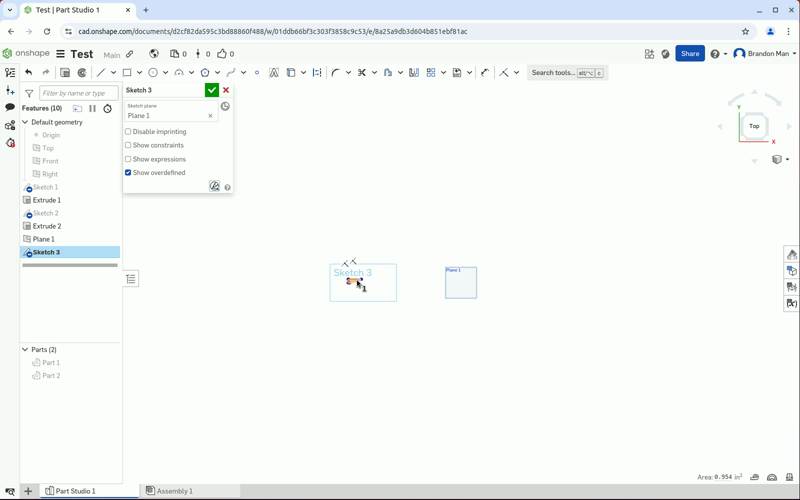
mouse_move(73, 352)
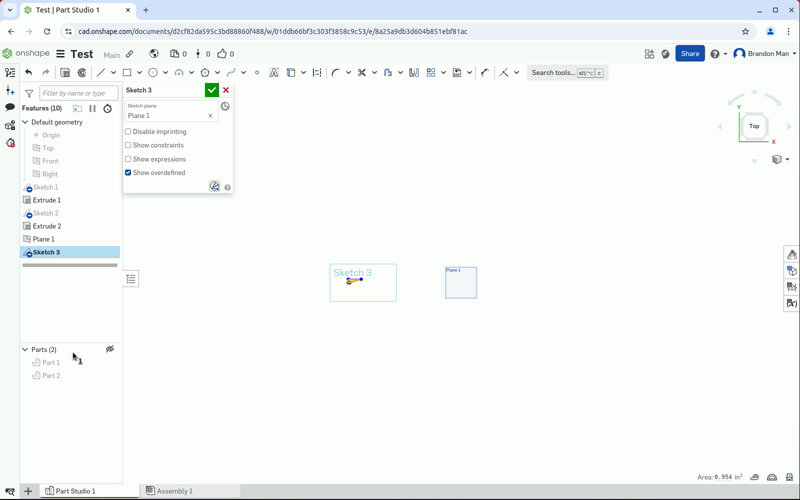
key(shift+y)
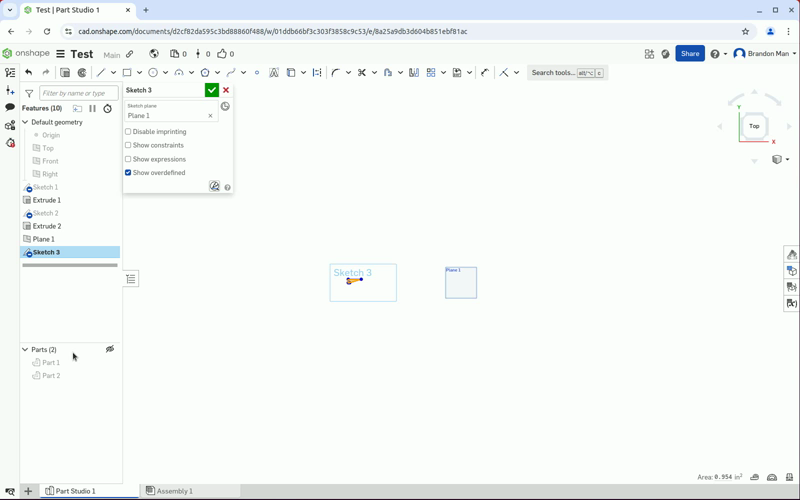
key(shift+e)
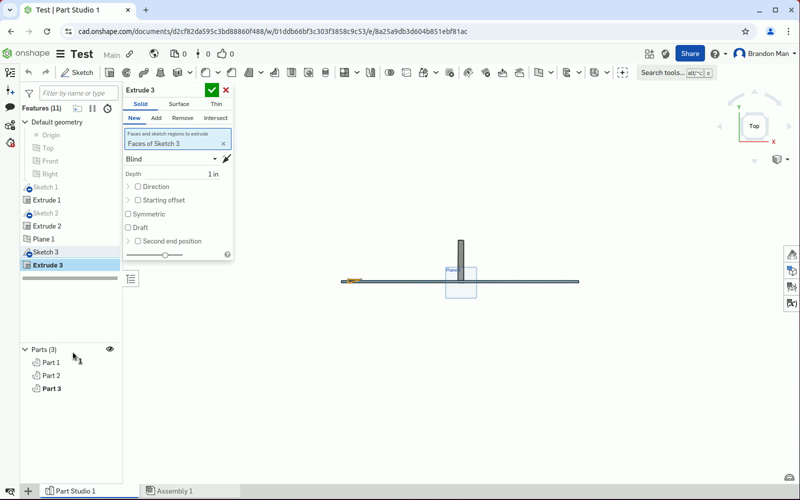
mouse_move(143, 106)
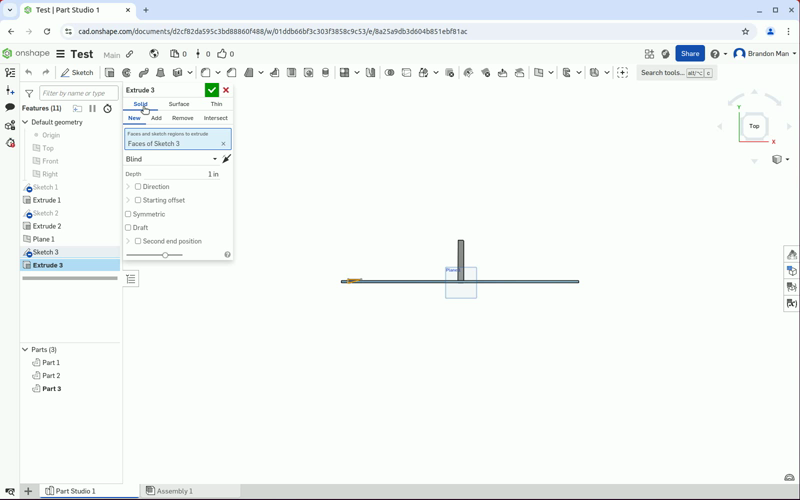
click(143, 106)
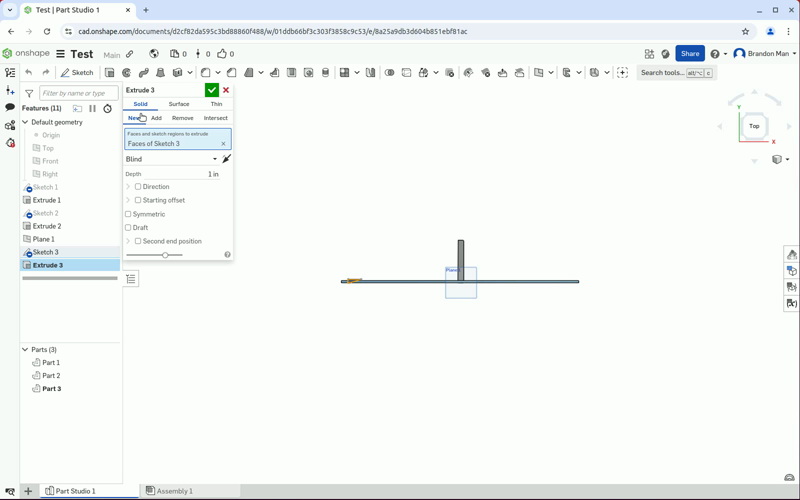
mouse_move(137, 120)
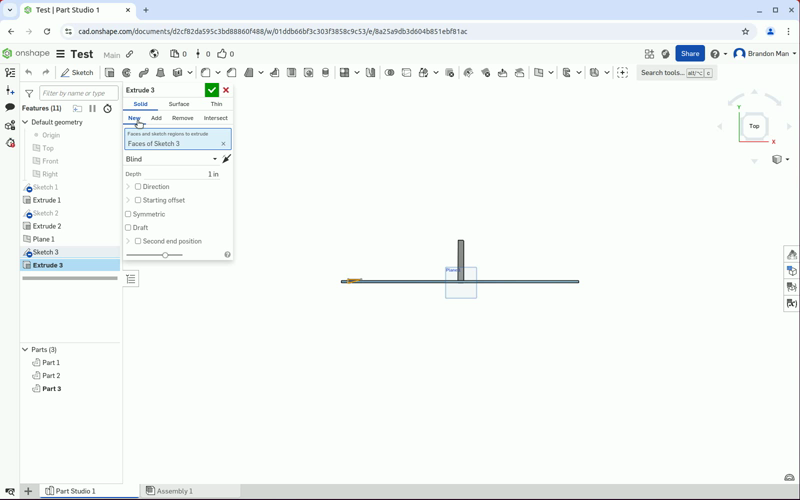
click(137, 120)
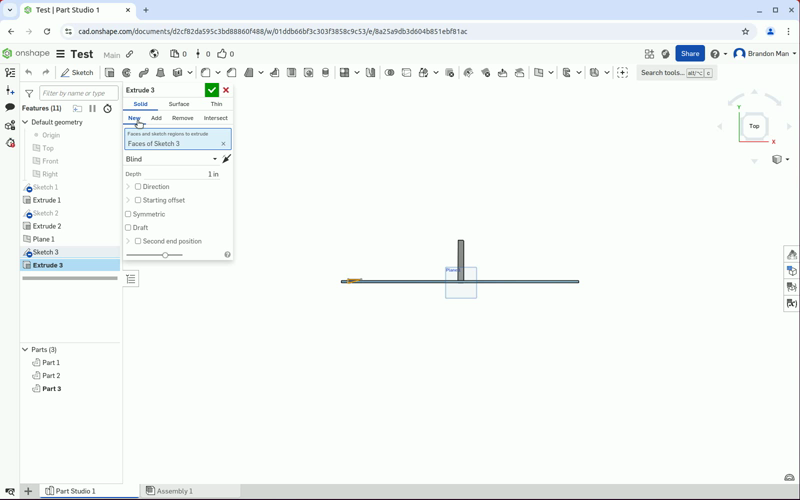
key(tab, 4)
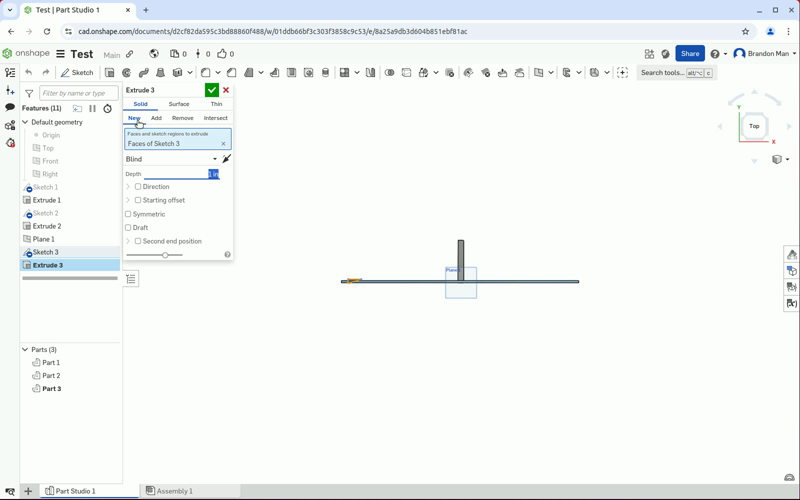
text(-0.241)
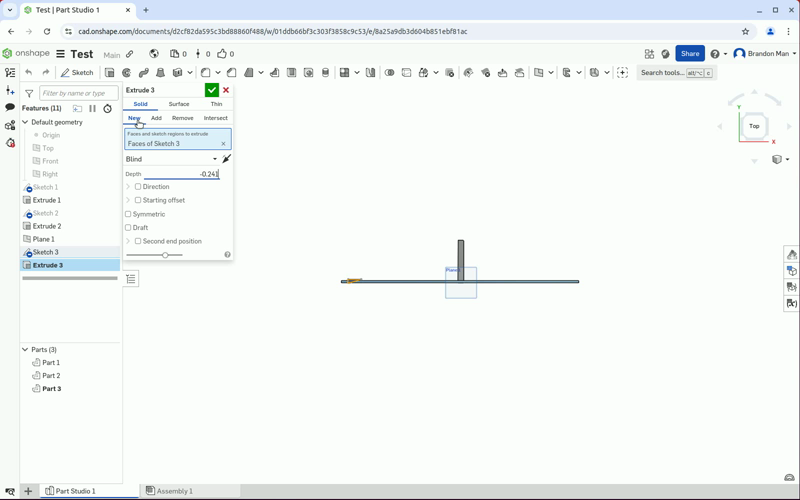
key(enter)
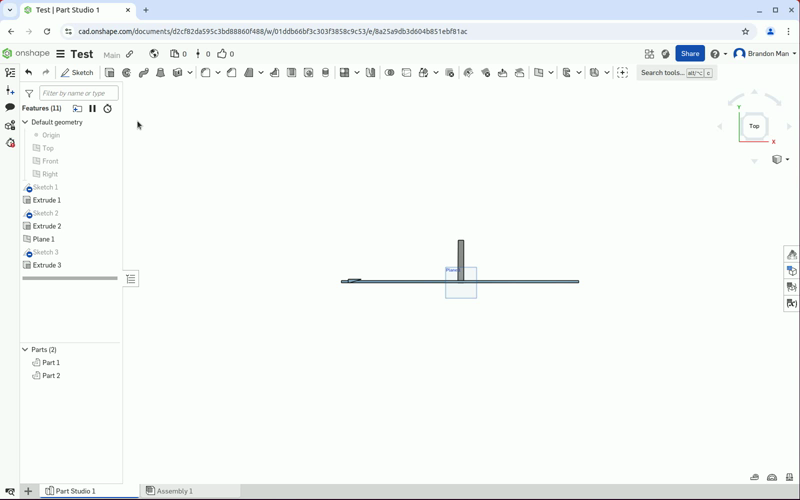
key(shift+h)
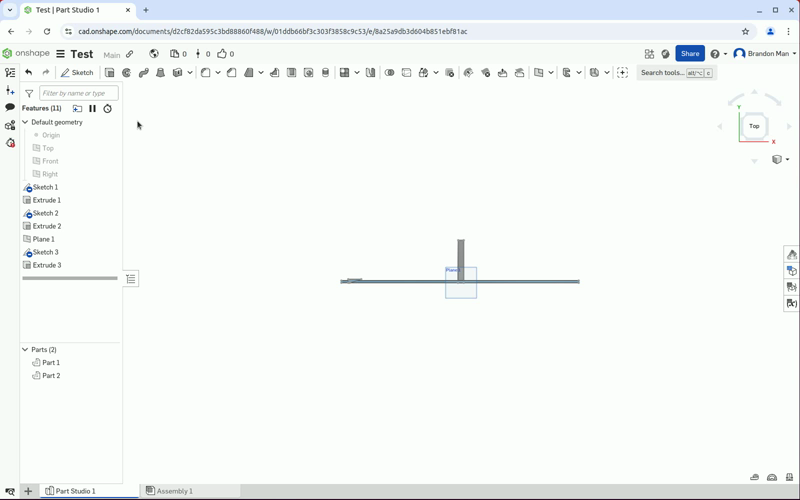
key(shift+h)
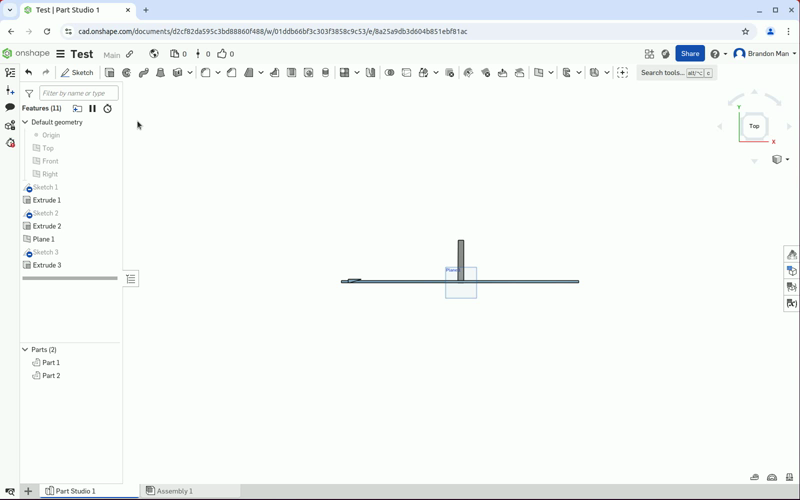
mouse_move(73, 189)
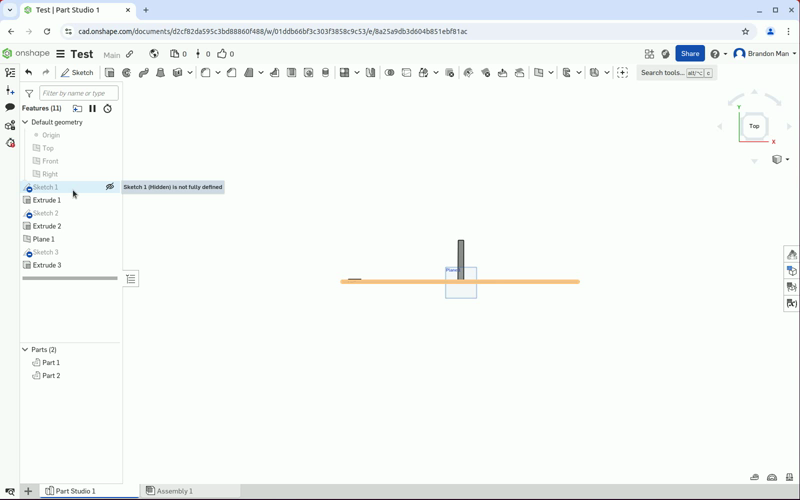
click(73, 189)
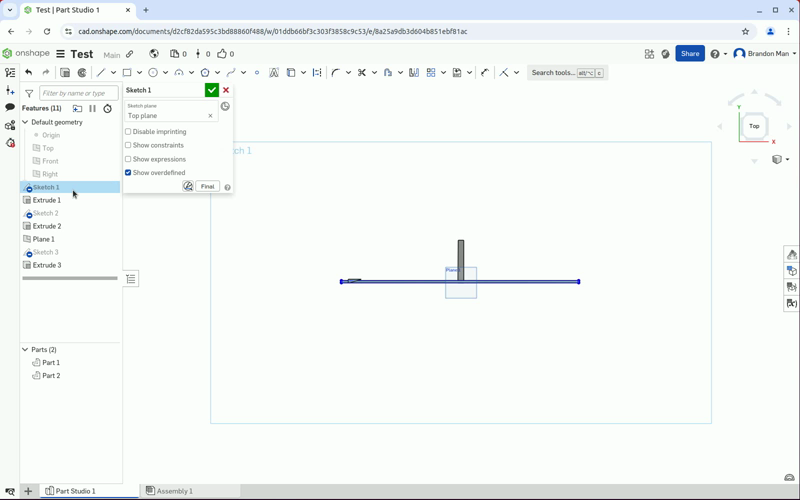
mouse_move(229, 92)
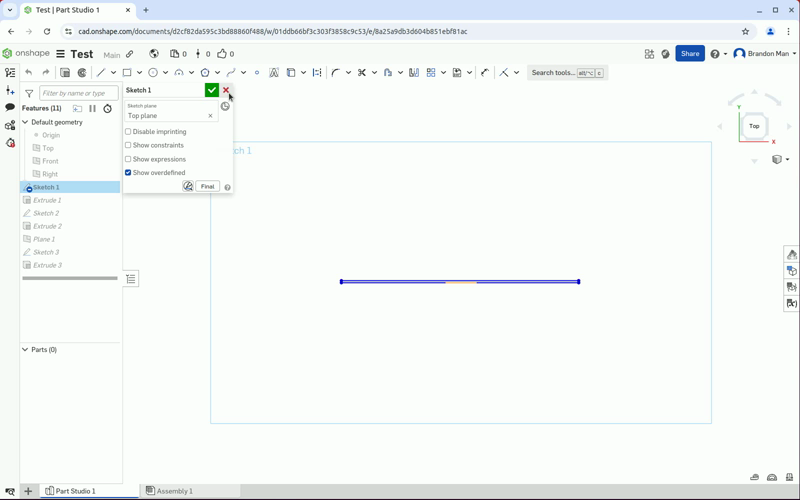
click(229, 92)
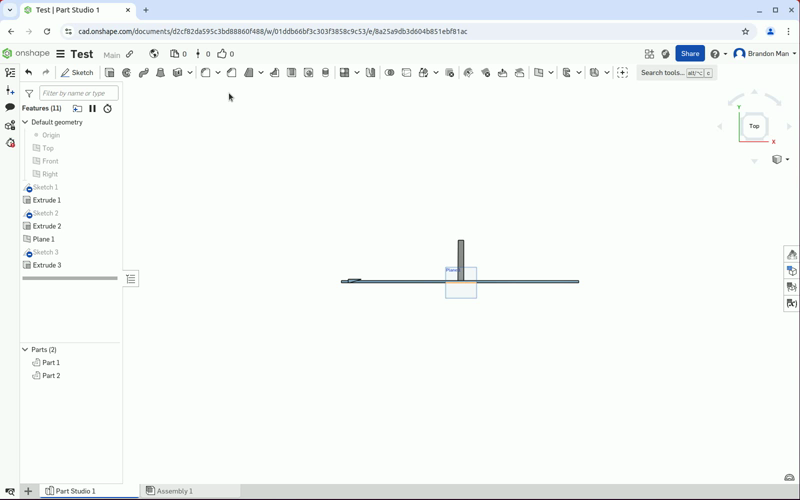
key(shift+s)
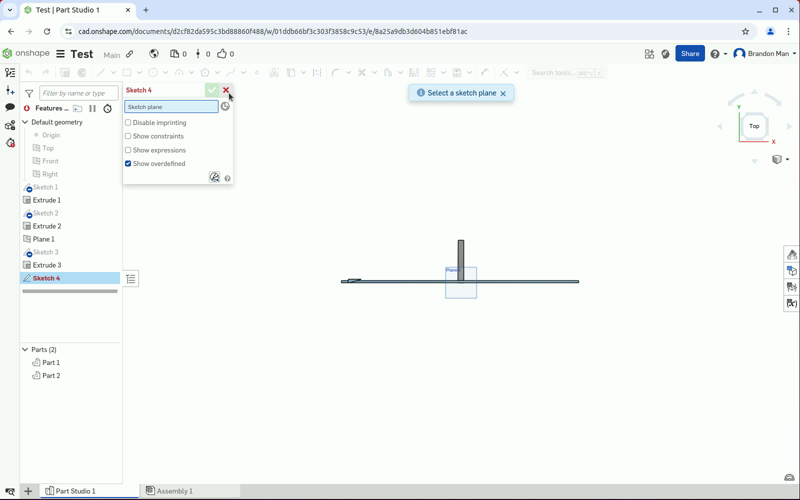
mouse_move(73, 241)
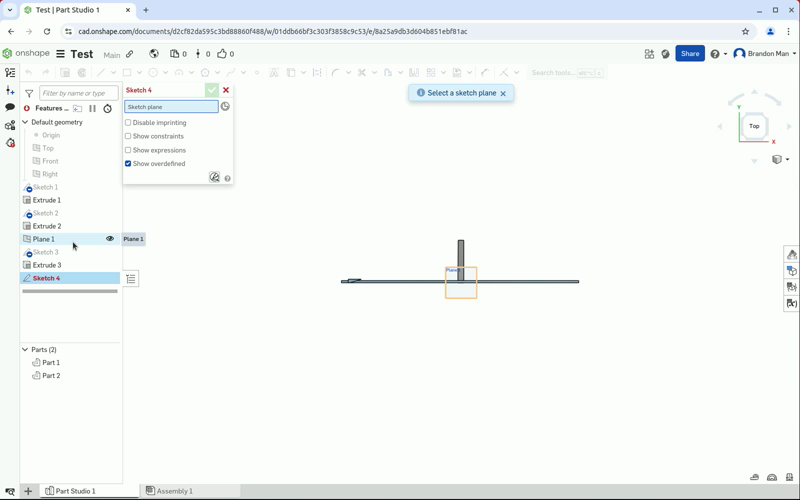
click(73, 241)
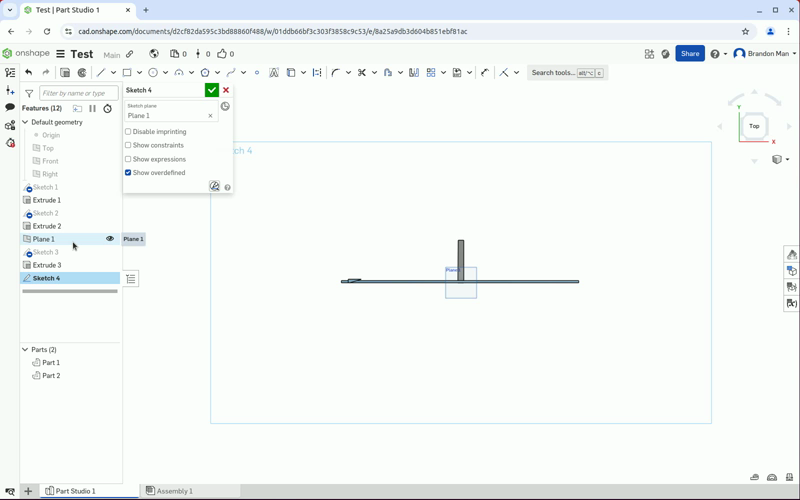
mouse_move(73, 352)
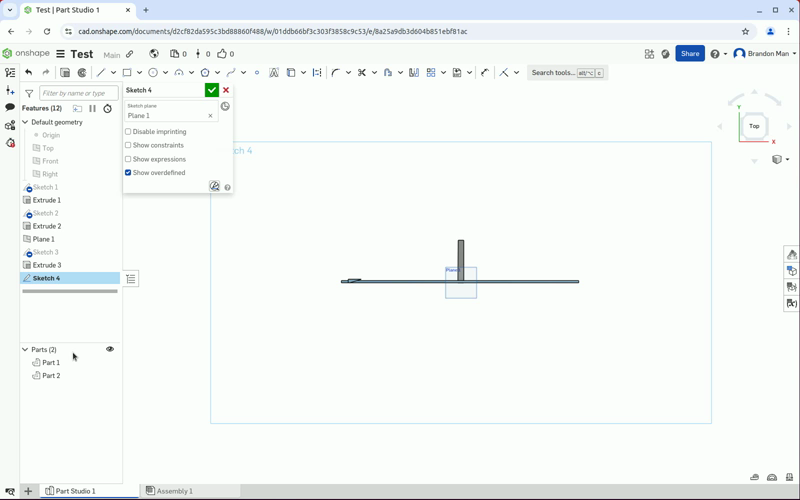
key(y)
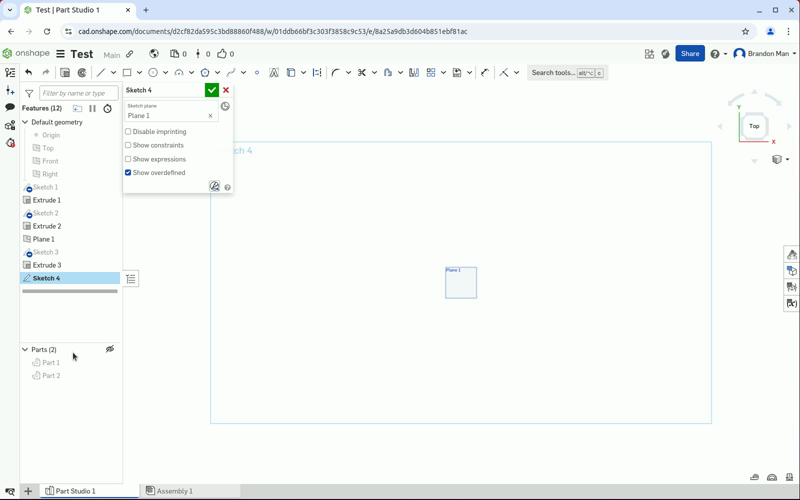
key(l)
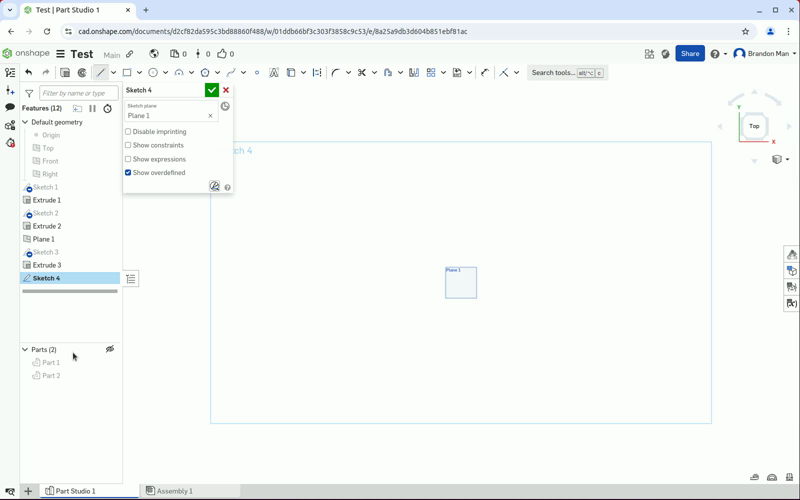
key_down(shift)
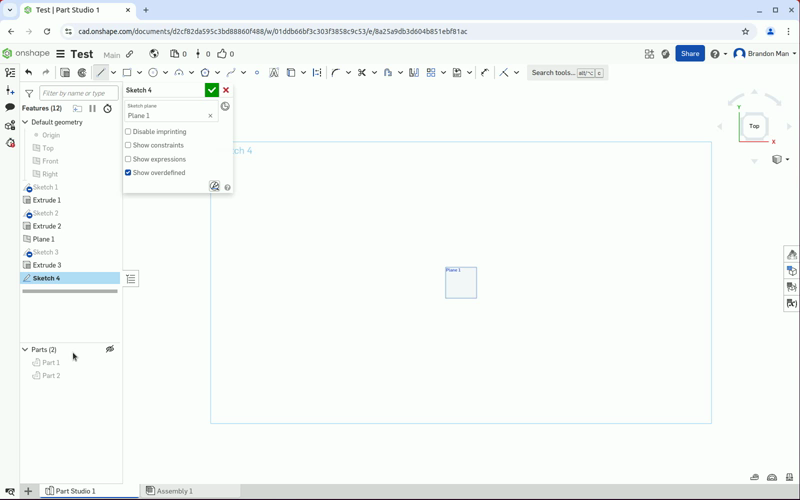
mouse_move(561, 279)
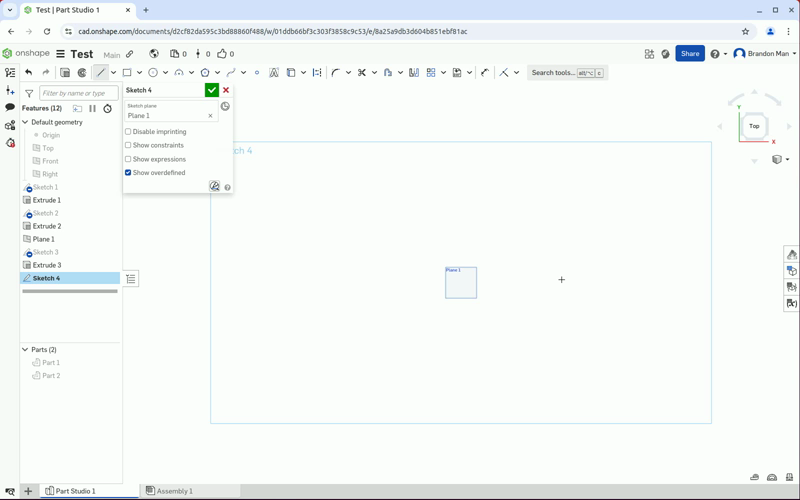
click(561, 279)
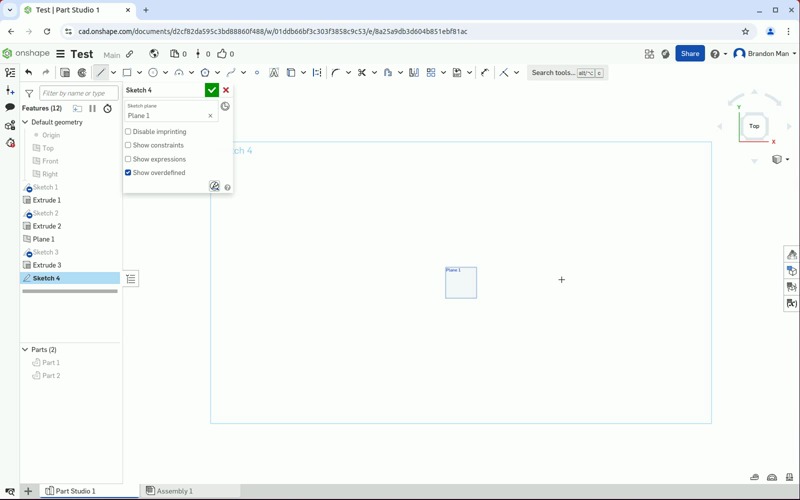
key_up(shift)
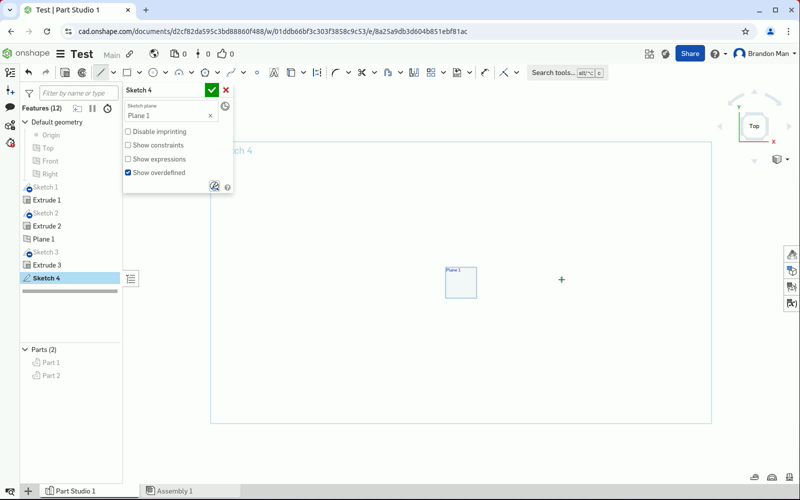
key_down(shift)
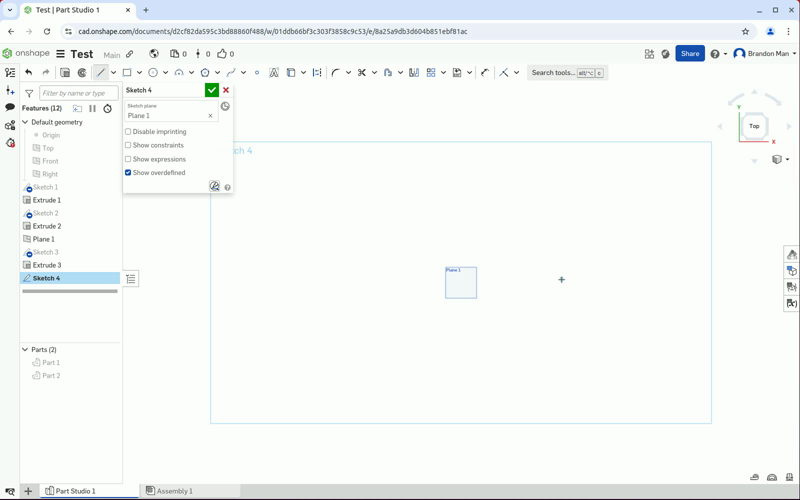
mouse_move(589, 279)
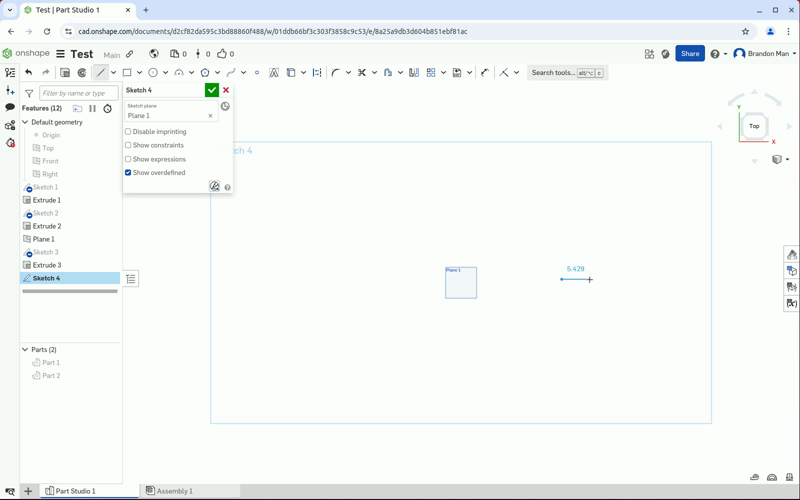
mouse_move(573, 283)
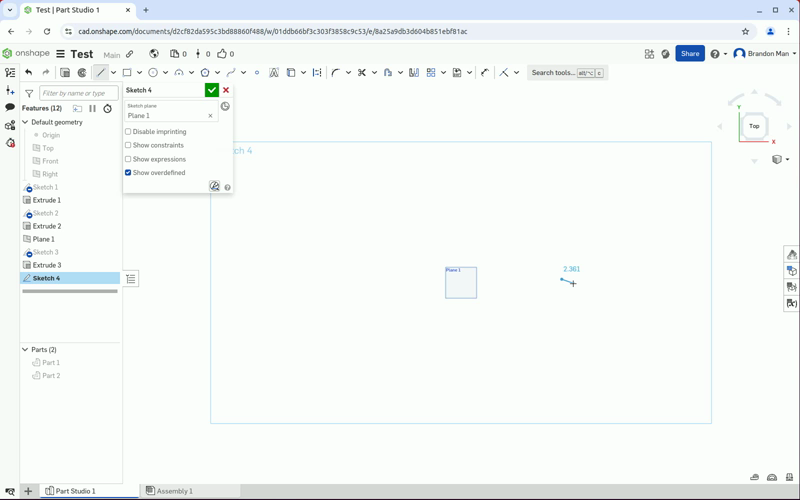
click(573, 283)
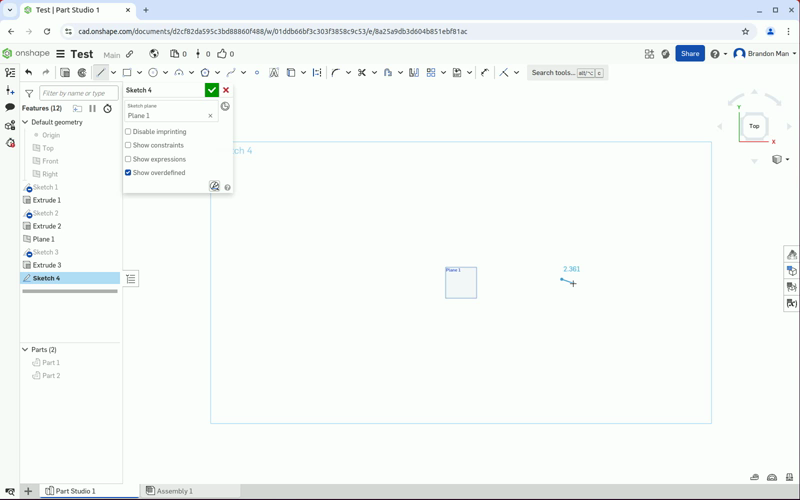
key_up(shift)
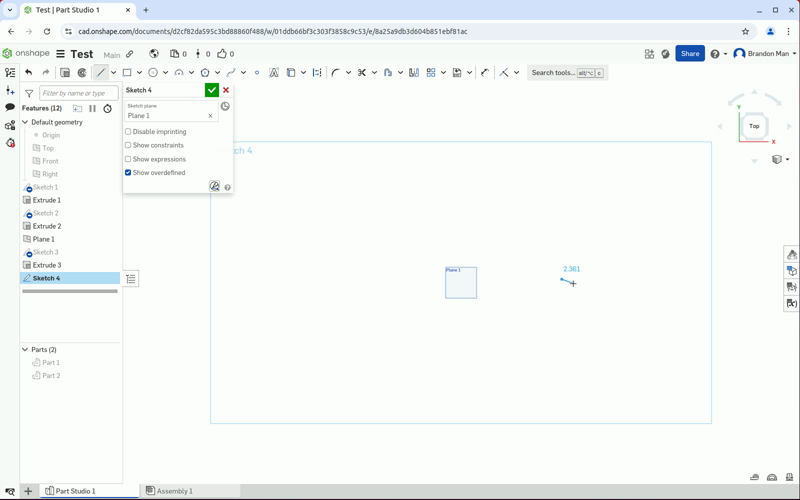
key_down(shift)
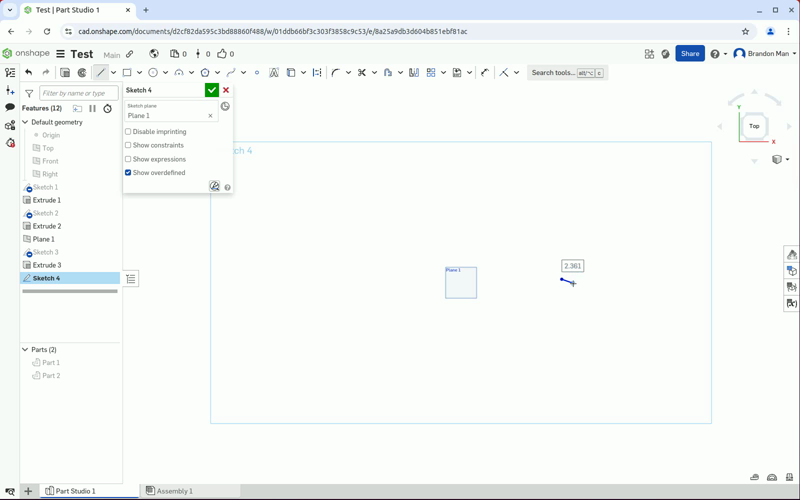
mouse_move(589, 283)
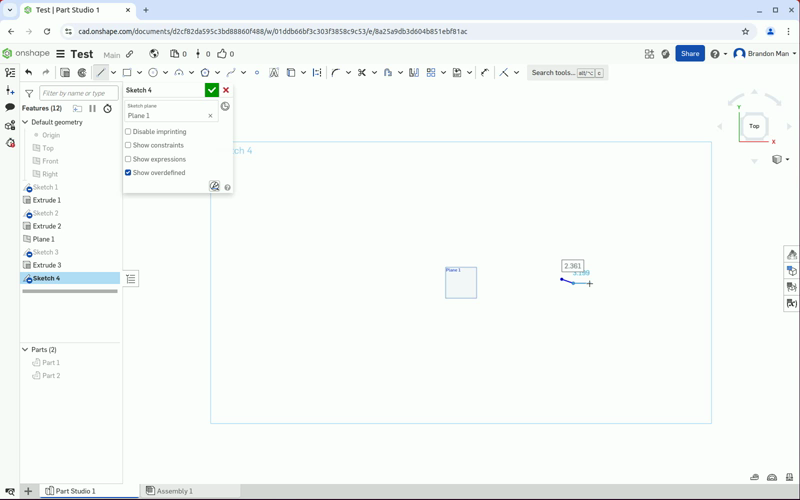
mouse_move(574, 283)
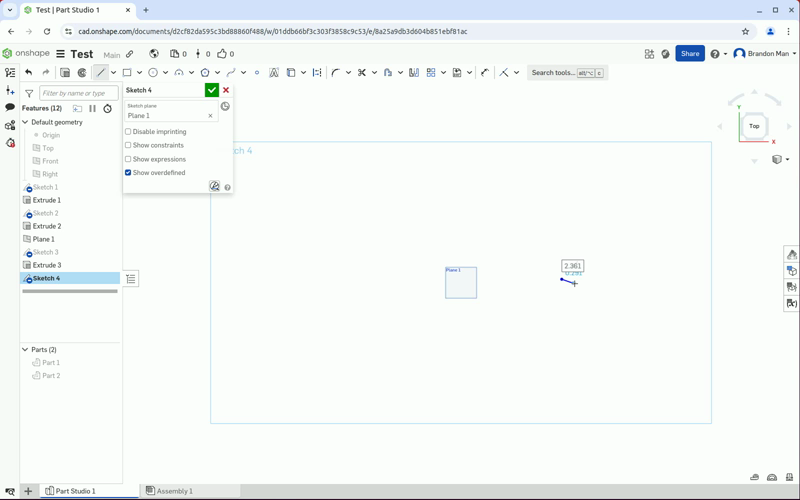
scroll(6)
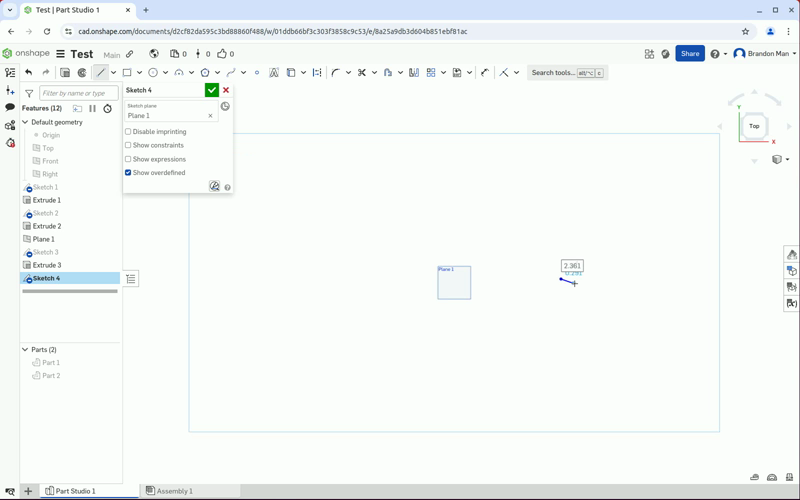
scroll(6)
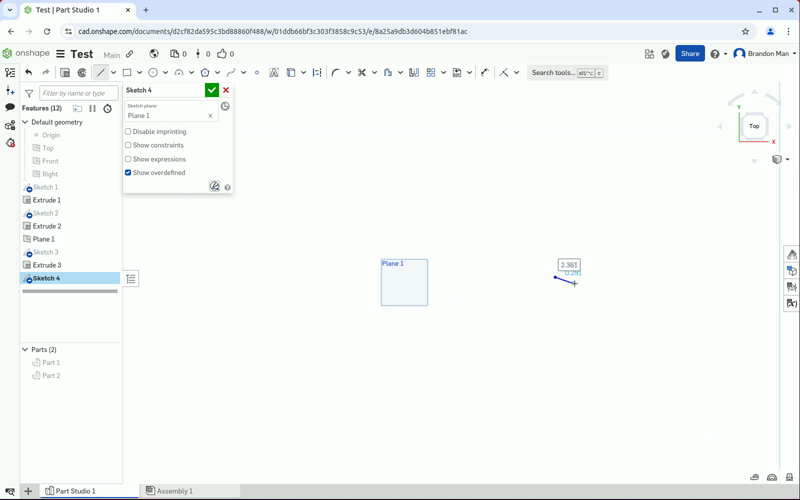
scroll(6)
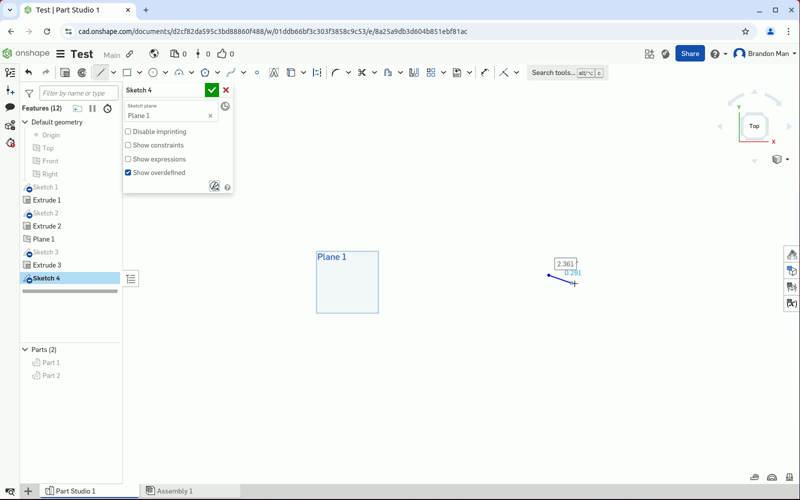
scroll(6)
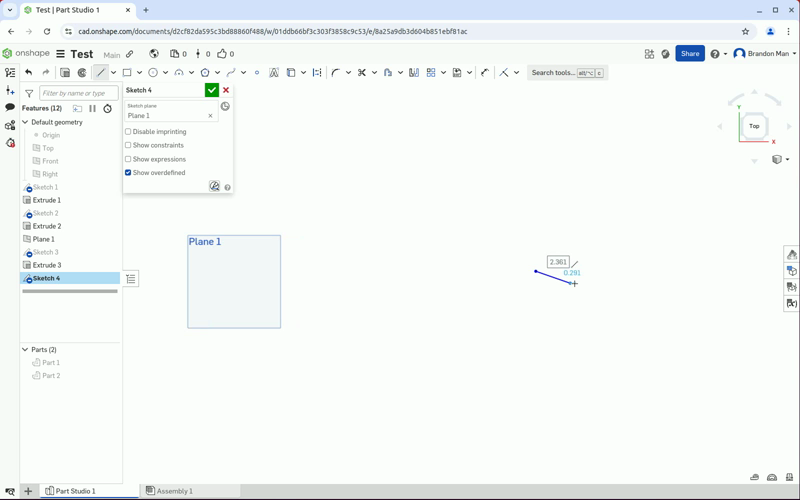
scroll(6)
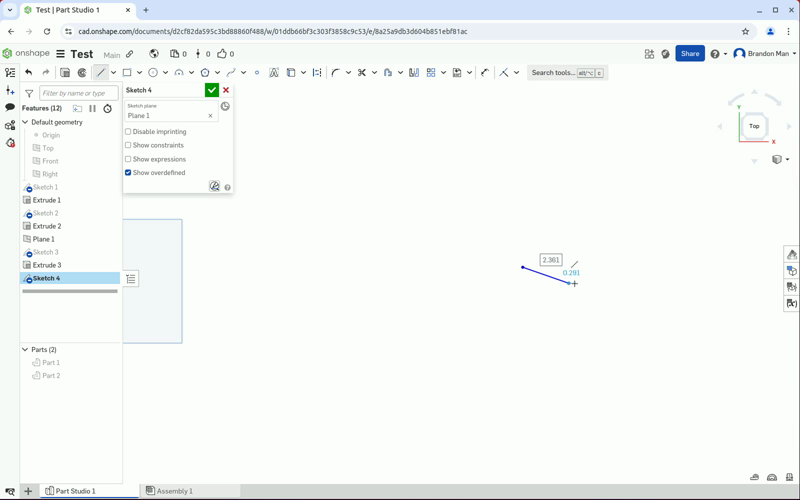
scroll(6)
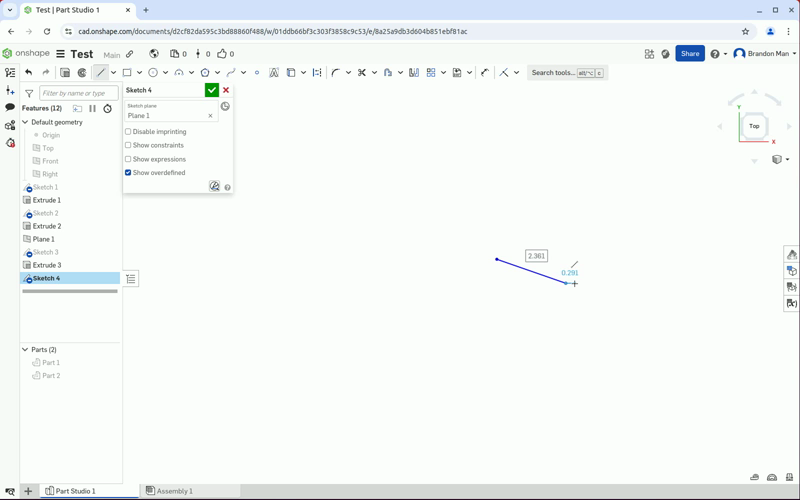
scroll(6)
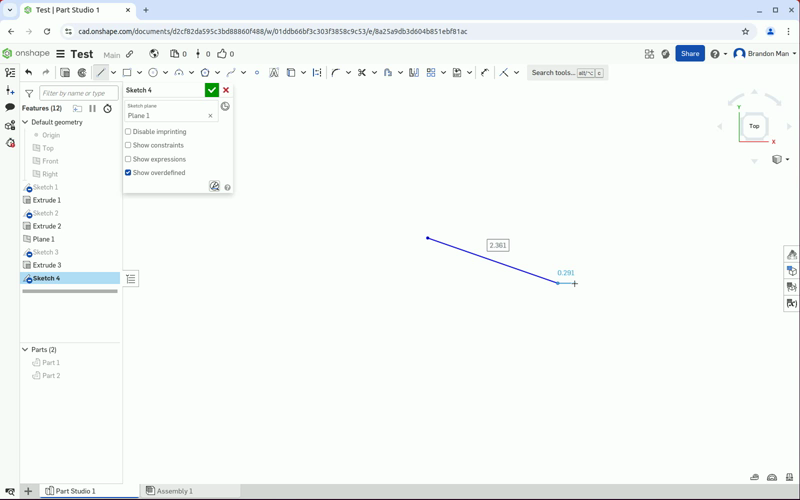
click(574, 283)
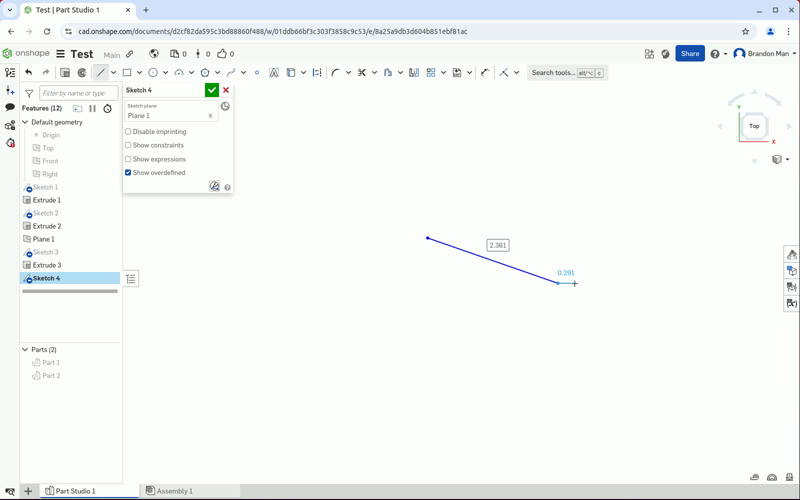
scroll(-6)
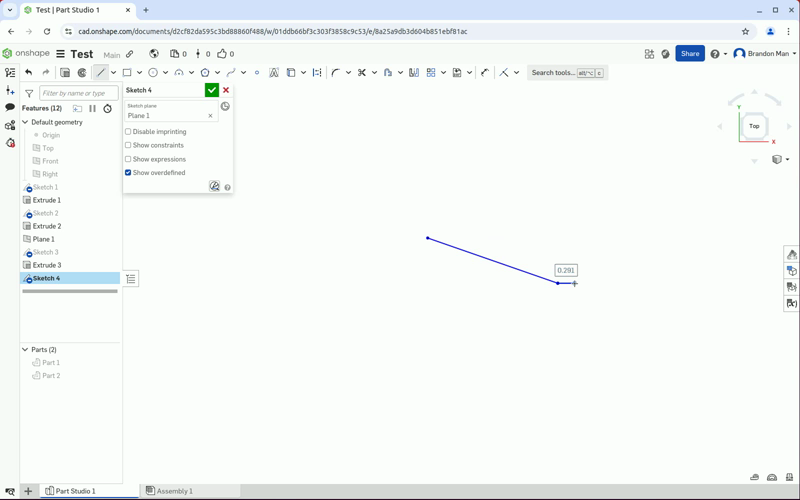
scroll(-6)
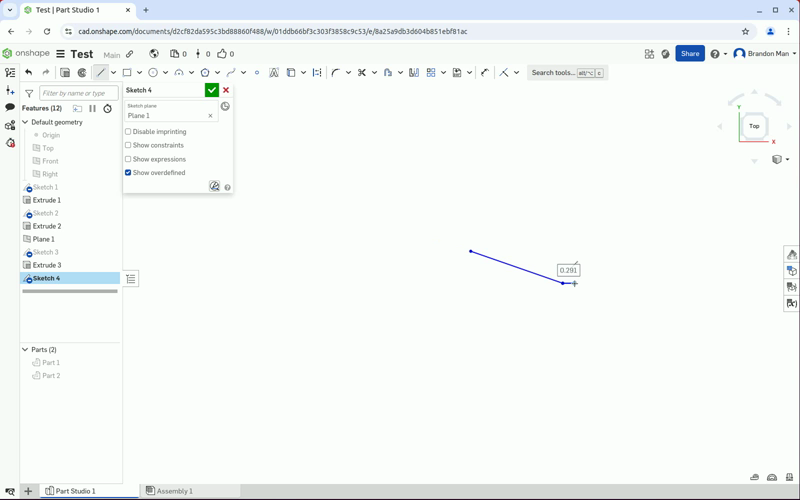
scroll(-6)
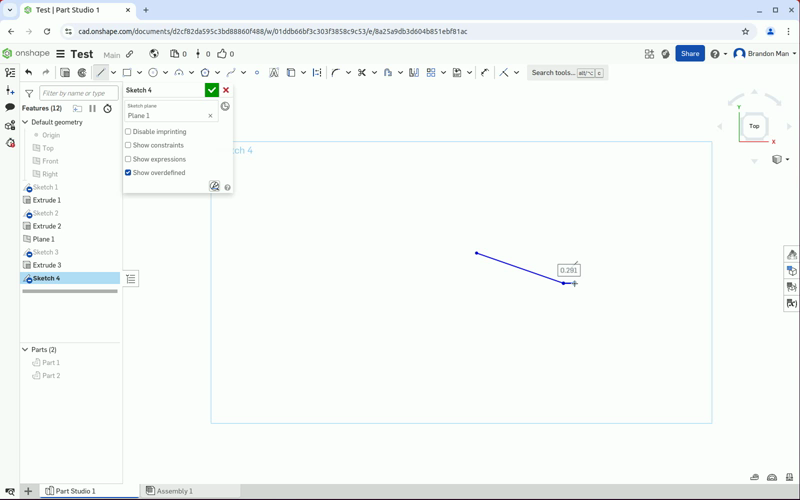
scroll(-6)
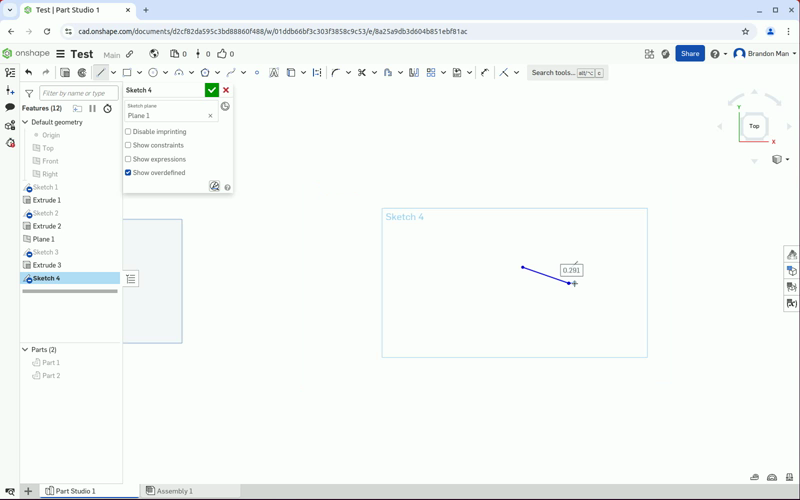
scroll(-6)
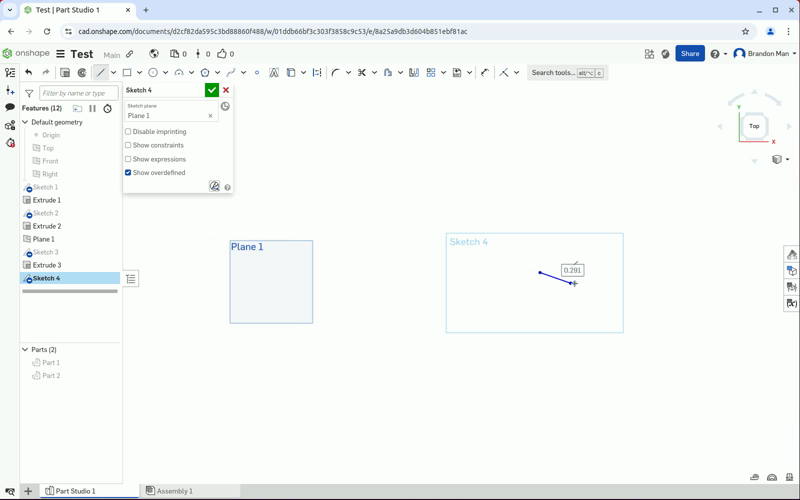
scroll(-6)
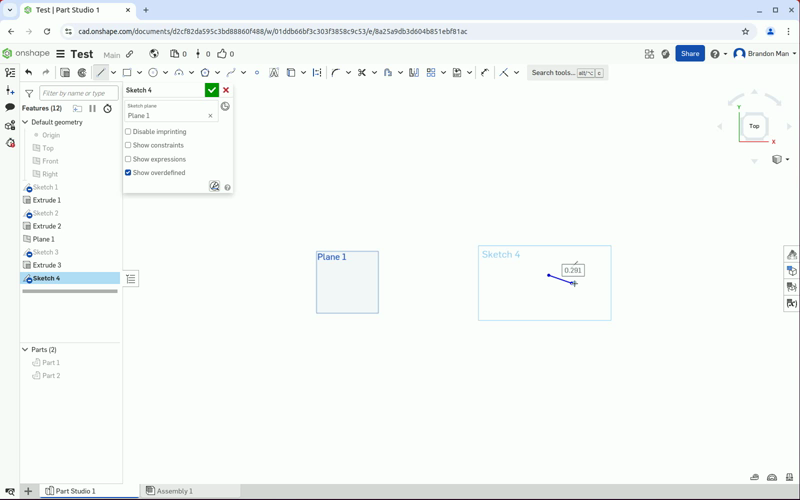
scroll(-6)
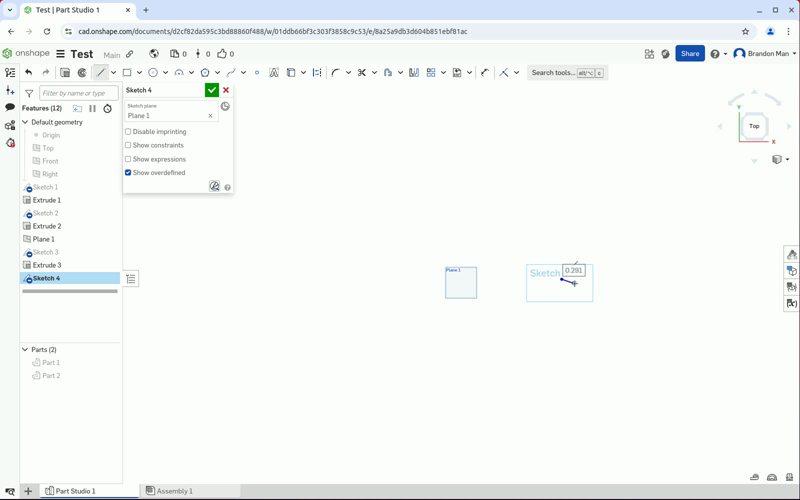
key_up(shift)
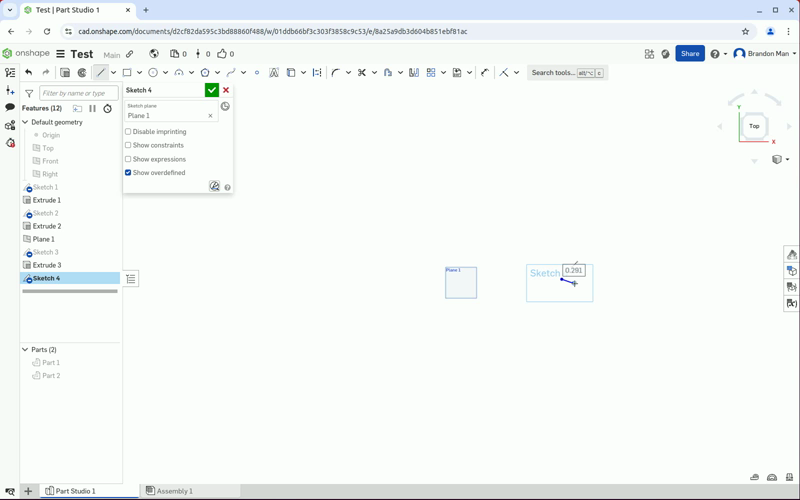
key_down(shift)
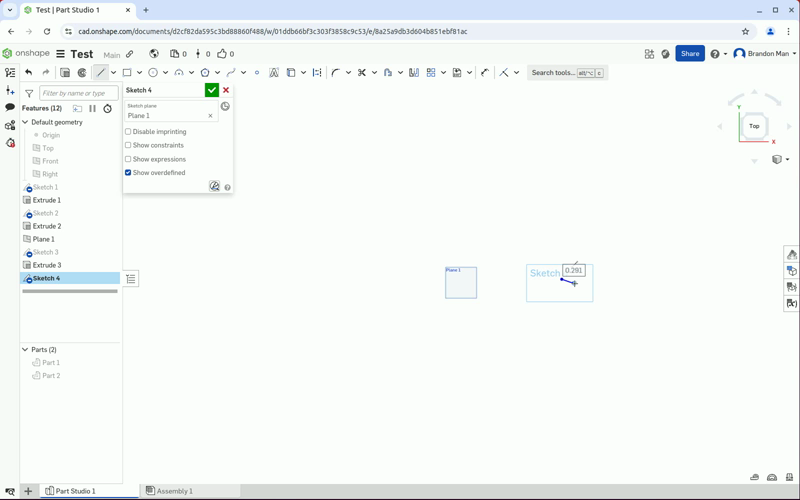
mouse_move(589, 283)
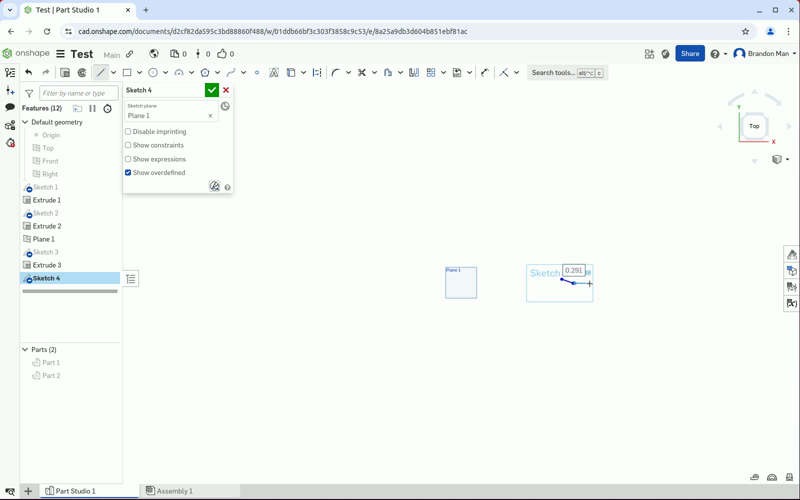
mouse_move(574, 279)
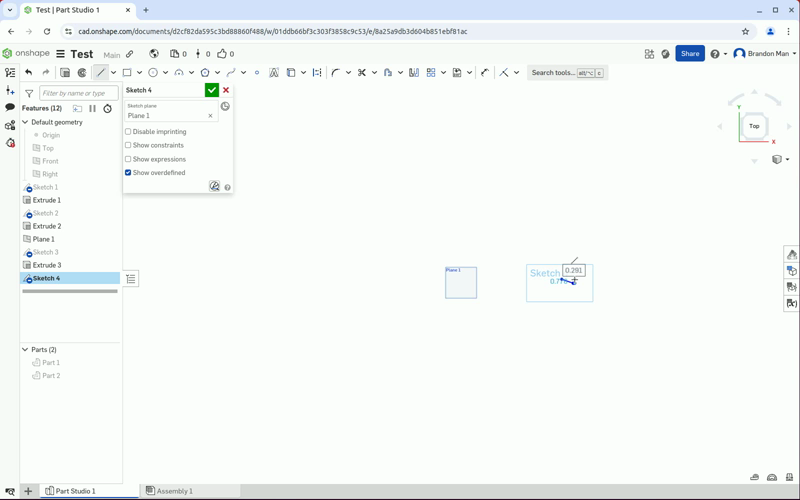
scroll(6)
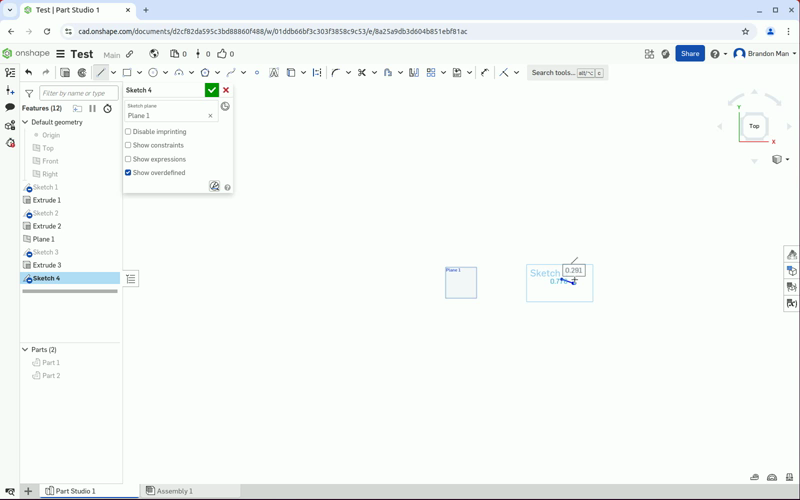
scroll(6)
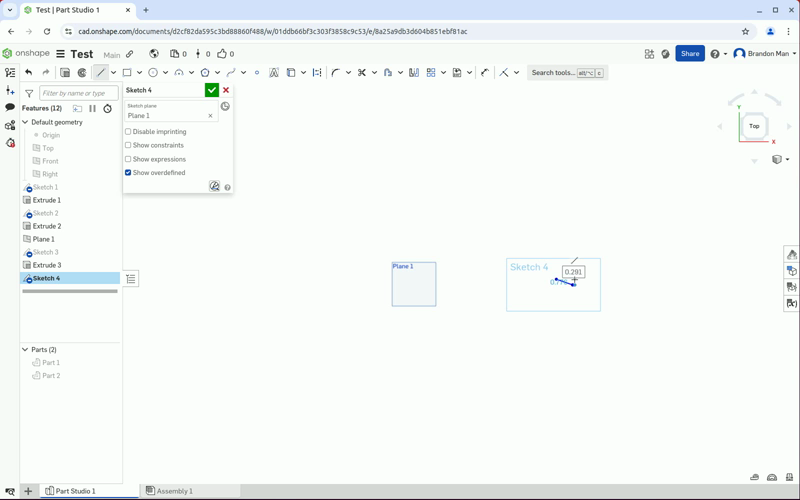
scroll(6)
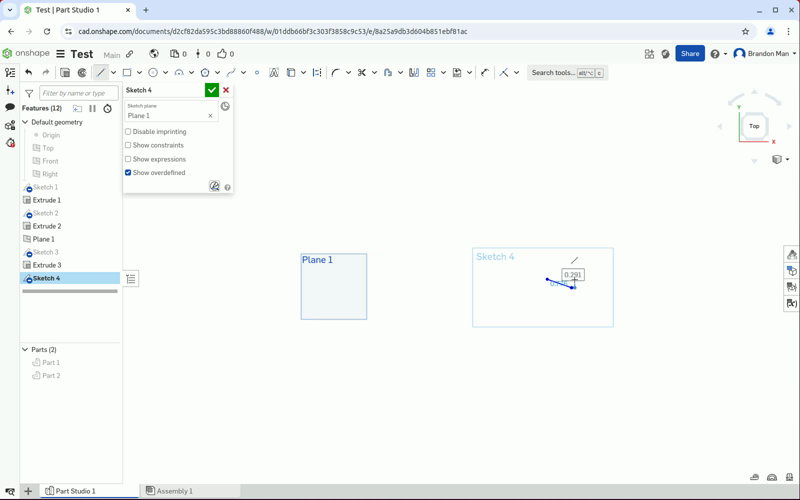
scroll(6)
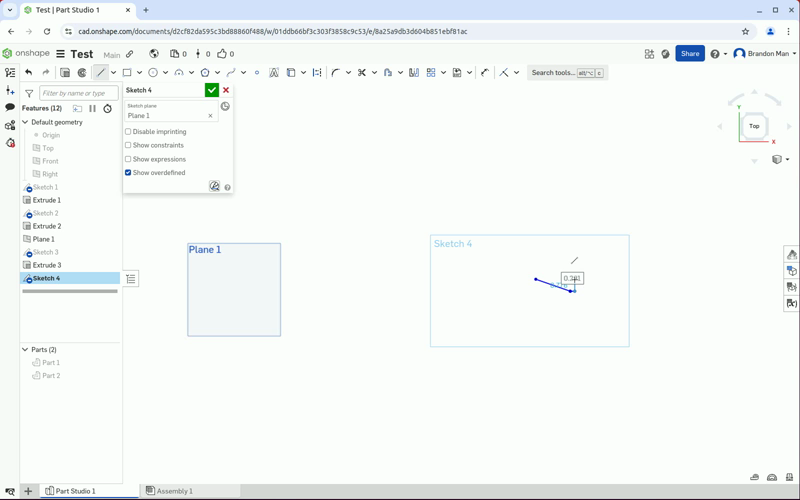
scroll(6)
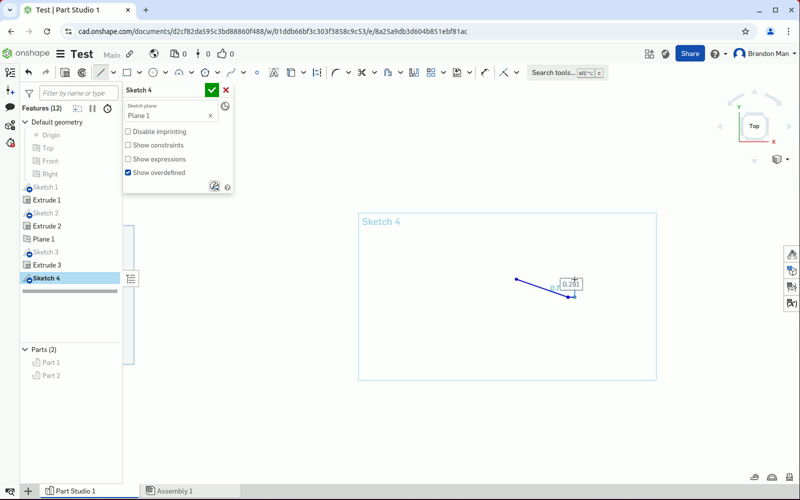
scroll(6)
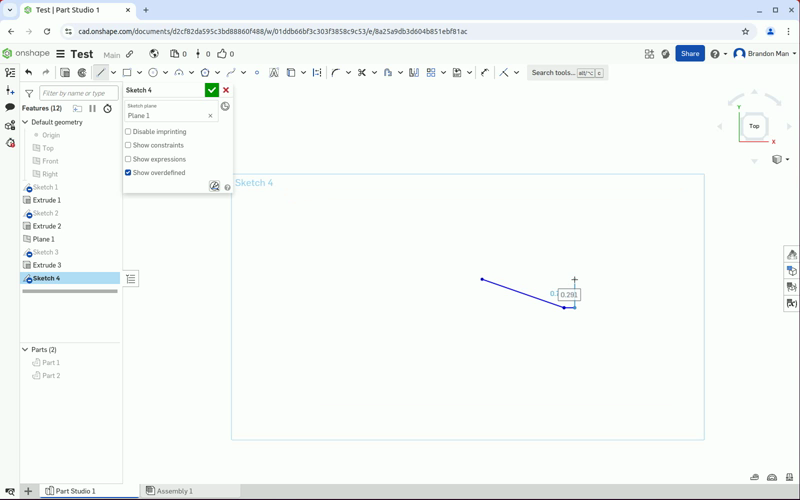
scroll(6)
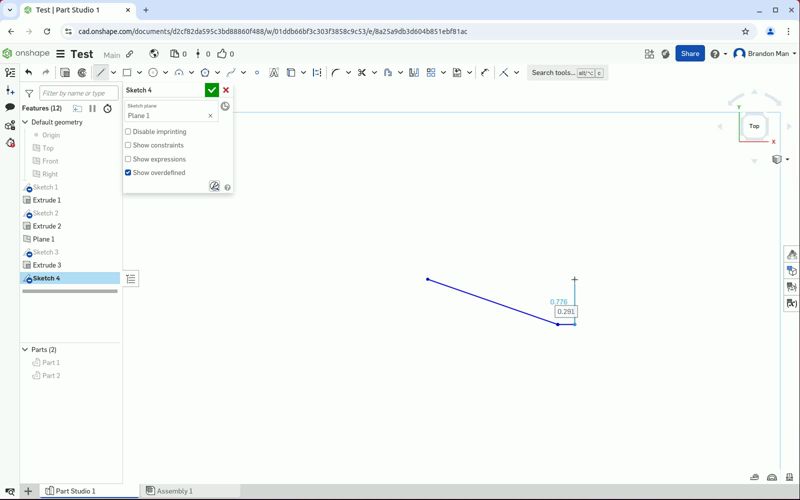
click(574, 279)
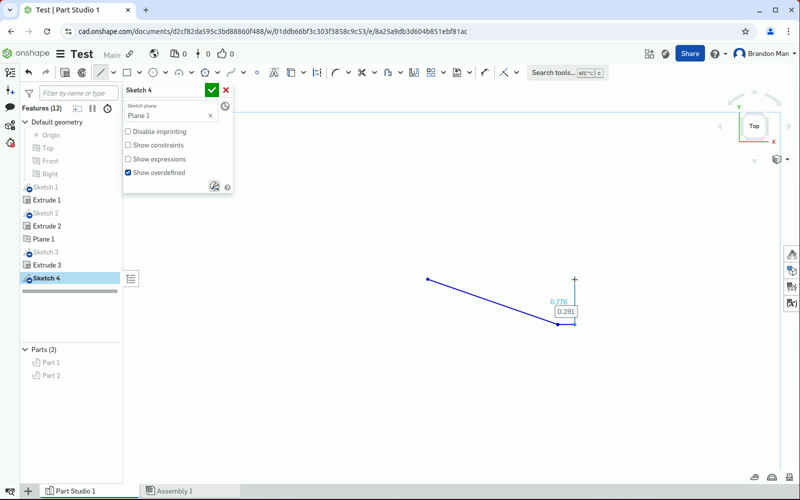
scroll(-6)
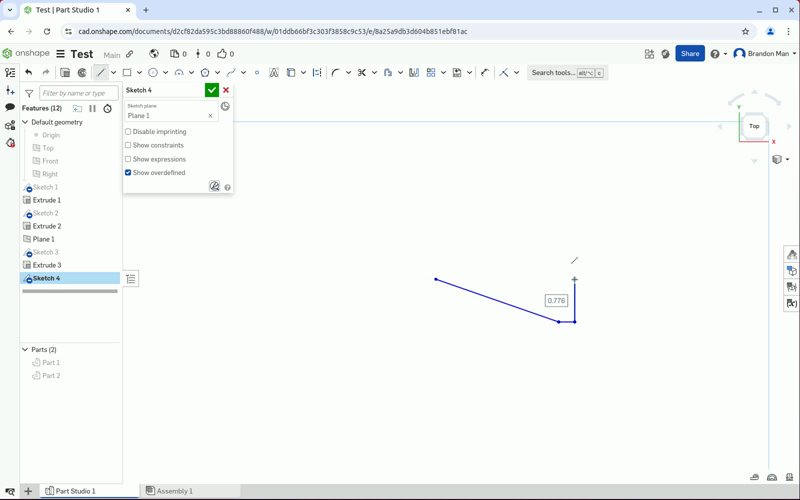
scroll(-6)
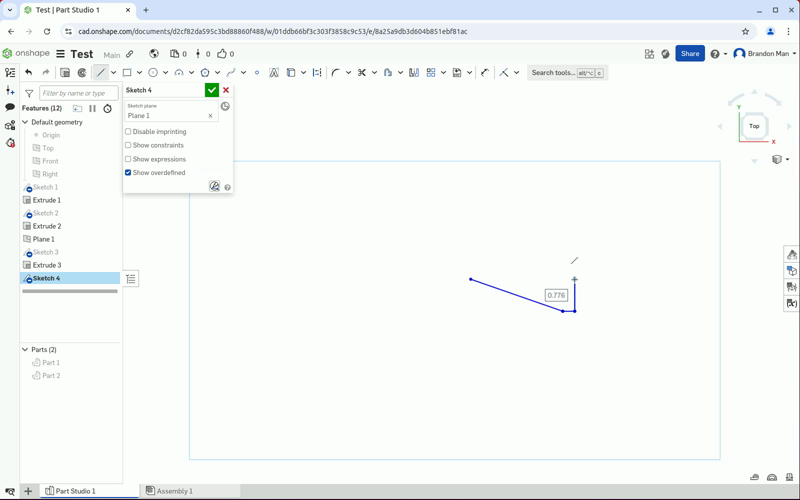
scroll(-6)
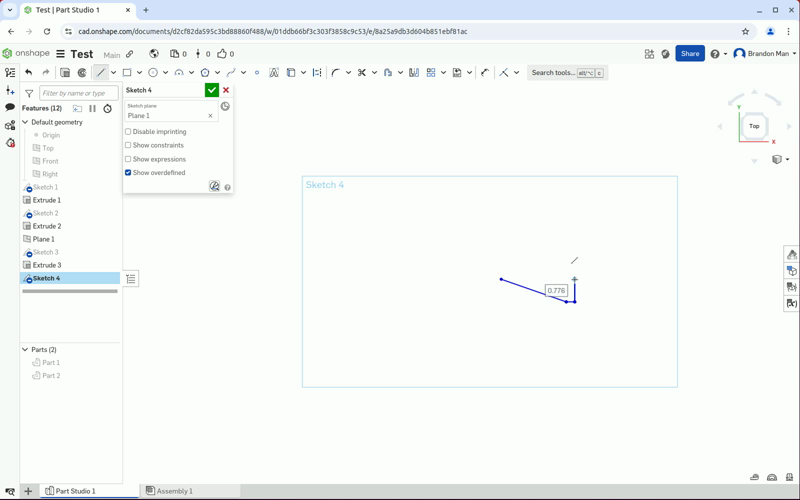
scroll(-6)
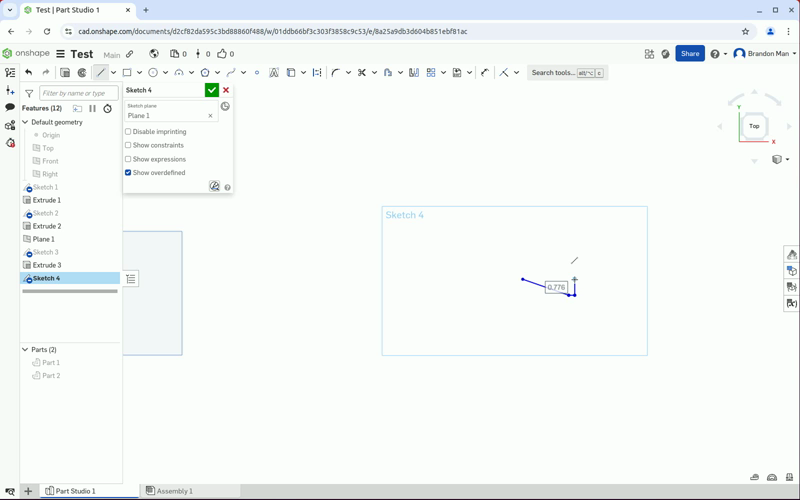
scroll(-6)
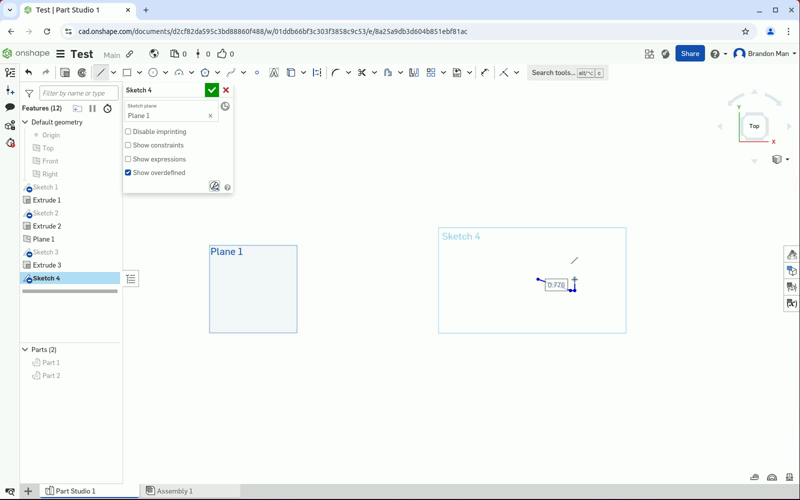
scroll(-6)
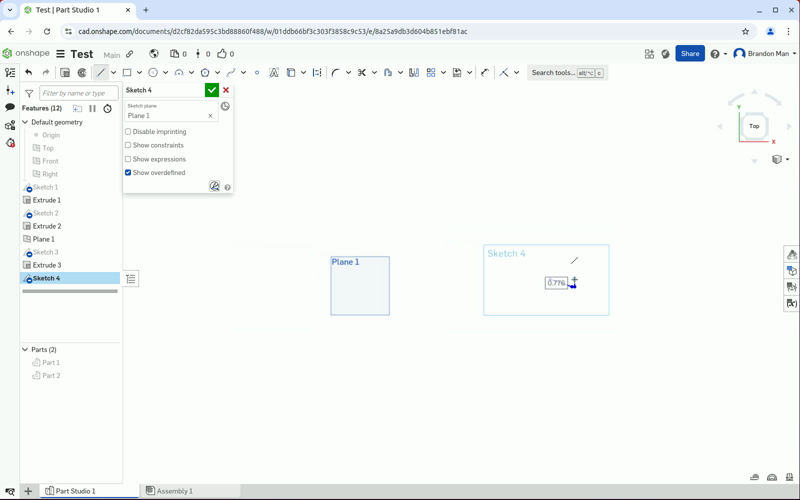
scroll(-6)
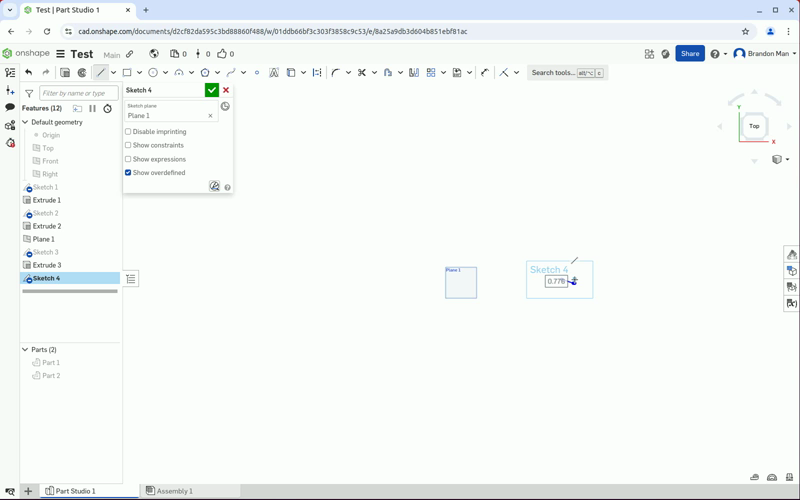
key_up(shift)
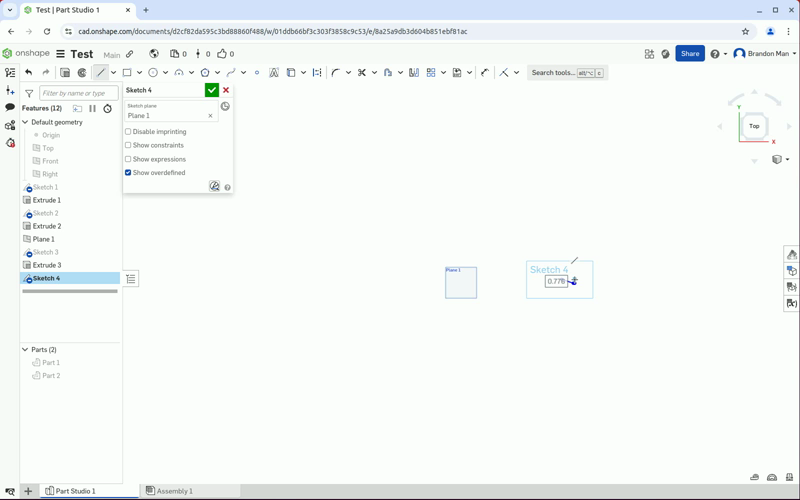
mouse_move(589, 279)
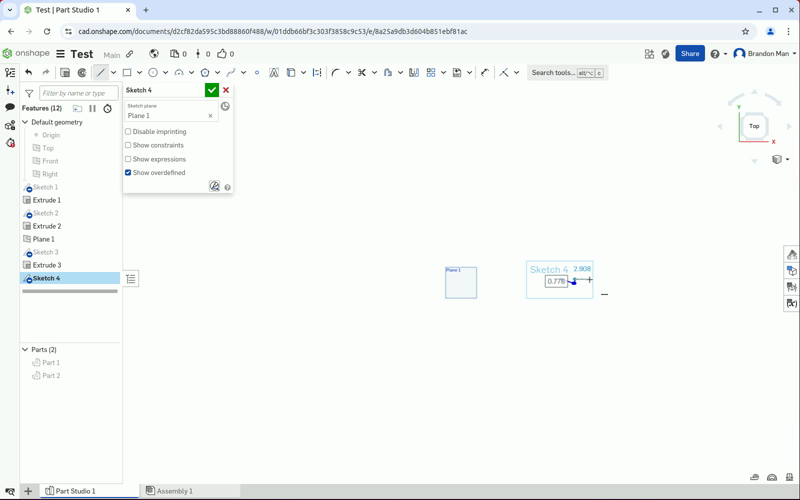
key_down(shift)
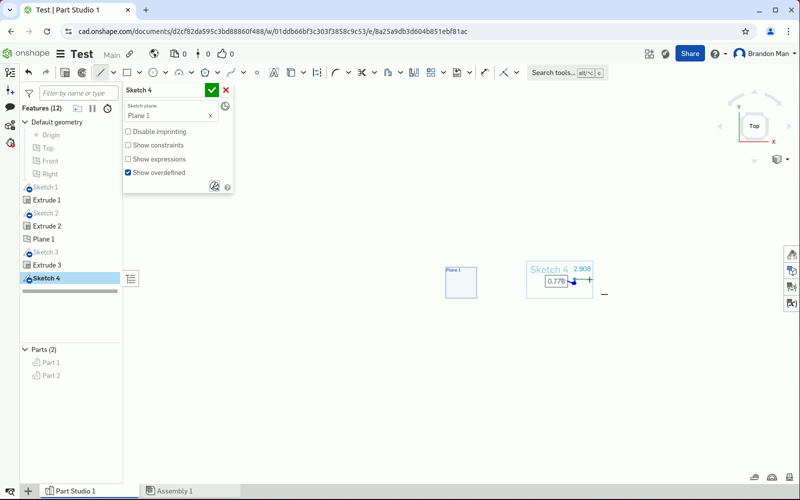
mouse_move(561, 279)
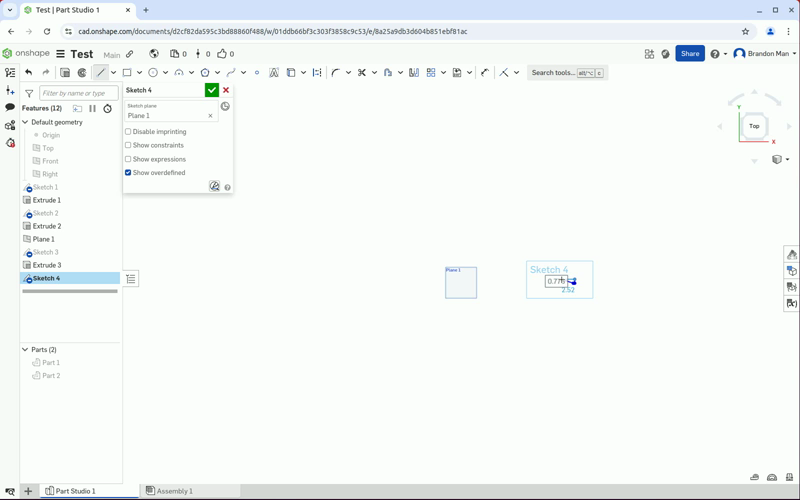
key_up(shift)
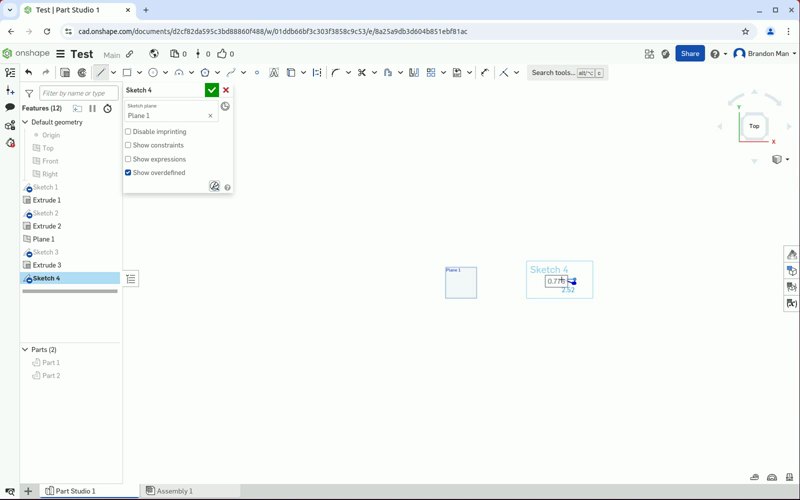
click(561, 279)
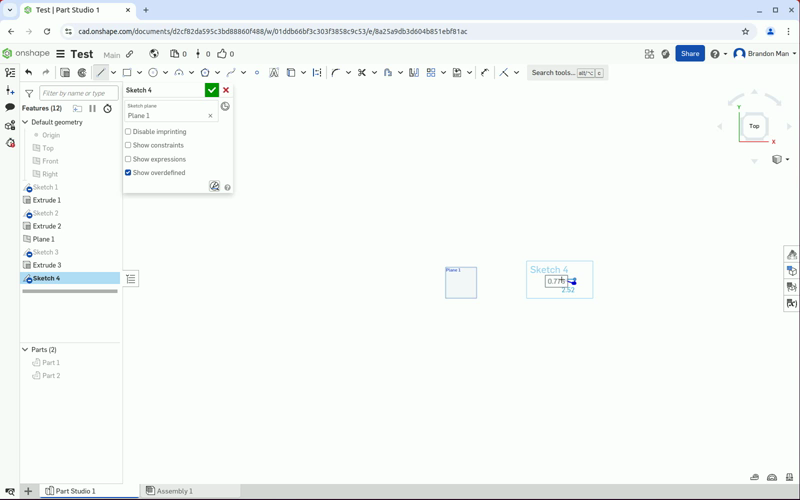
key(esc)
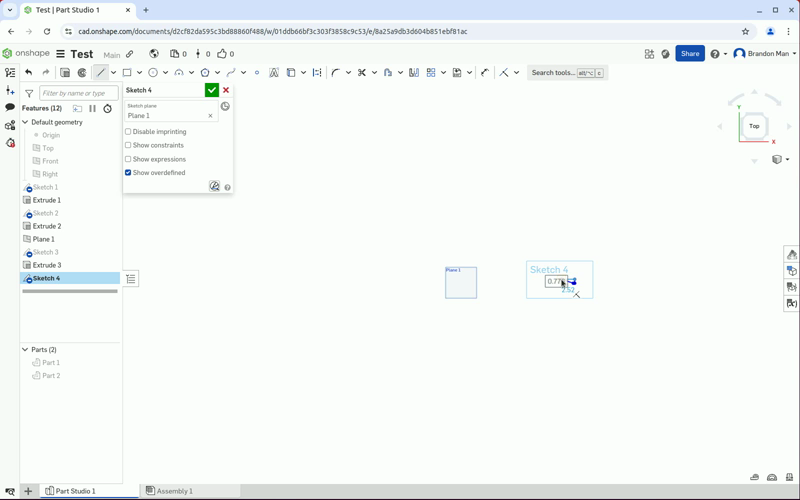
mouse_move(565, 280)
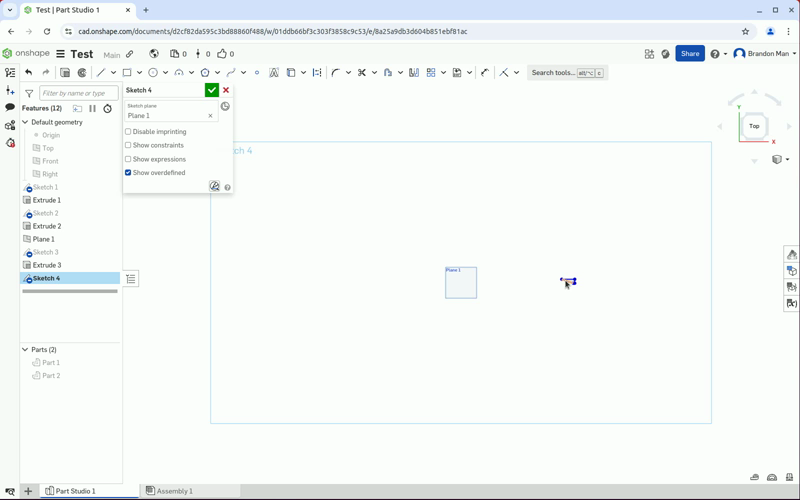
scroll(6)
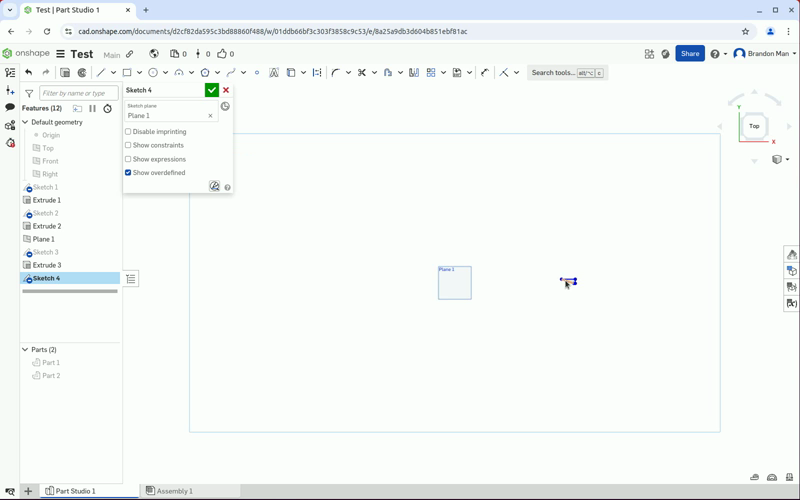
scroll(6)
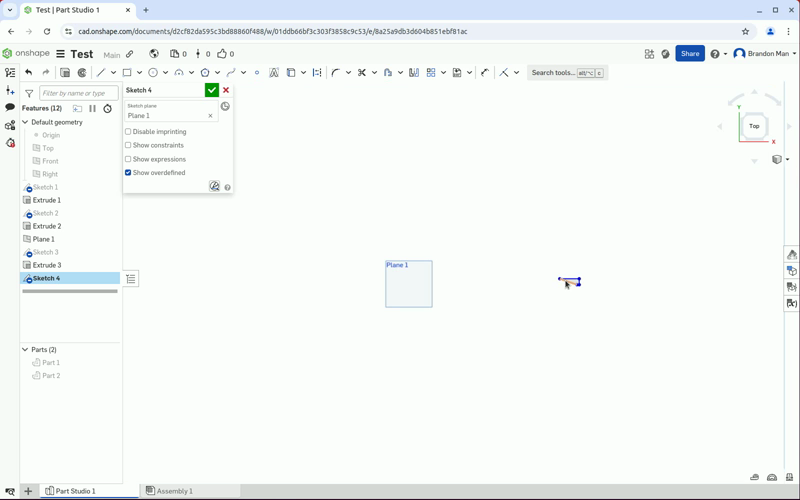
scroll(6)
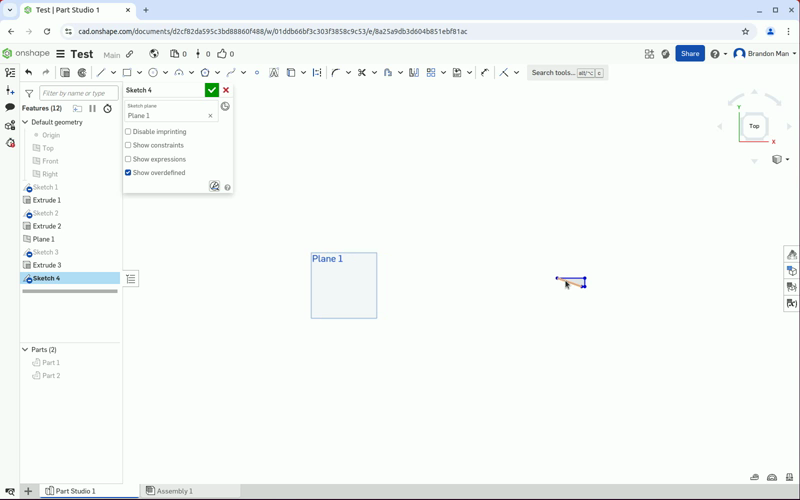
scroll(6)
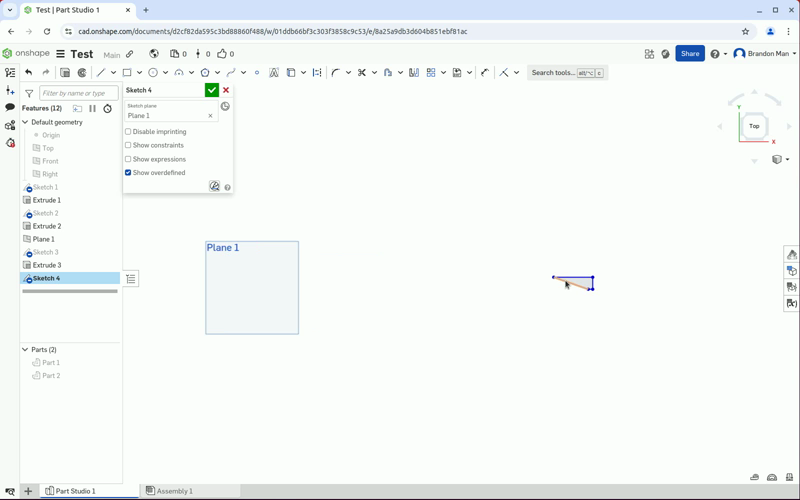
scroll(6)
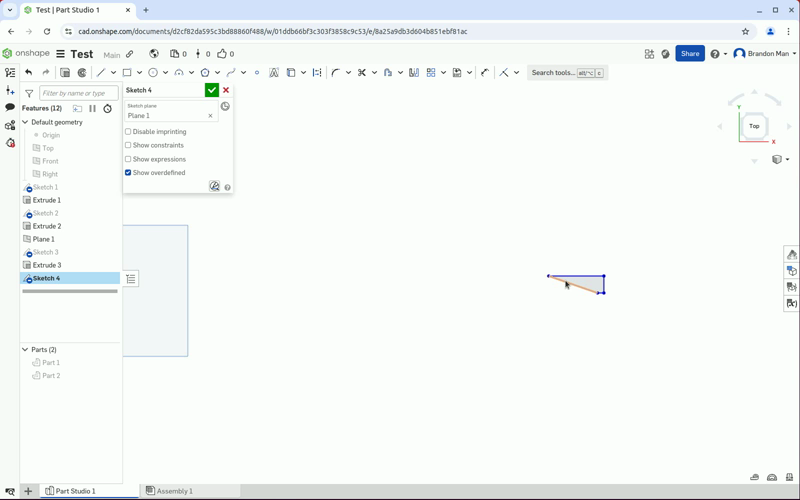
scroll(6)
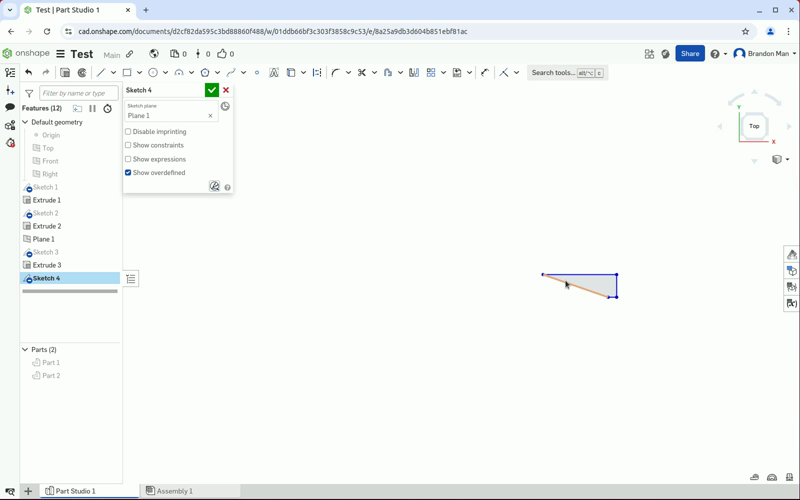
scroll(6)
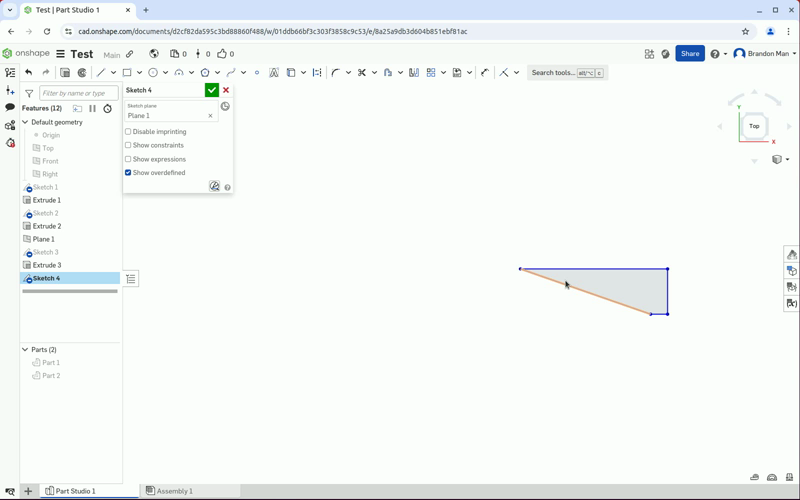
click(565, 280)
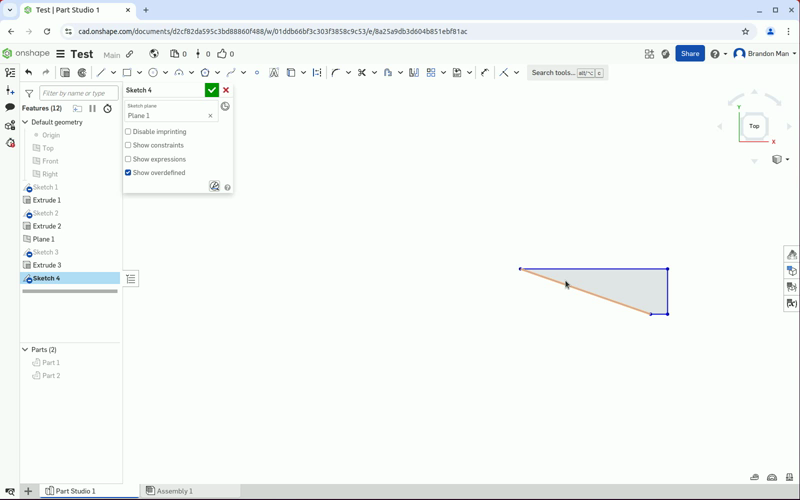
scroll(-6)
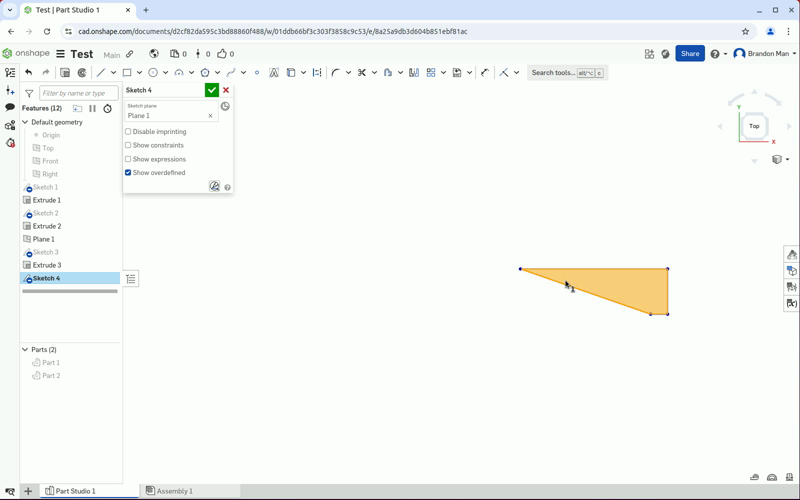
scroll(-6)
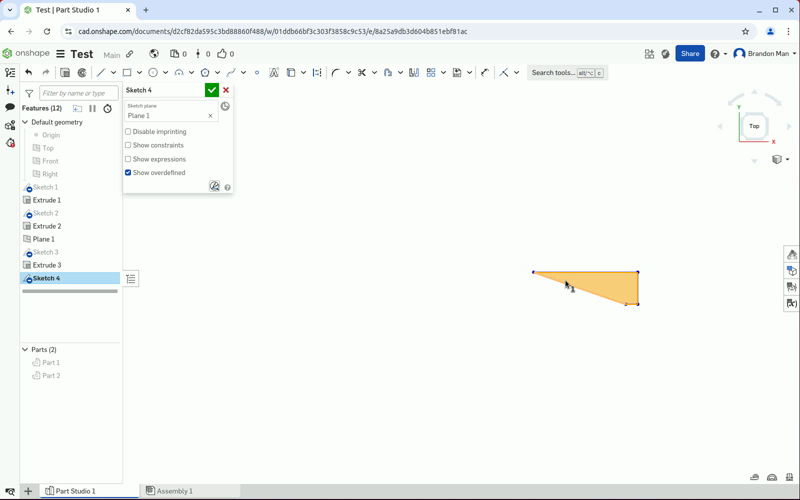
scroll(-6)
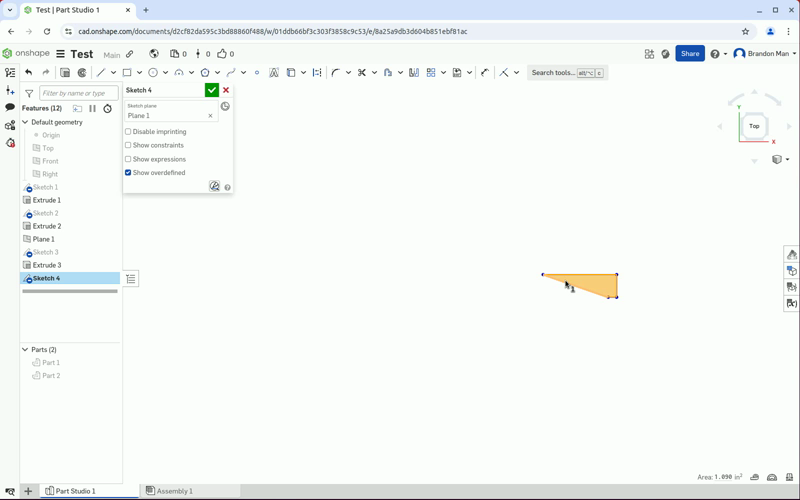
scroll(-6)
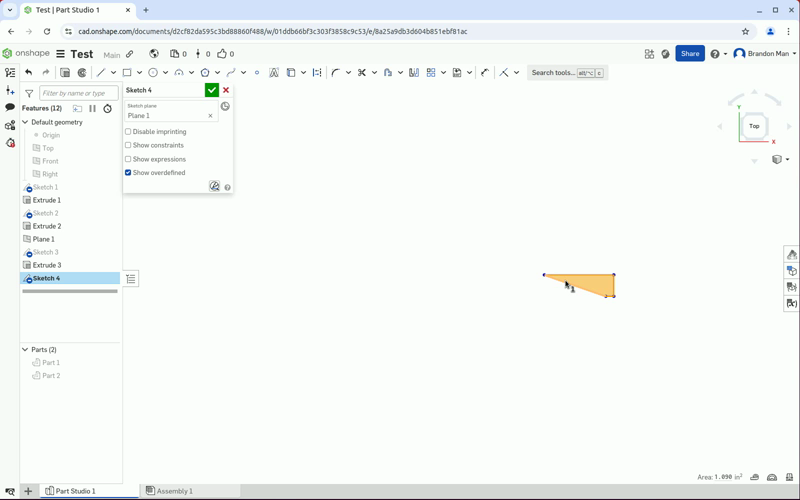
scroll(-6)
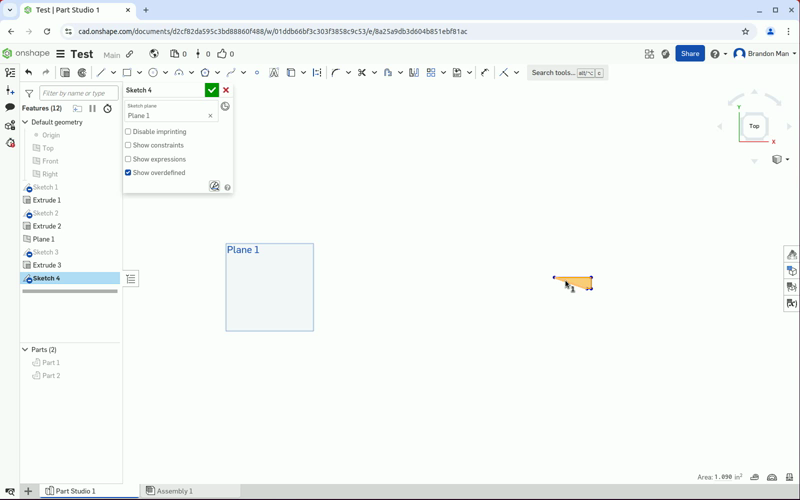
scroll(-6)
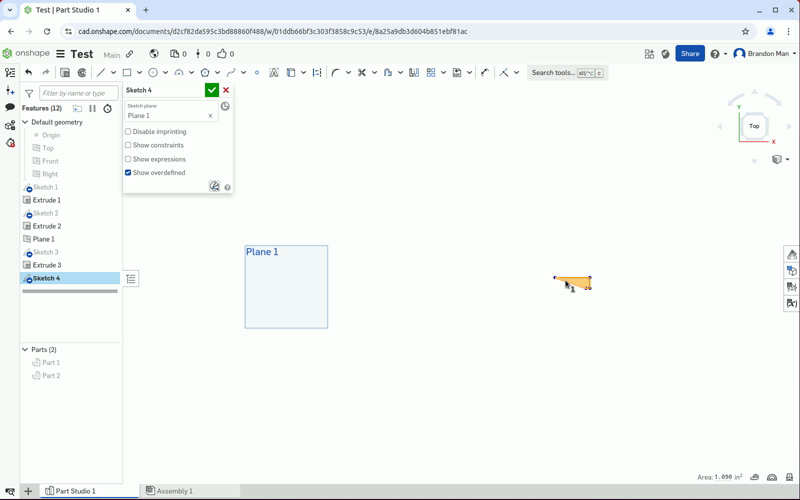
scroll(-6)
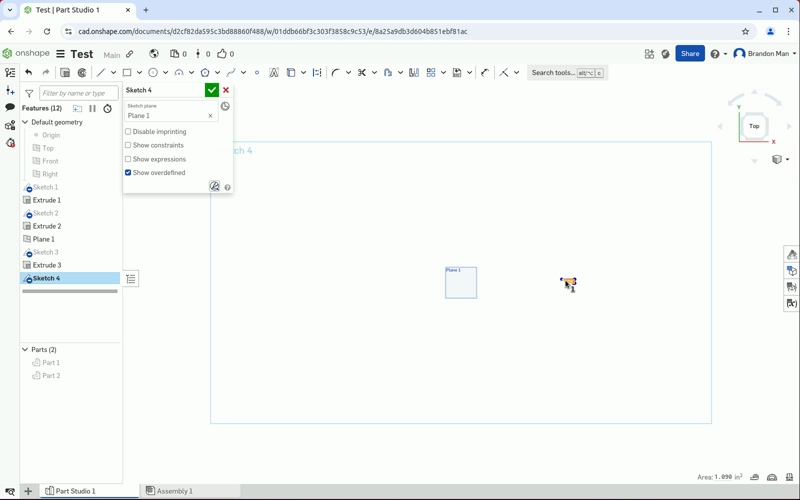
mouse_move(73, 352)
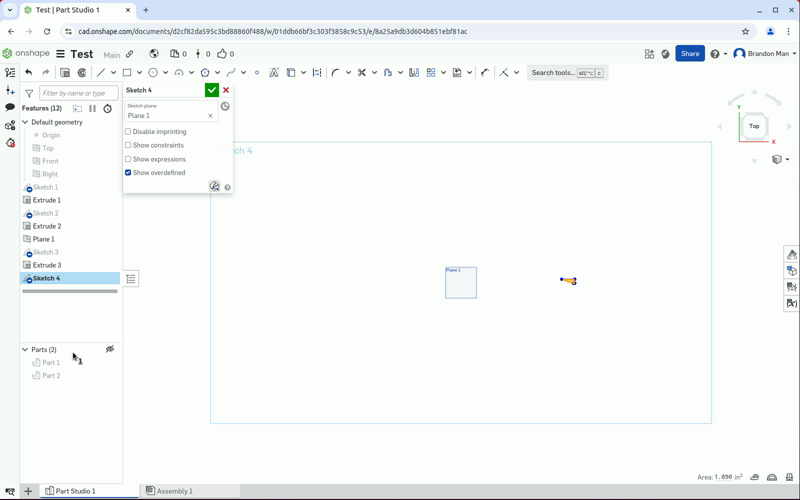
key(shift+y)
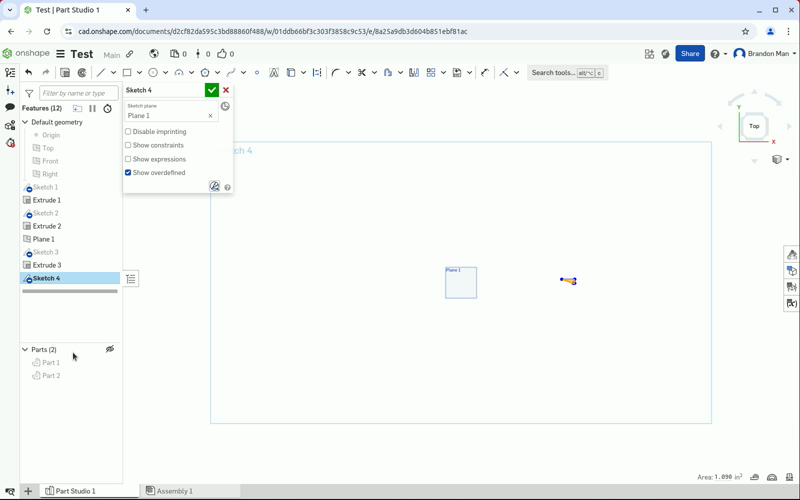
key(shift+e)
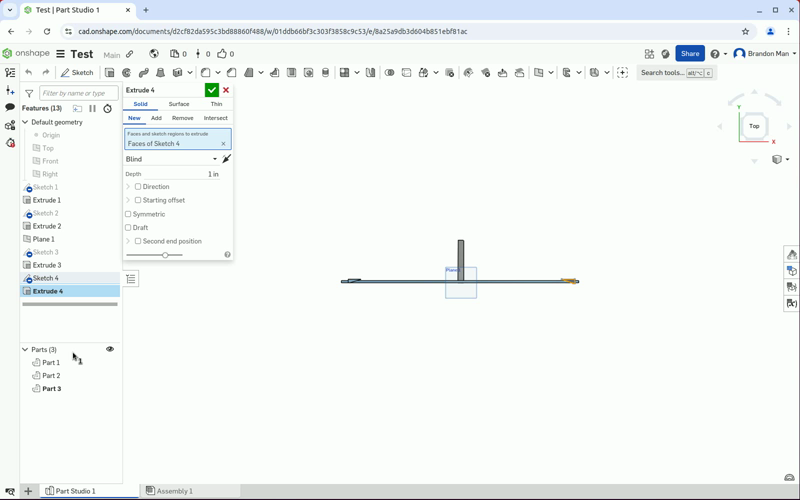
mouse_move(143, 106)
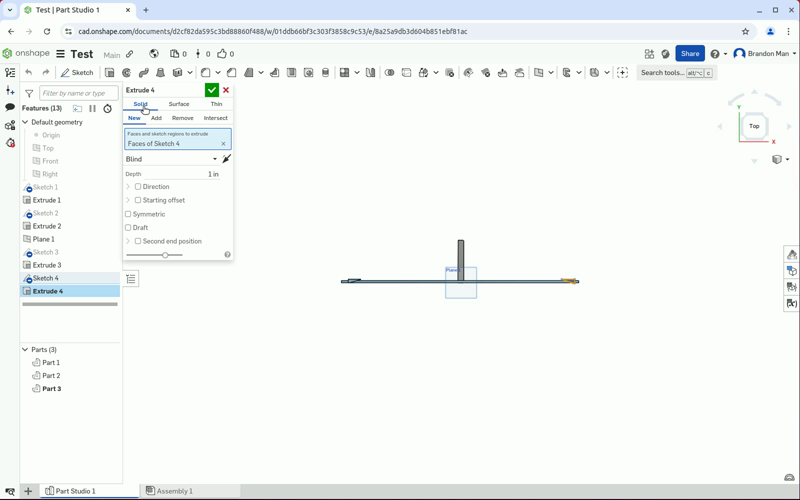
click(143, 106)
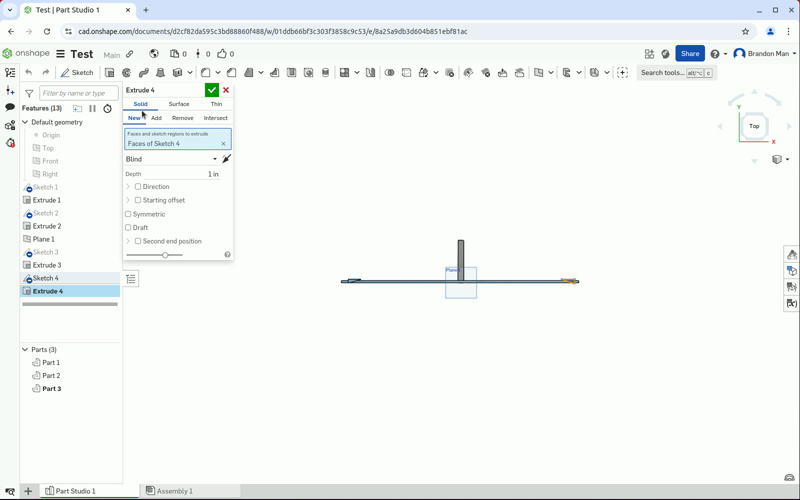
mouse_move(137, 120)
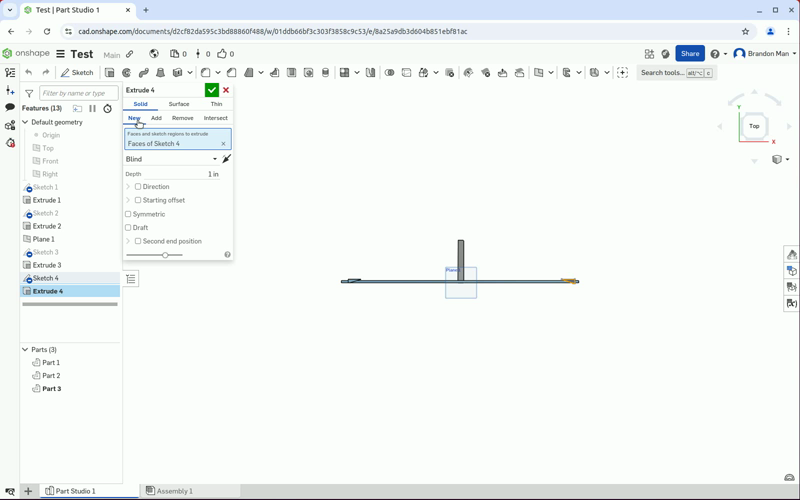
click(137, 120)
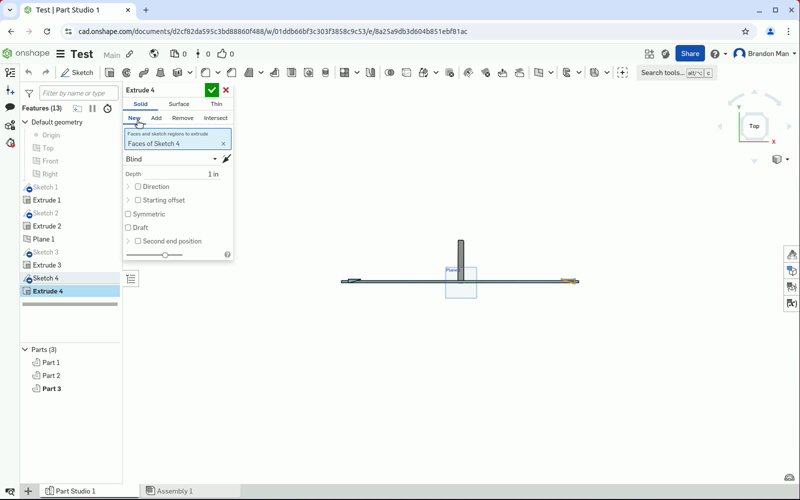
key(tab, 4)
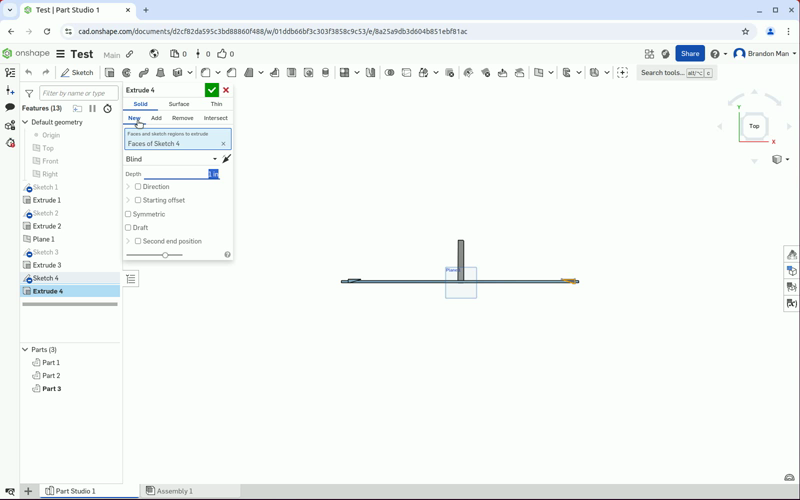
text(-0.241)
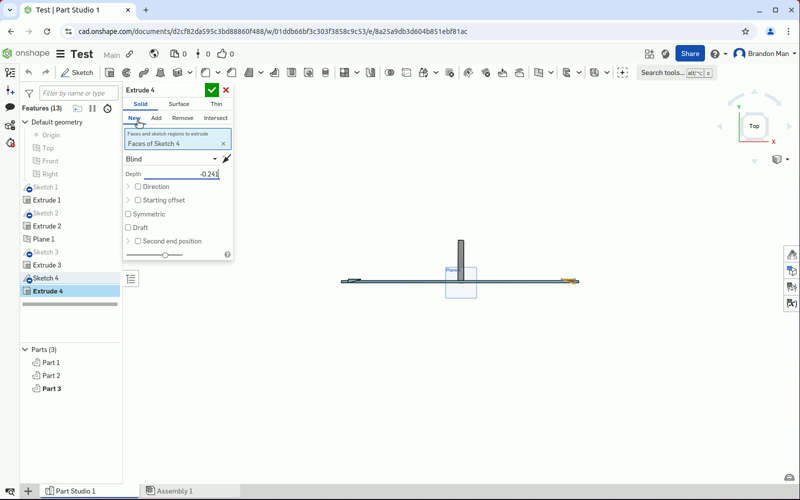
key(enter)
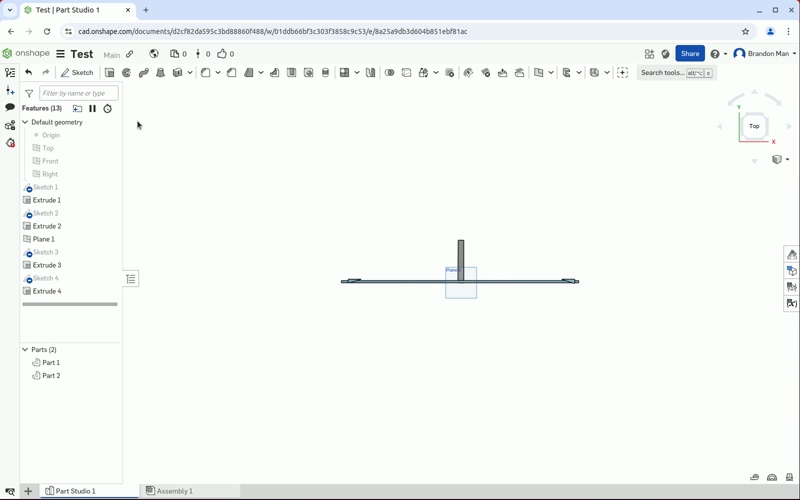
key(shift+h)
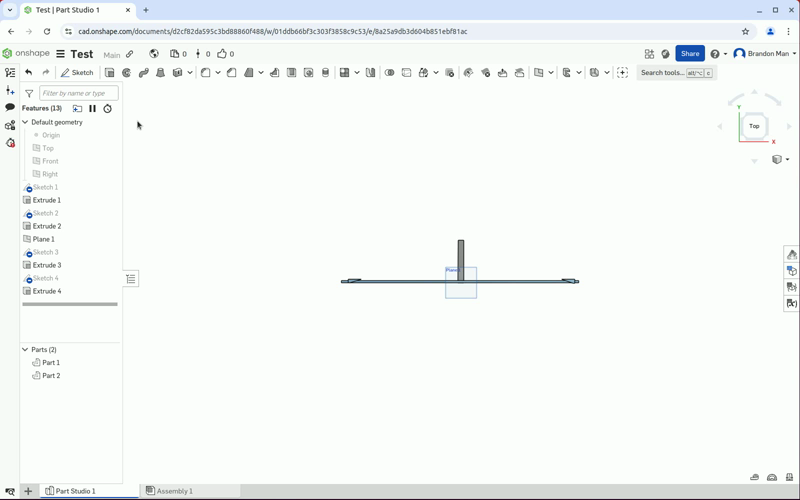
key(shift+h)
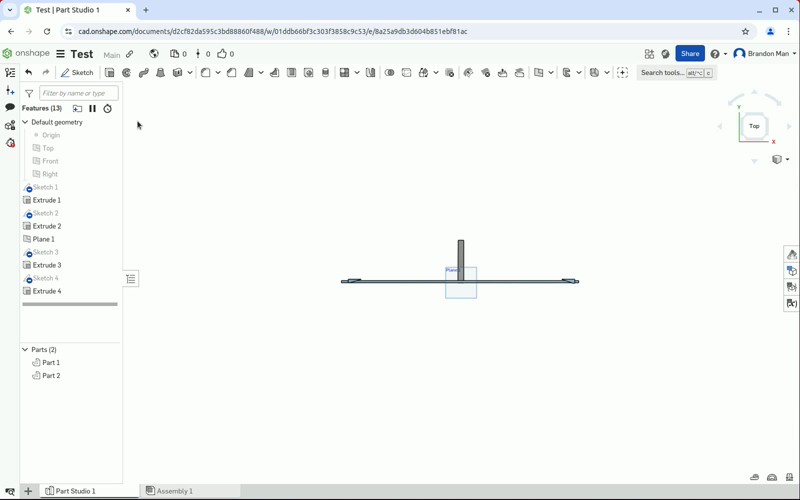
mouse_move(73, 189)
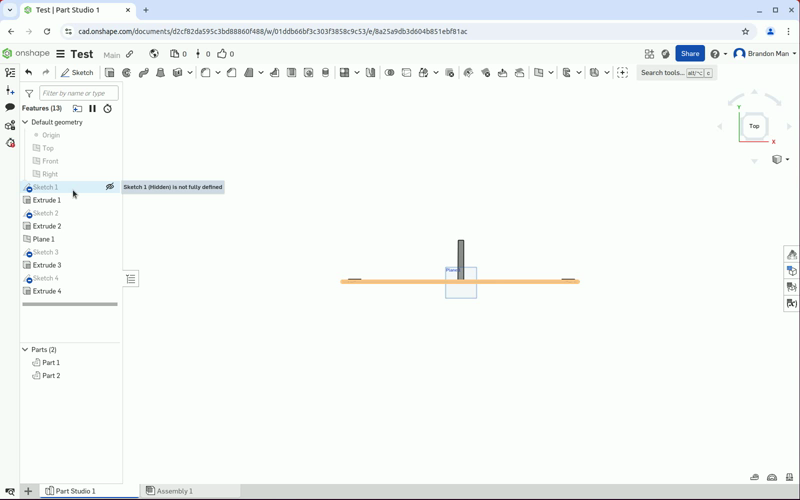
click(73, 189)
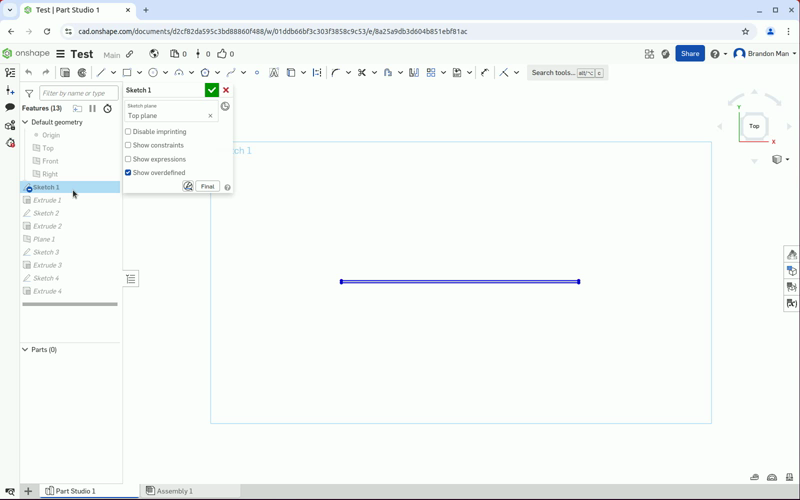
mouse_move(229, 92)
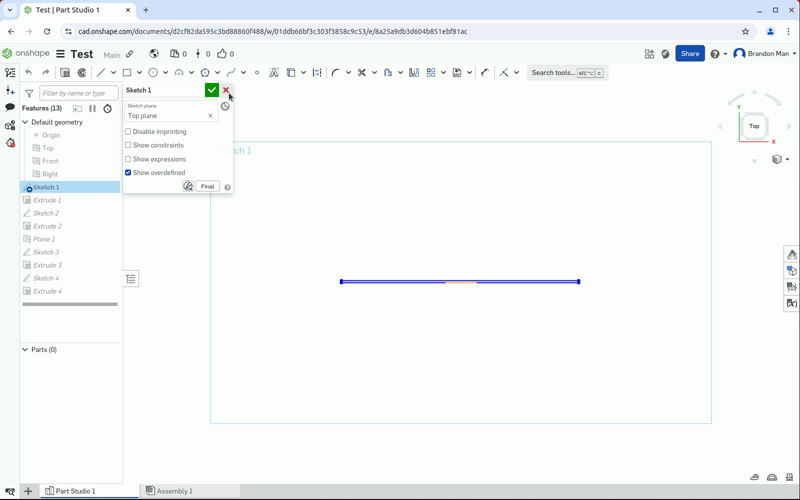
click(229, 92)
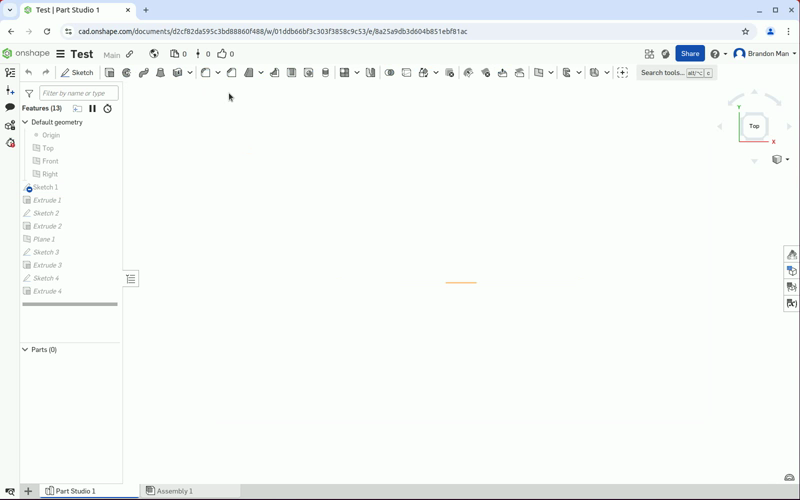
key(shift+s)
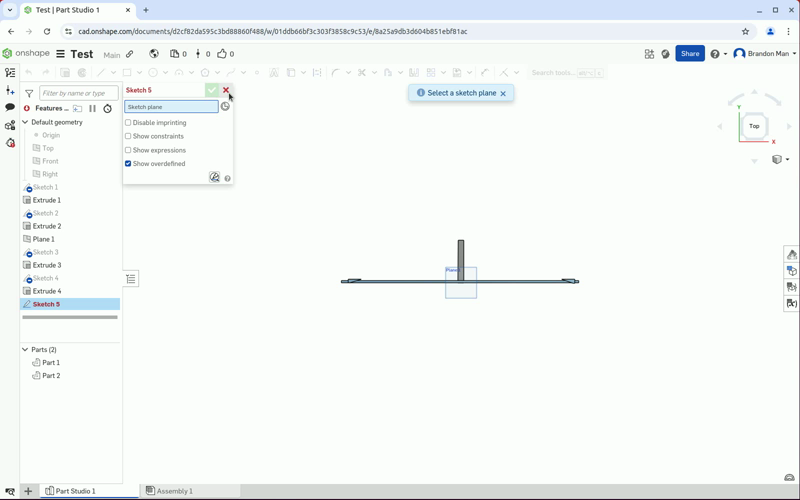
mouse_move(73, 241)
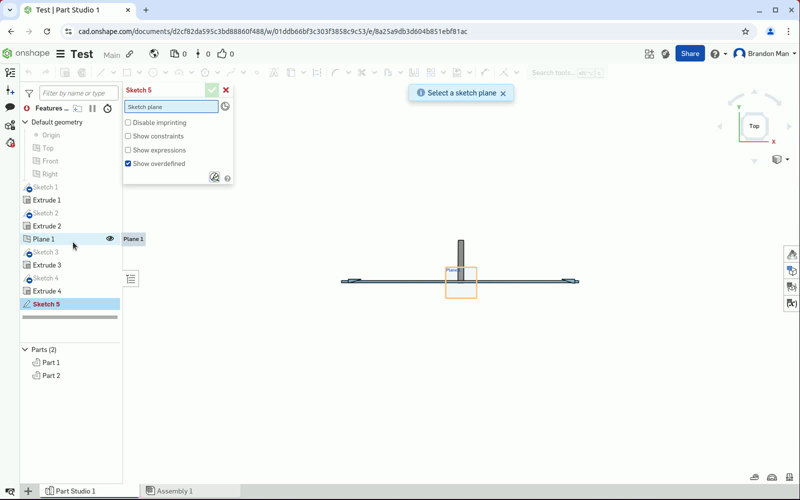
click(73, 241)
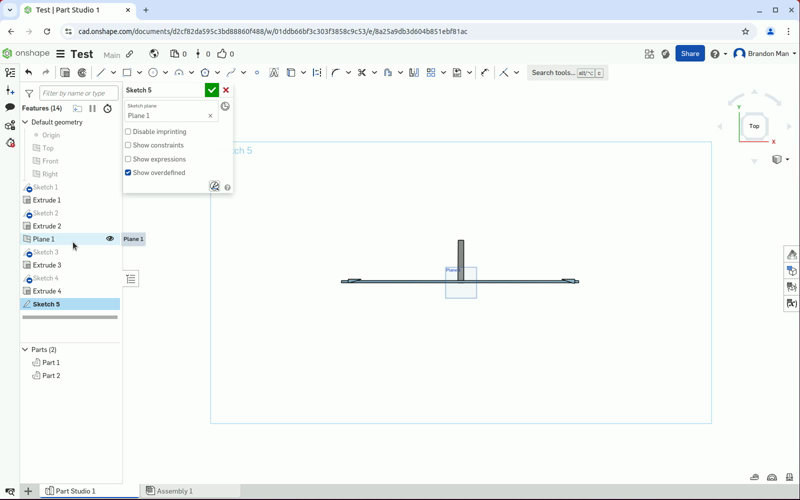
mouse_move(73, 352)
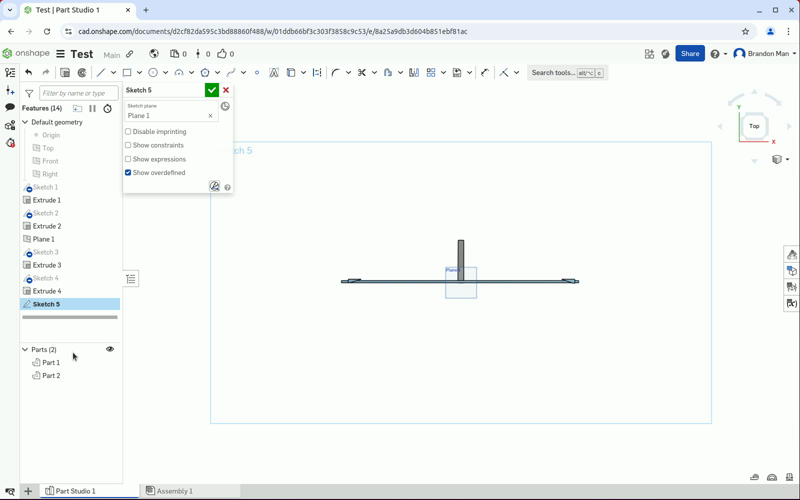
key(y)
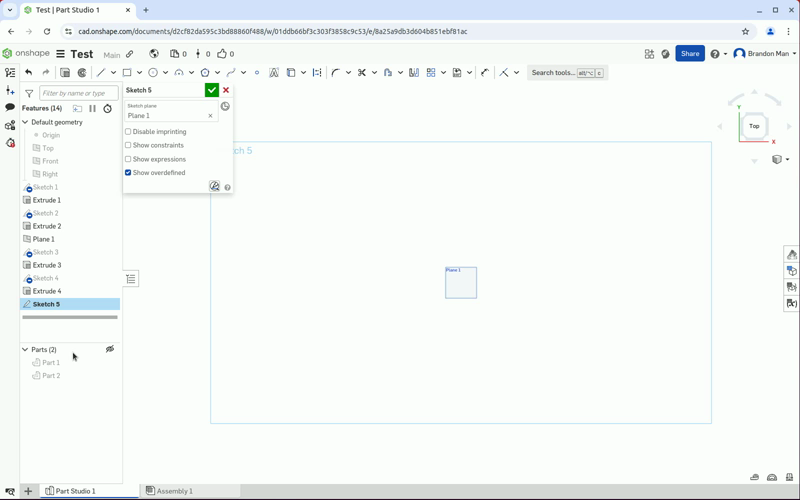
key(l)
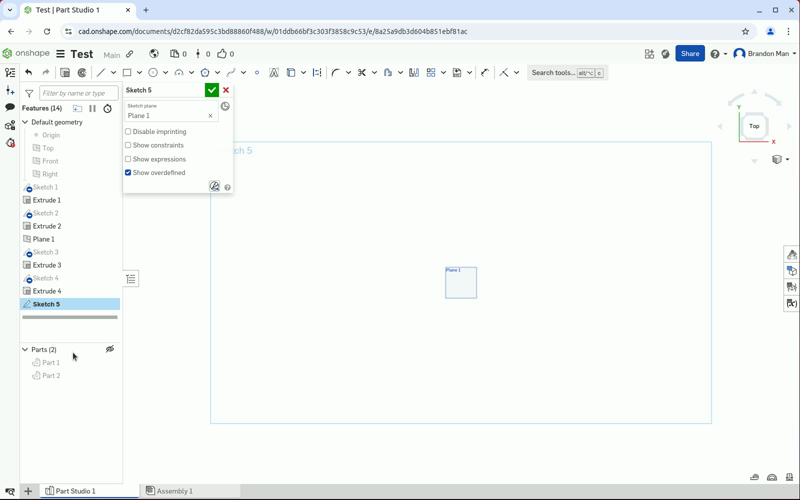
key_down(shift)
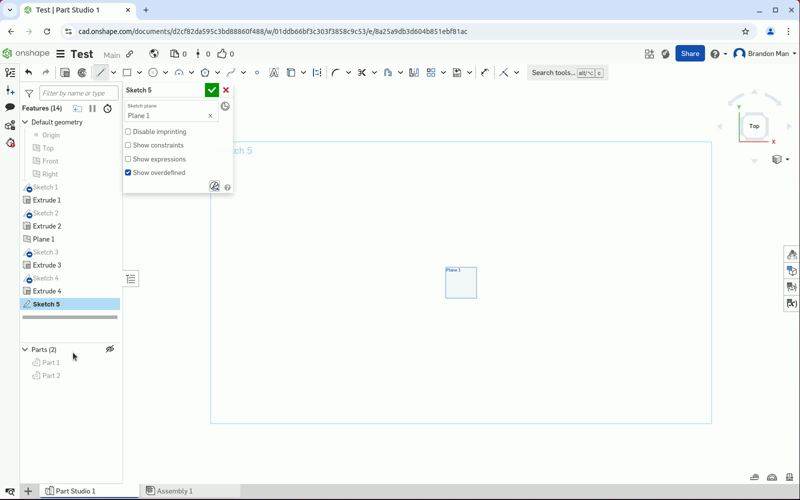
mouse_move(348, 279)
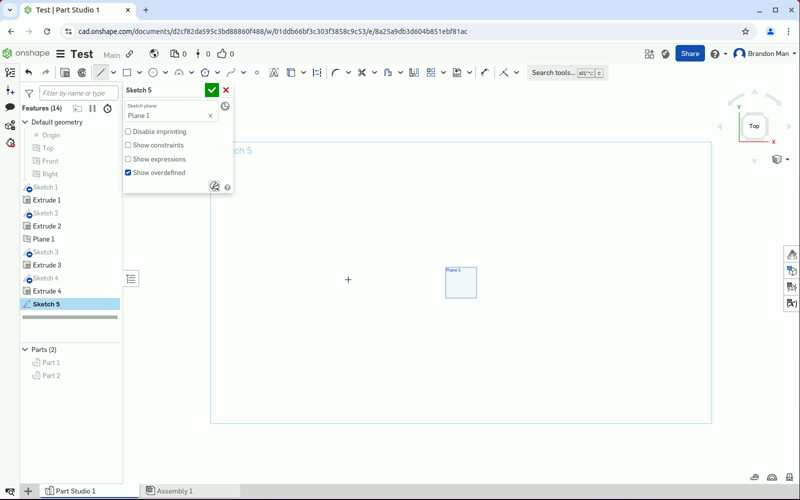
click(348, 279)
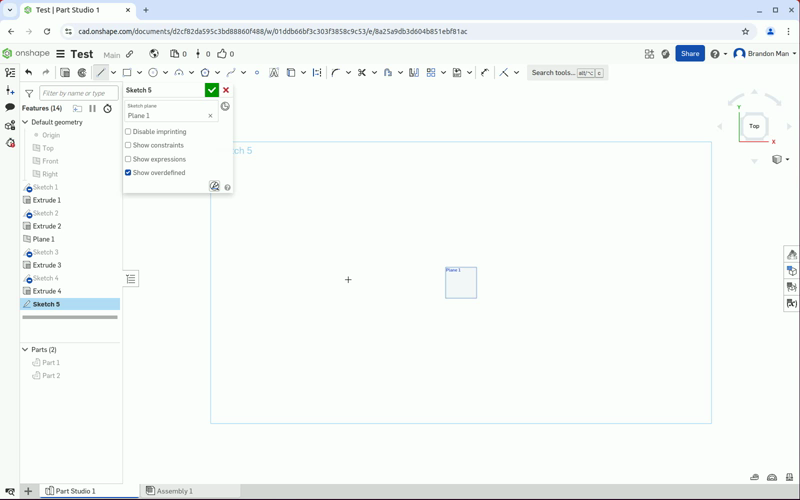
key_up(shift)
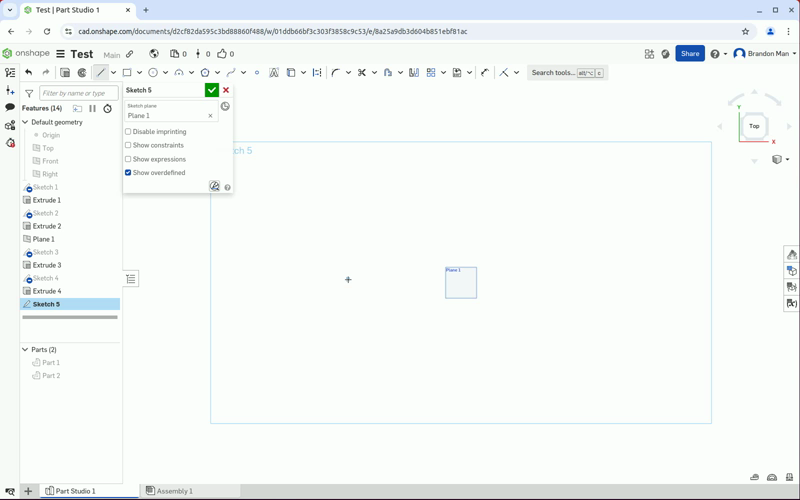
key_down(shift)
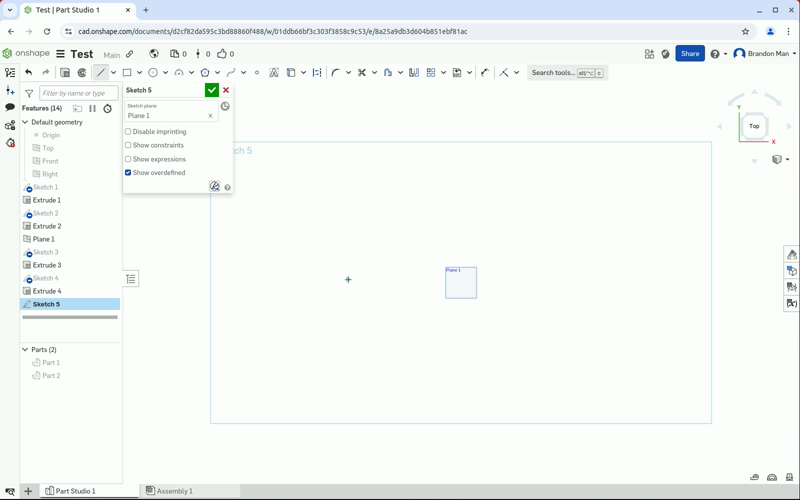
mouse_move(378, 279)
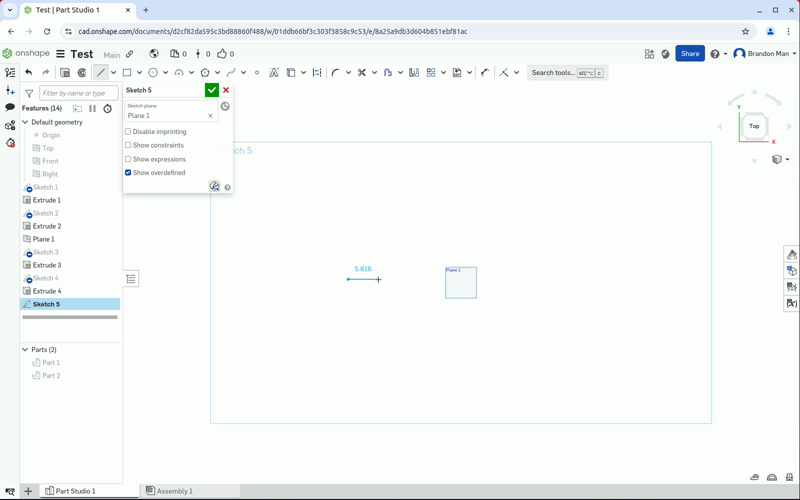
mouse_move(359, 279)
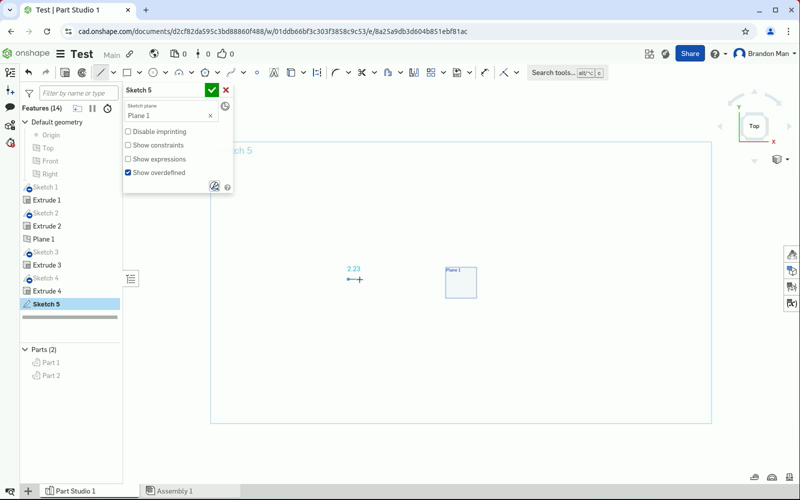
click(359, 279)
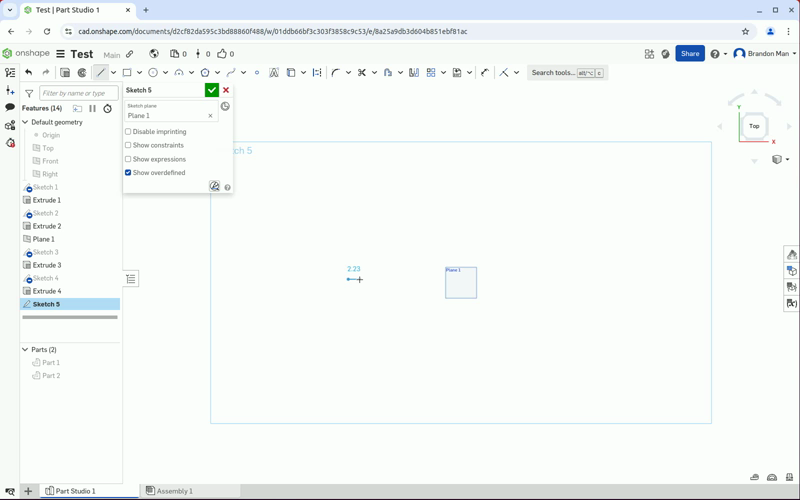
key_up(shift)
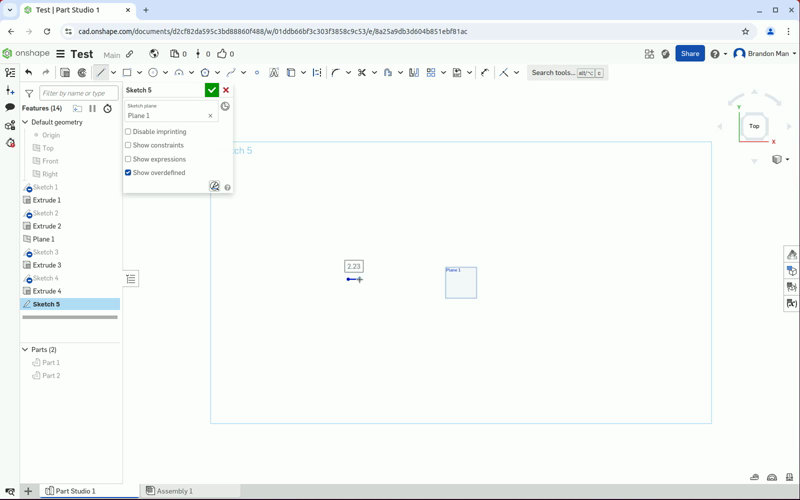
key_down(shift)
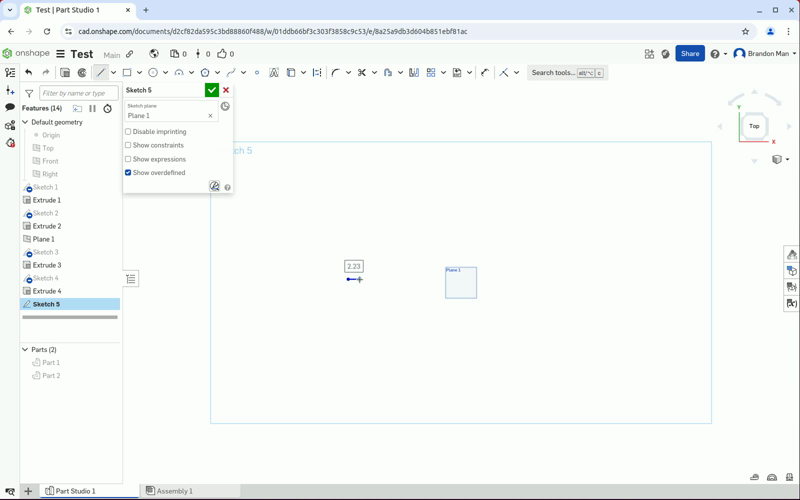
mouse_move(460, 246)
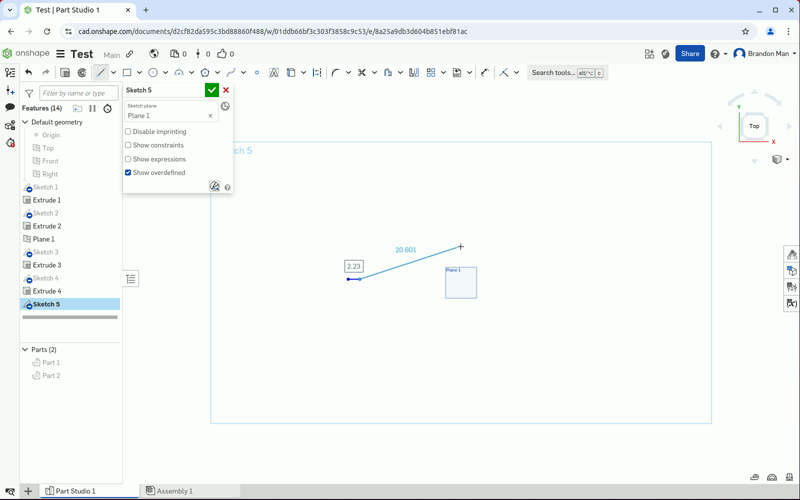
click(460, 246)
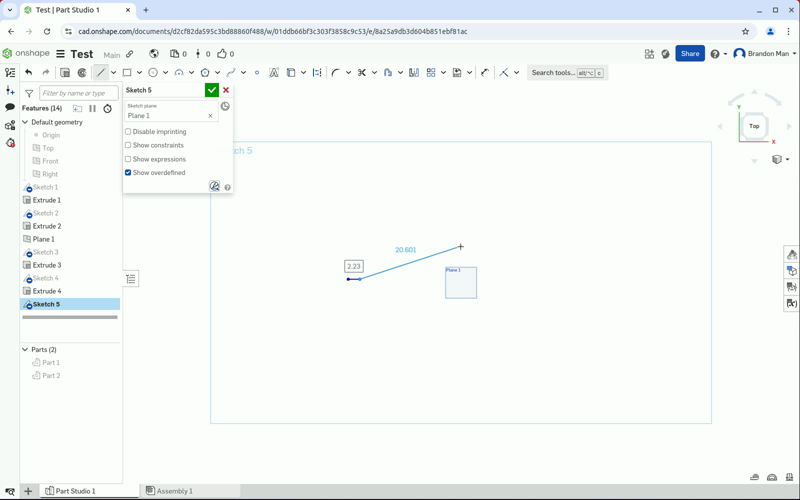
key_up(shift)
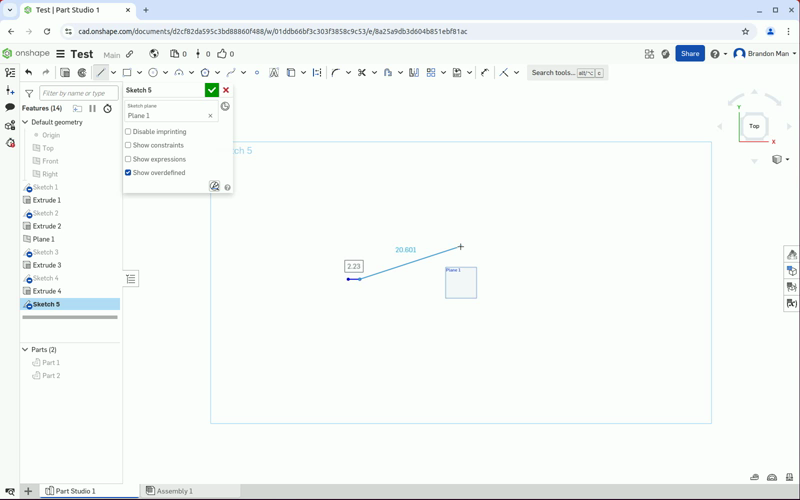
key_down(shift)
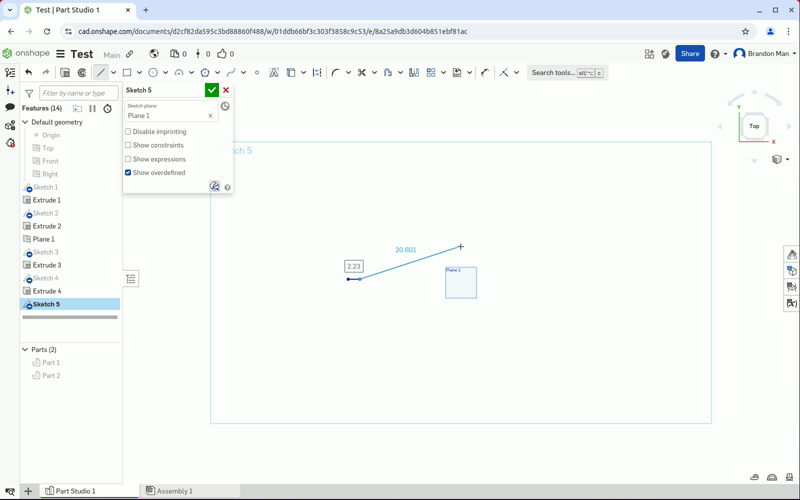
mouse_move(490, 246)
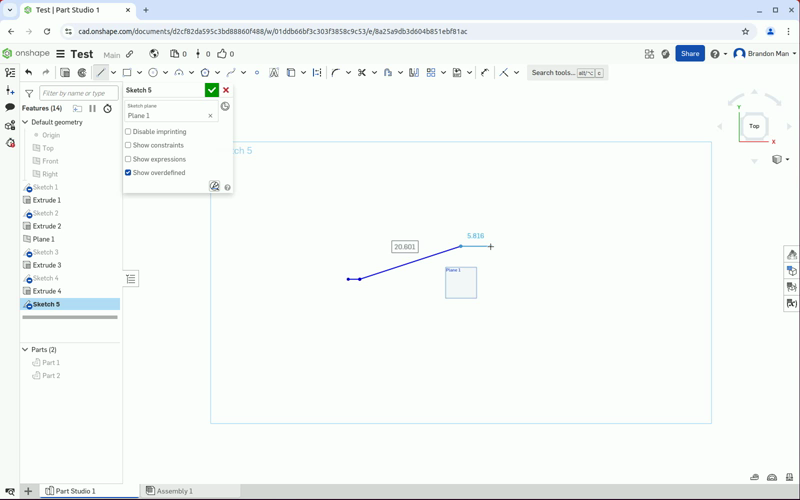
mouse_move(460, 240)
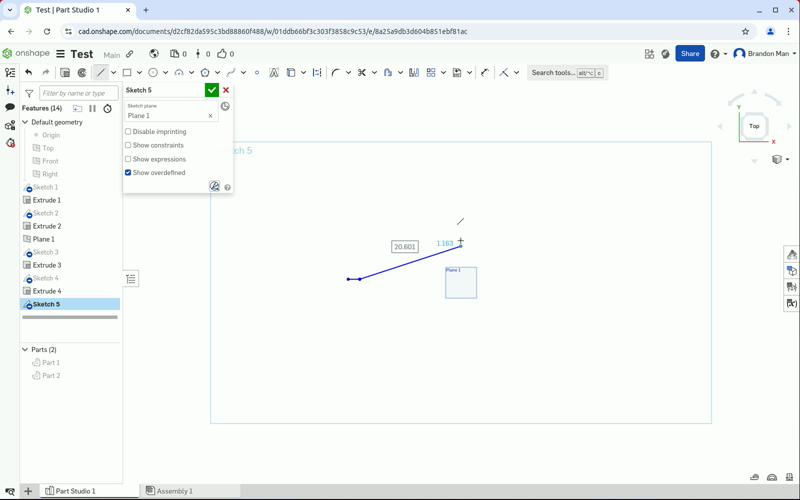
scroll(6)
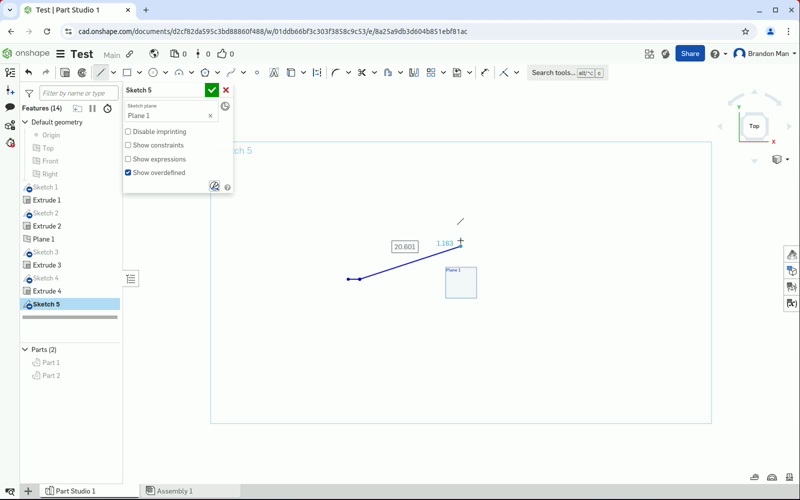
scroll(6)
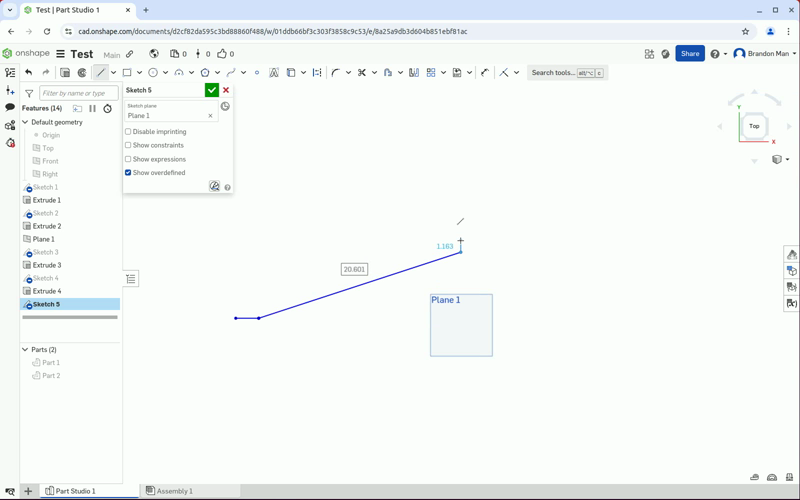
scroll(6)
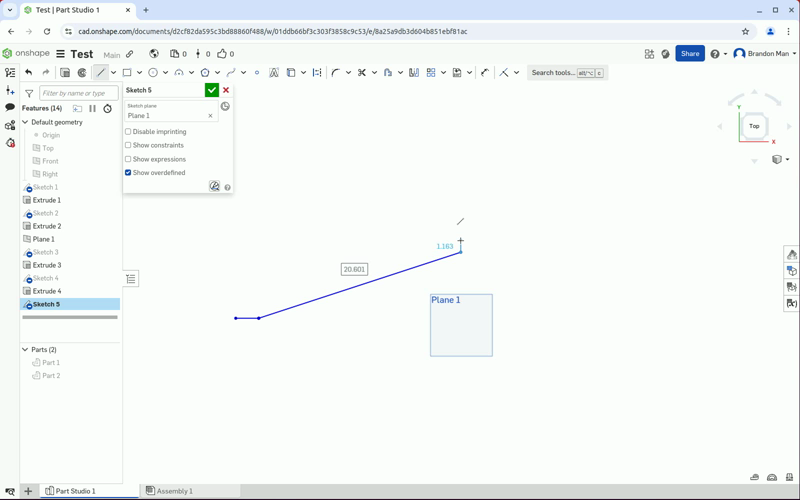
scroll(6)
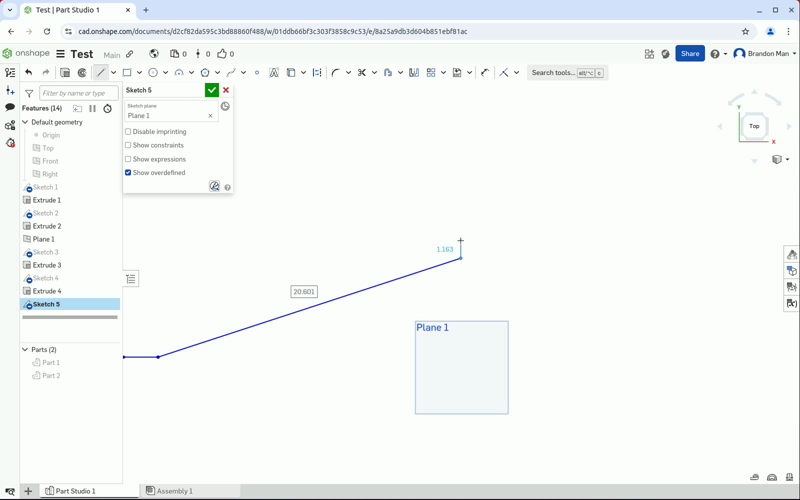
scroll(6)
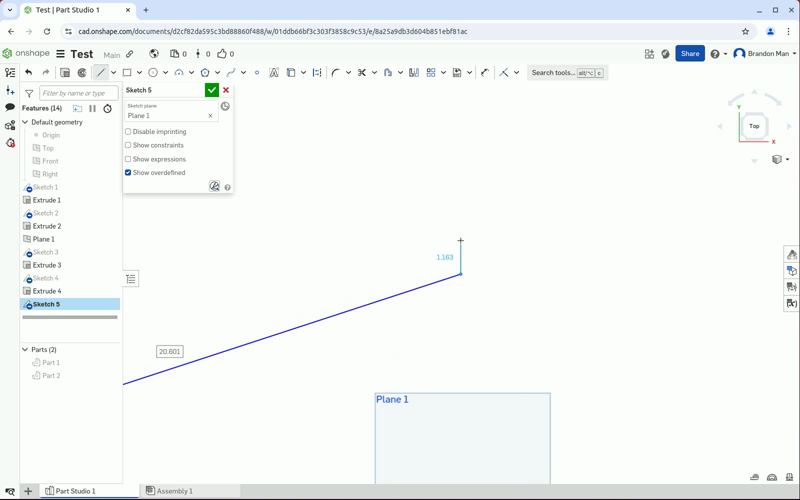
scroll(6)
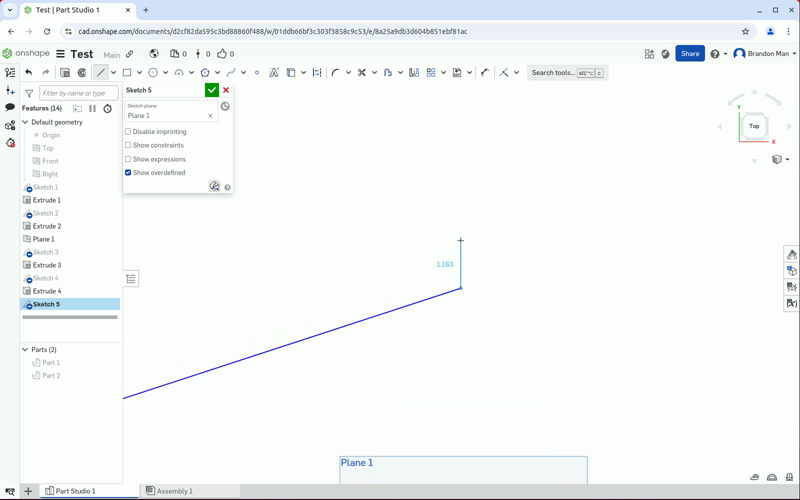
scroll(6)
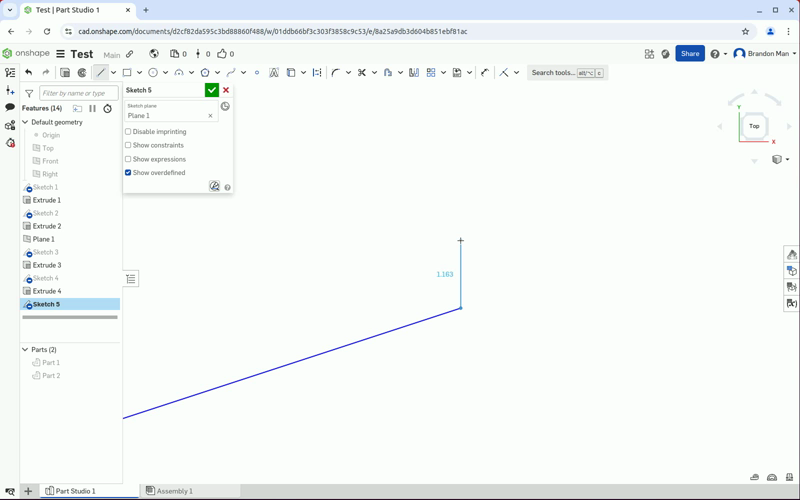
click(460, 240)
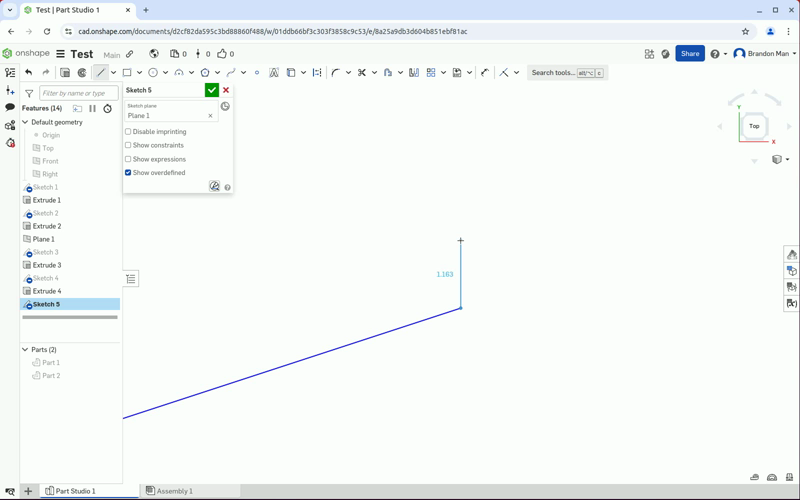
scroll(-6)
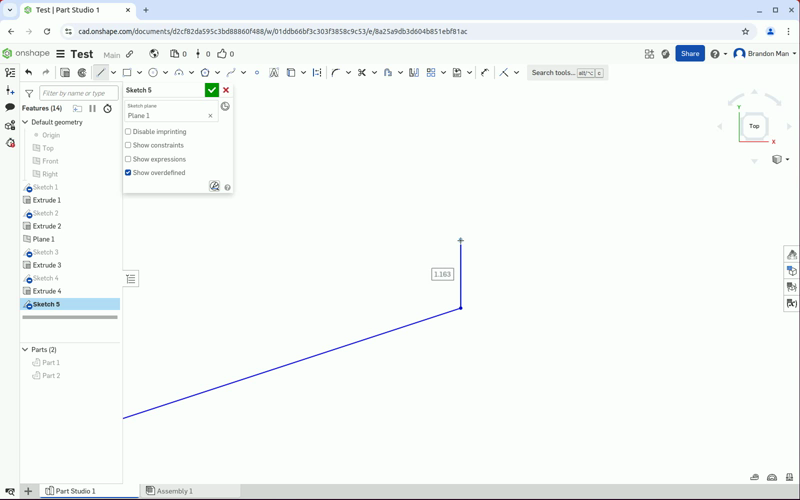
scroll(-6)
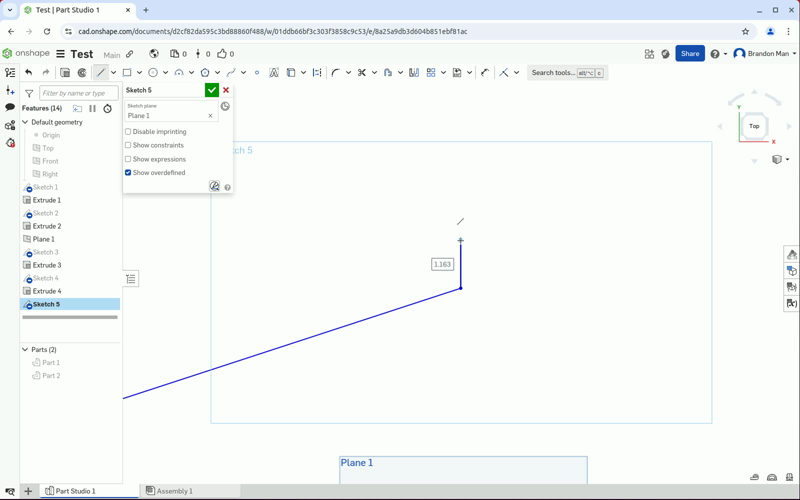
scroll(-6)
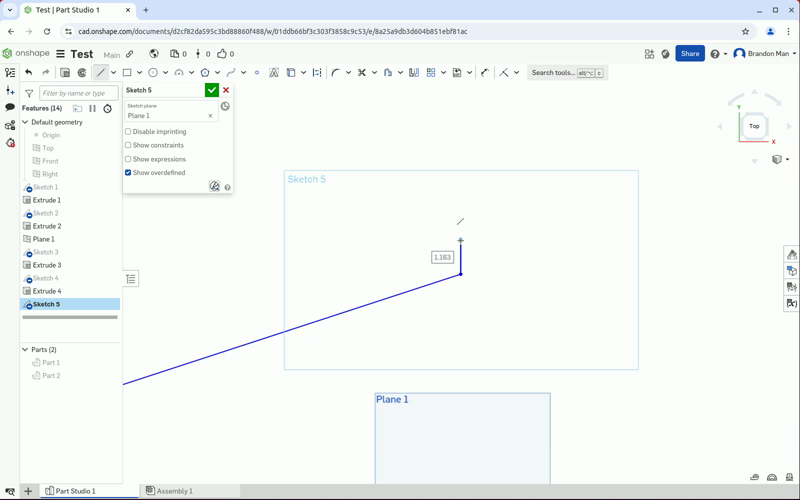
scroll(-6)
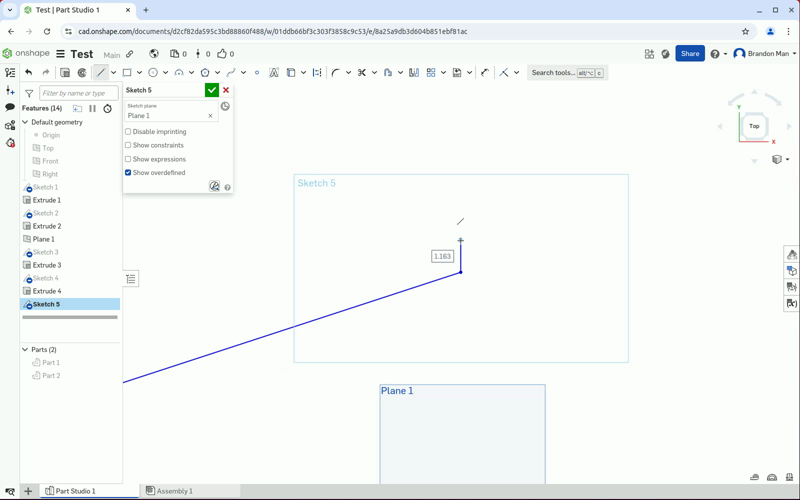
scroll(-6)
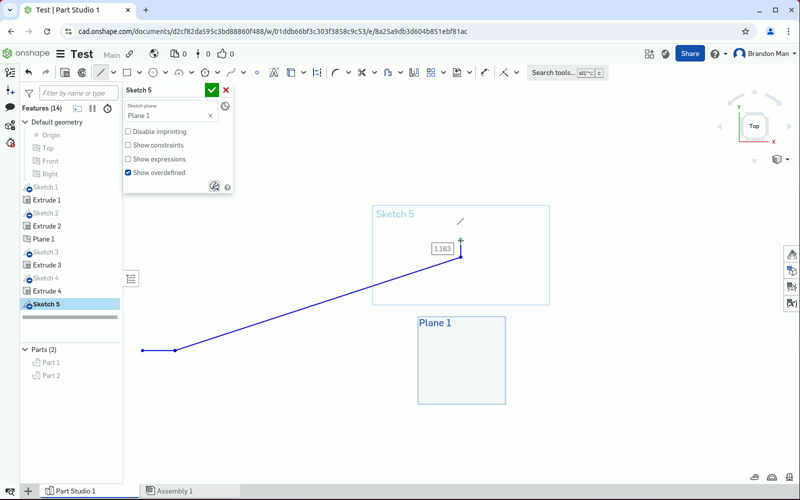
scroll(-6)
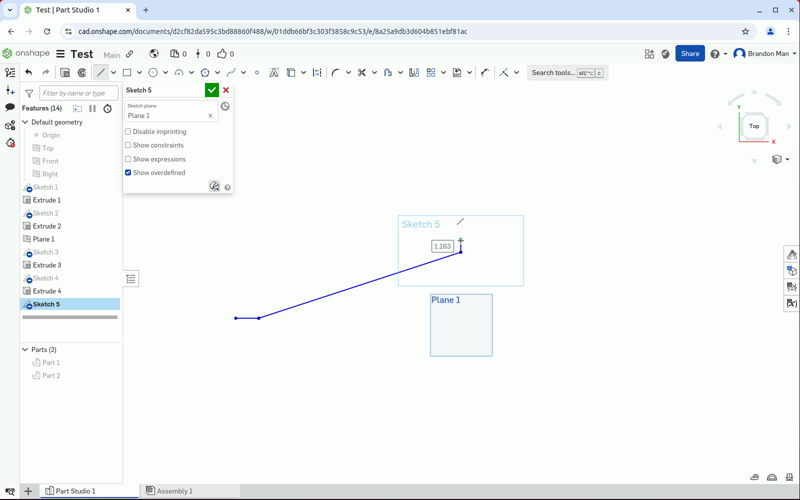
scroll(-6)
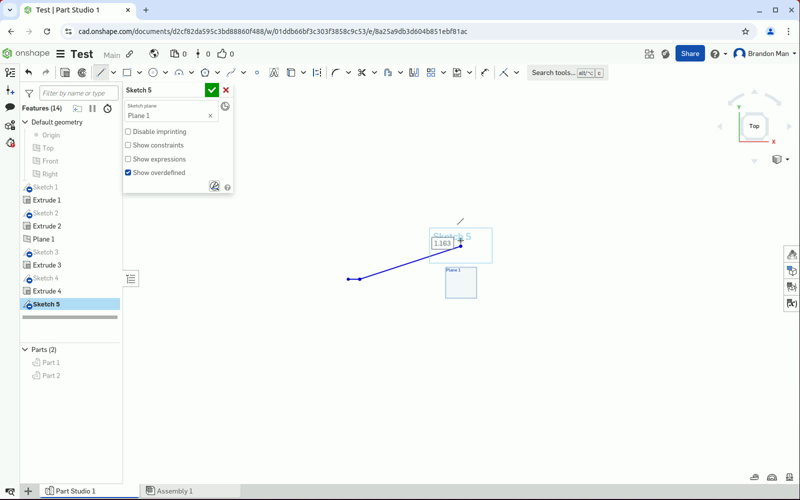
key_up(shift)
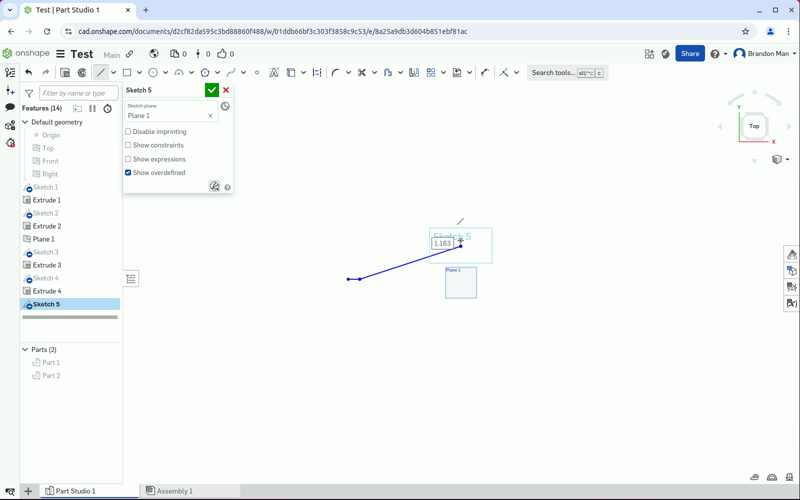
key_down(shift)
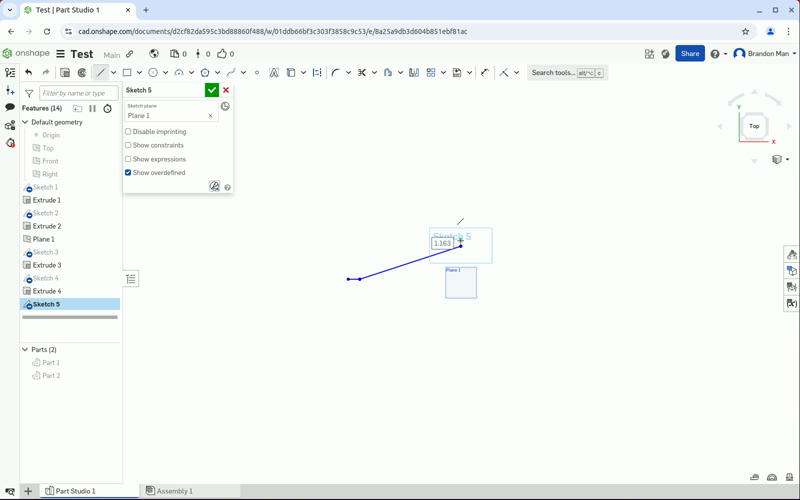
mouse_move(348, 277)
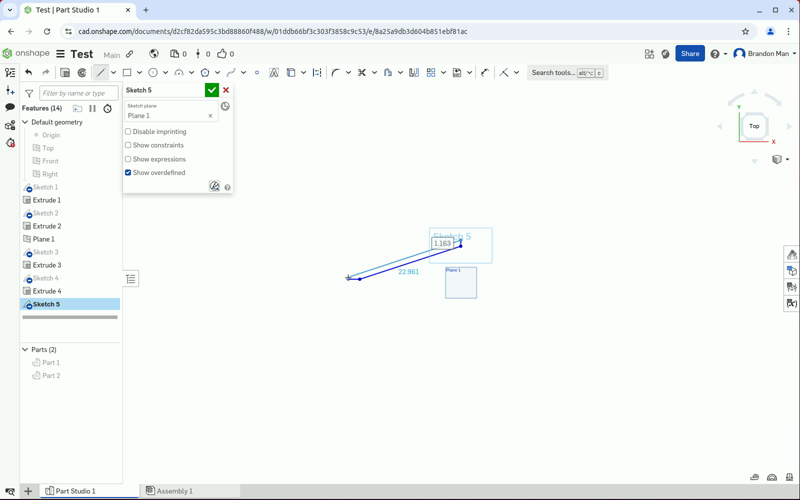
scroll(6)
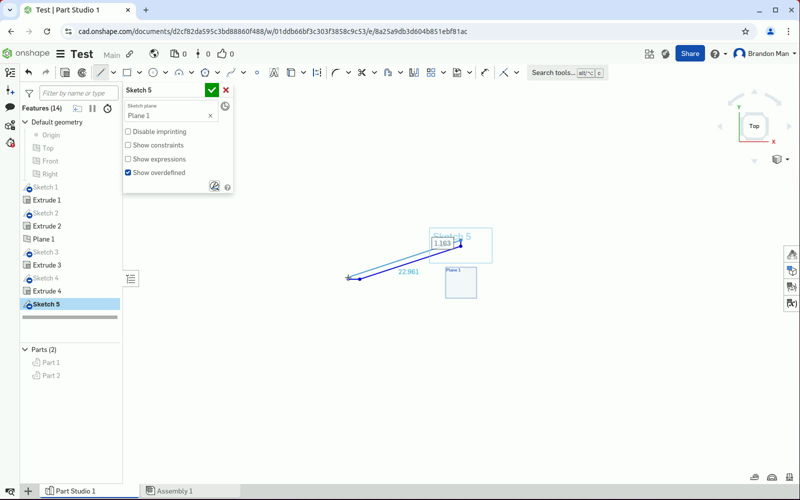
scroll(6)
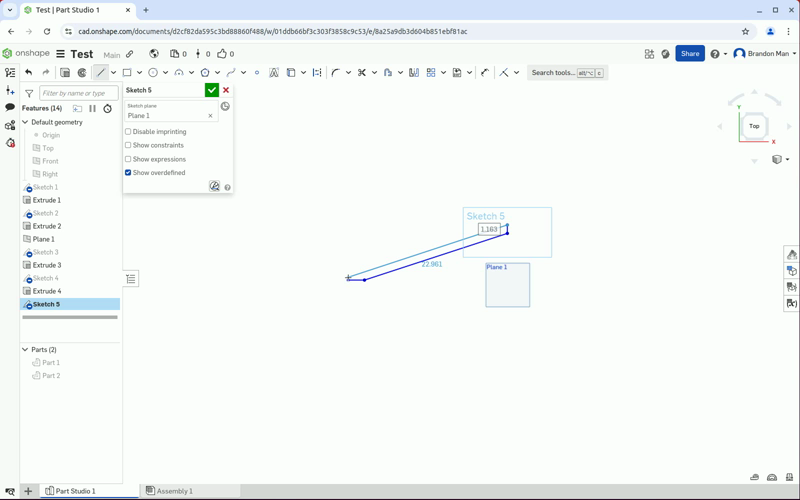
scroll(6)
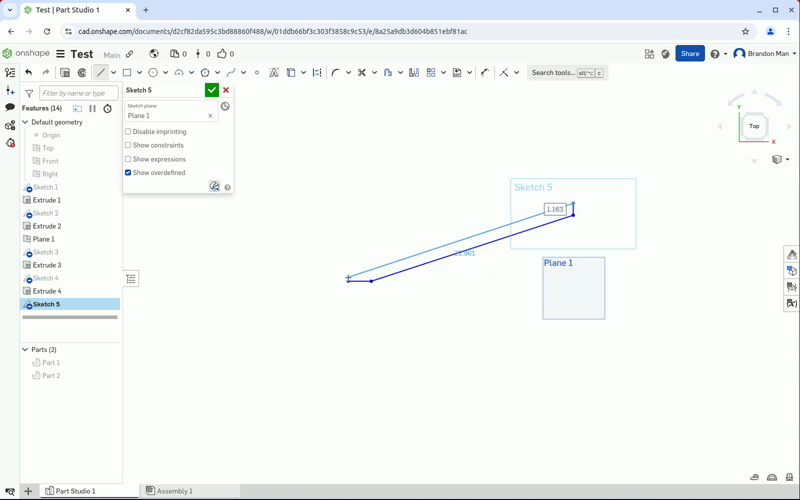
scroll(6)
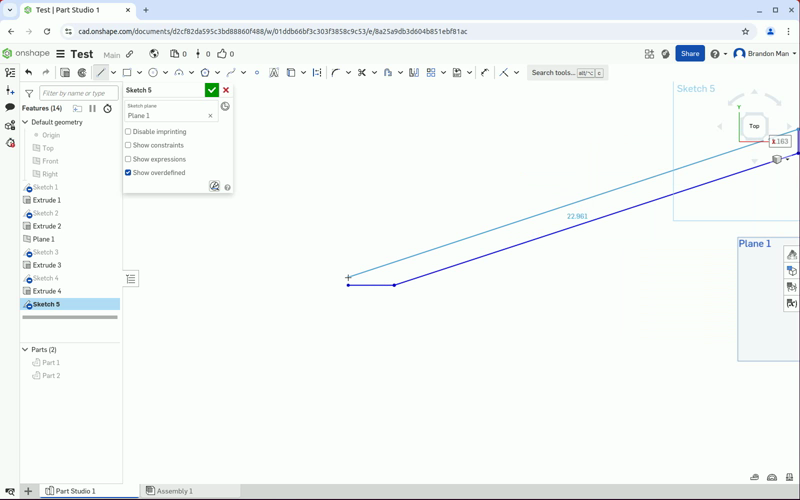
scroll(6)
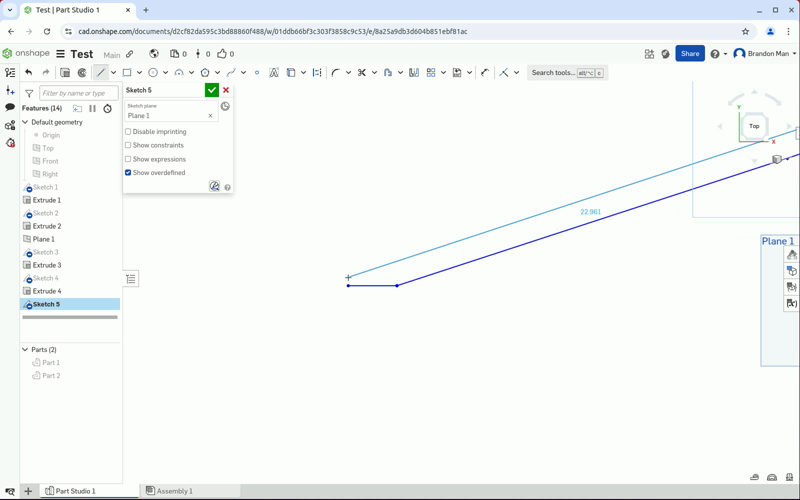
scroll(6)
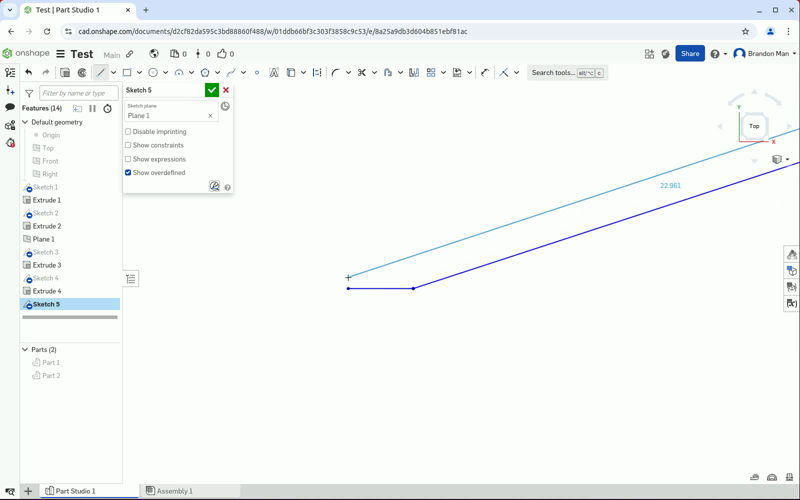
scroll(6)
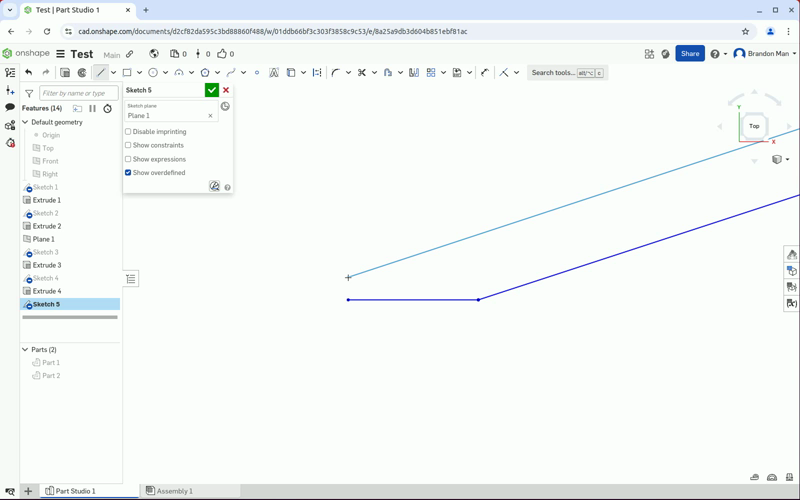
click(348, 277)
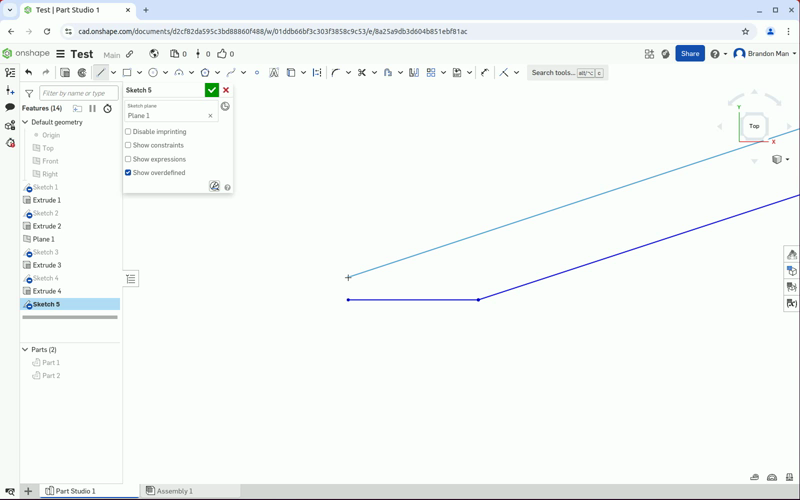
scroll(-6)
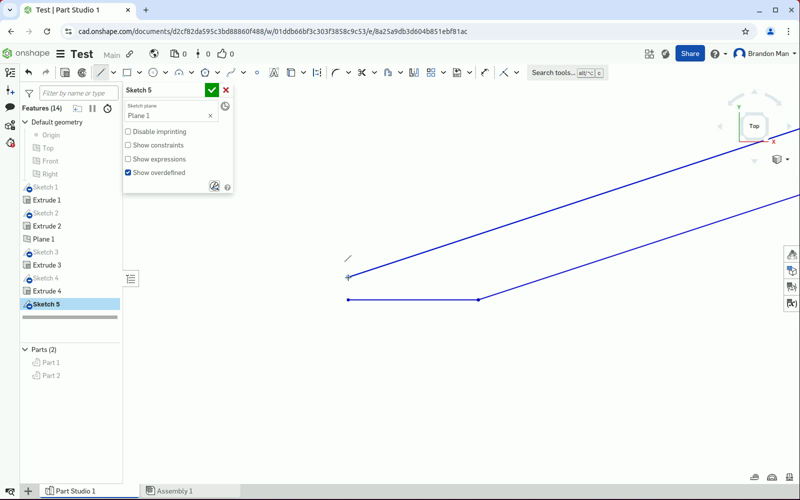
scroll(-6)
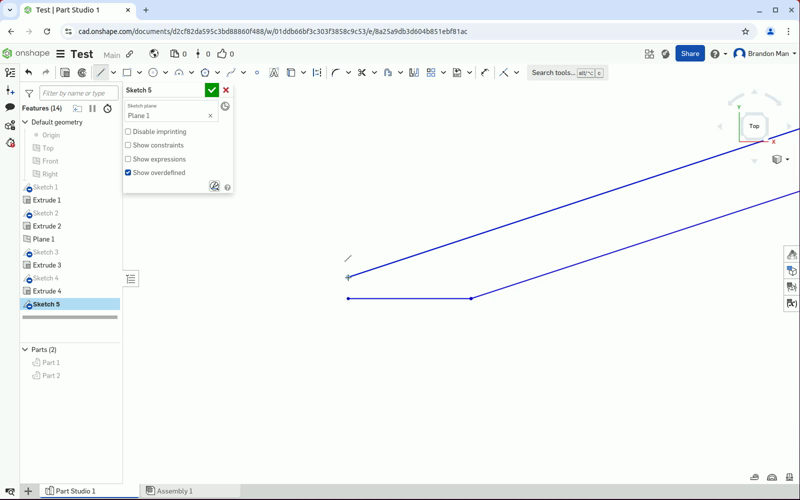
scroll(-6)
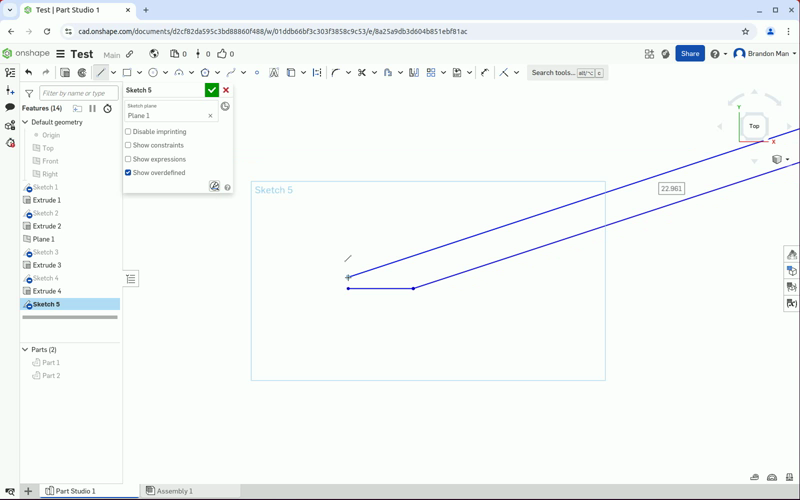
scroll(-6)
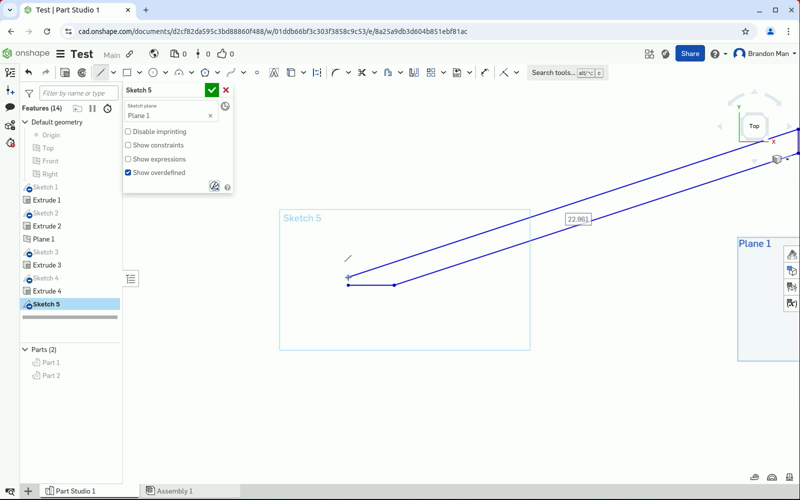
scroll(-6)
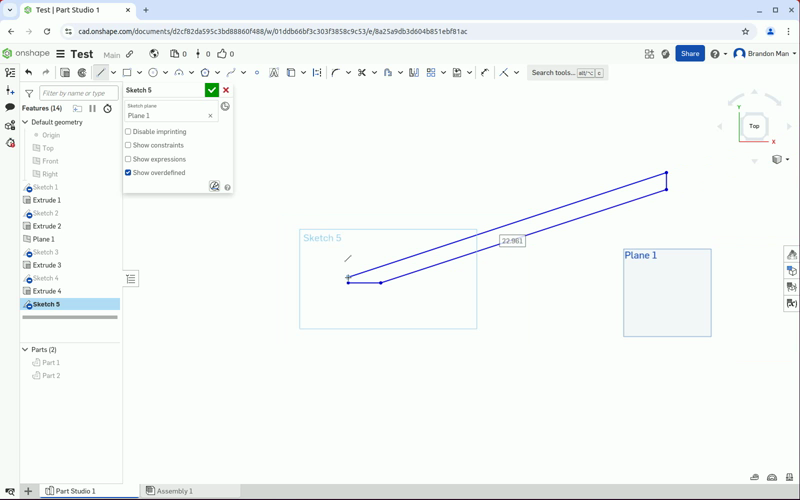
scroll(-6)
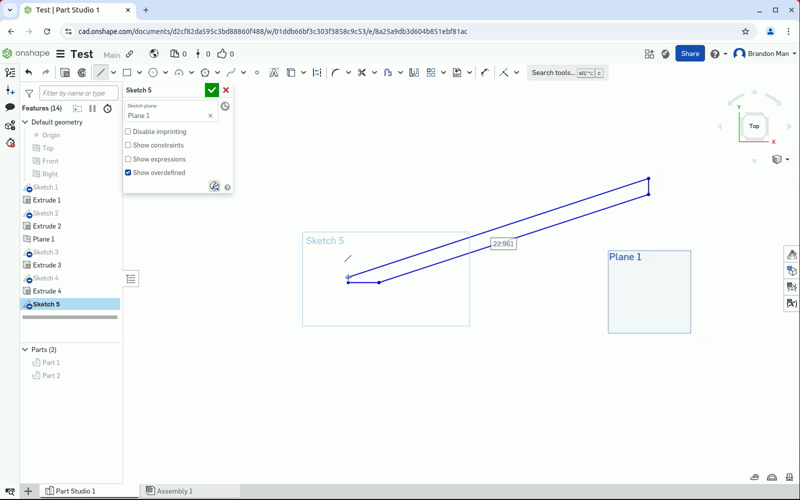
scroll(-6)
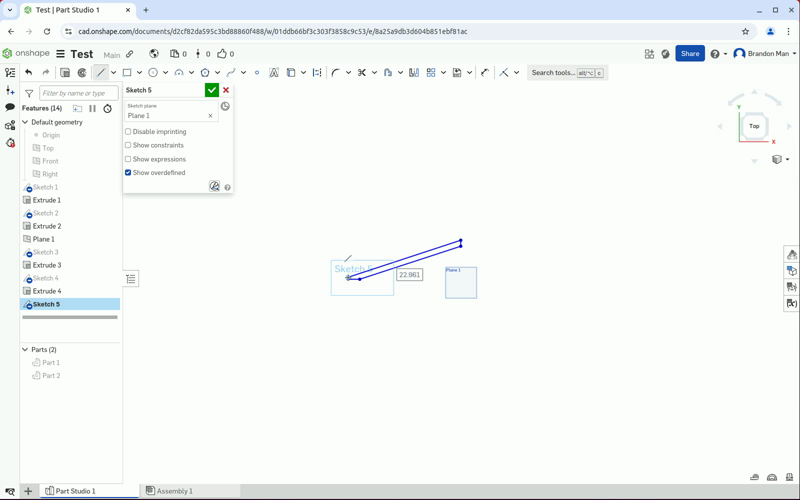
key_up(shift)
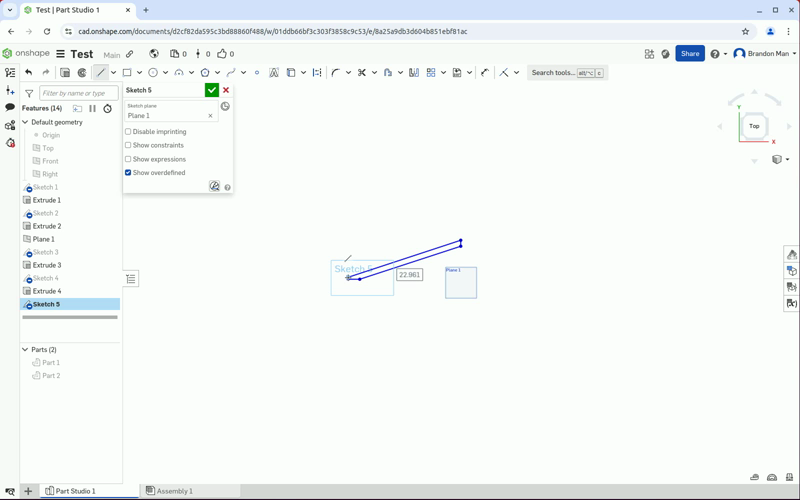
mouse_move(378, 277)
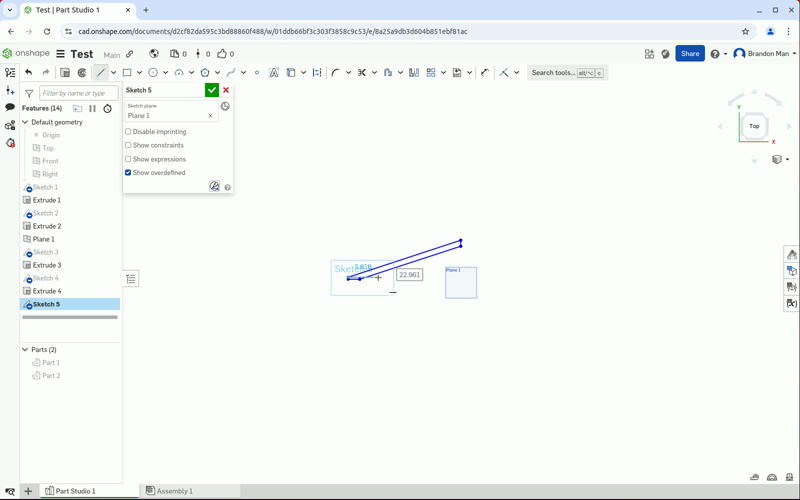
key_down(shift)
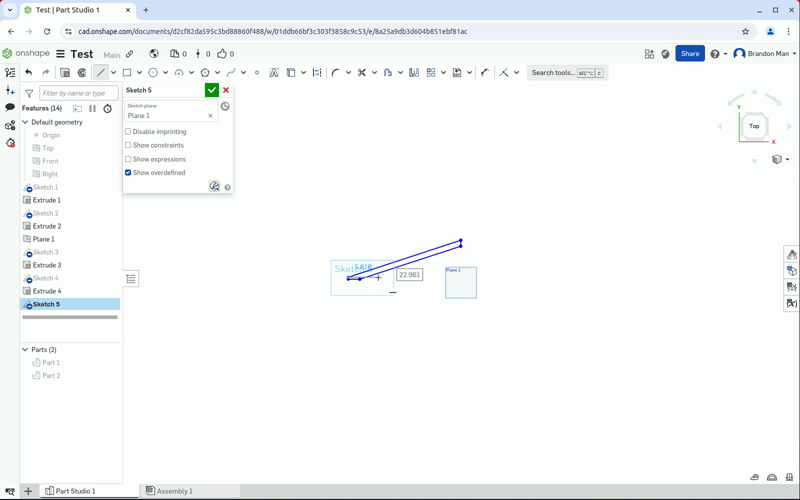
mouse_move(348, 279)
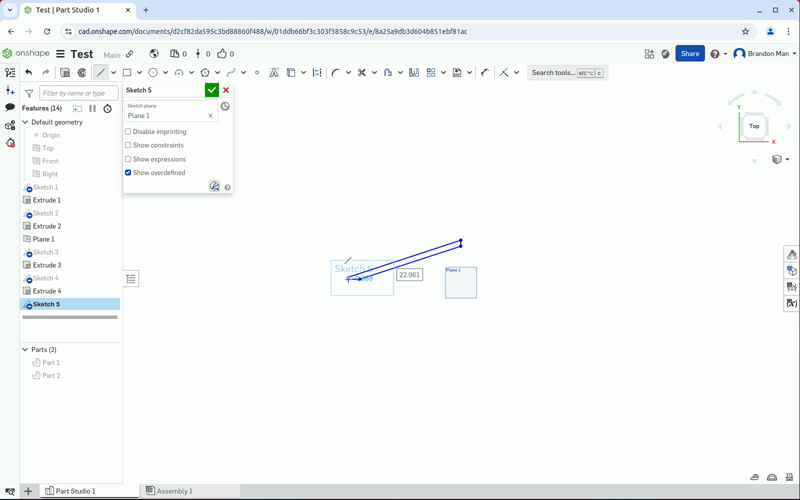
scroll(6)
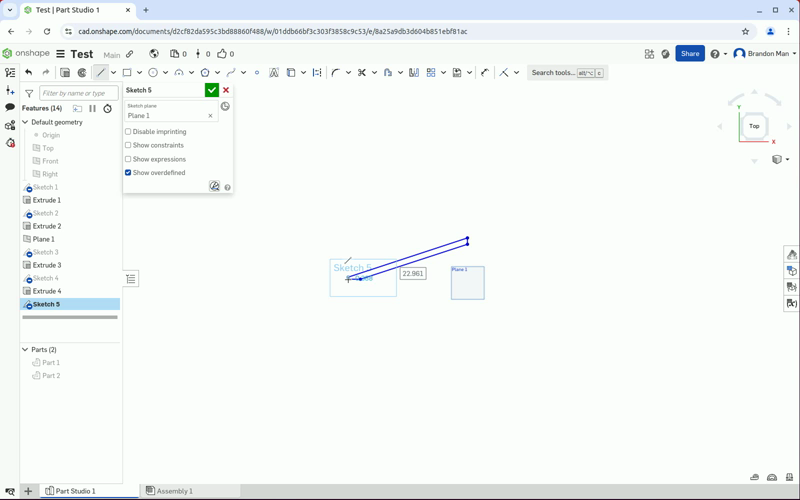
scroll(6)
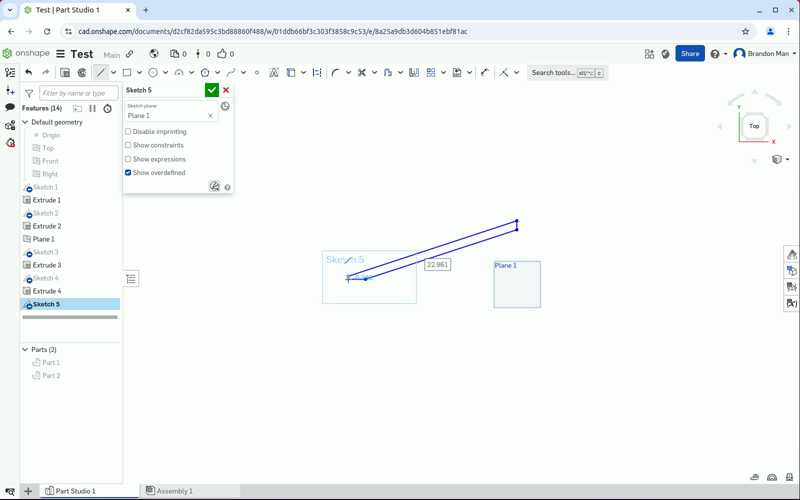
scroll(6)
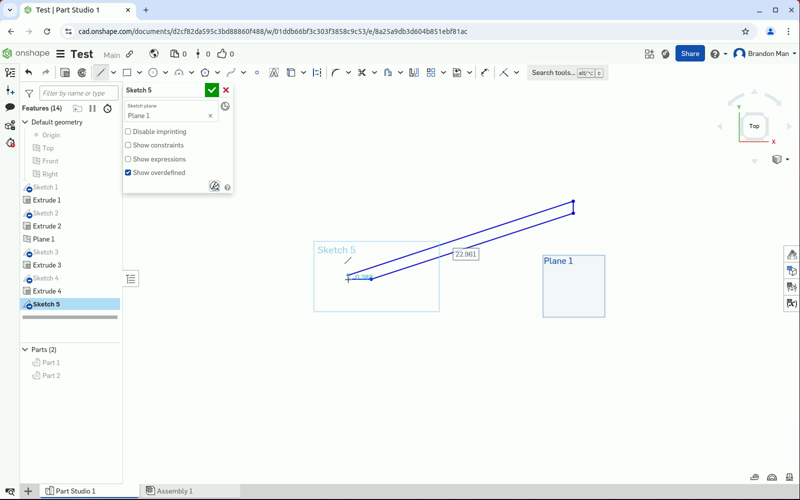
scroll(6)
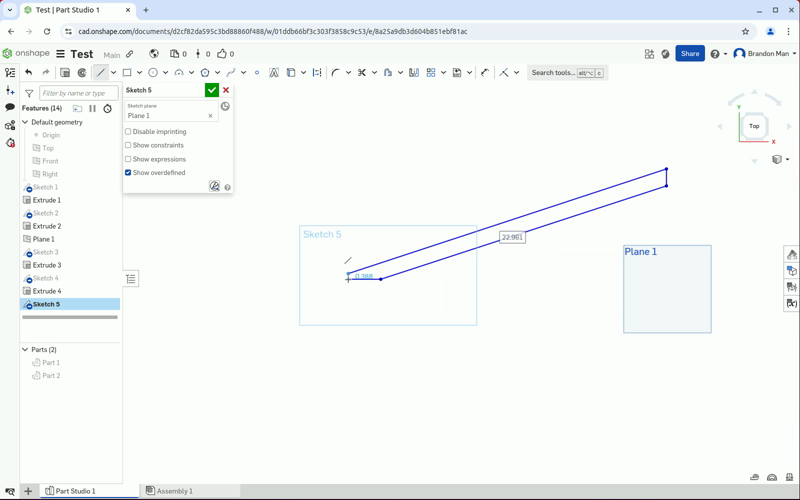
scroll(6)
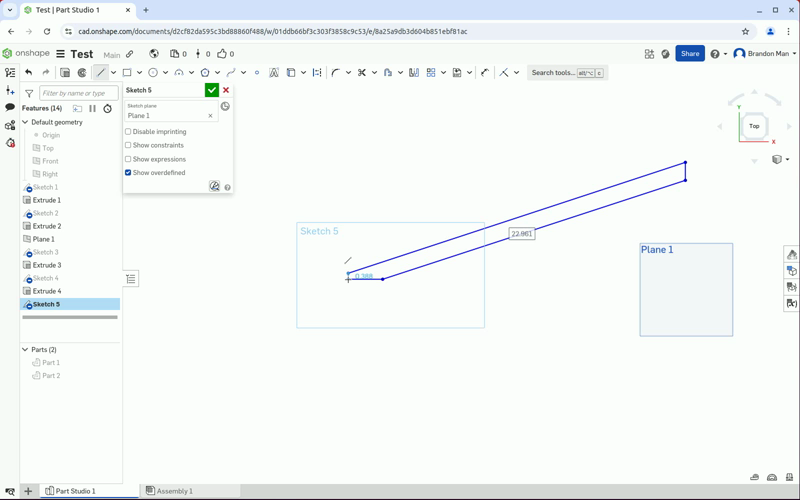
scroll(6)
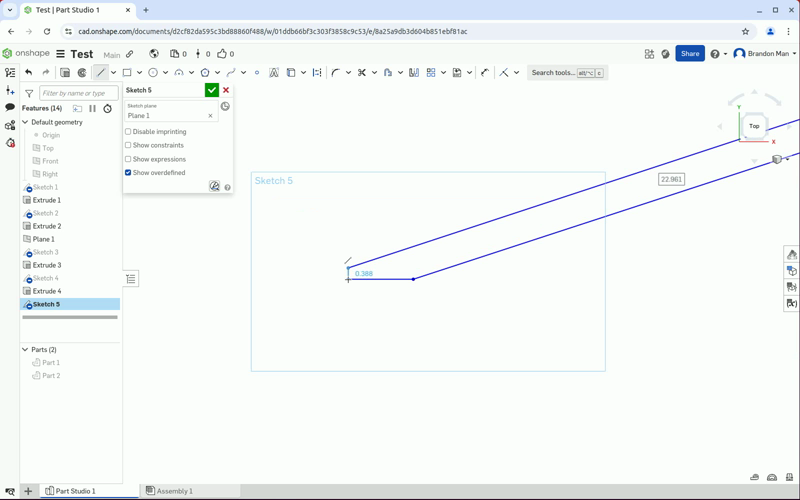
scroll(6)
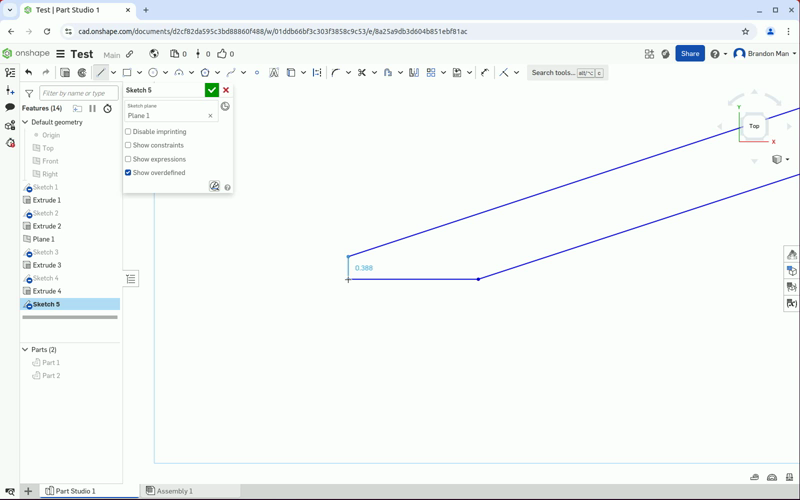
key_up(shift)
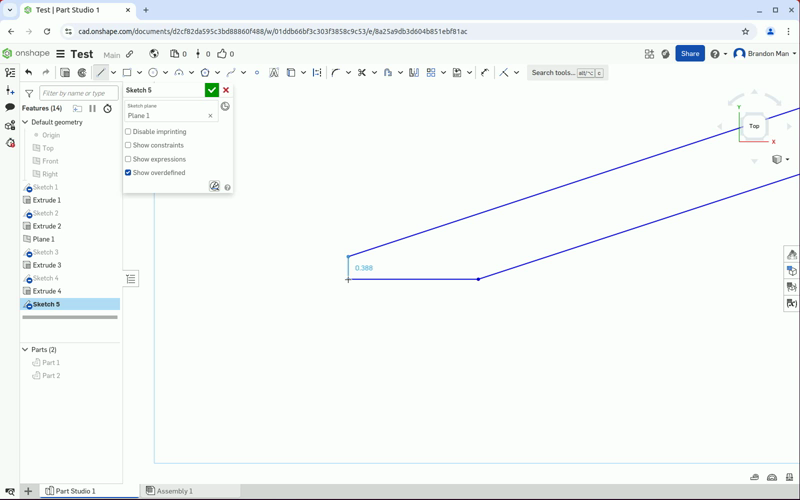
click(348, 279)
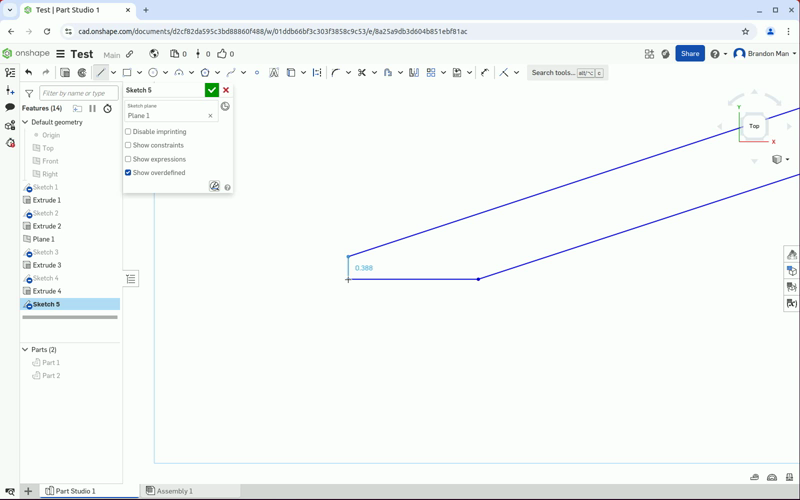
scroll(-6)
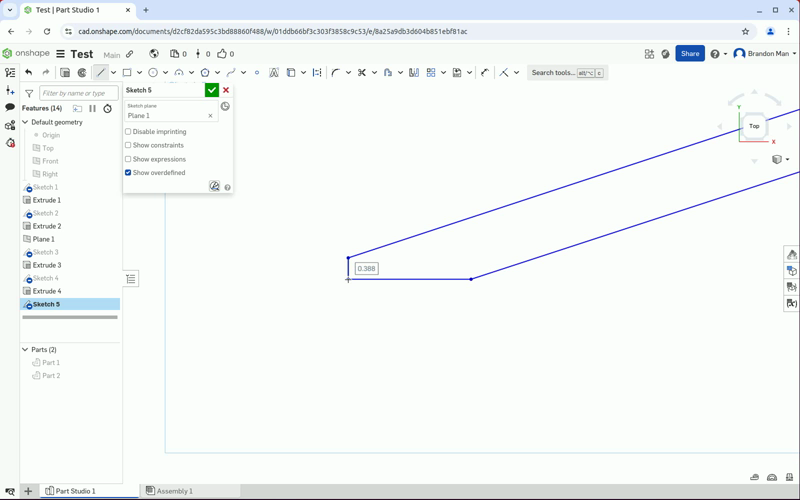
scroll(-6)
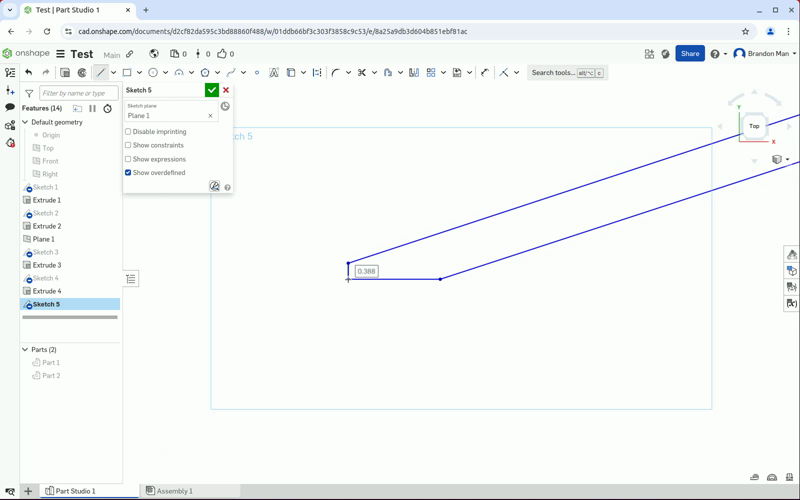
scroll(-6)
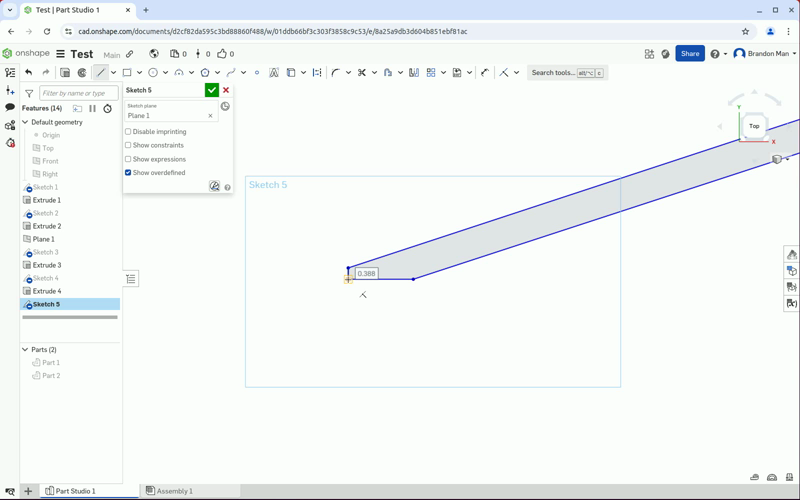
scroll(-6)
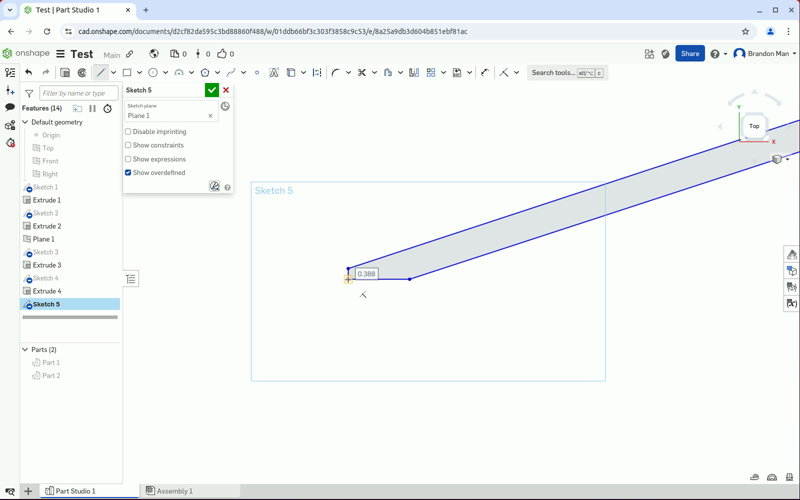
scroll(-6)
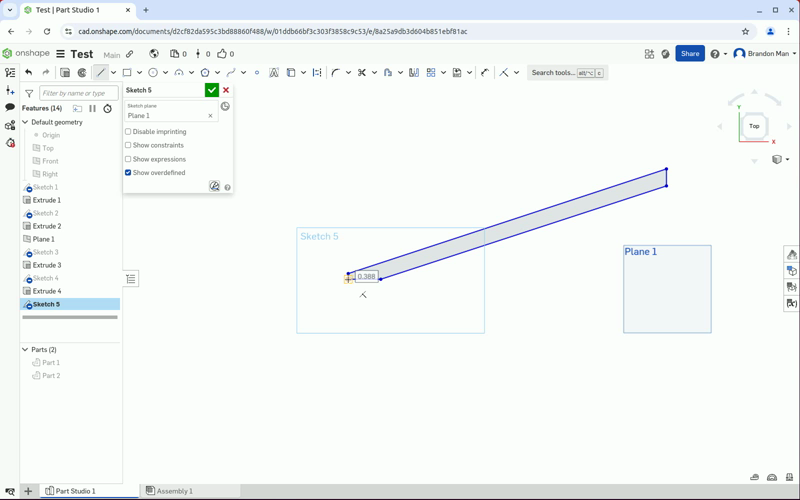
scroll(-6)
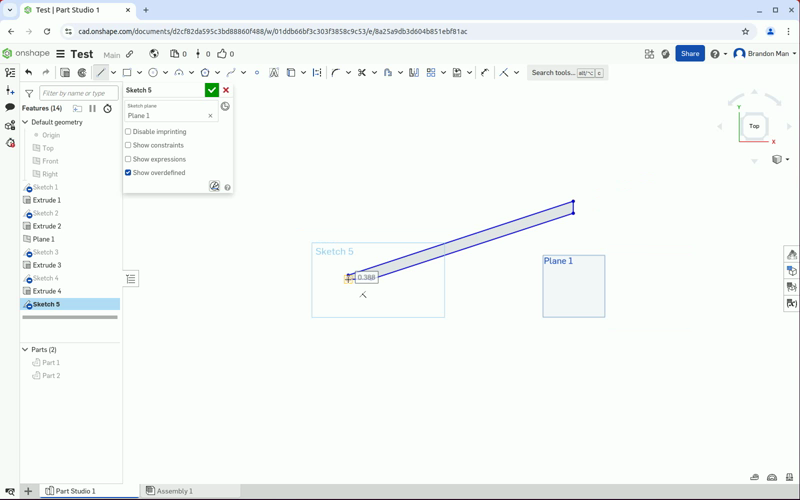
scroll(-6)
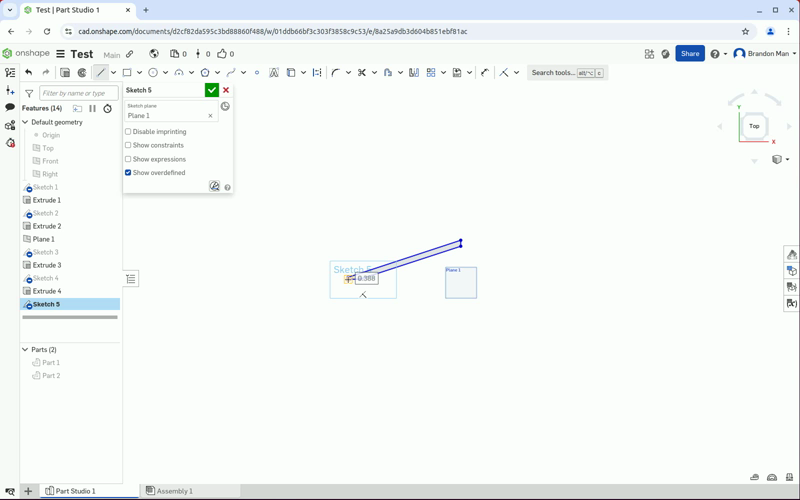
key(esc)
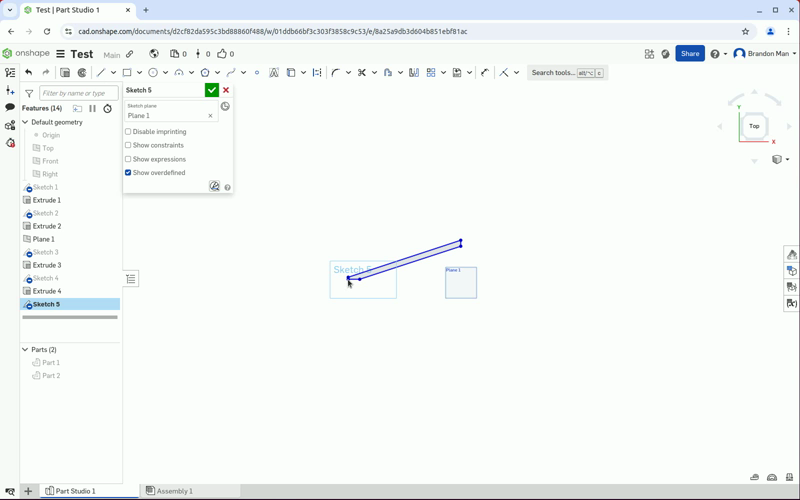
mouse_move(403, 264)
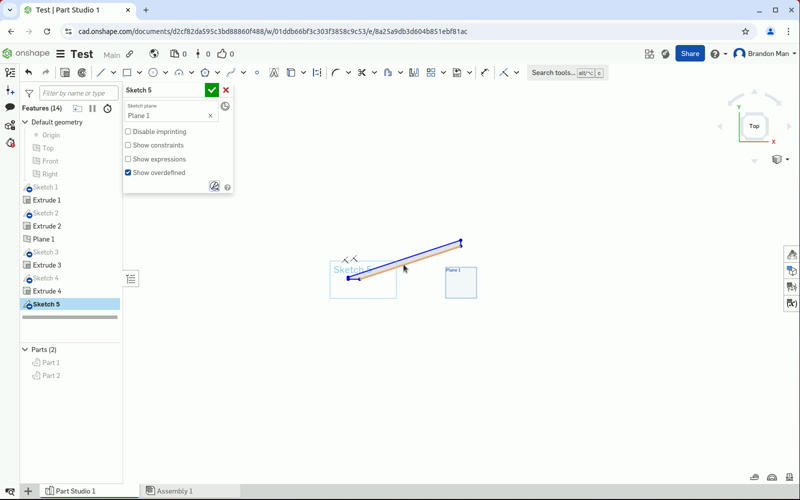
scroll(6)
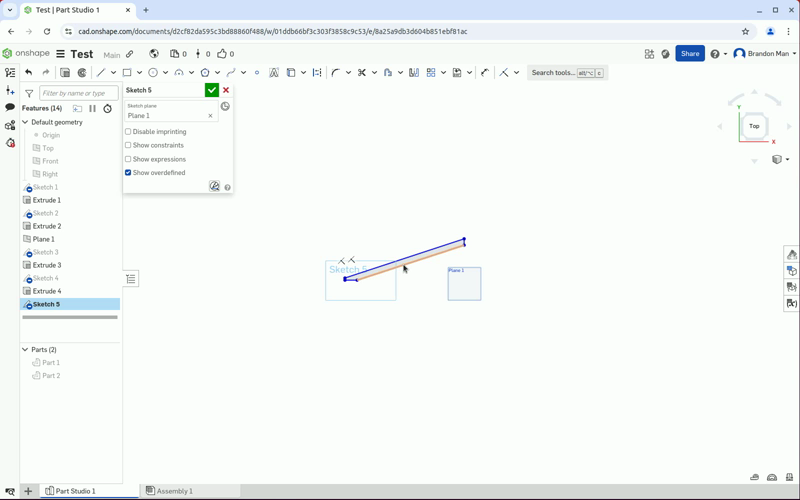
scroll(6)
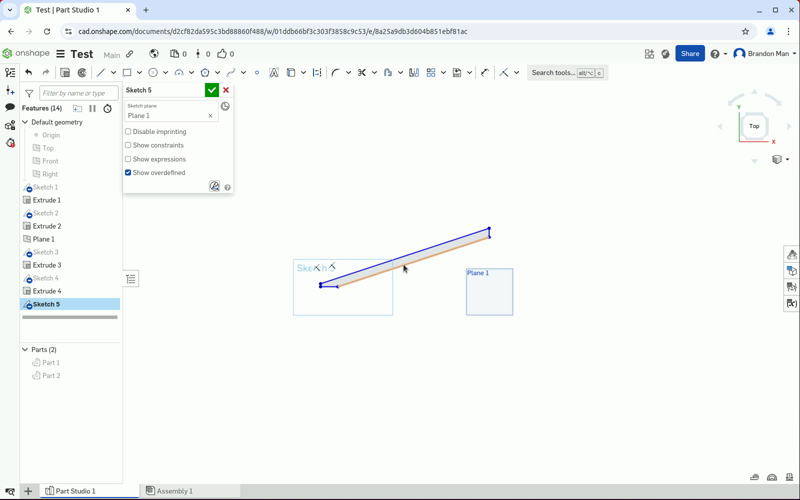
scroll(6)
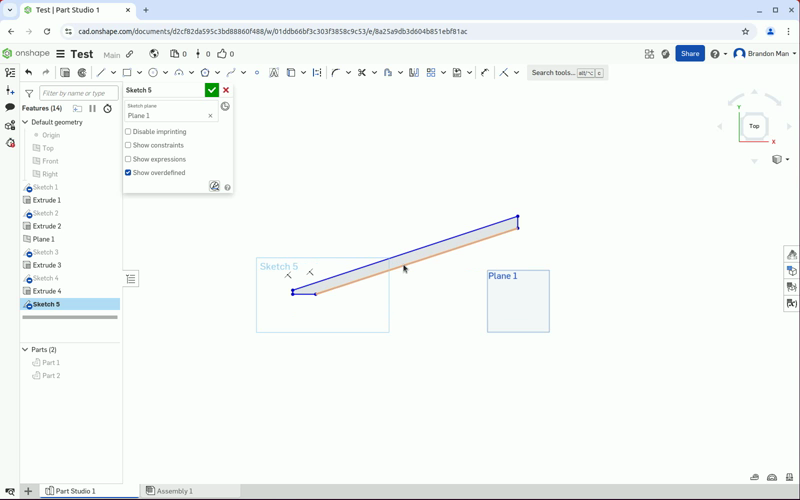
scroll(6)
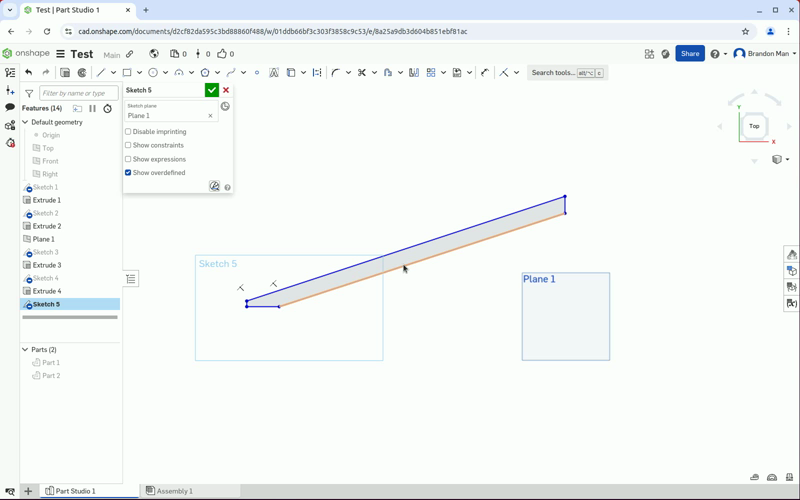
scroll(6)
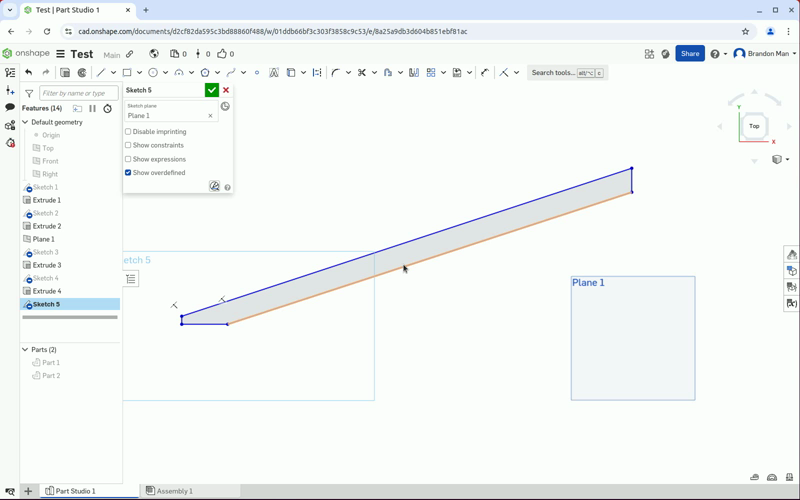
scroll(6)
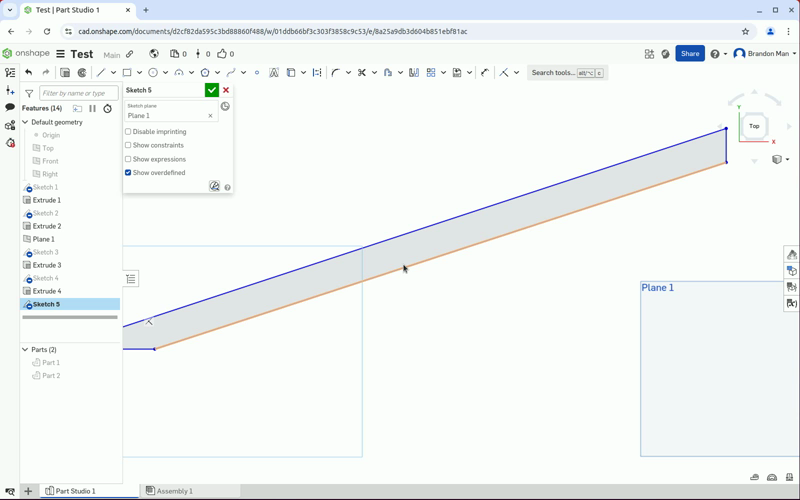
scroll(6)
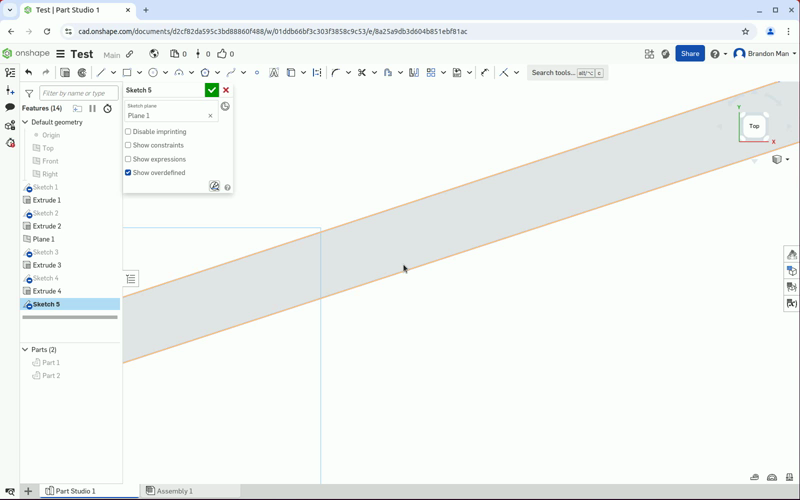
click(403, 264)
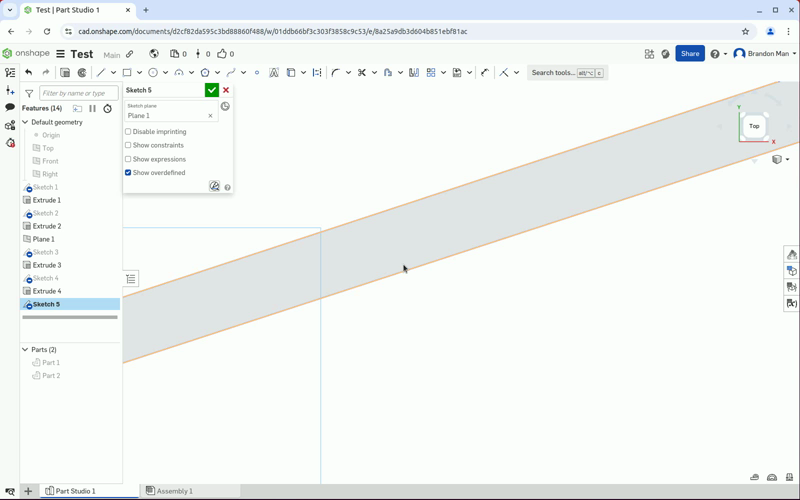
scroll(-6)
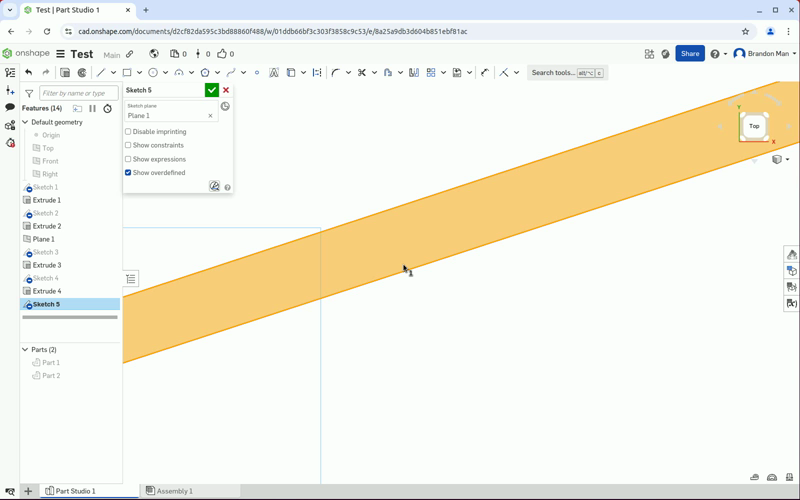
scroll(-6)
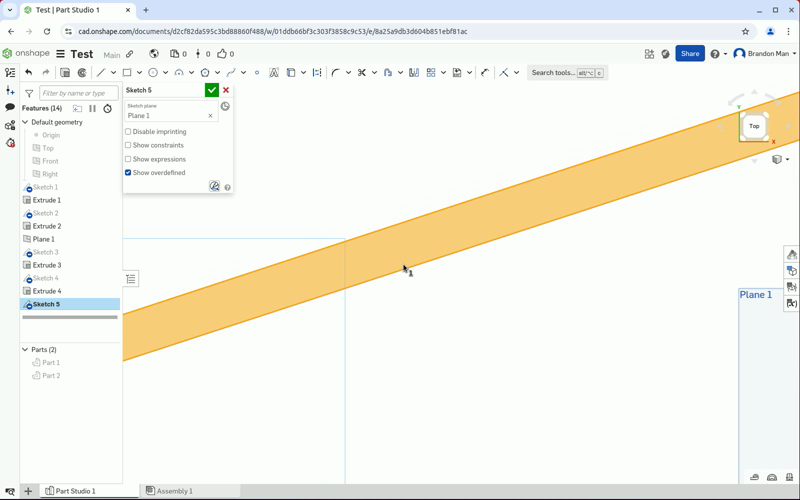
scroll(-6)
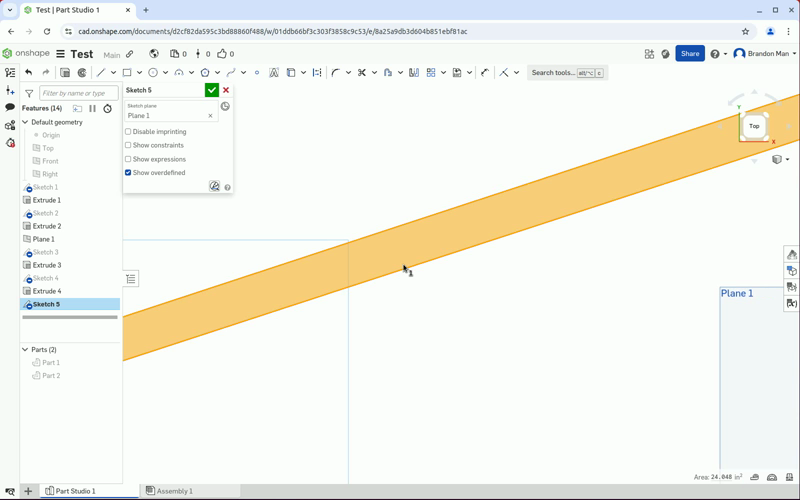
scroll(-6)
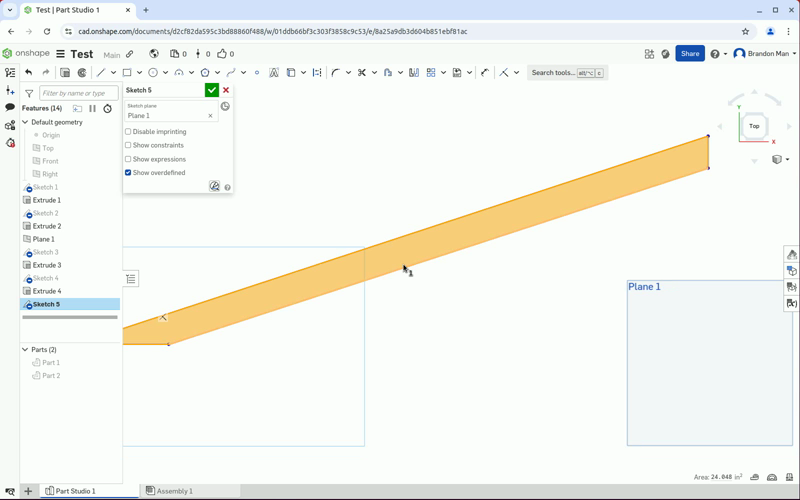
scroll(-6)
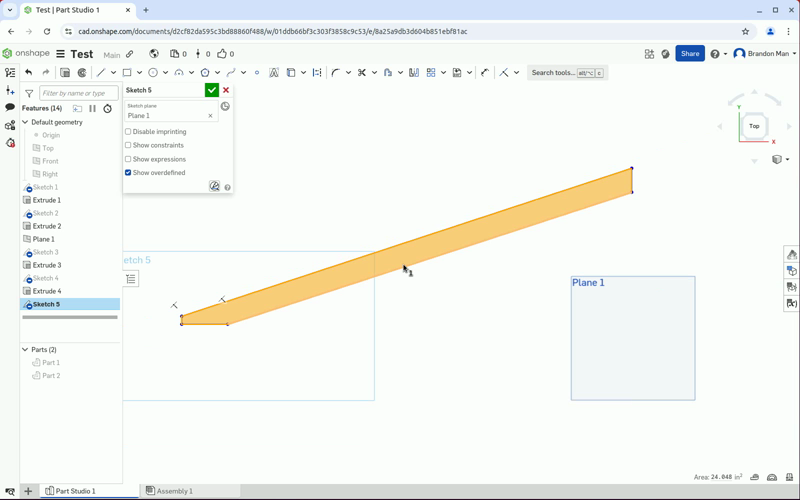
scroll(-6)
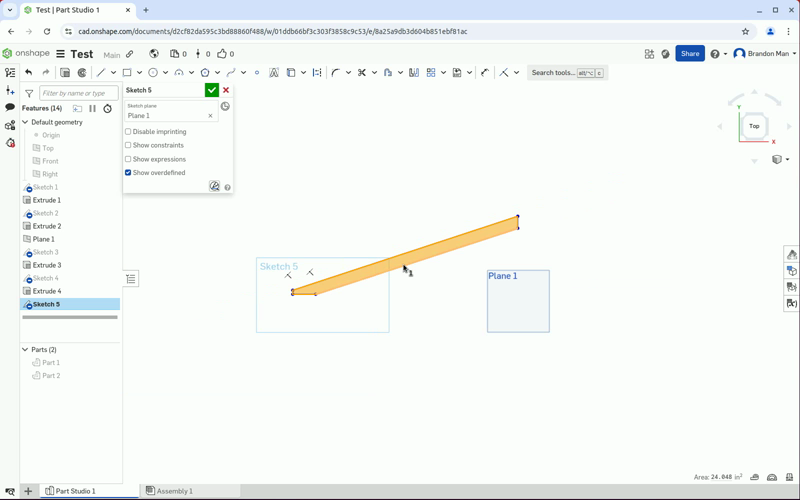
scroll(-6)
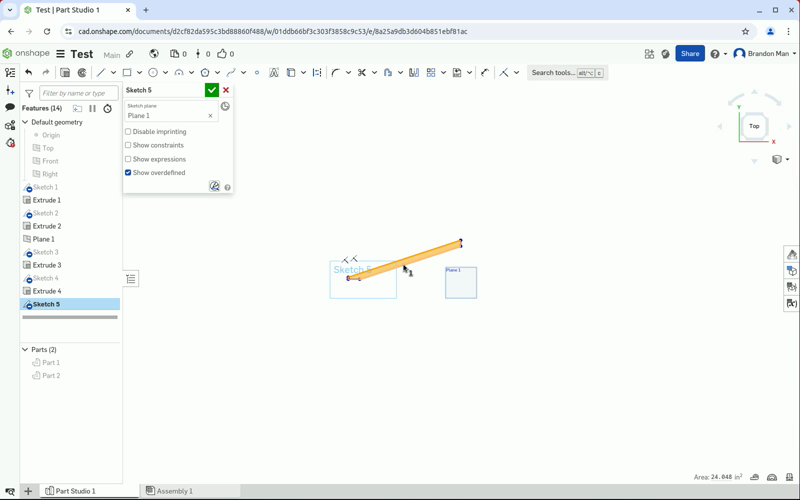
mouse_move(73, 352)
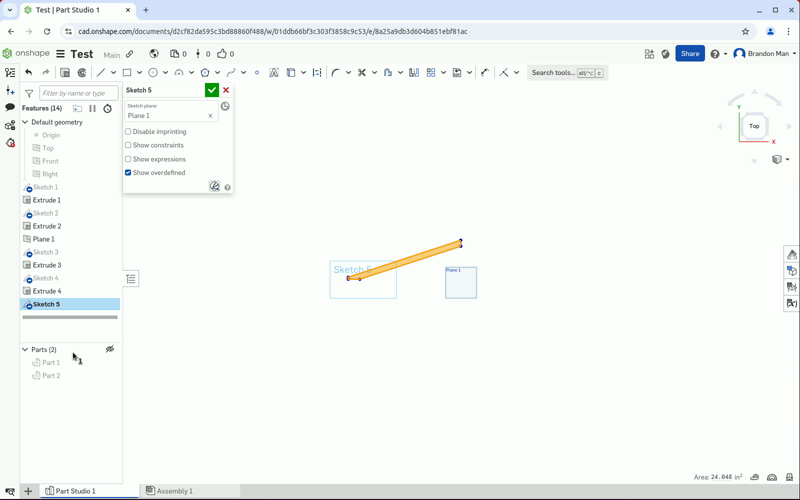
key(shift+y)
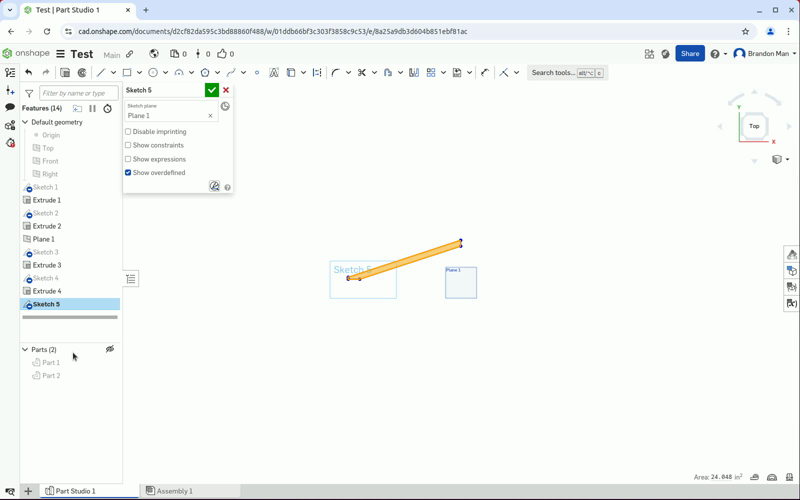
key(shift+e)
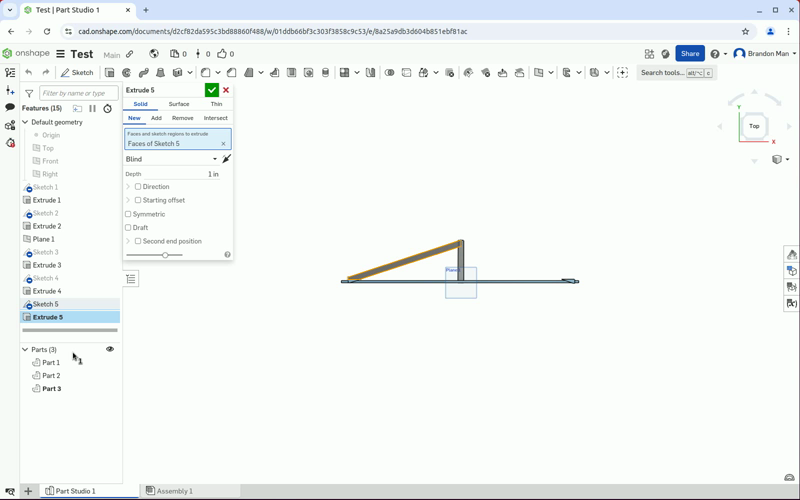
mouse_move(143, 106)
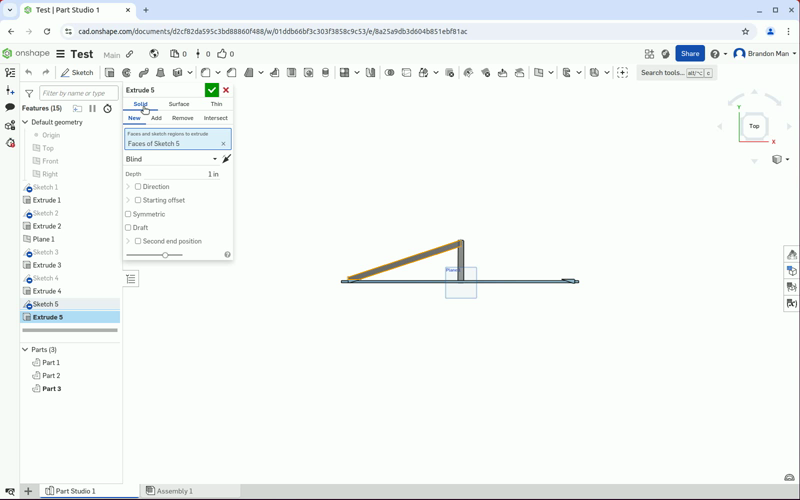
click(143, 106)
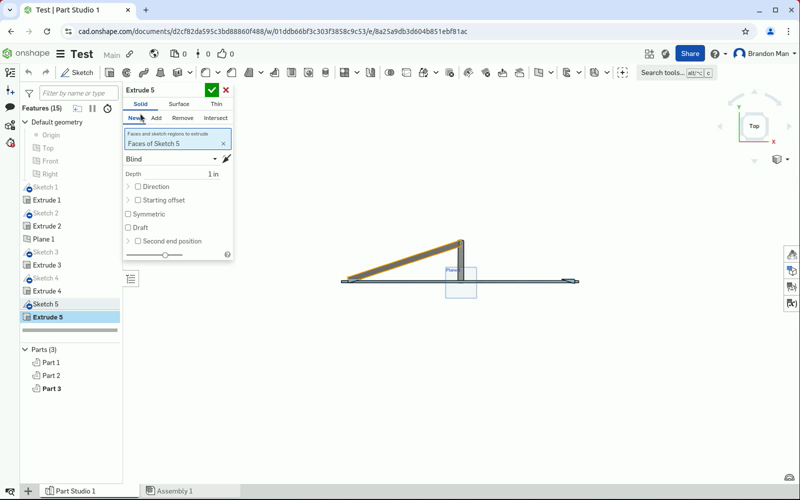
mouse_move(137, 120)
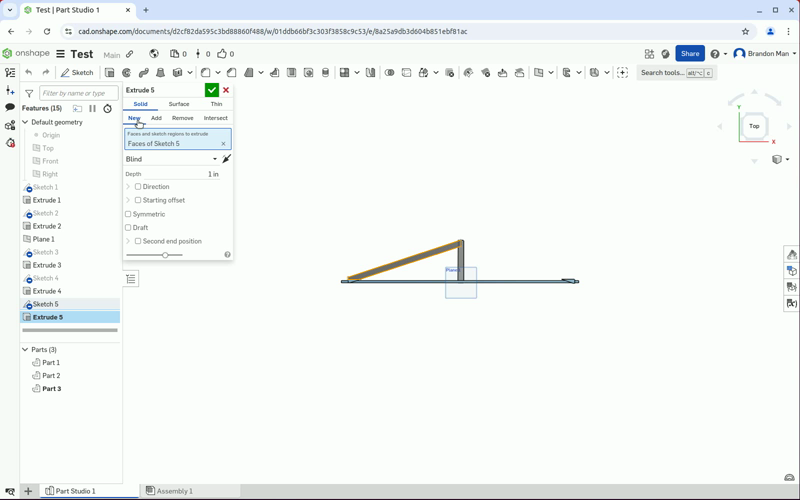
click(137, 120)
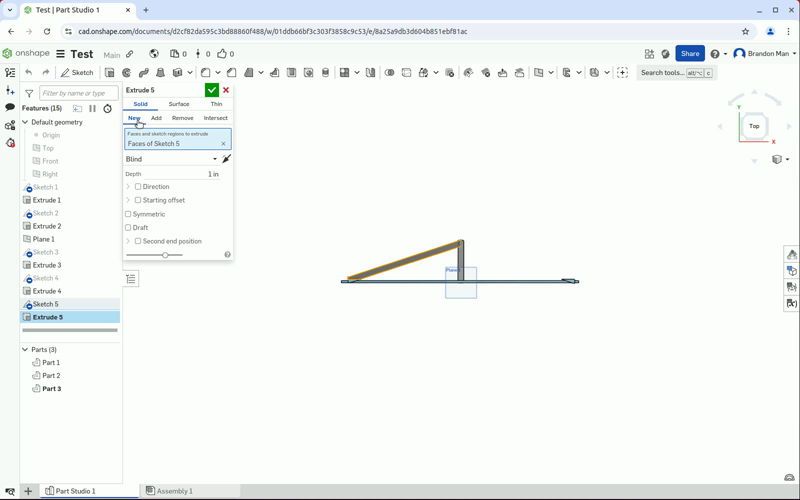
key(tab, 4)
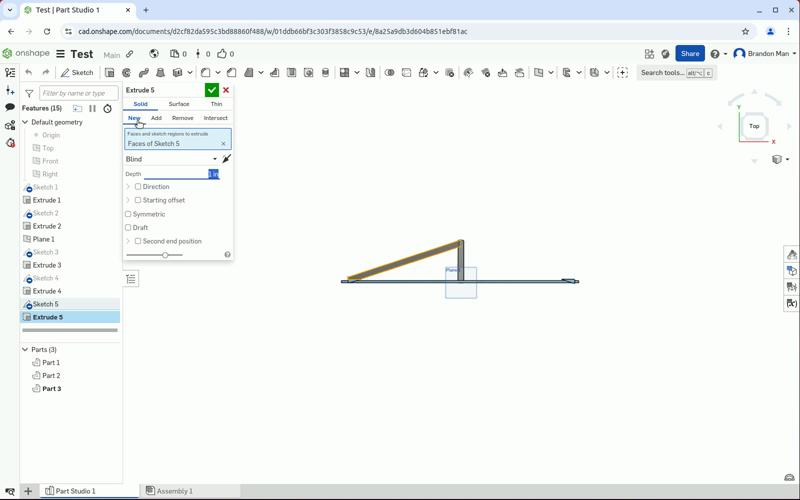
text(-0.241)
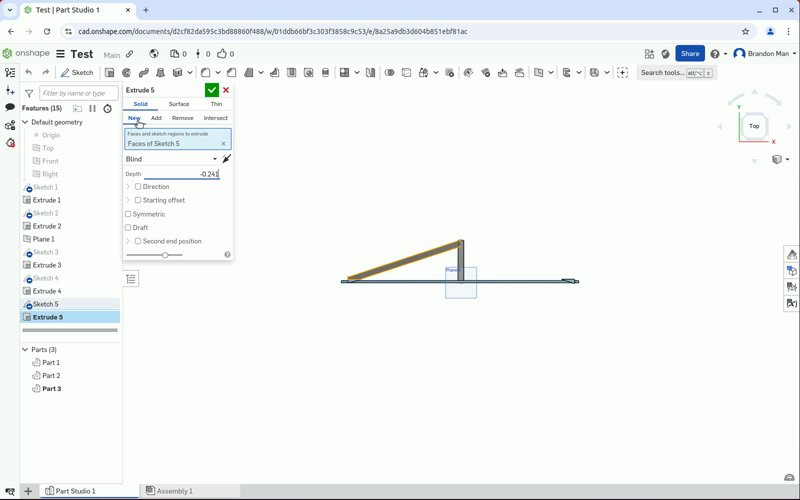
key(enter)
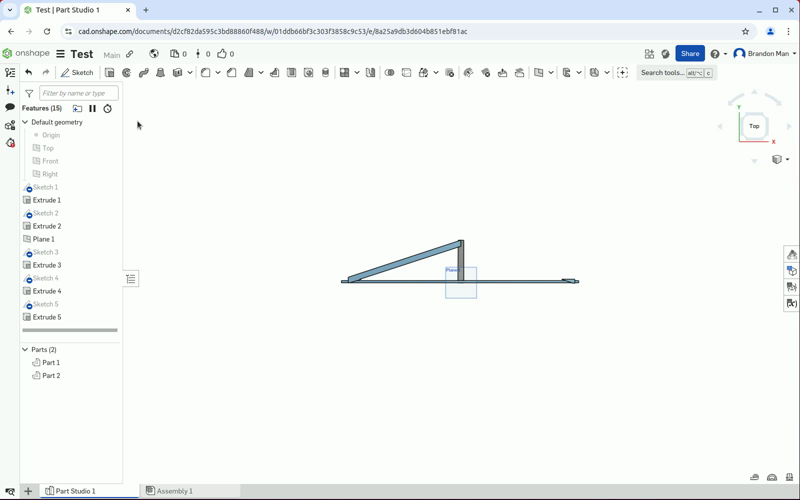
key(shift+h)
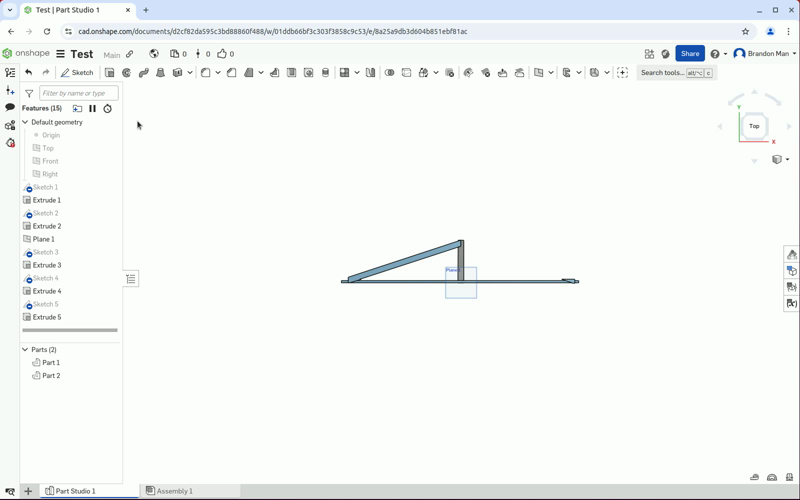
key(shift+h)
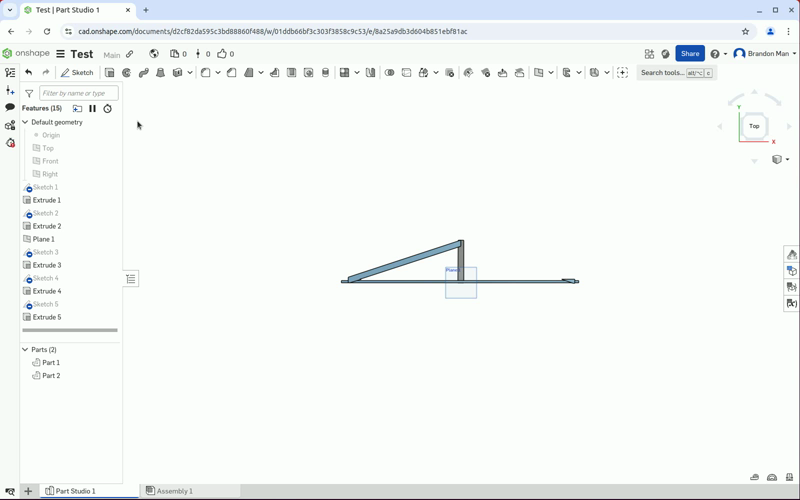
mouse_move(73, 189)
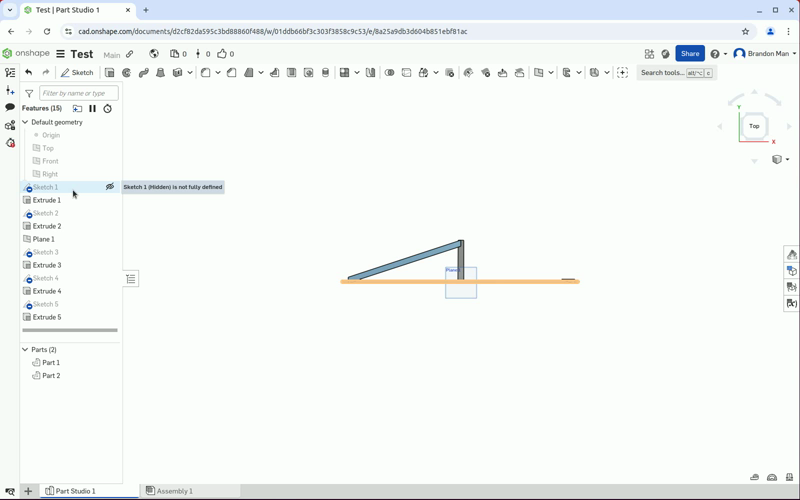
click(73, 189)
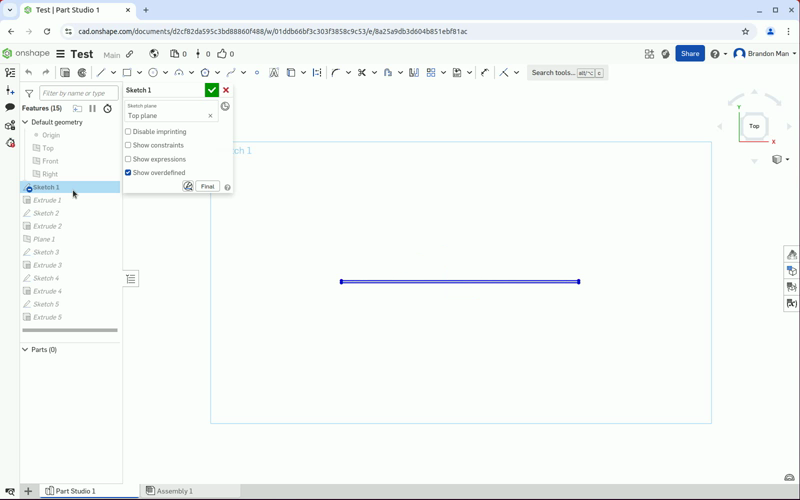
mouse_move(229, 92)
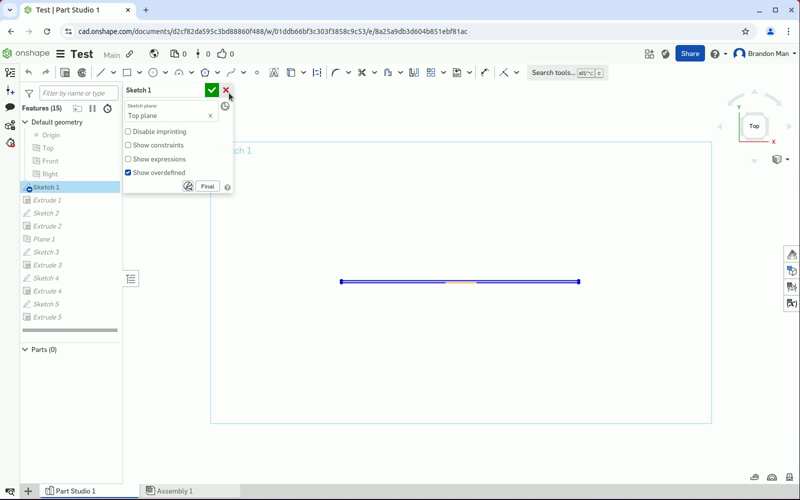
click(229, 92)
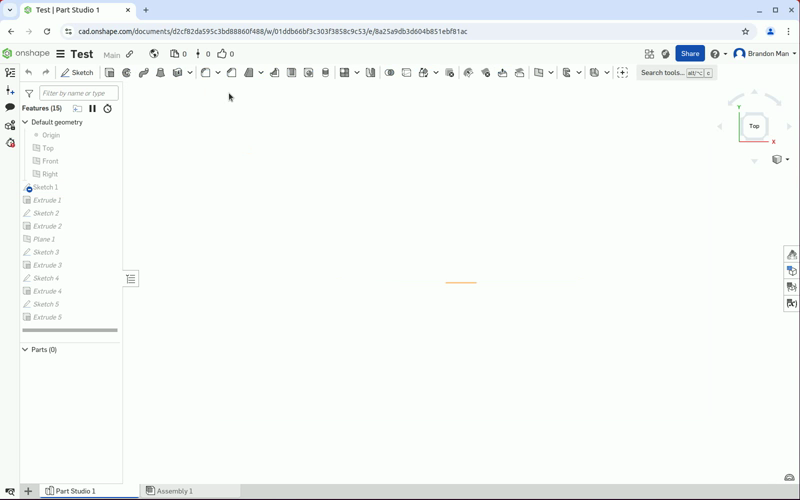
key(shift+s)
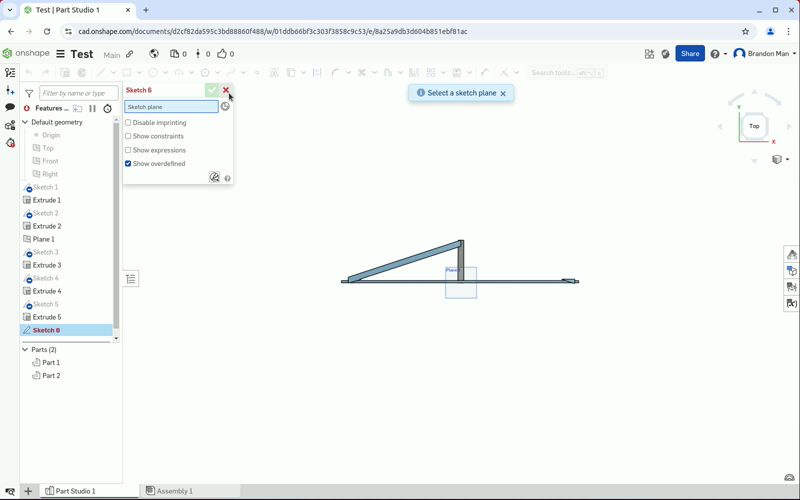
mouse_move(69, 241)
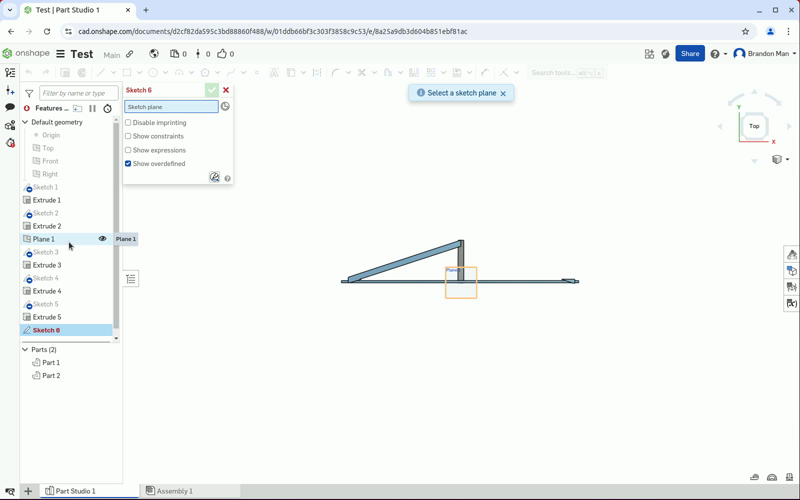
click(69, 241)
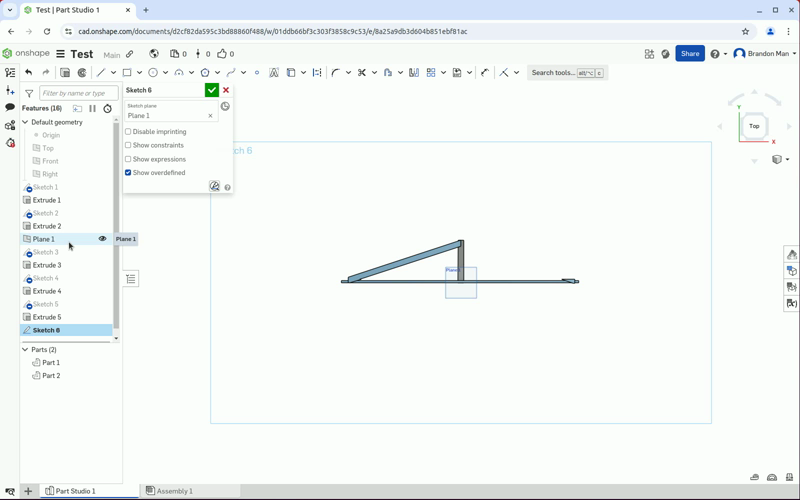
mouse_move(73, 352)
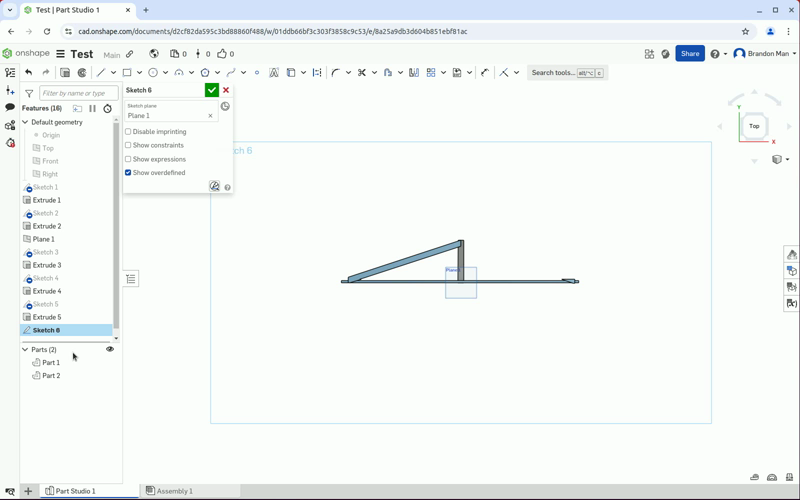
key(y)
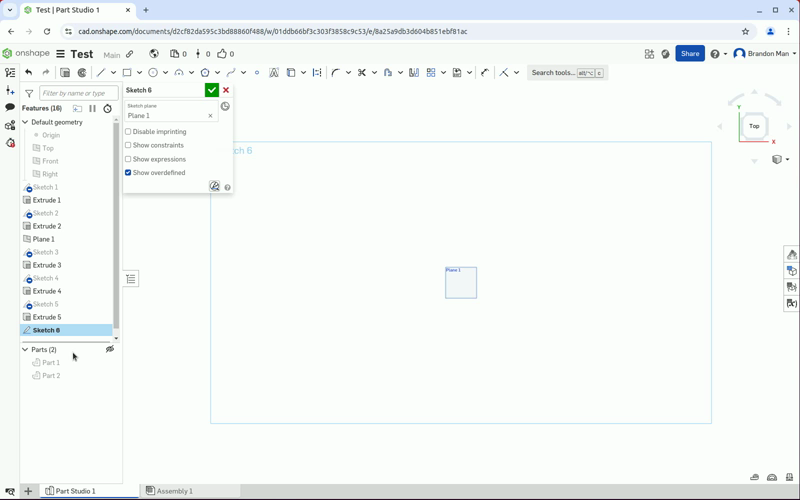
key(l)
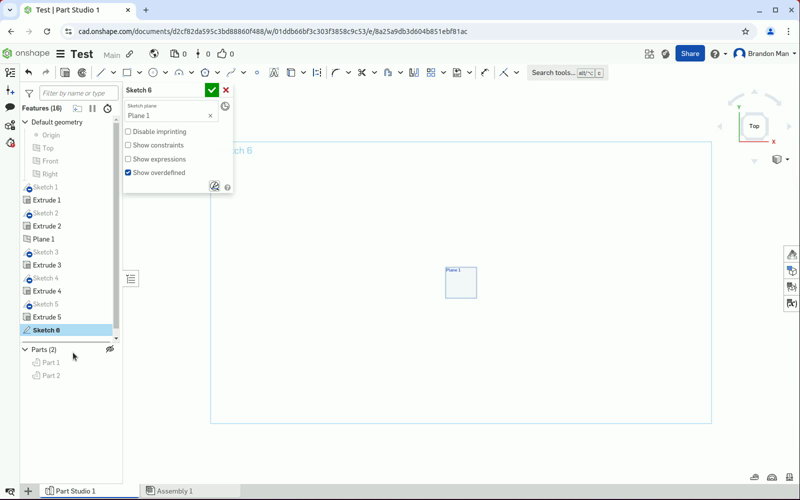
key_down(shift)
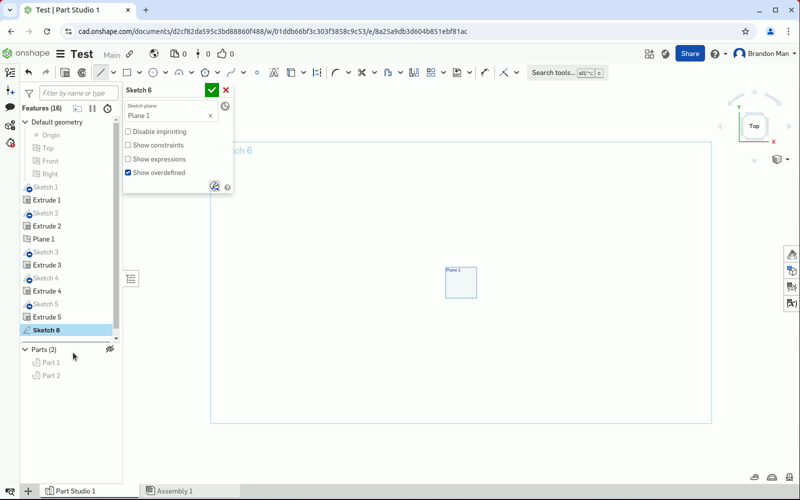
mouse_move(460, 245)
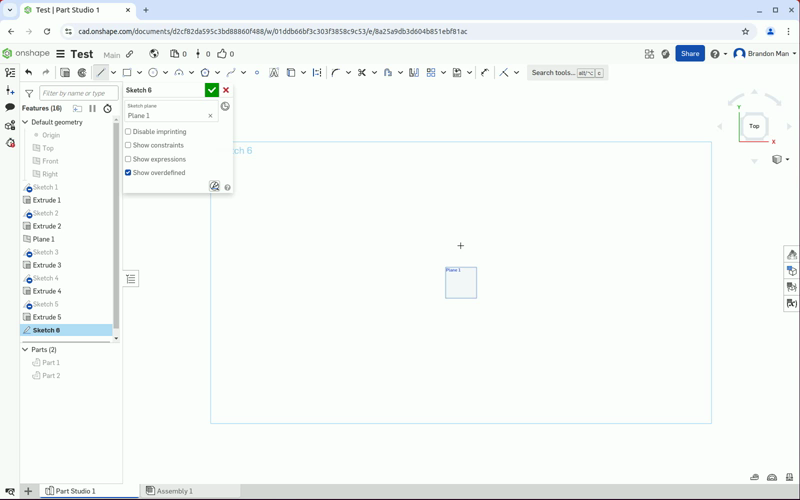
click(460, 245)
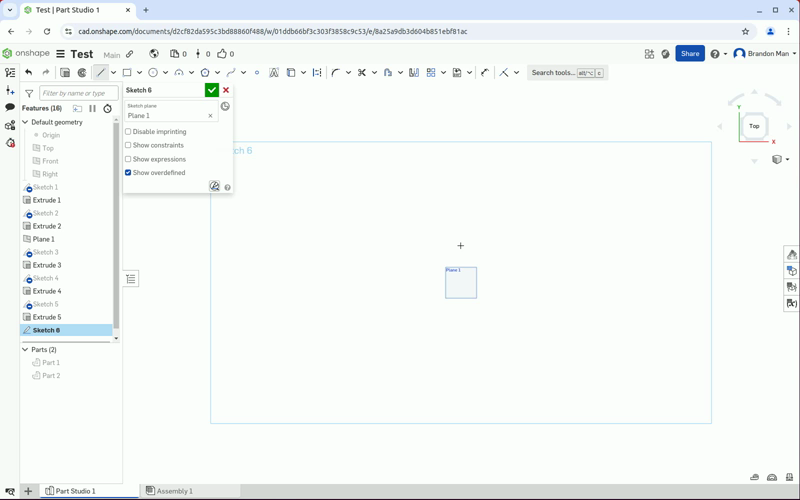
key_up(shift)
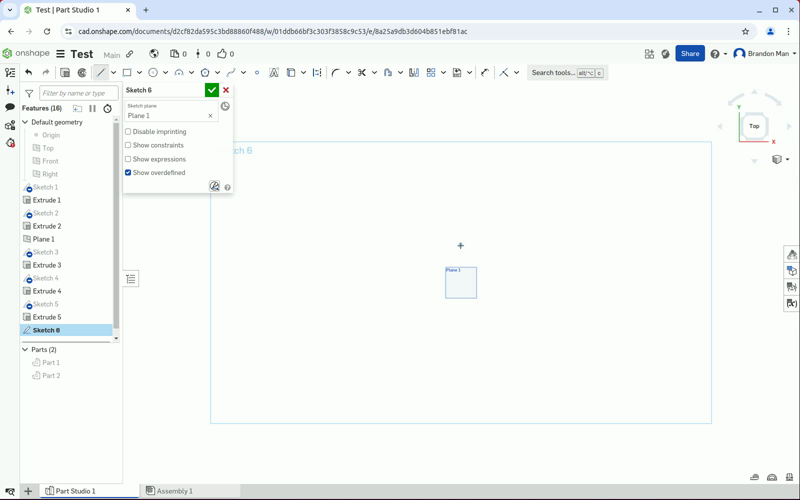
key_down(shift)
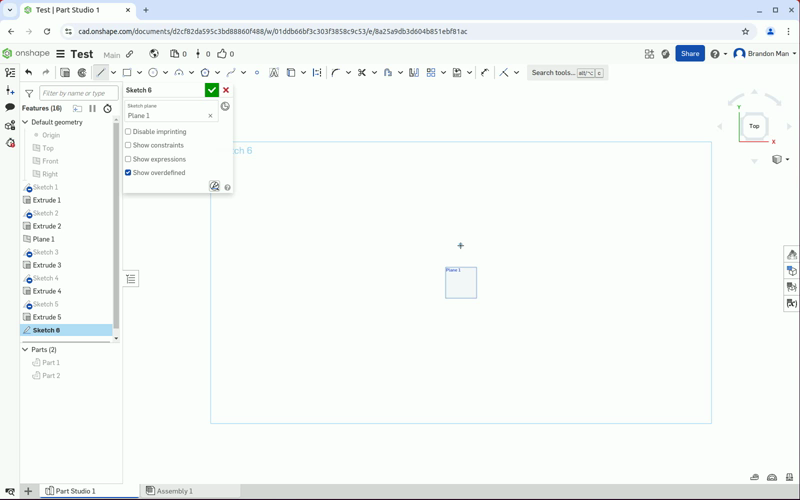
mouse_move(561, 278)
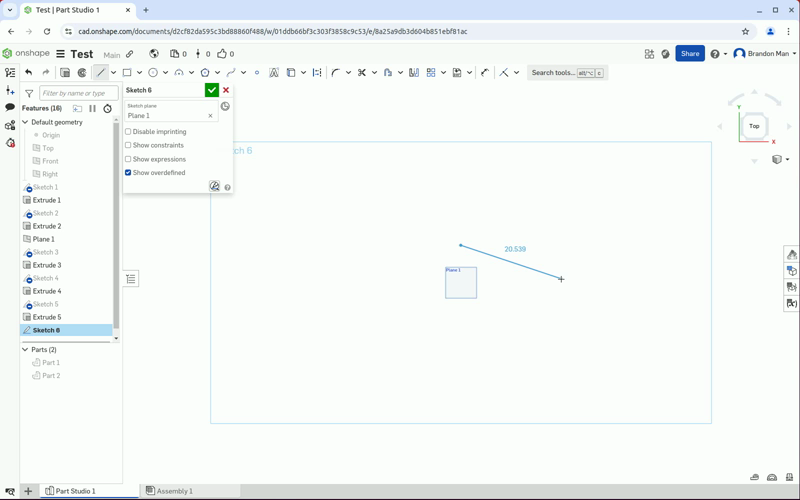
click(561, 278)
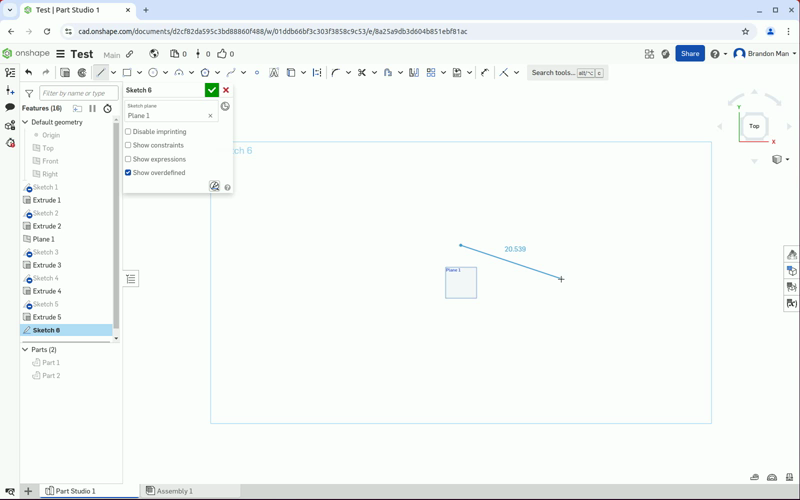
key_up(shift)
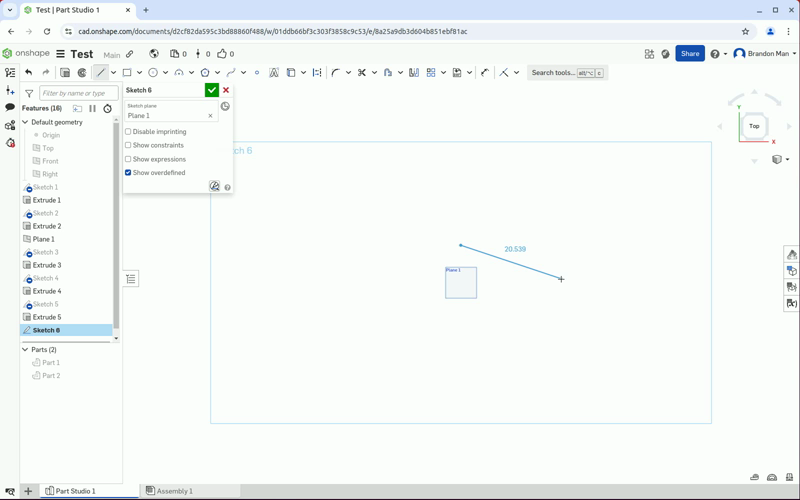
key_down(shift)
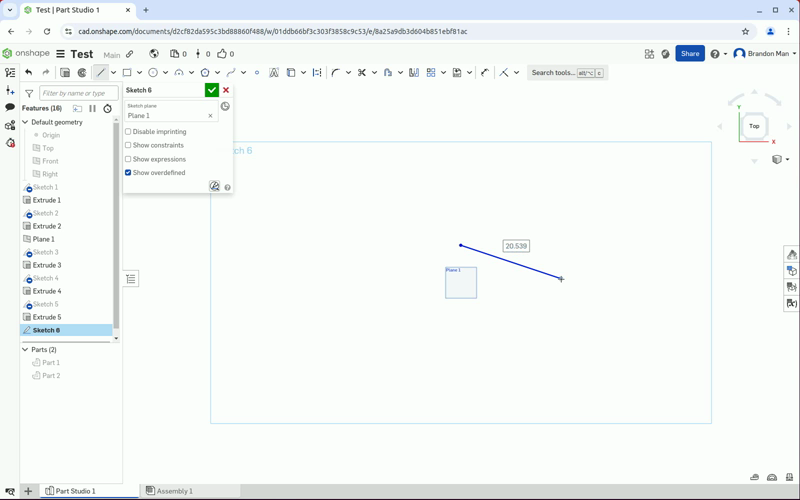
mouse_move(589, 278)
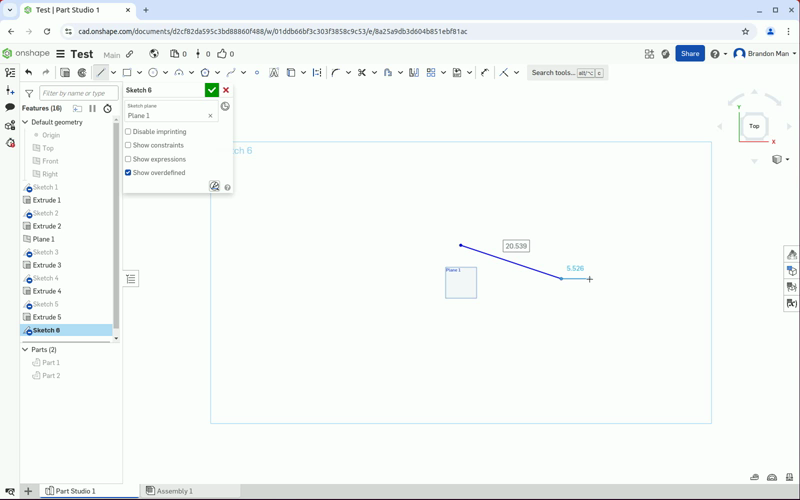
mouse_move(573, 278)
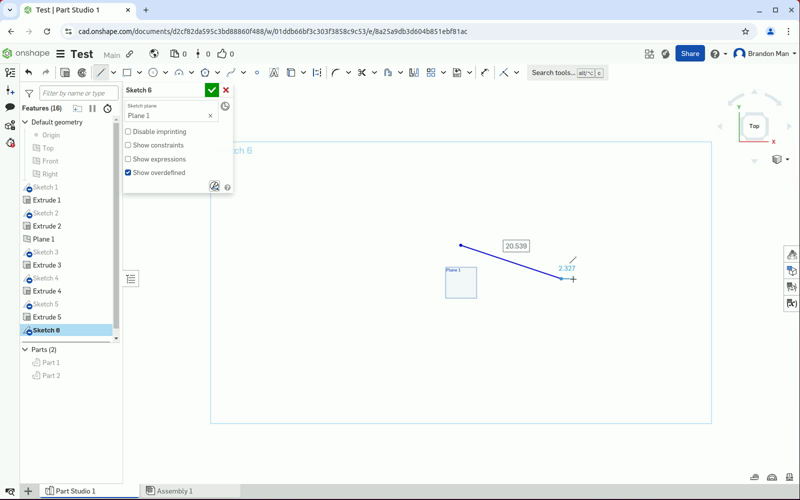
click(573, 278)
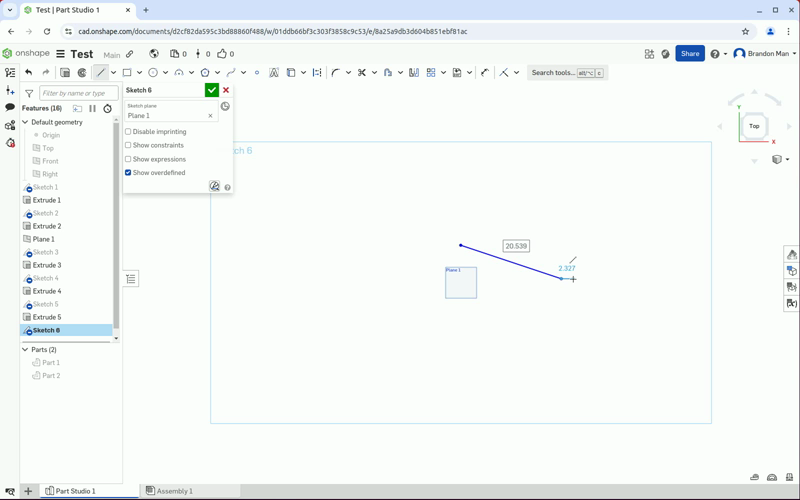
key_up(shift)
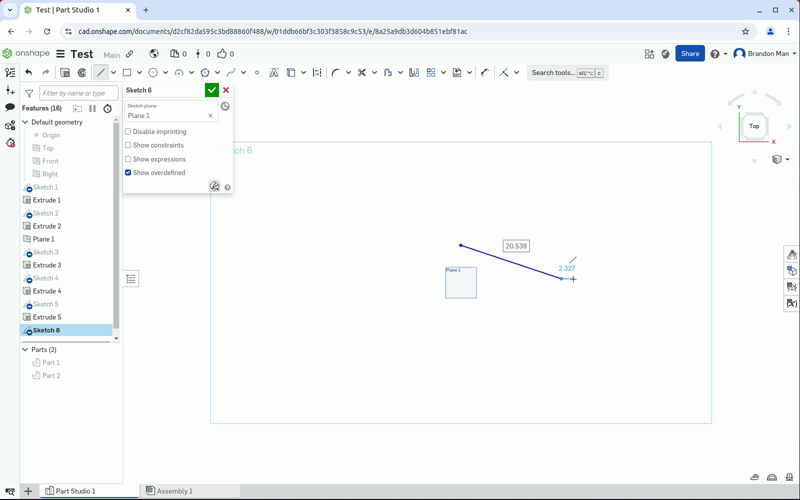
key_down(shift)
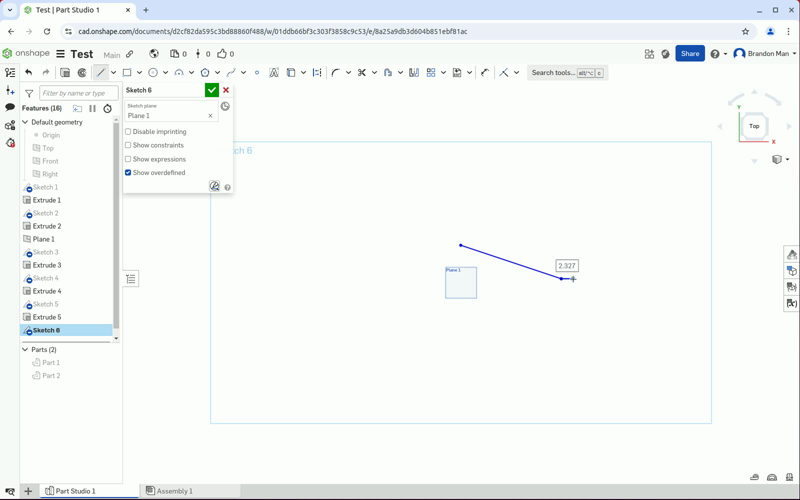
mouse_move(589, 278)
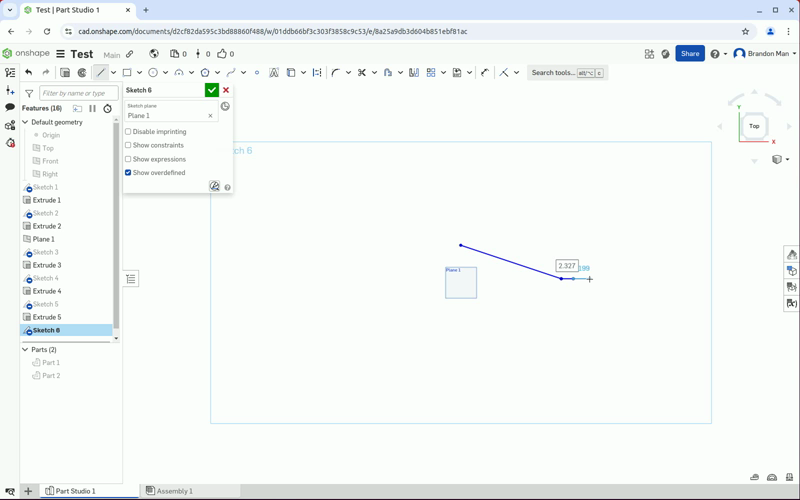
mouse_move(573, 277)
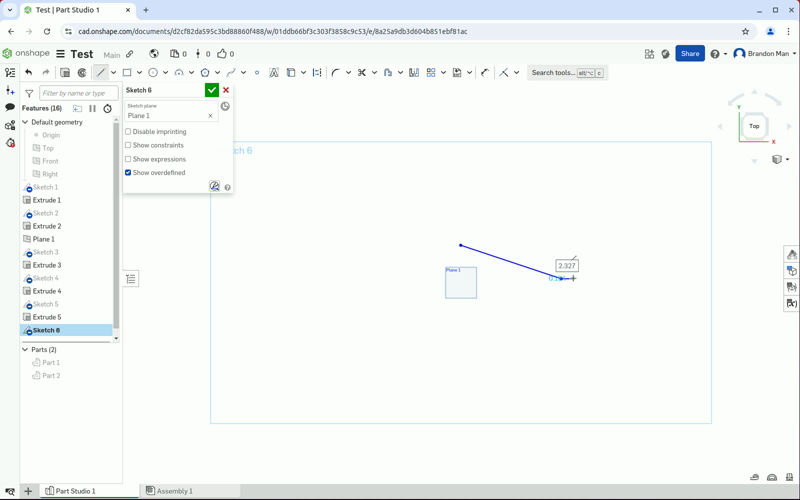
scroll(6)
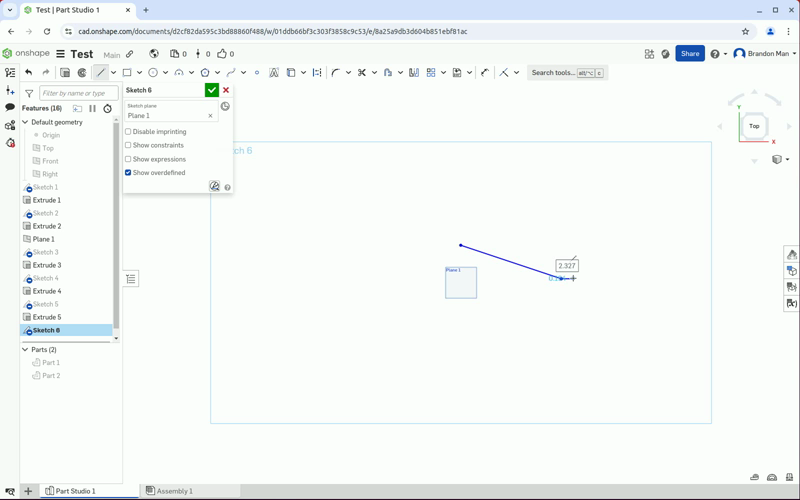
scroll(6)
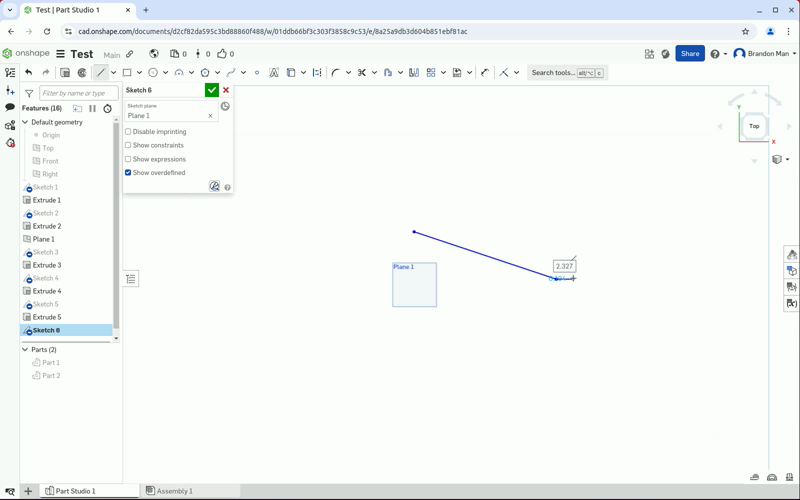
scroll(6)
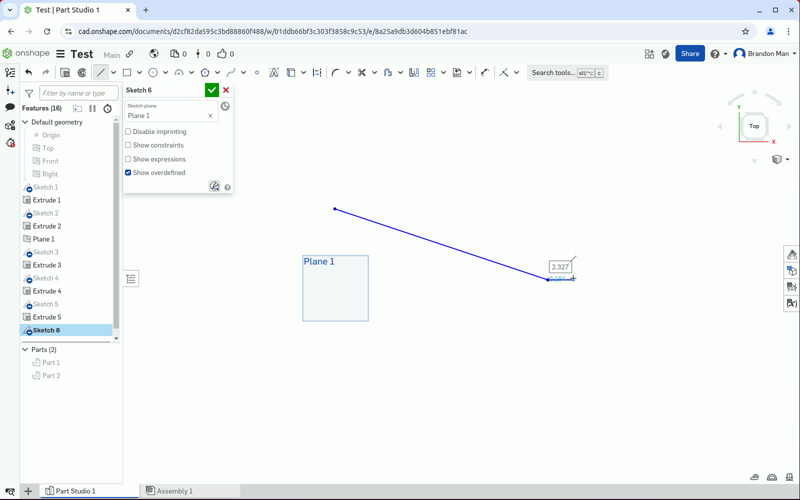
scroll(6)
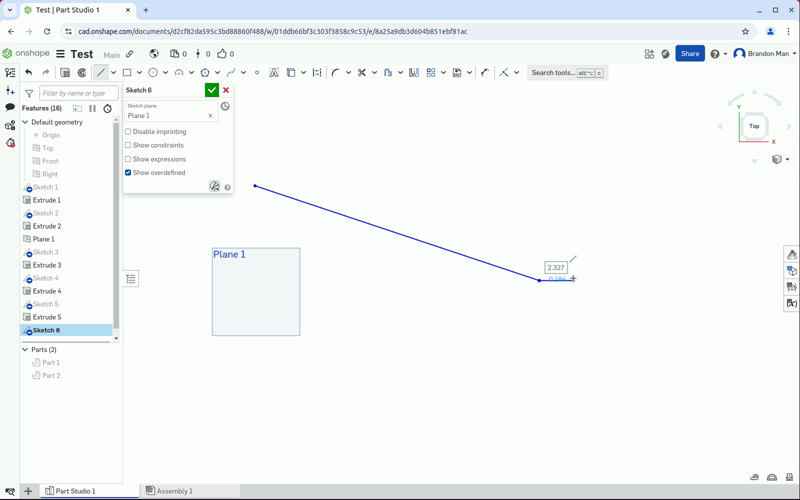
scroll(6)
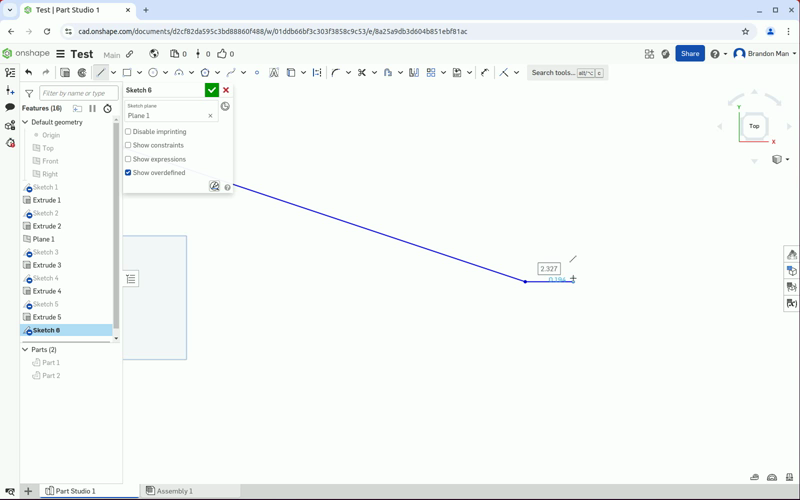
scroll(6)
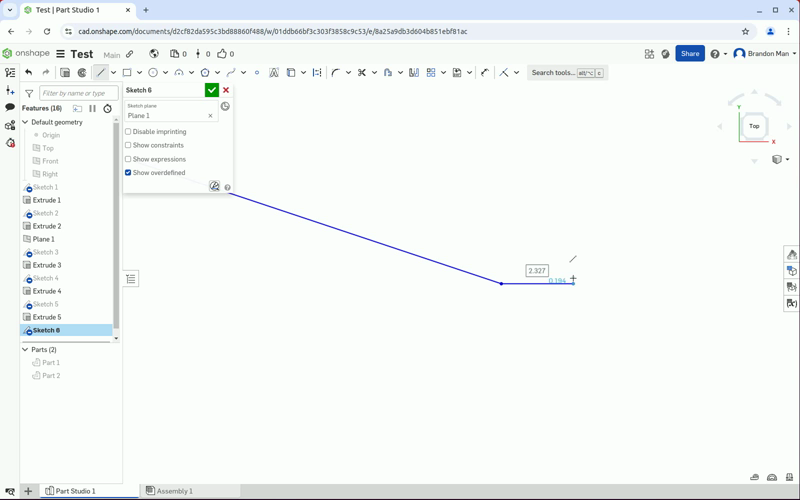
scroll(6)
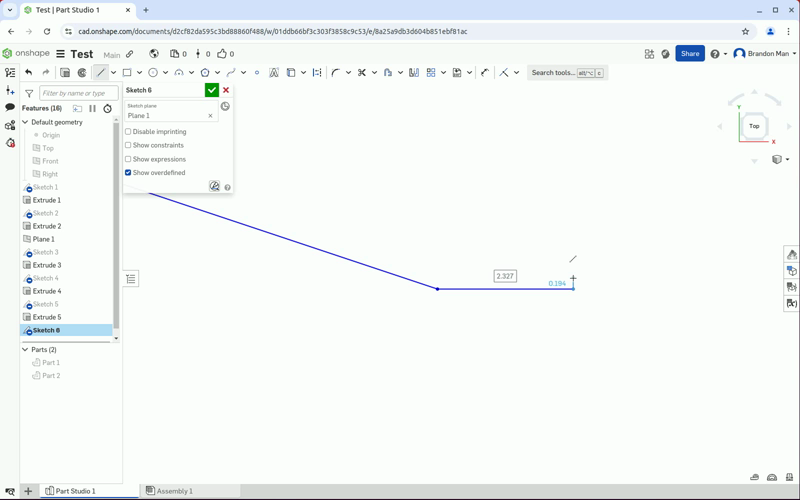
click(573, 277)
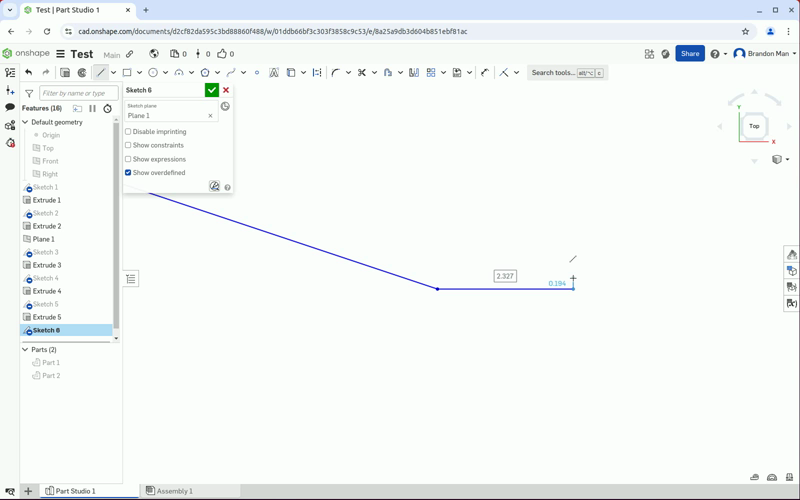
scroll(-6)
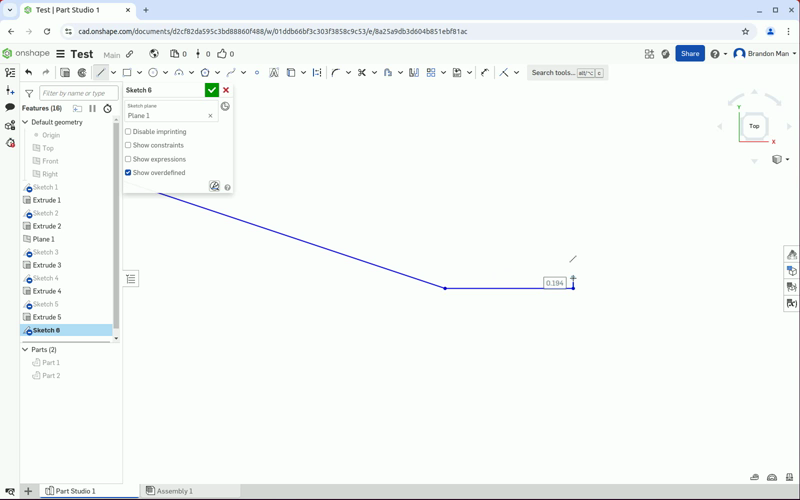
scroll(-6)
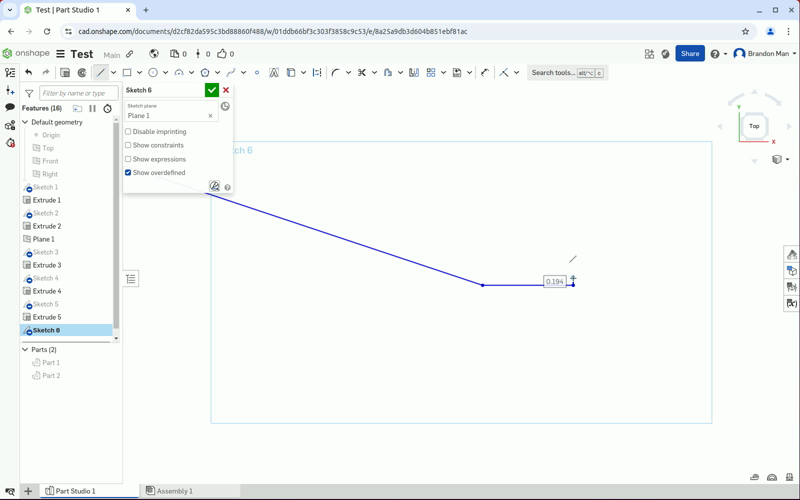
scroll(-6)
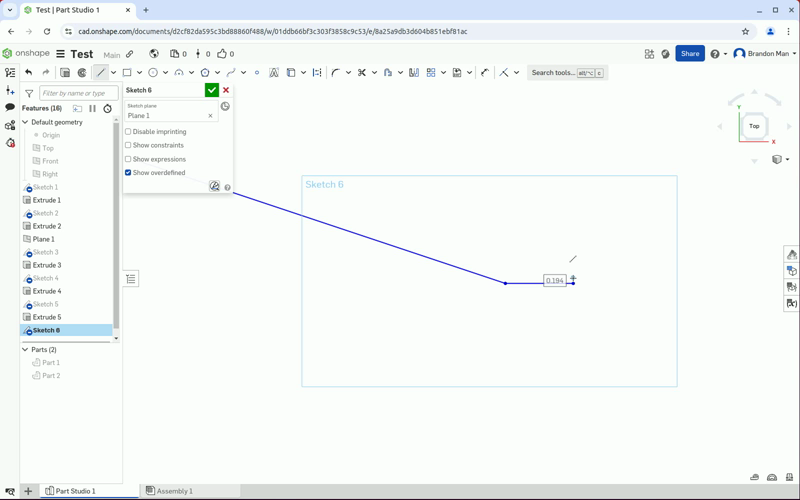
scroll(-6)
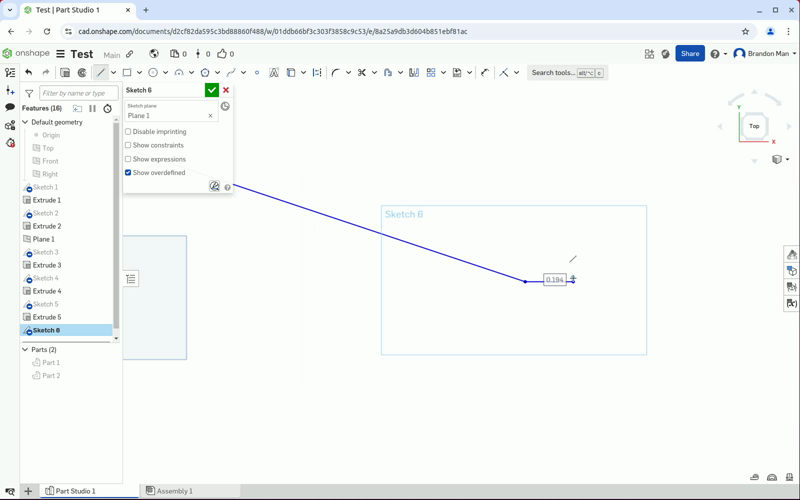
scroll(-6)
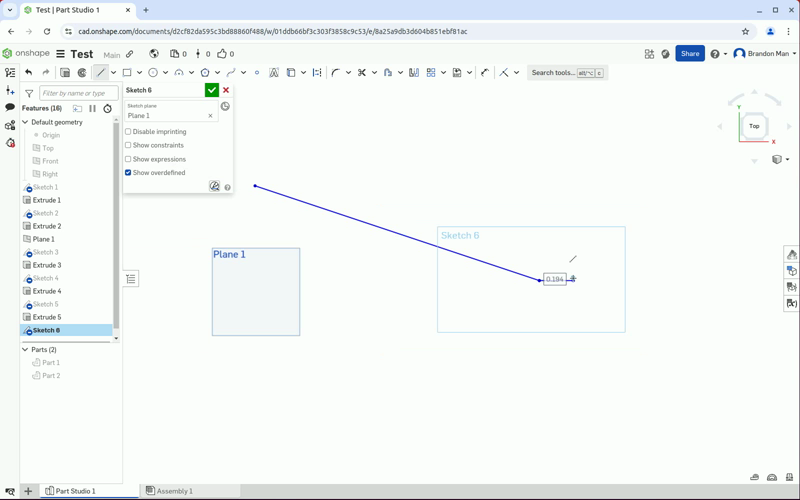
scroll(-6)
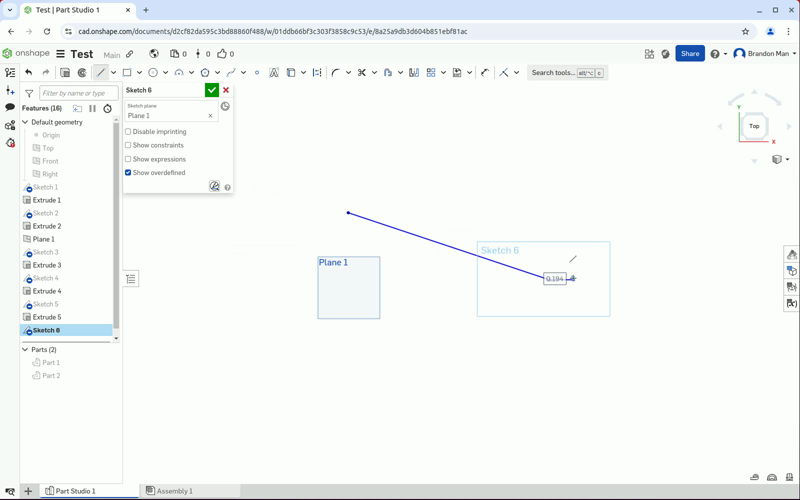
scroll(-6)
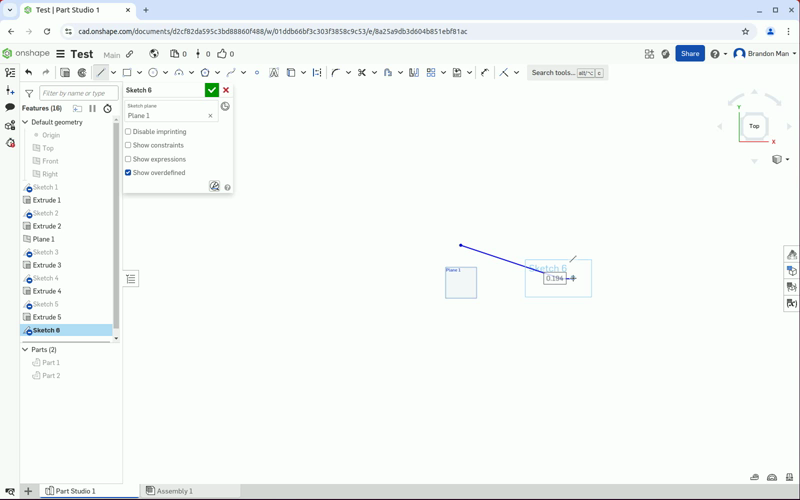
key_up(shift)
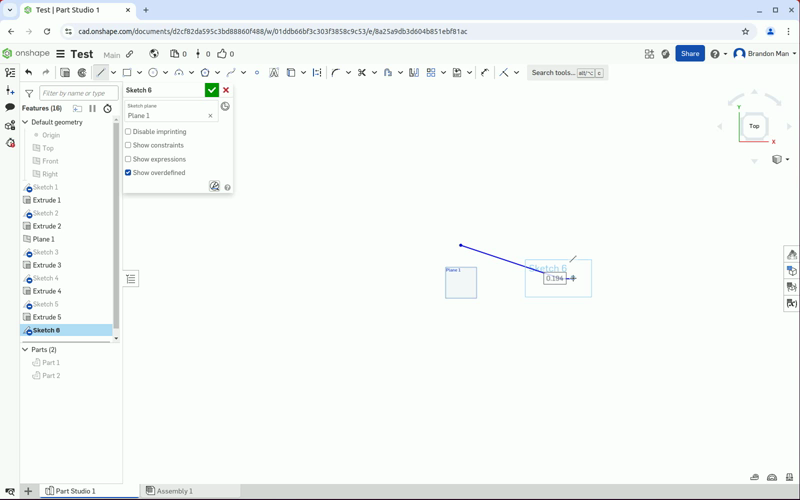
key_down(shift)
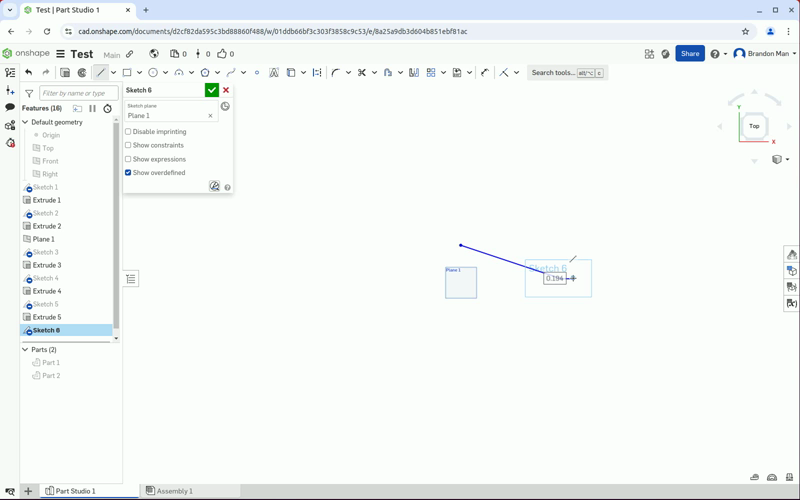
mouse_move(460, 239)
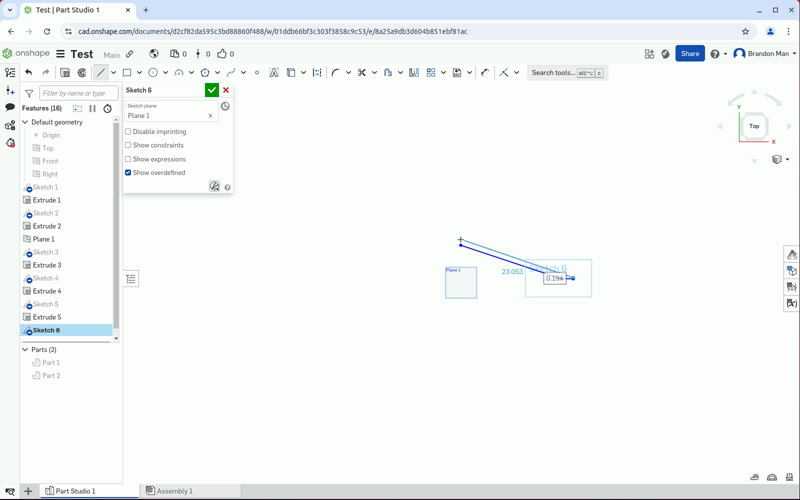
click(460, 239)
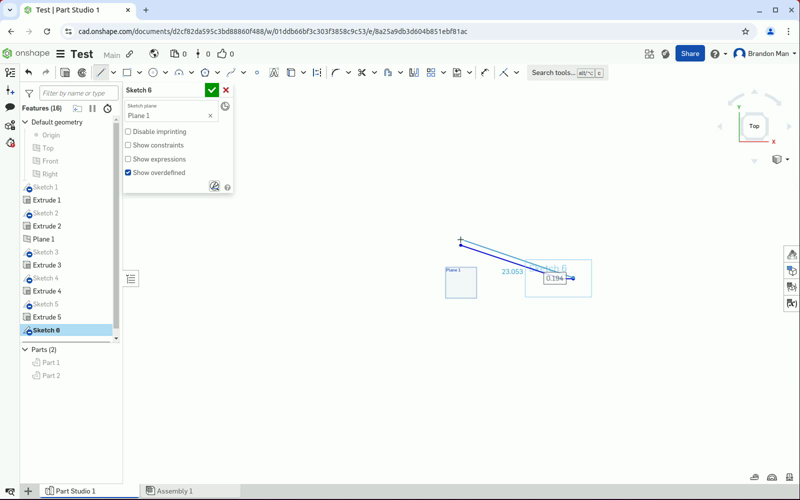
key_up(shift)
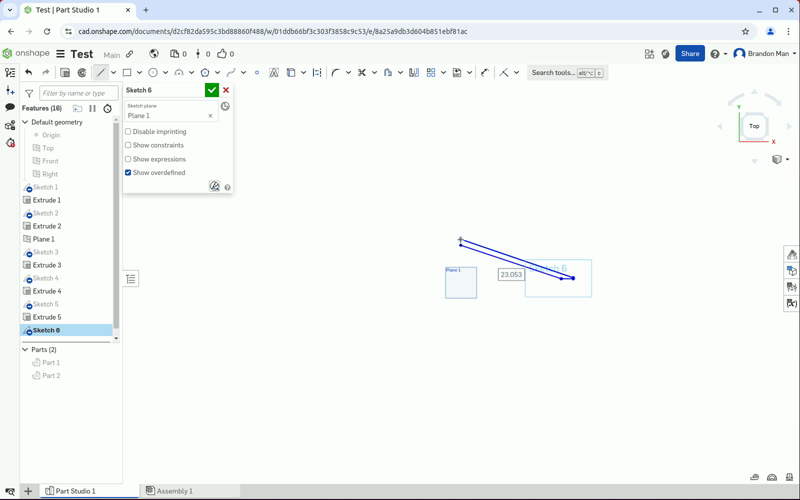
mouse_move(490, 239)
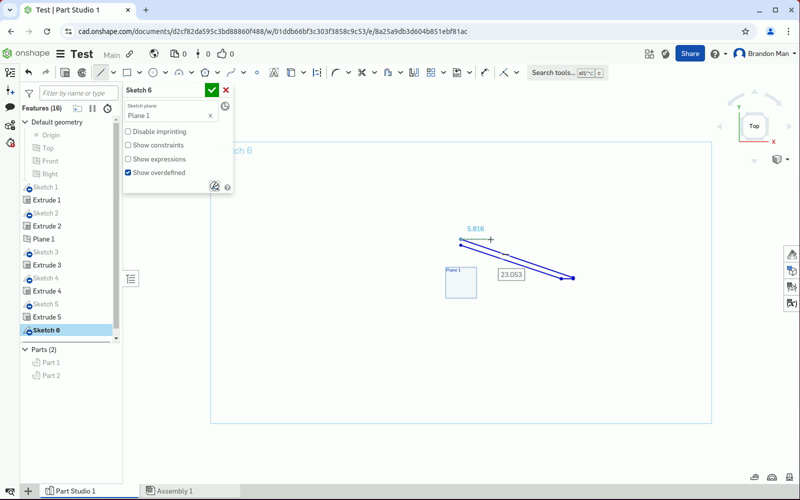
key_down(shift)
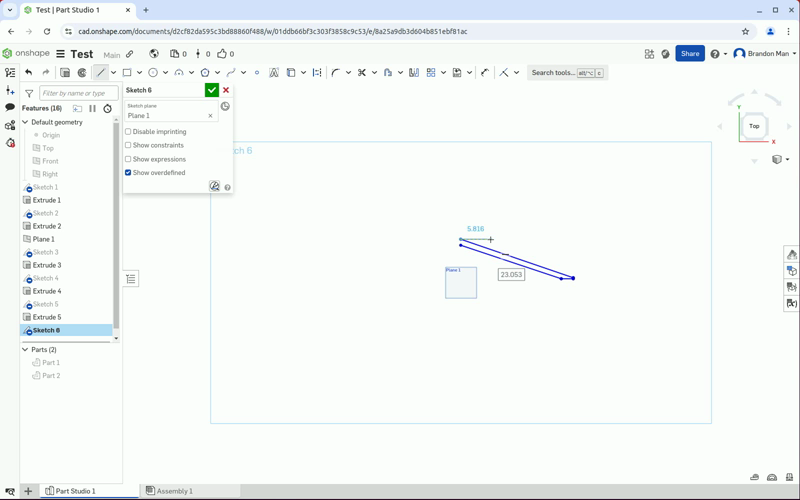
mouse_move(460, 245)
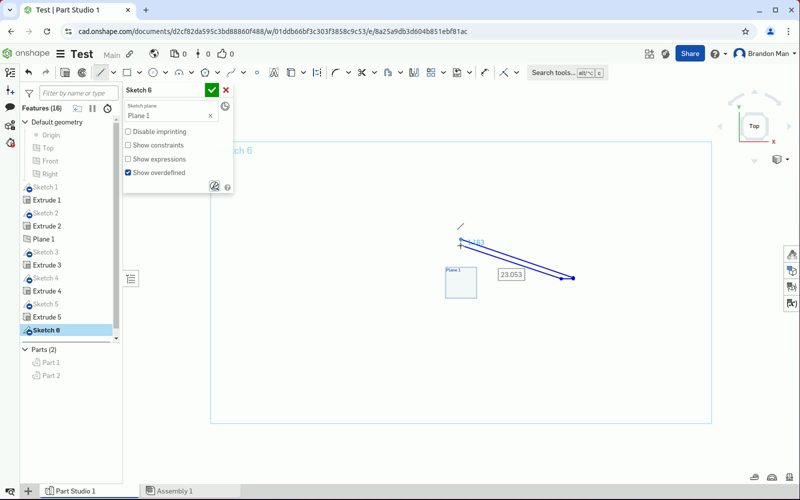
scroll(6)
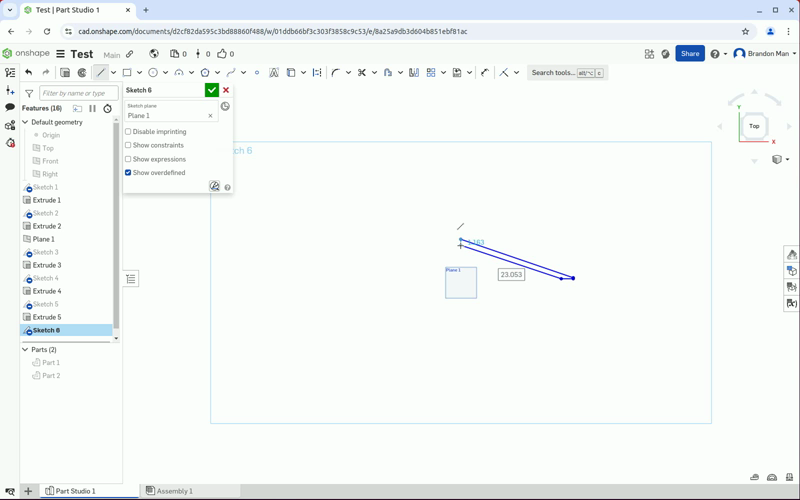
scroll(6)
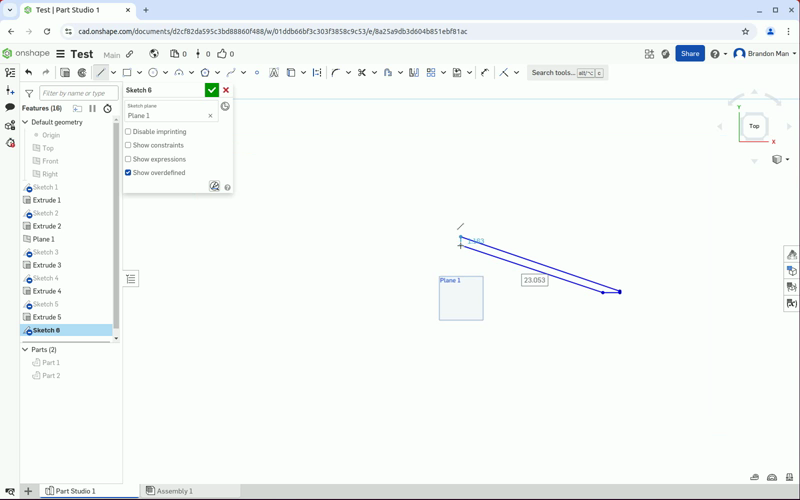
scroll(6)
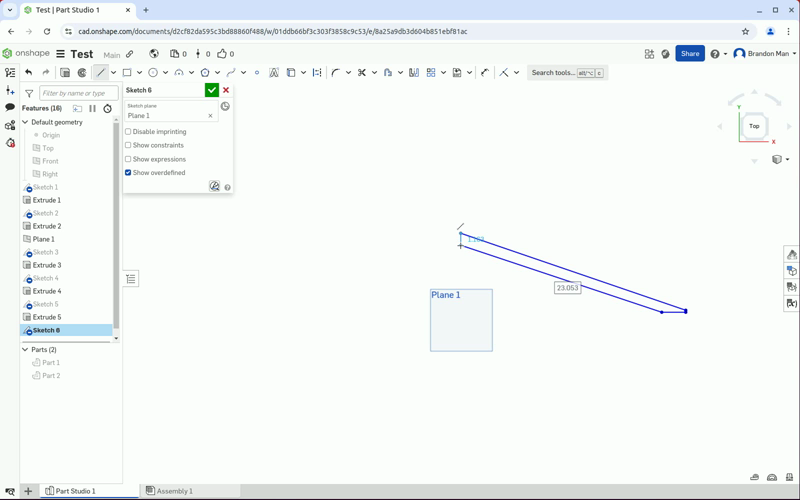
scroll(6)
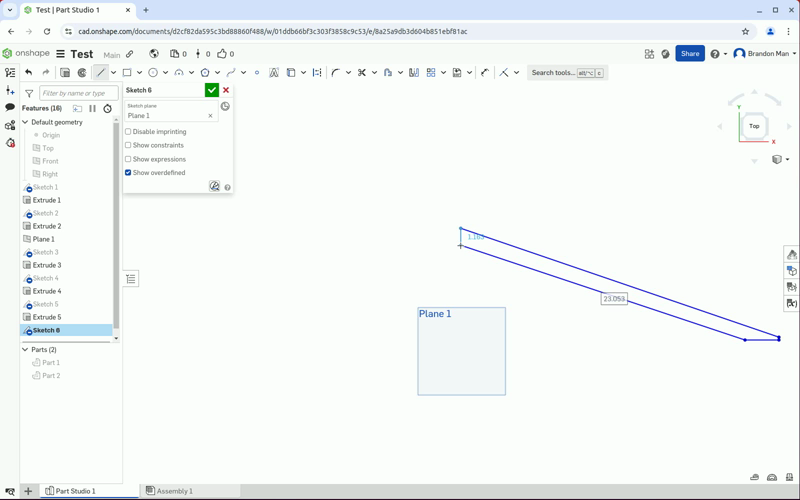
scroll(6)
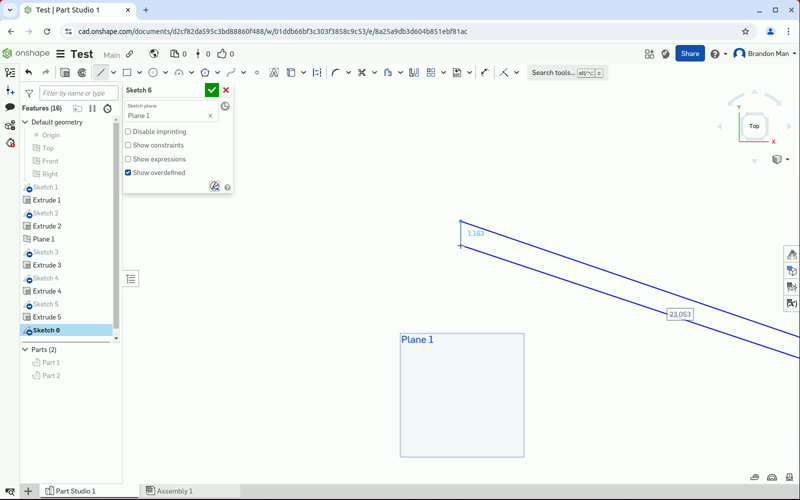
scroll(6)
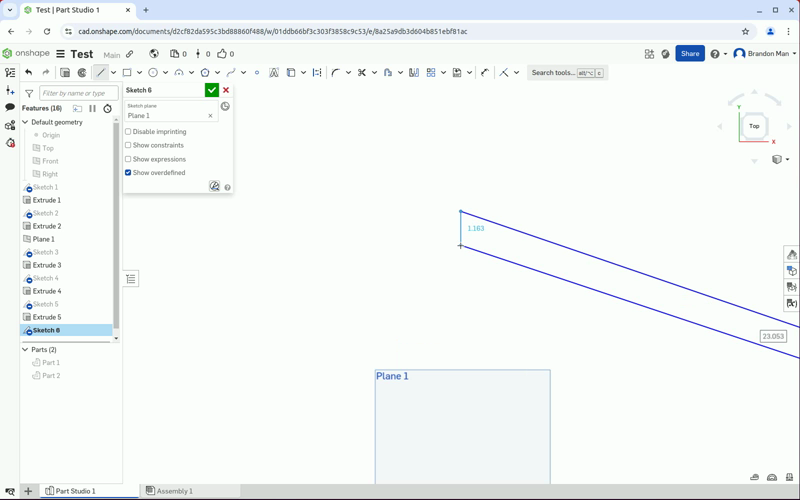
scroll(6)
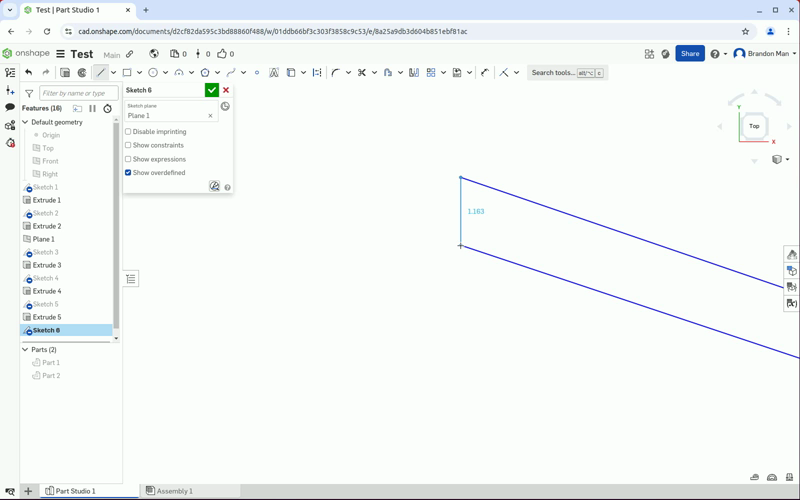
key_up(shift)
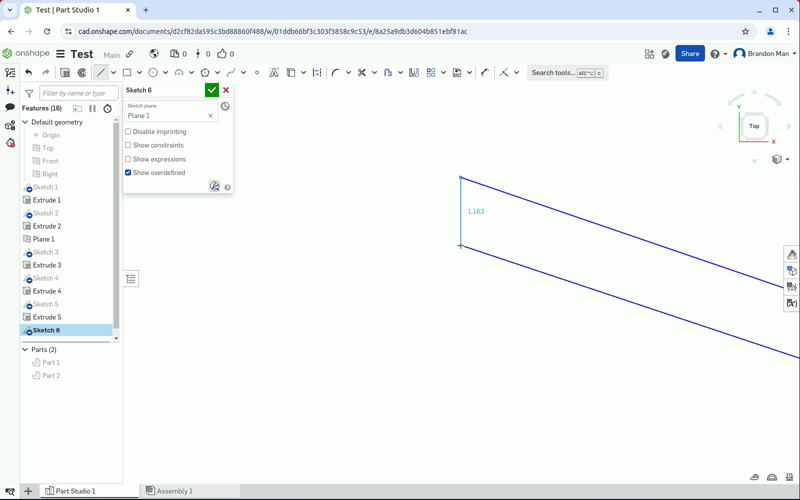
click(460, 245)
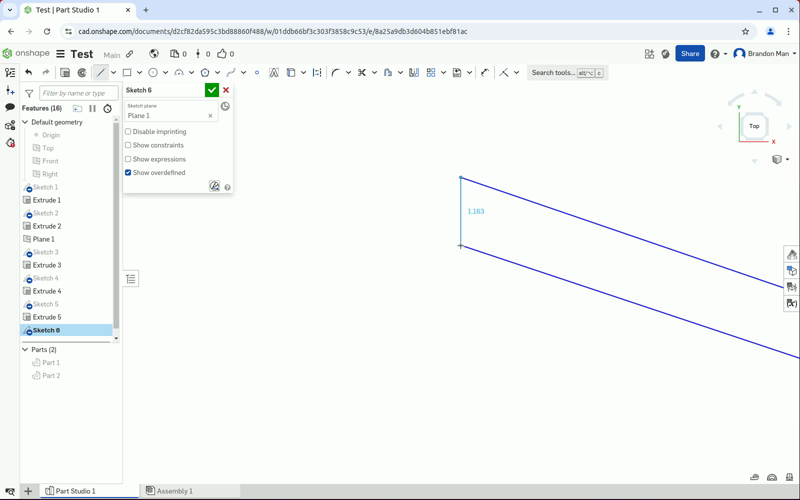
scroll(-6)
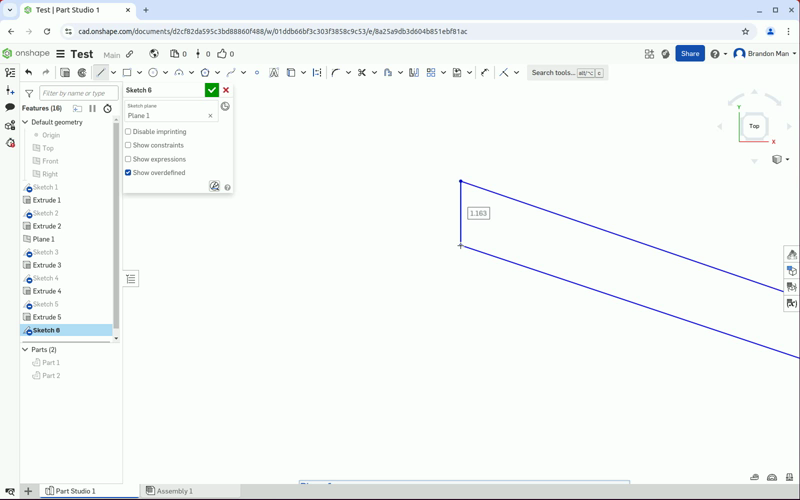
scroll(-6)
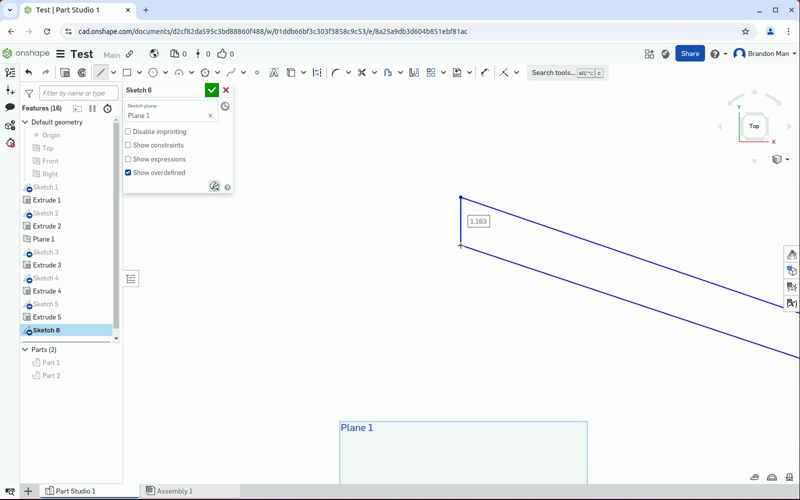
scroll(-6)
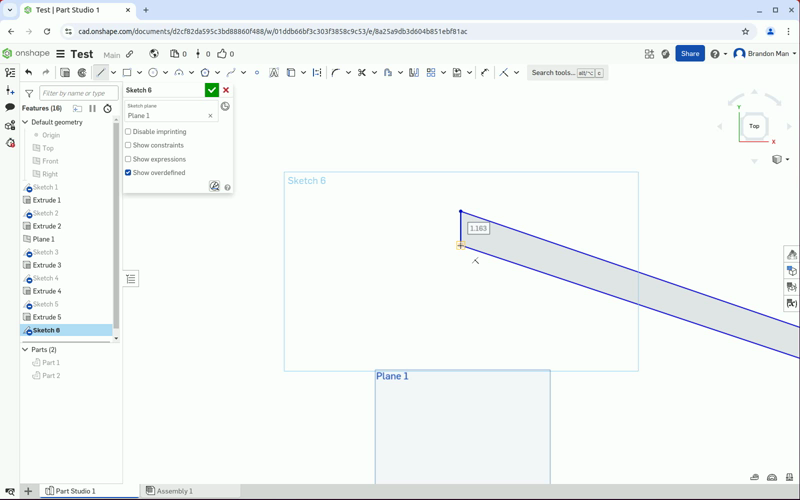
scroll(-6)
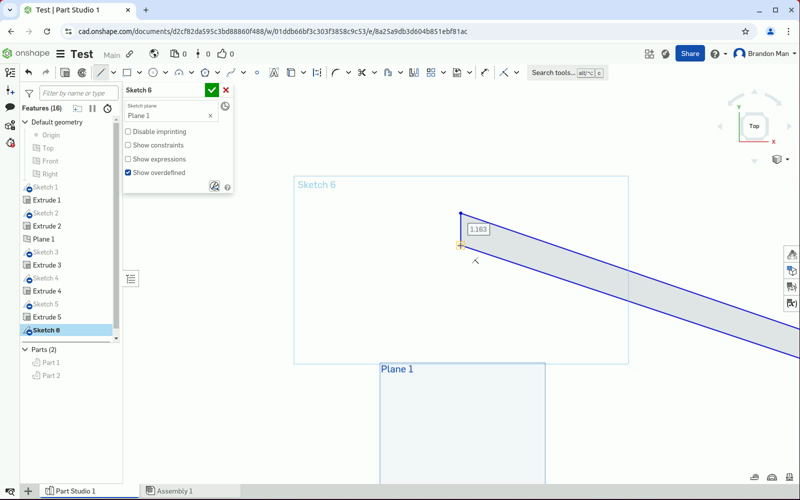
scroll(-6)
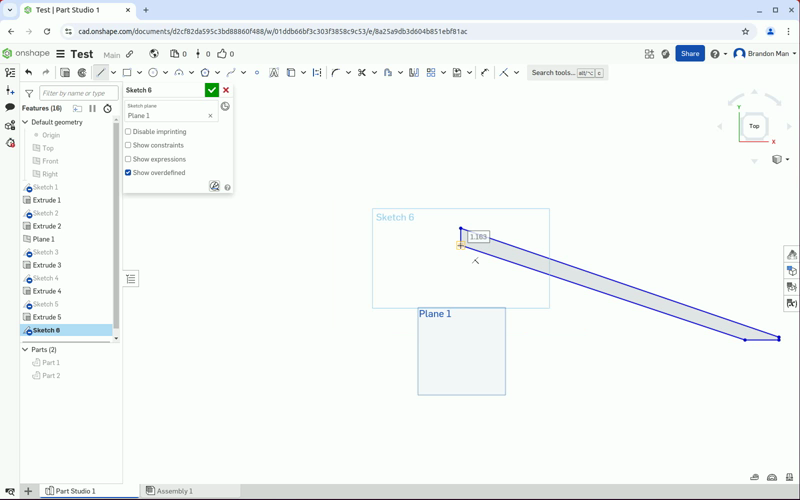
scroll(-6)
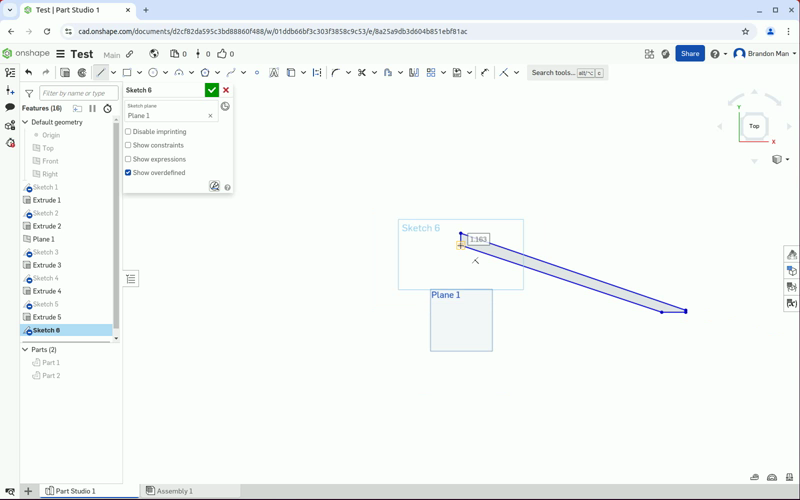
scroll(-6)
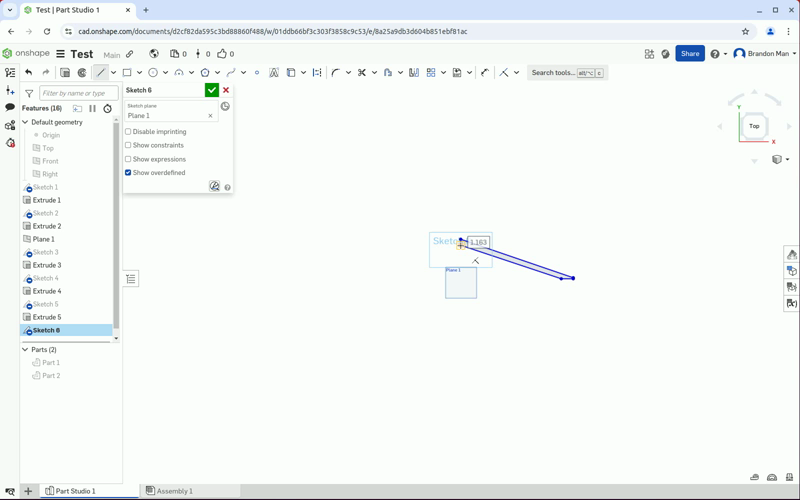
key(esc)
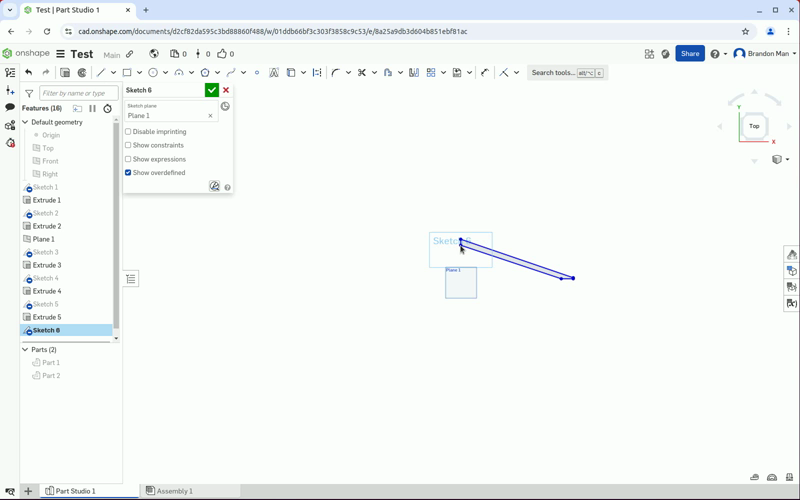
mouse_move(494, 251)
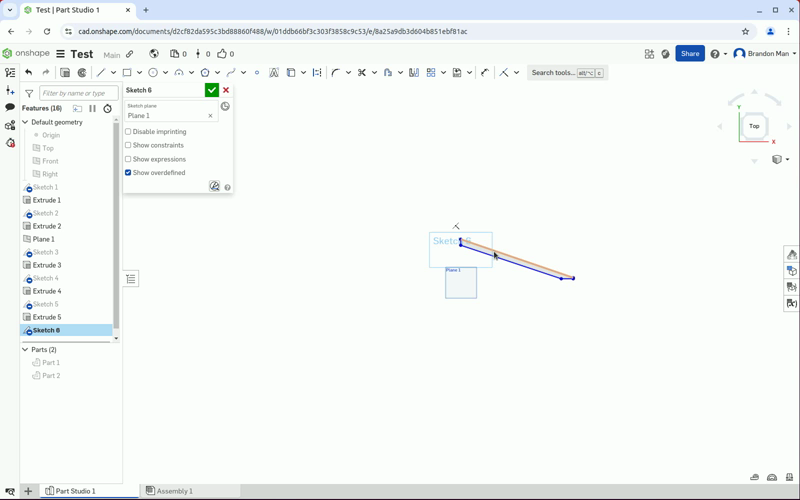
scroll(6)
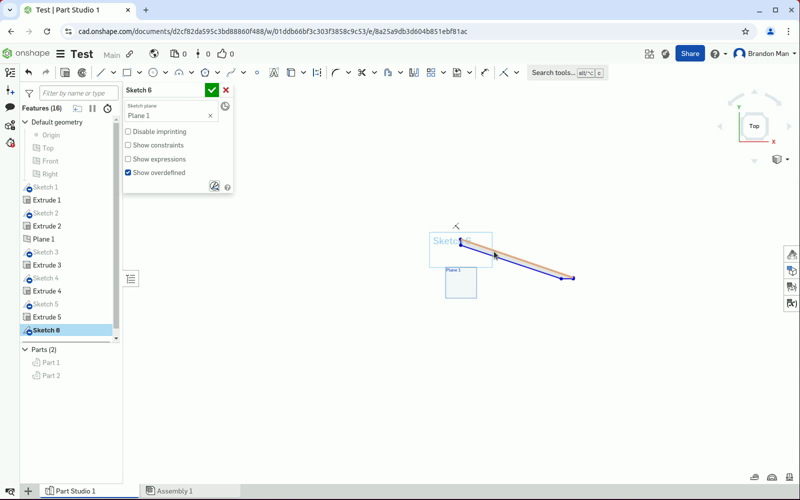
scroll(6)
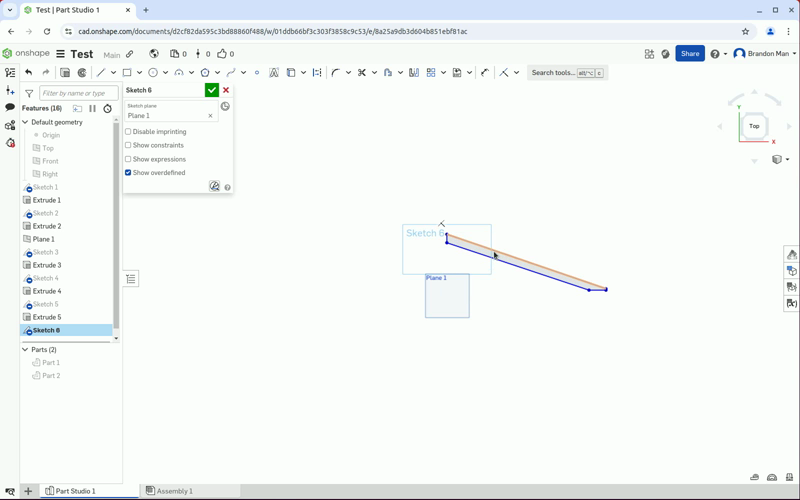
scroll(6)
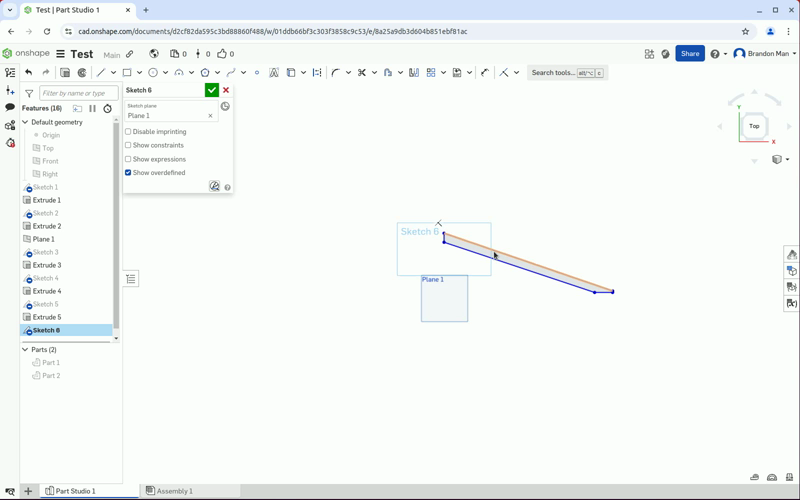
scroll(6)
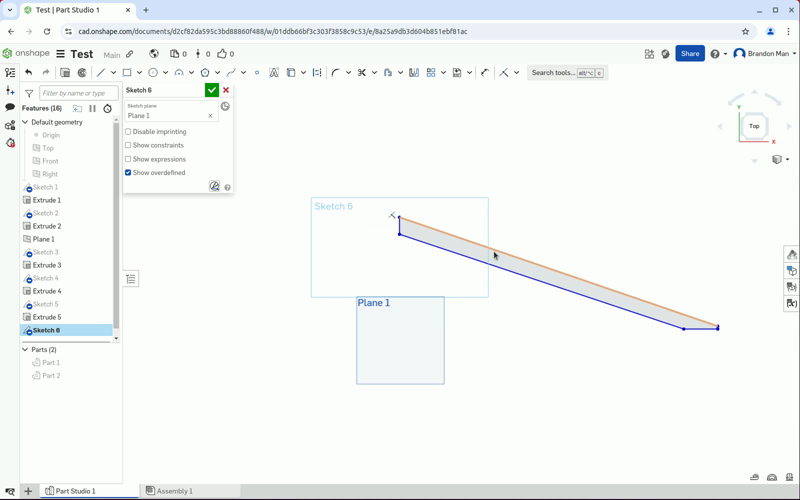
scroll(6)
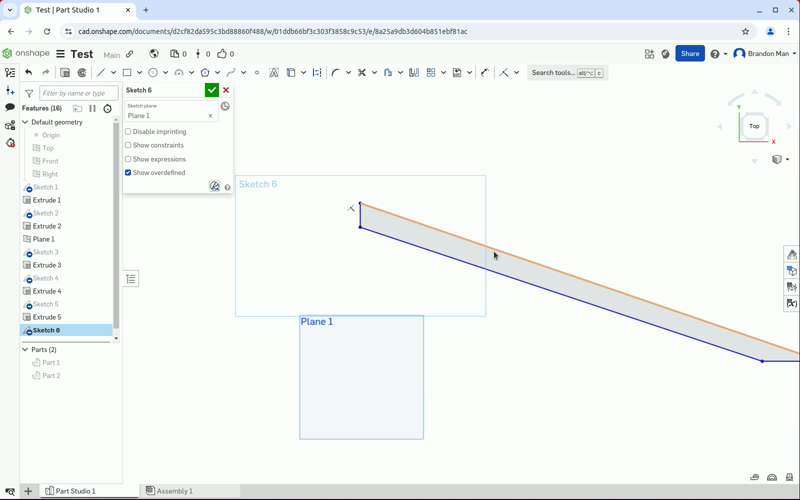
scroll(6)
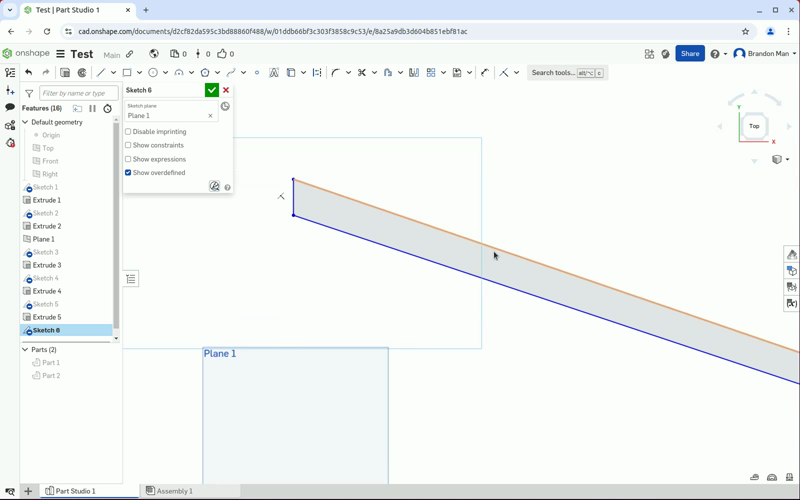
scroll(6)
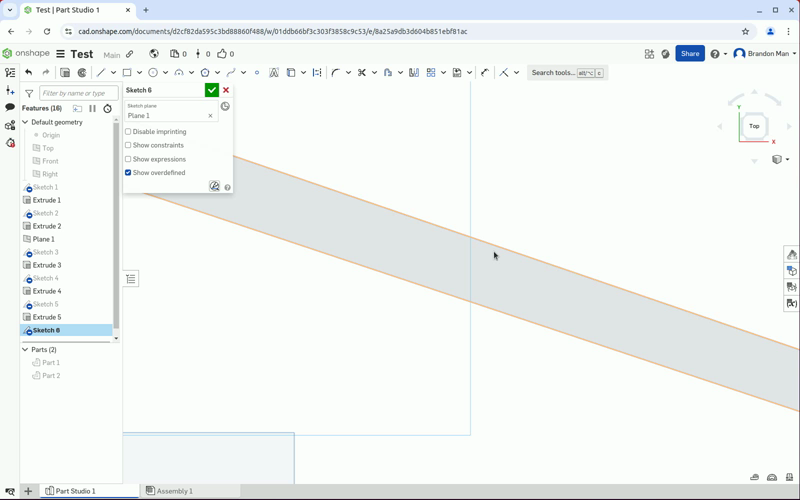
click(494, 251)
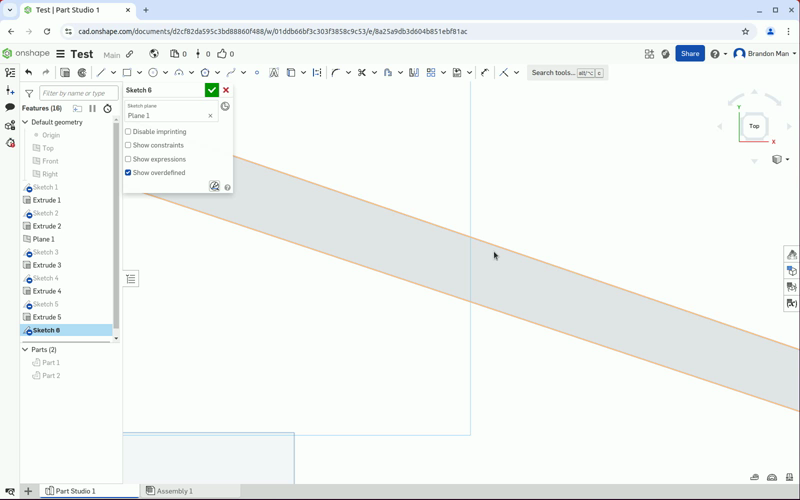
scroll(-6)
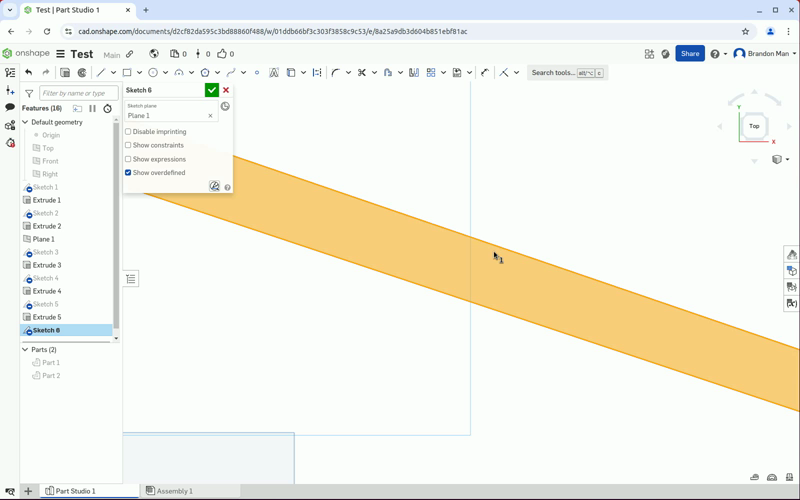
scroll(-6)
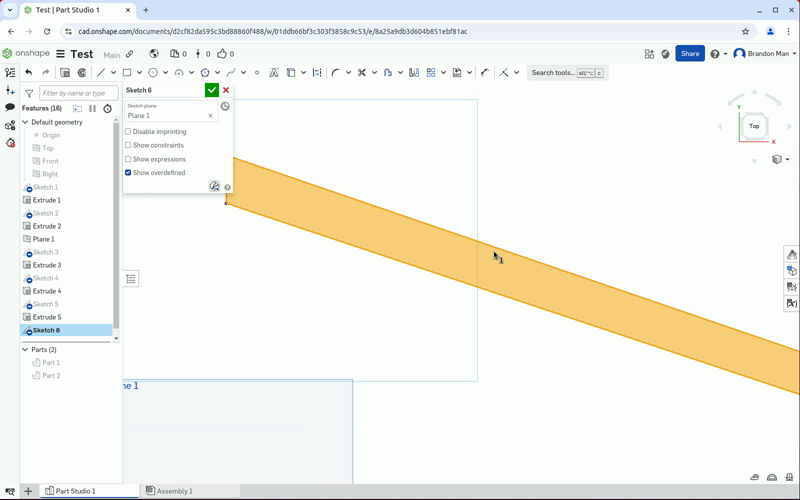
scroll(-6)
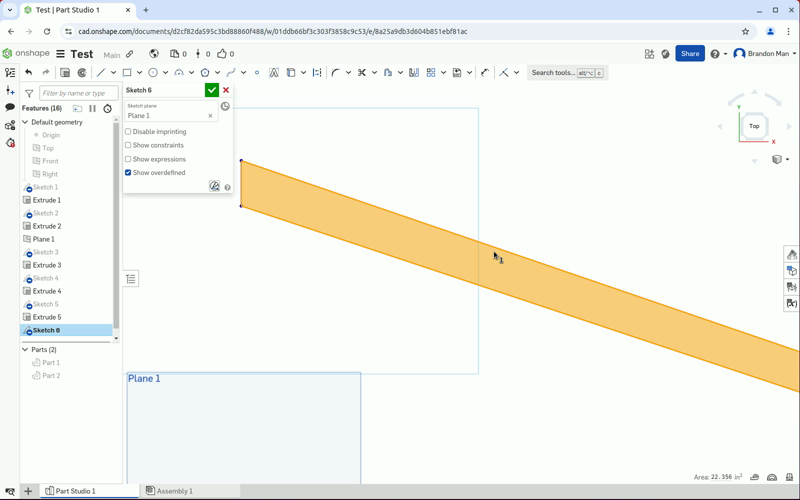
scroll(-6)
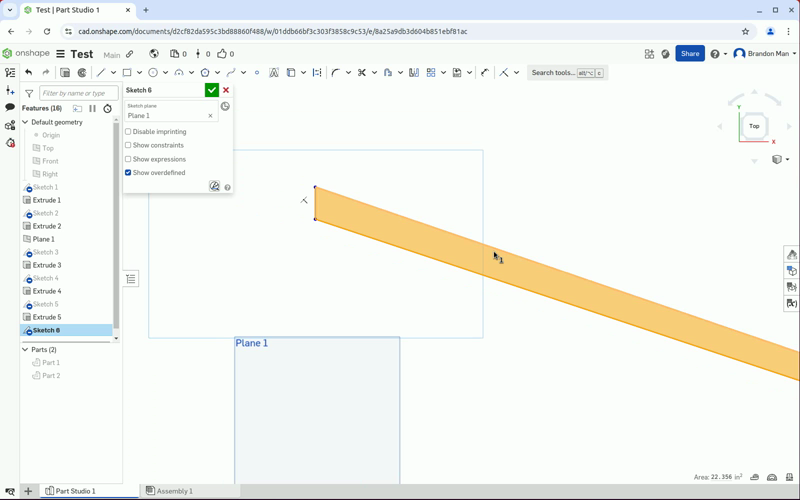
scroll(-6)
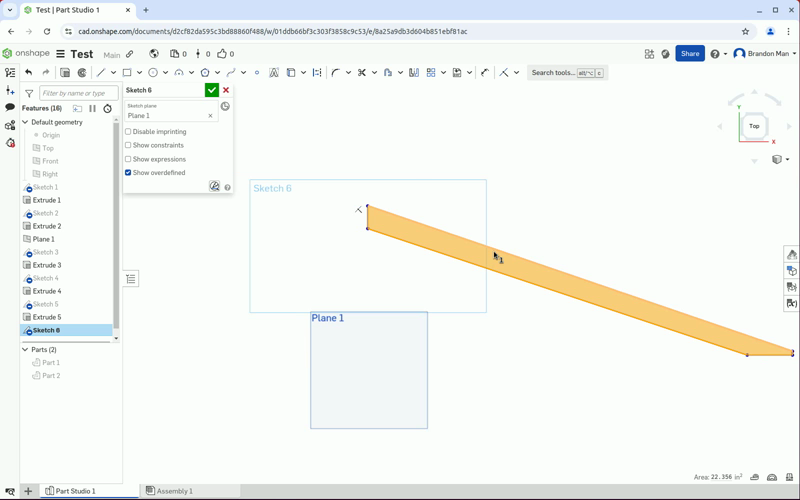
scroll(-6)
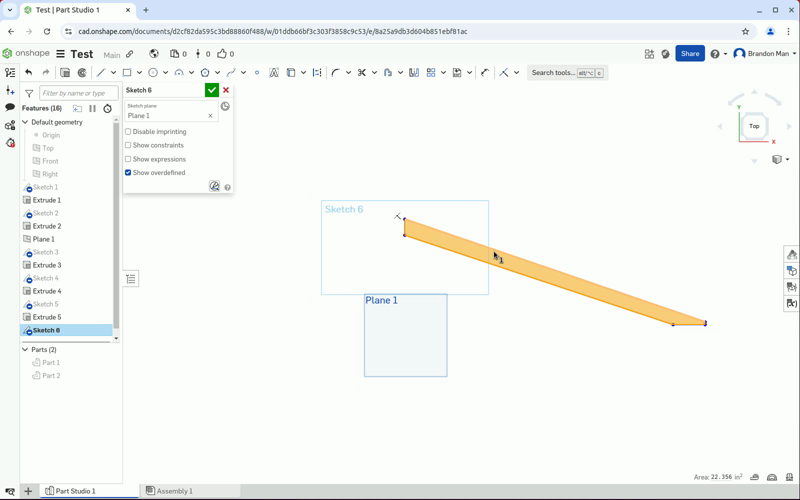
scroll(-6)
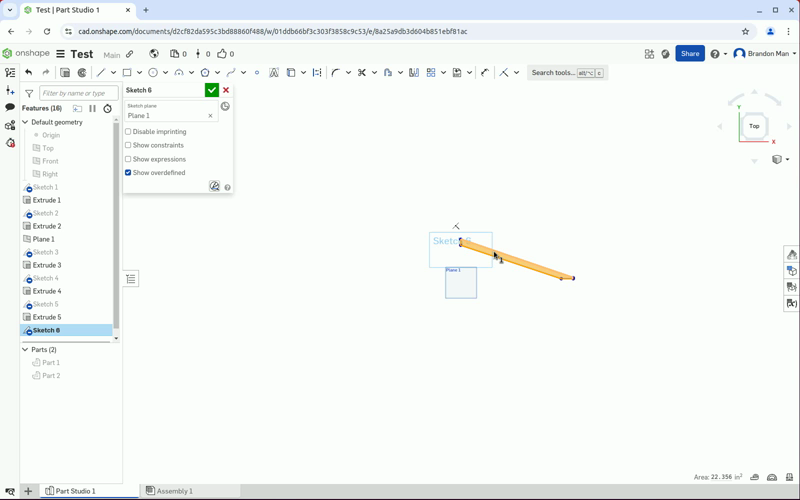
mouse_move(73, 352)
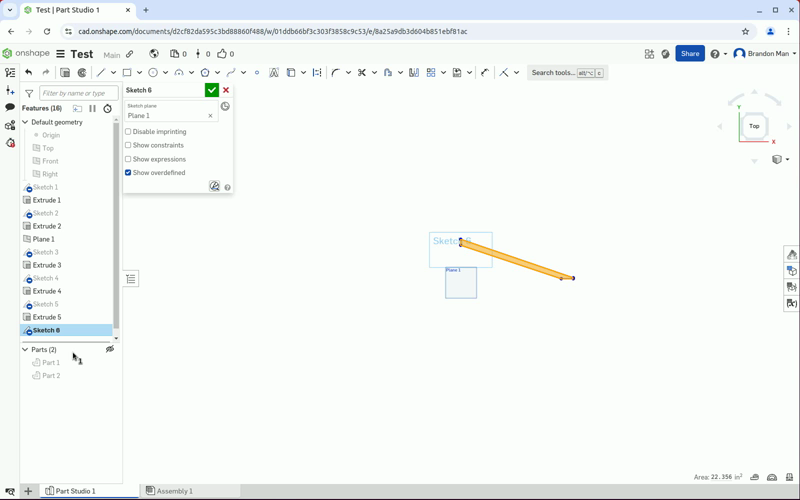
key(shift+y)
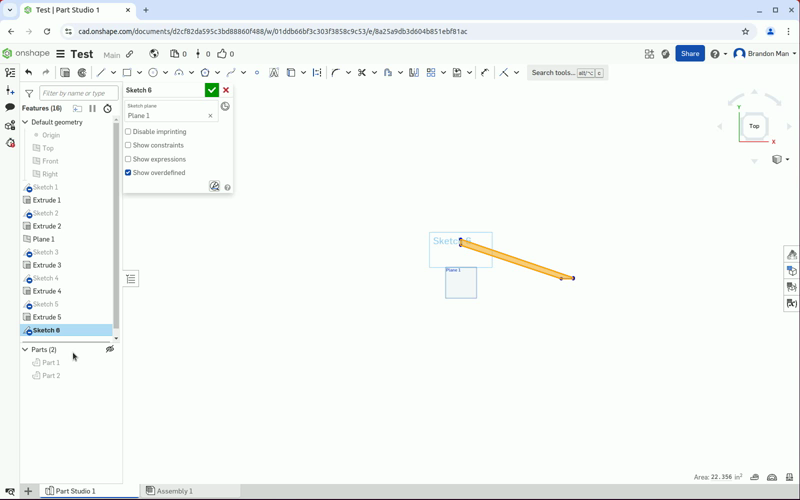
key(shift+e)
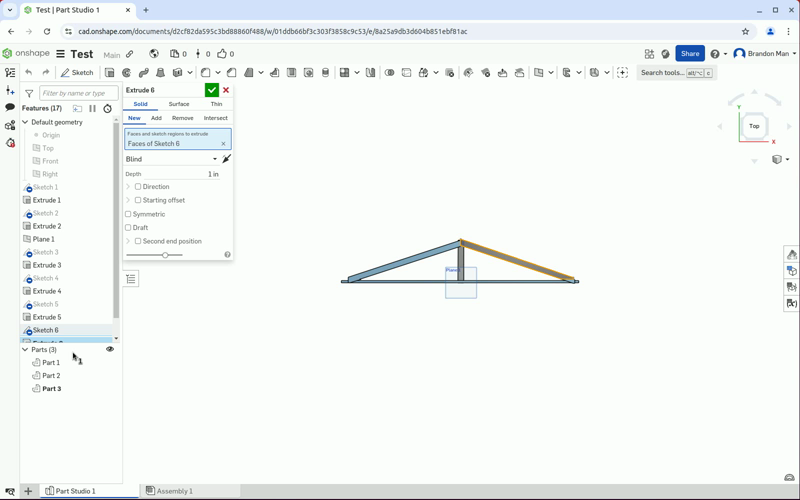
mouse_move(143, 106)
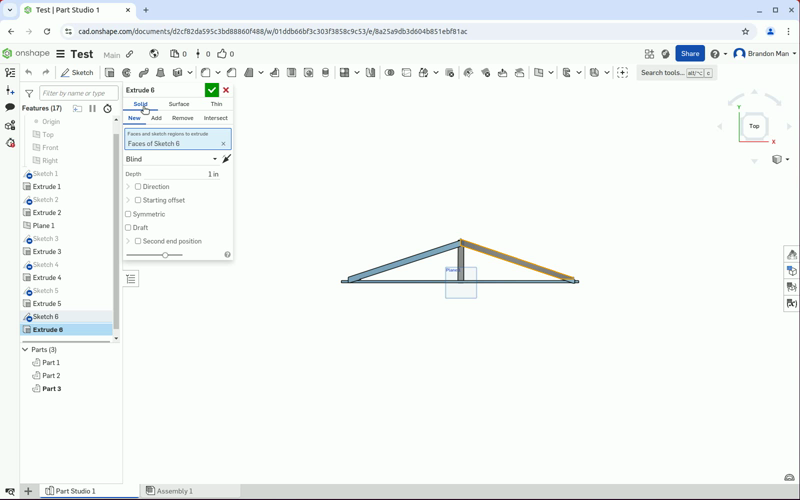
click(143, 106)
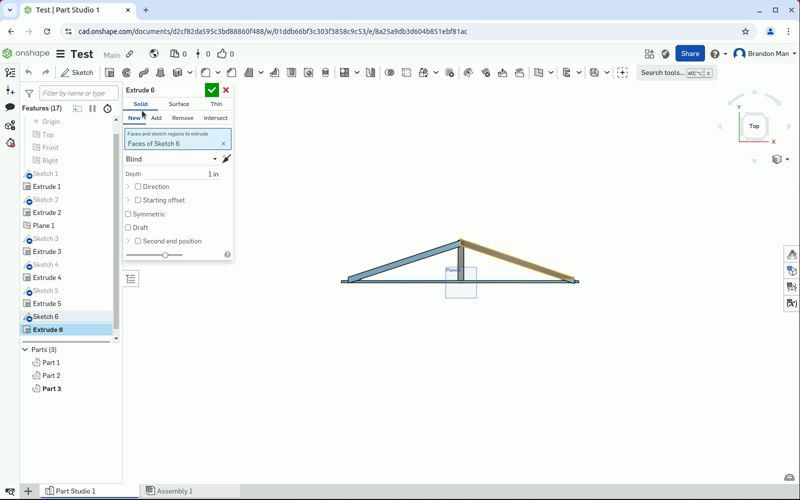
mouse_move(137, 120)
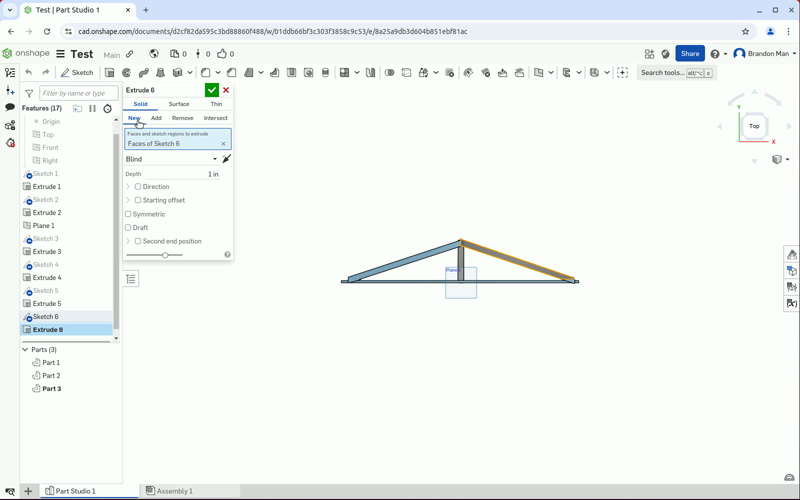
click(137, 120)
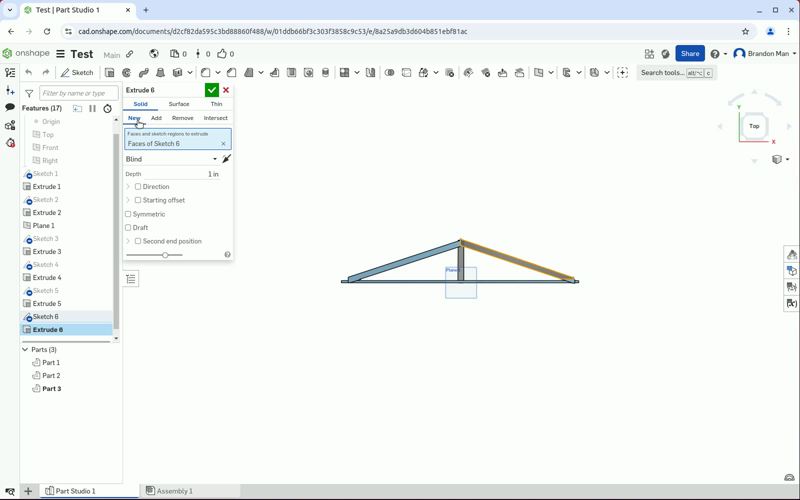
key(tab, 4)
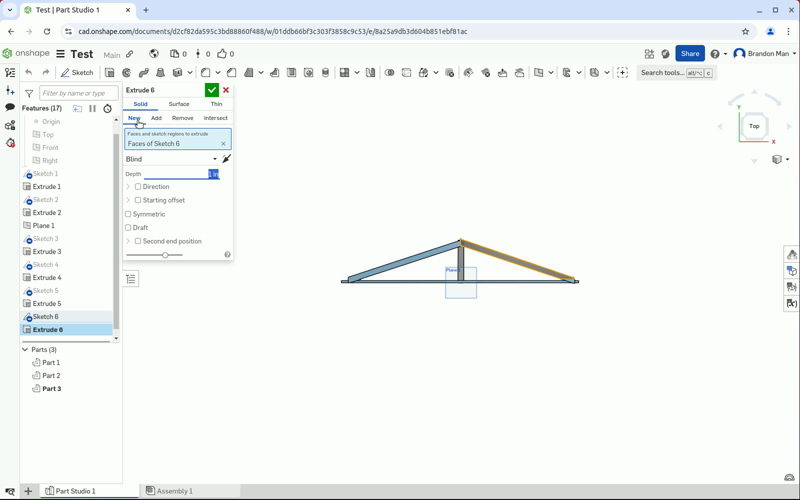
text(-0.241)
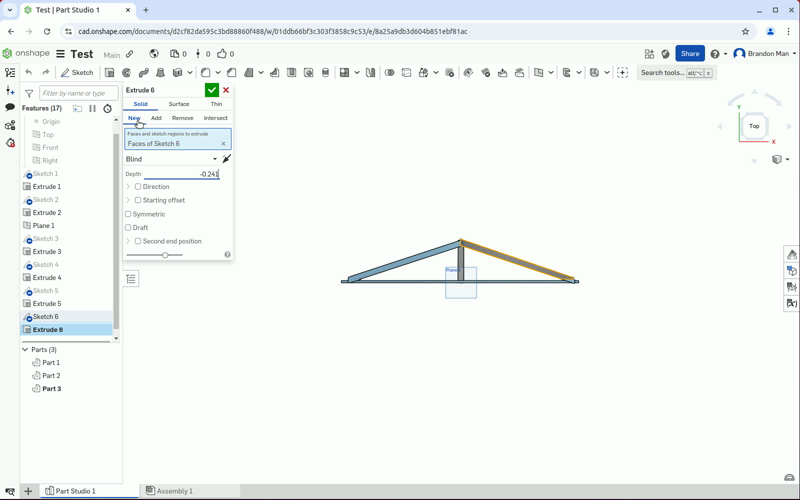
key(enter)
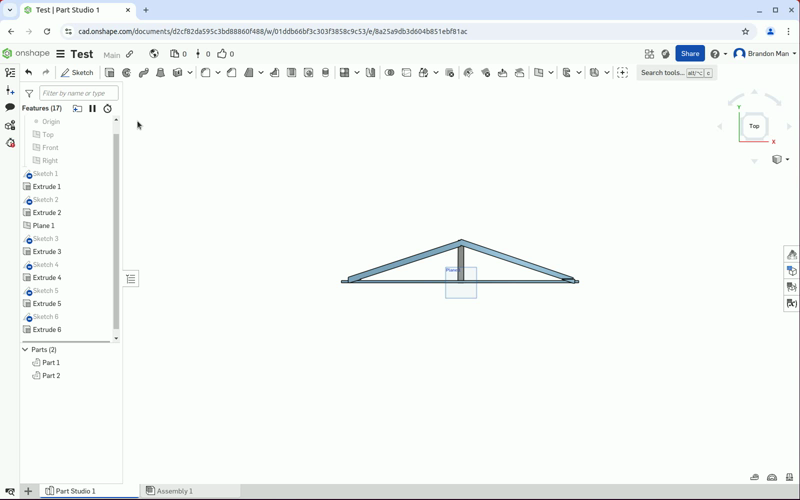
key(shift+h)
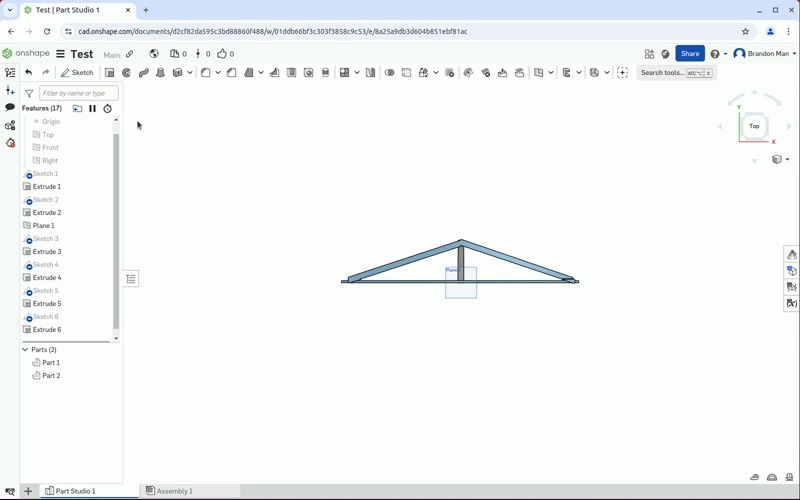
key(shift+h)
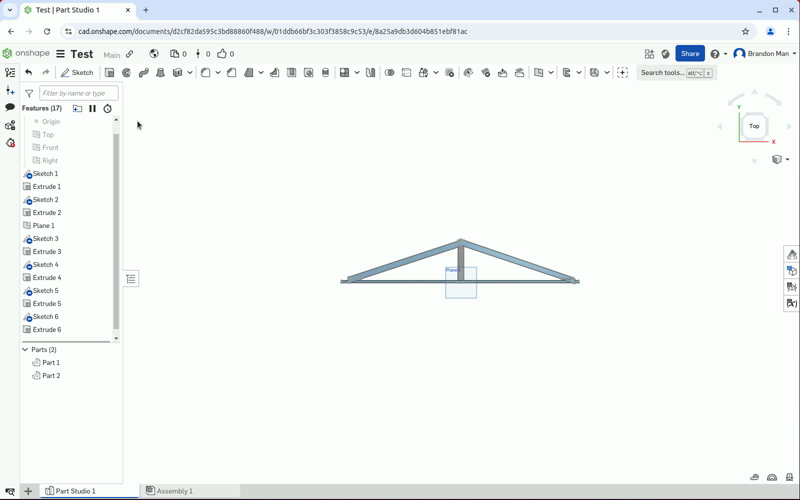
key(shift+7)
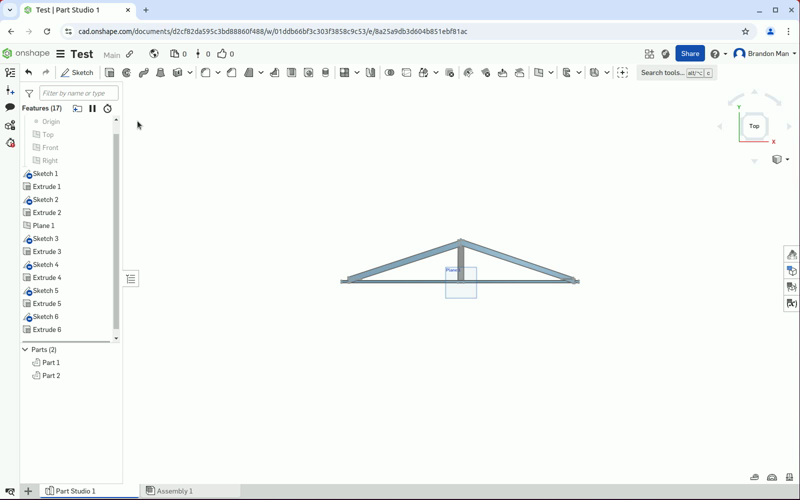
key(up, 3)
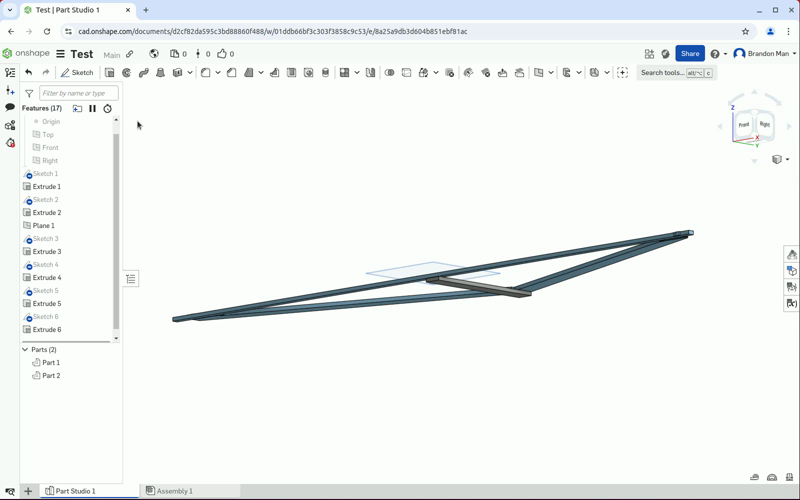
key(left, 3)
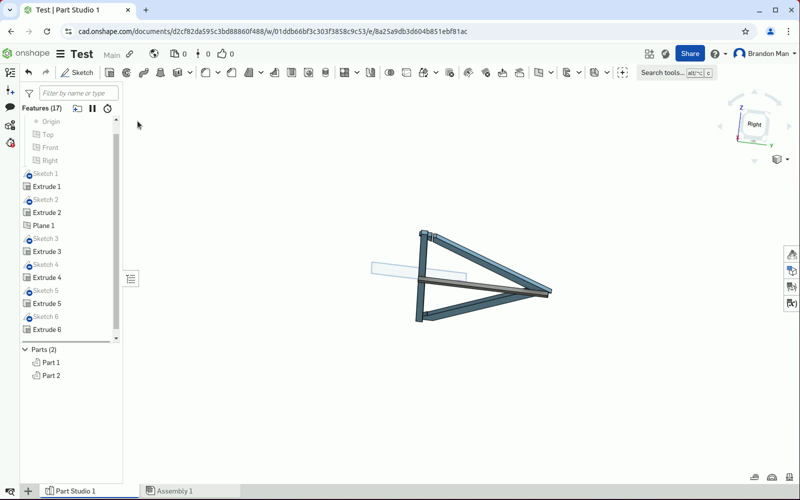
key(right, 3)
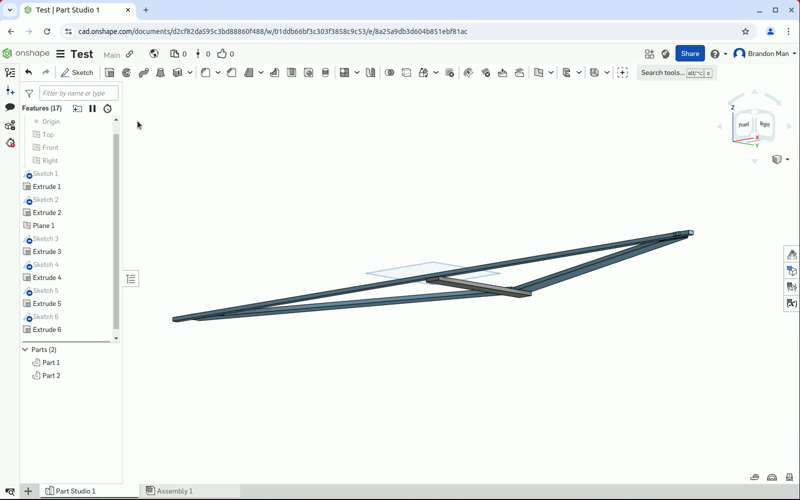
key(down, 3)
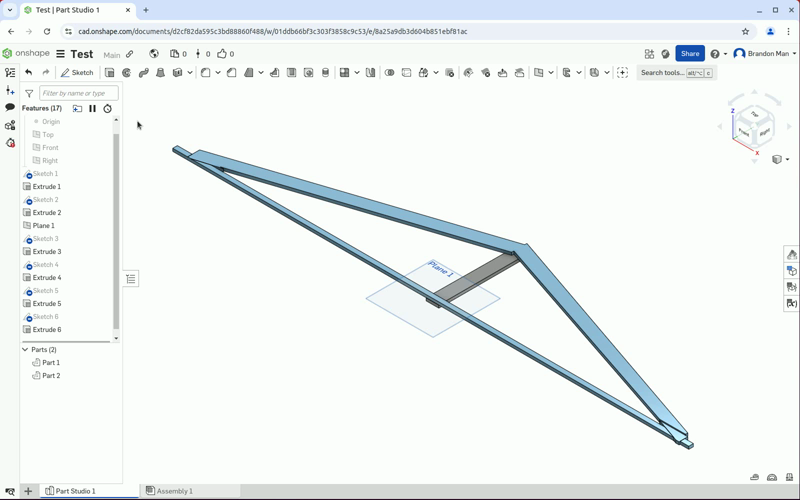
mouse_move(69, 176)
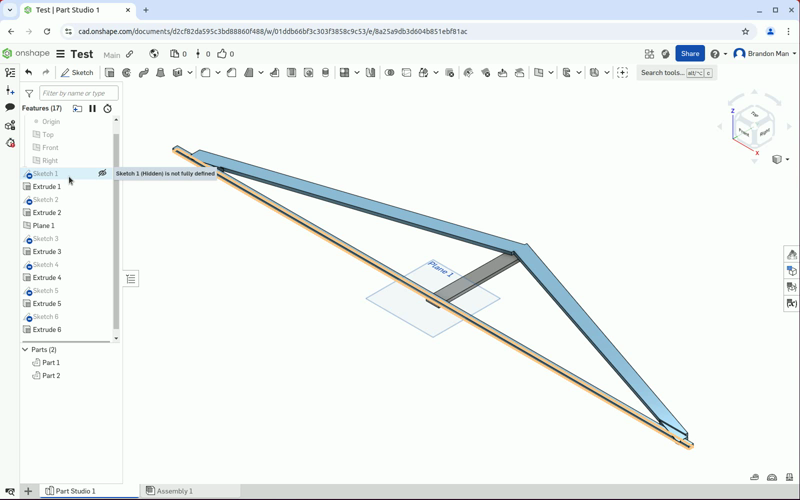
click(69, 176)